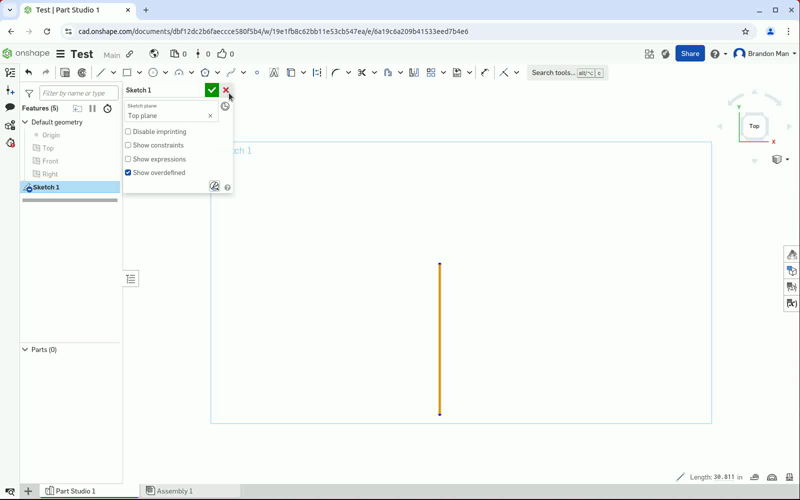
key(shift+h)
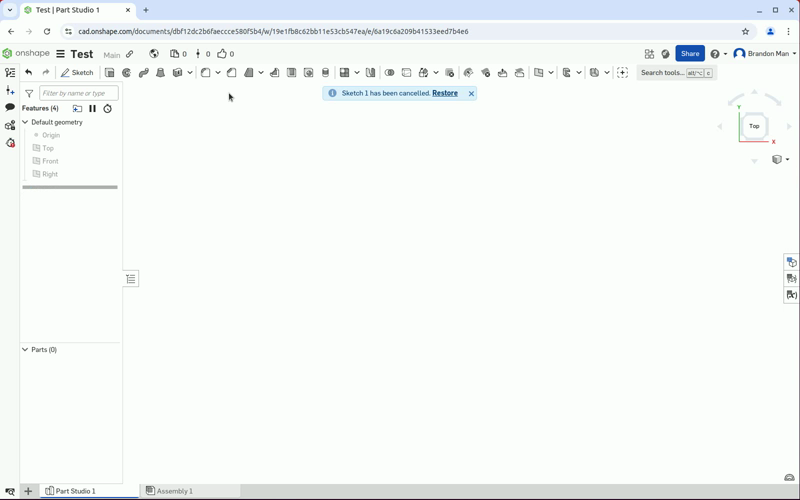
mouse_move(73, 352)
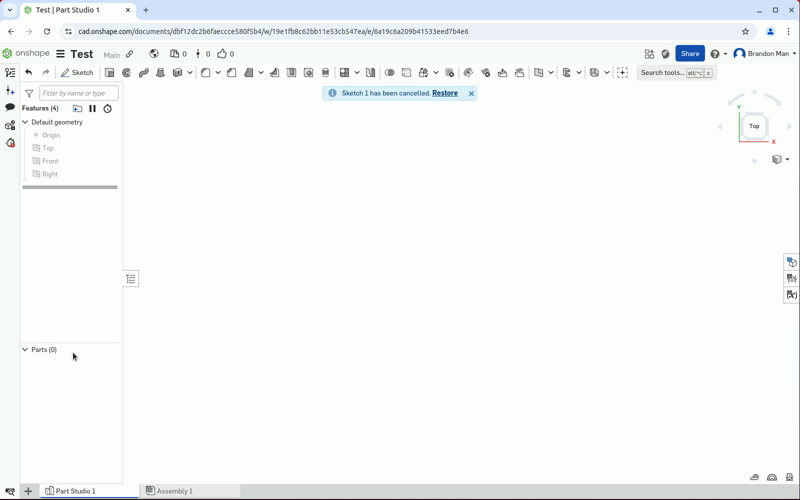
key(y)
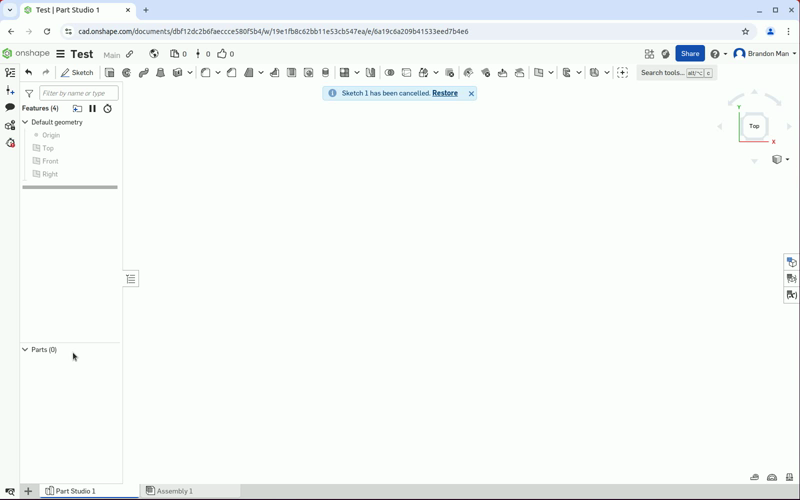
key(shift+p)
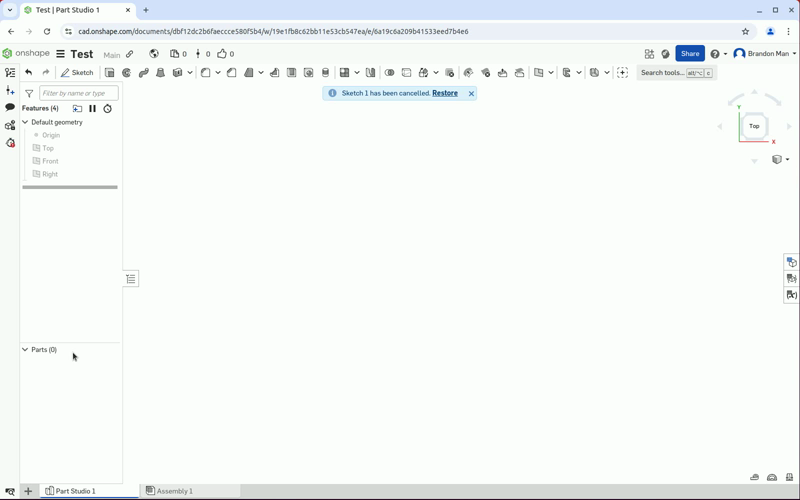
key(space)
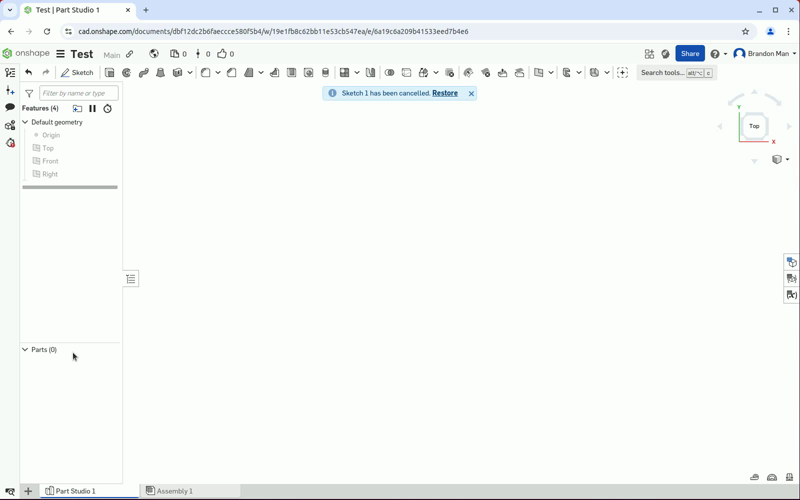
key_down(shift)
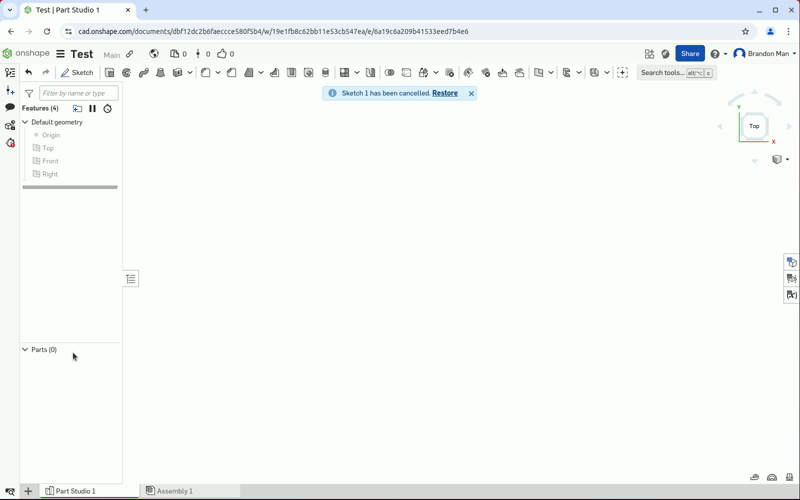
key(up)
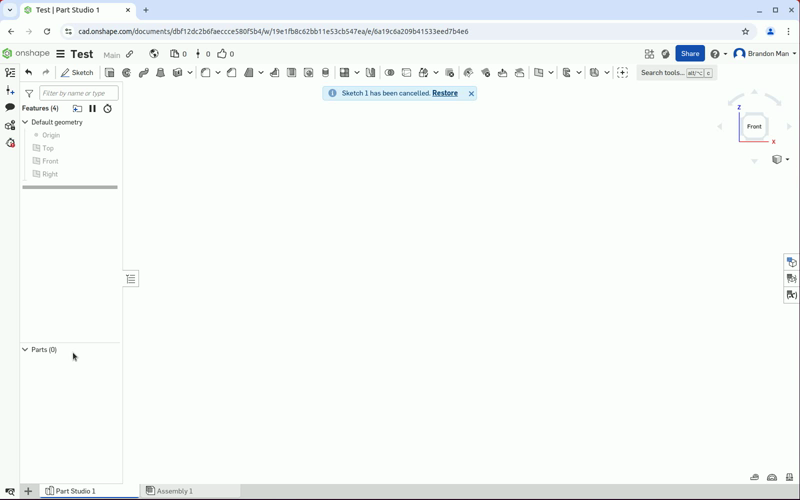
key_up(shift)
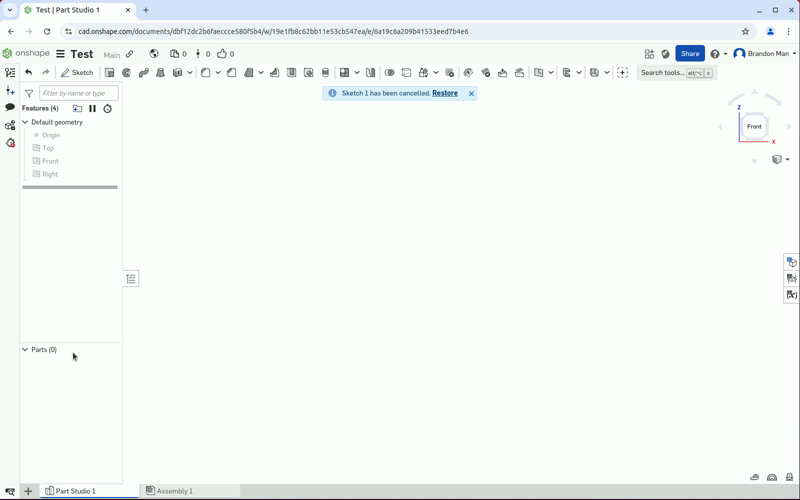
mouse_move(73, 352)
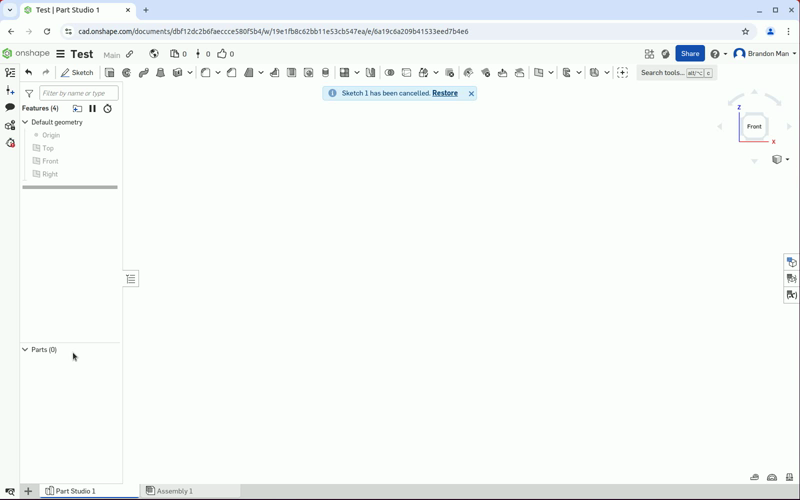
key(shift+y)
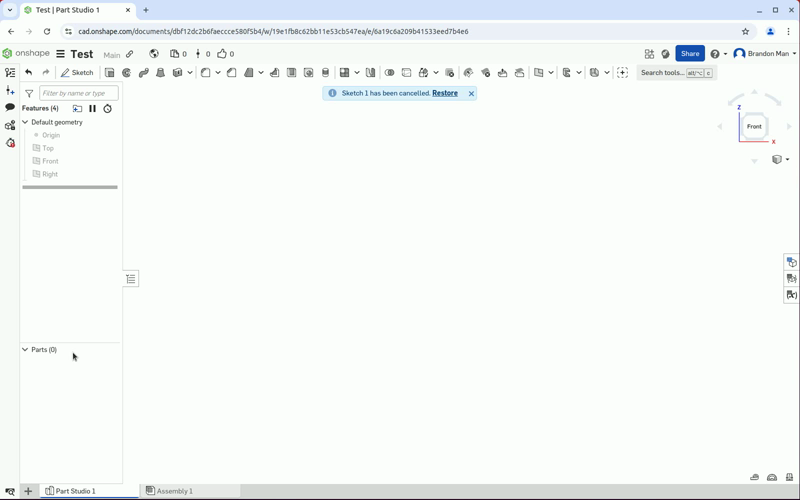
key(shift+s)
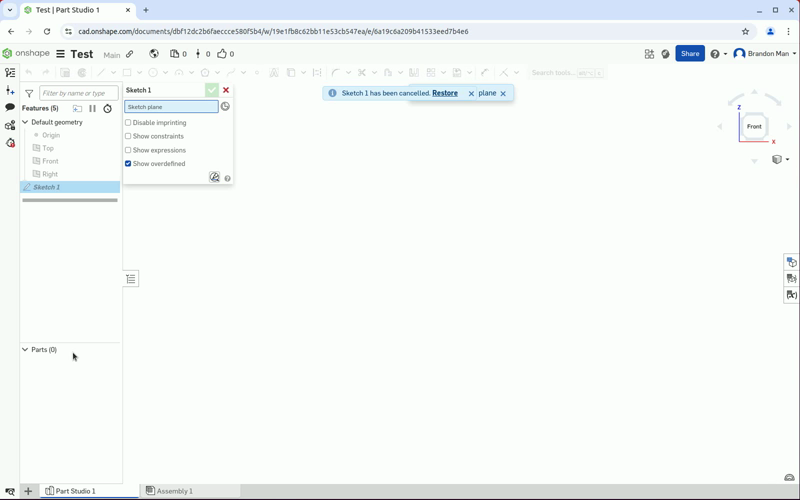
mouse_move(73, 163)
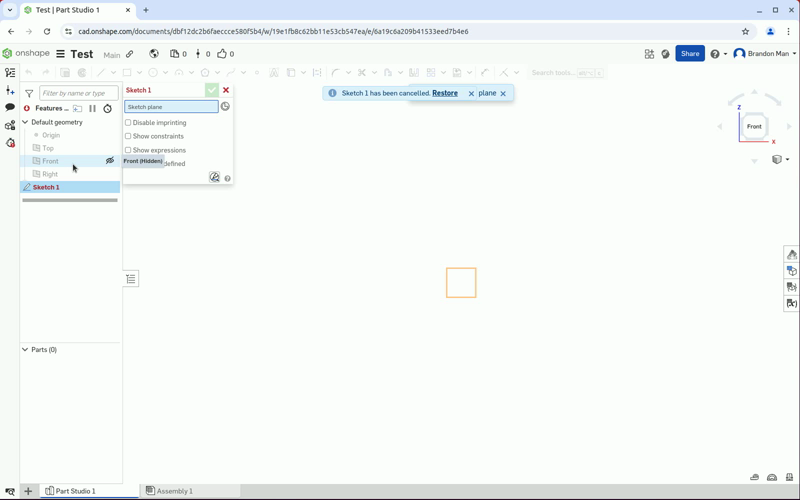
click(73, 163)
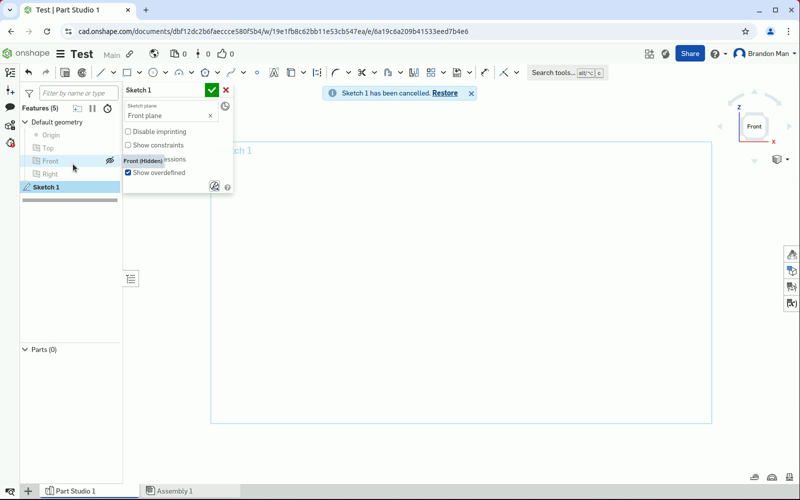
mouse_move(73, 352)
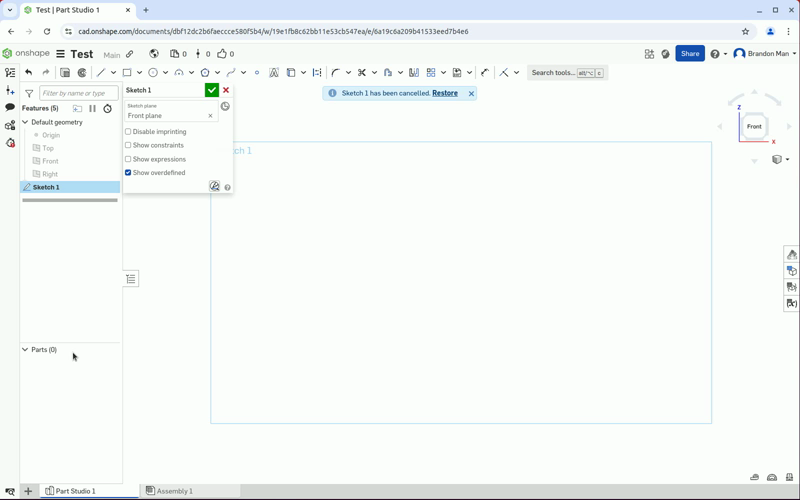
key(y)
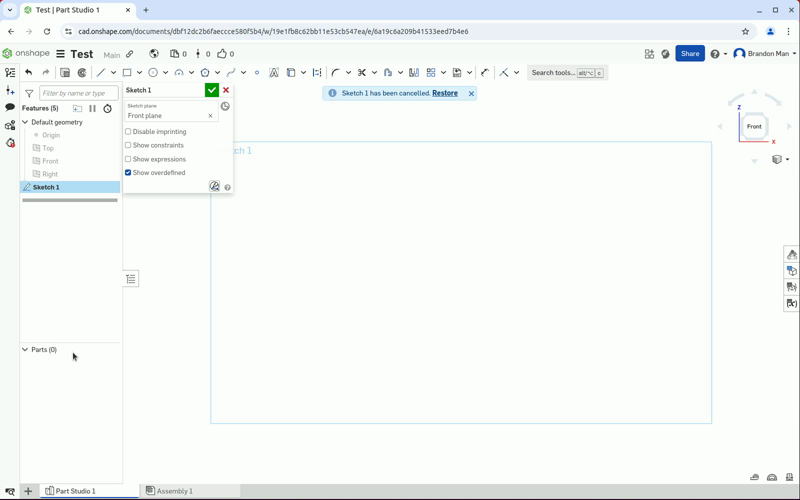
key(l)
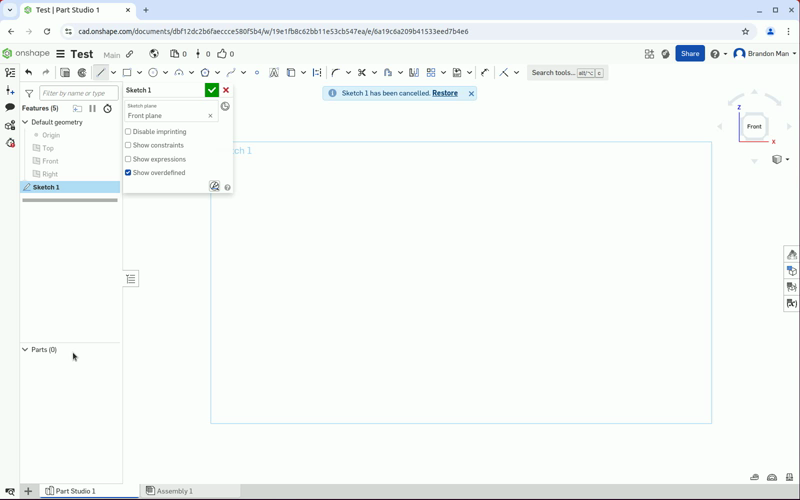
key_down(shift)
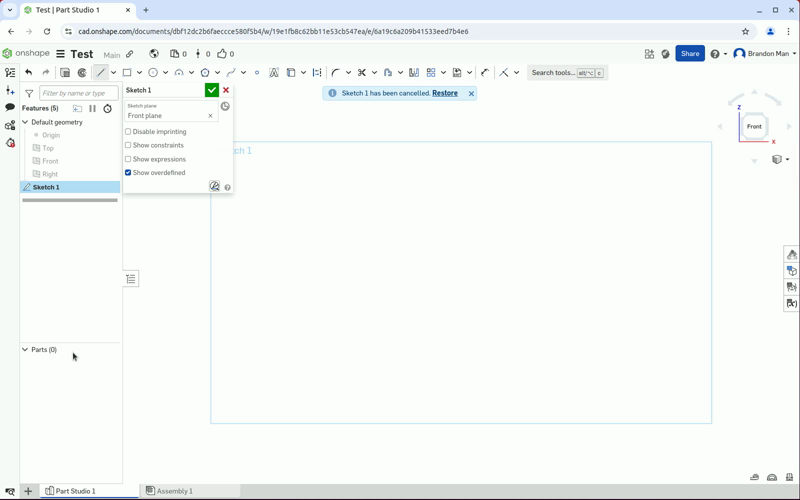
mouse_move(351, 357)
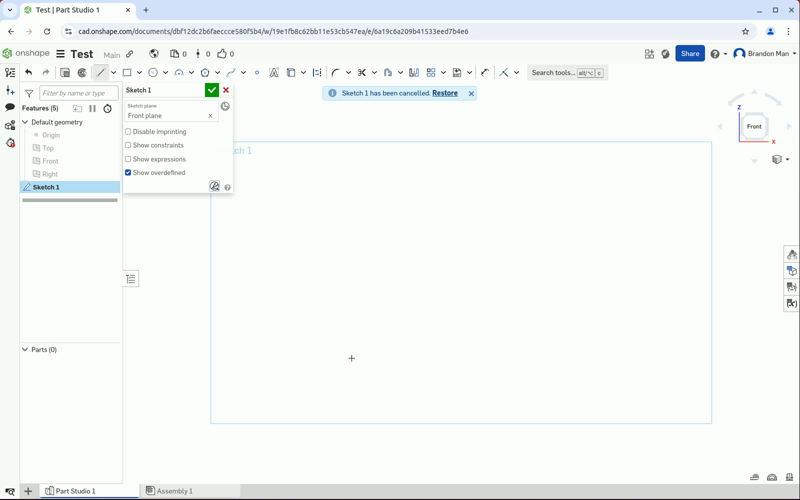
click(351, 357)
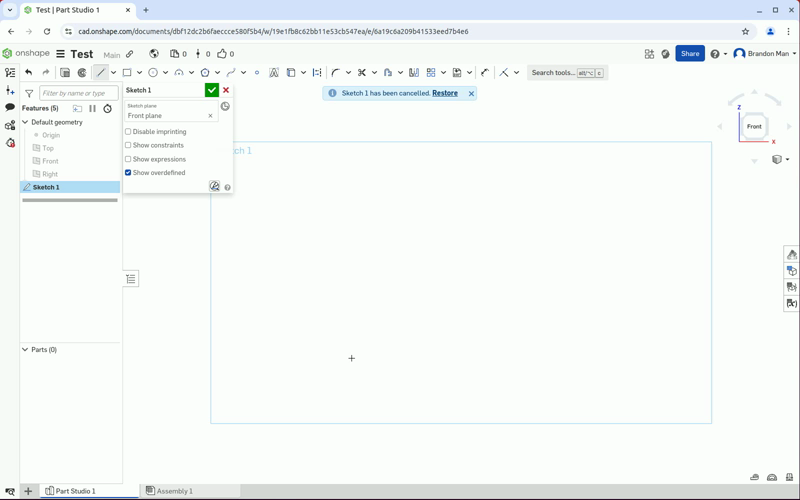
key_up(shift)
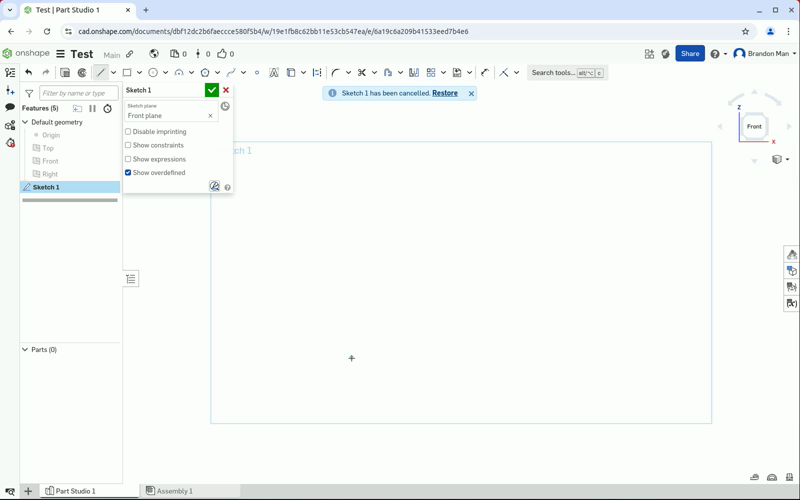
key_down(shift)
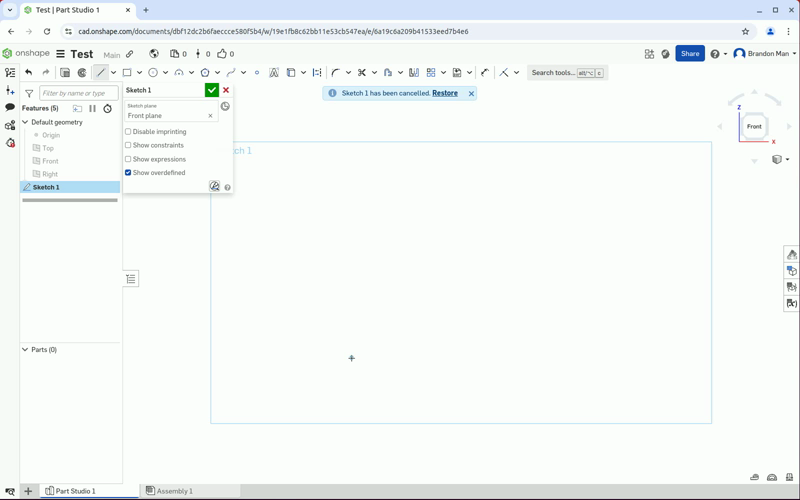
mouse_move(381, 357)
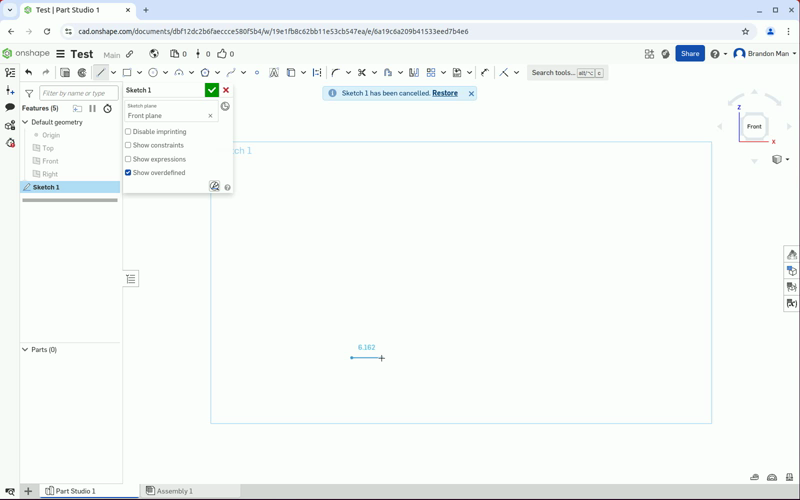
mouse_move(388, 357)
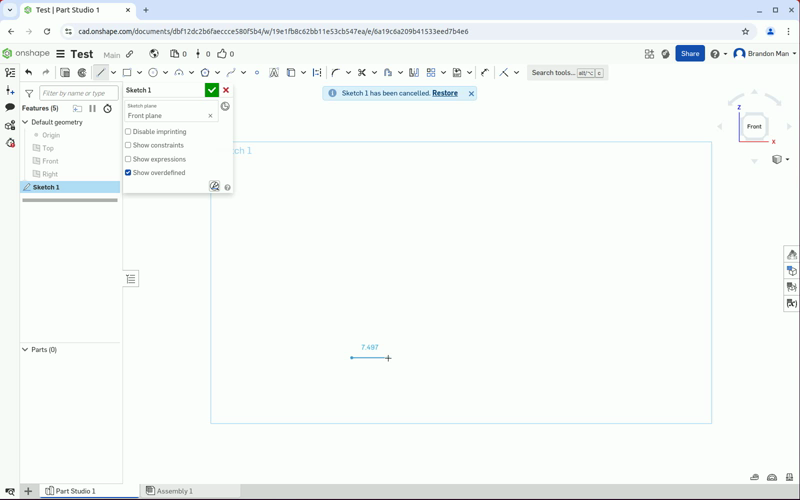
click(388, 357)
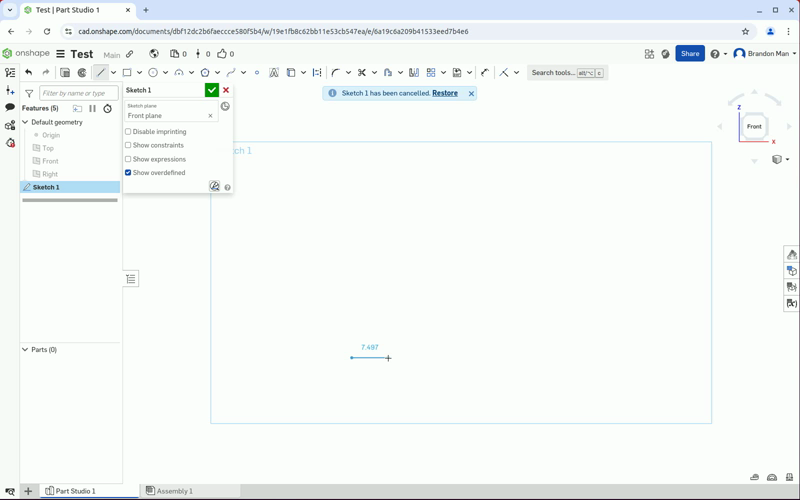
key_up(shift)
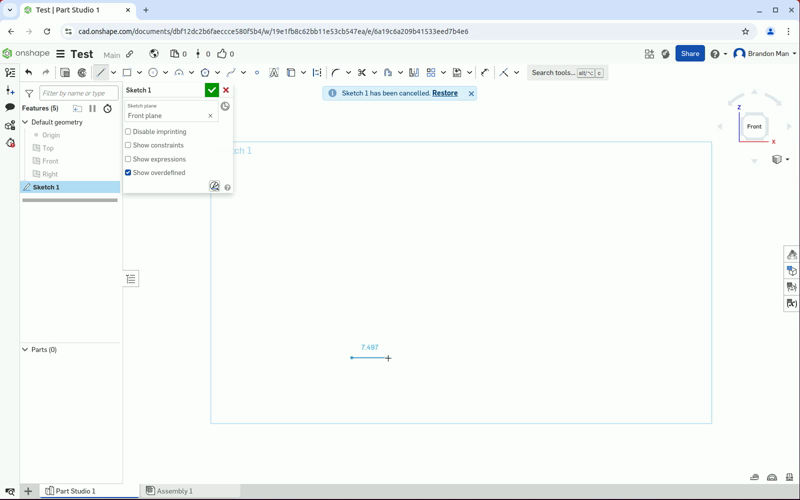
key_down(shift)
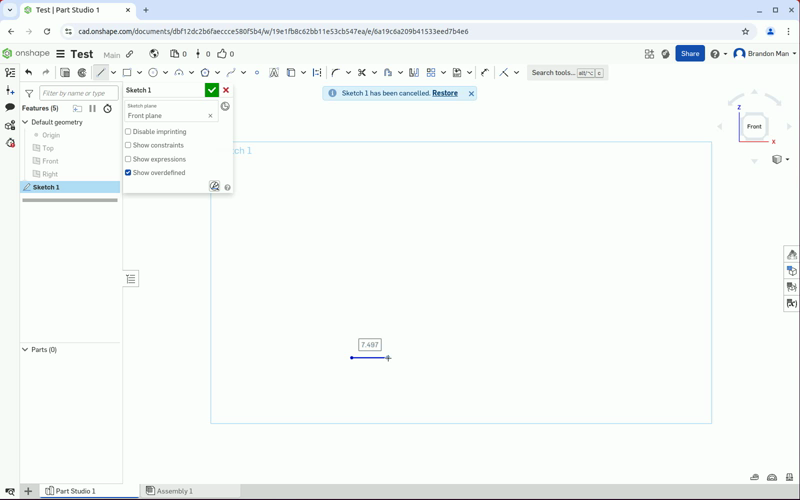
mouse_move(418, 357)
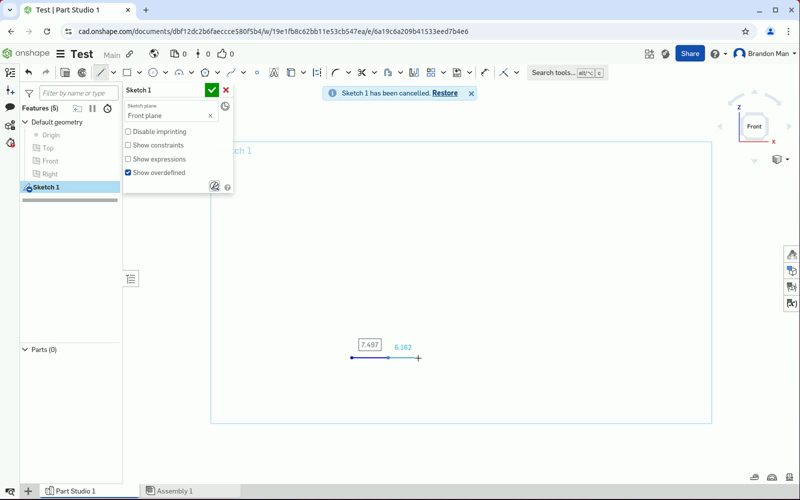
mouse_move(388, 394)
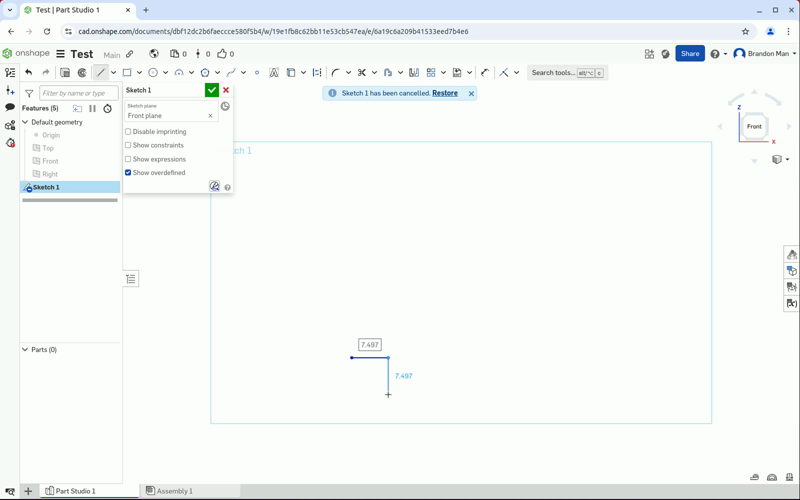
click(388, 394)
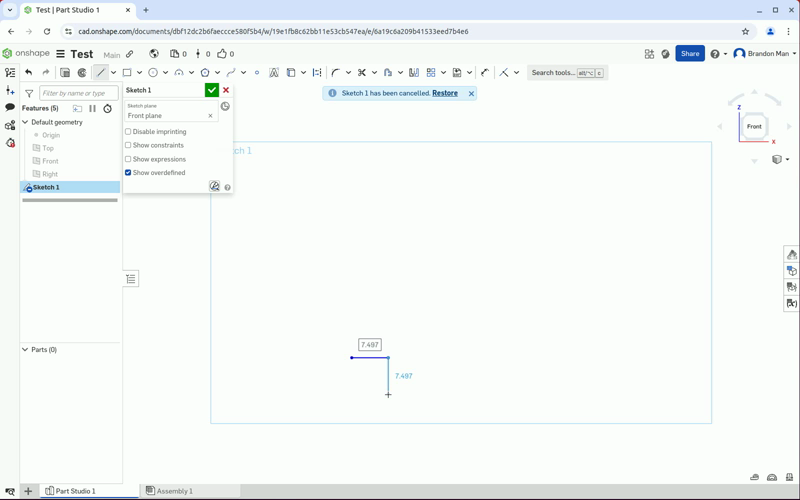
key_up(shift)
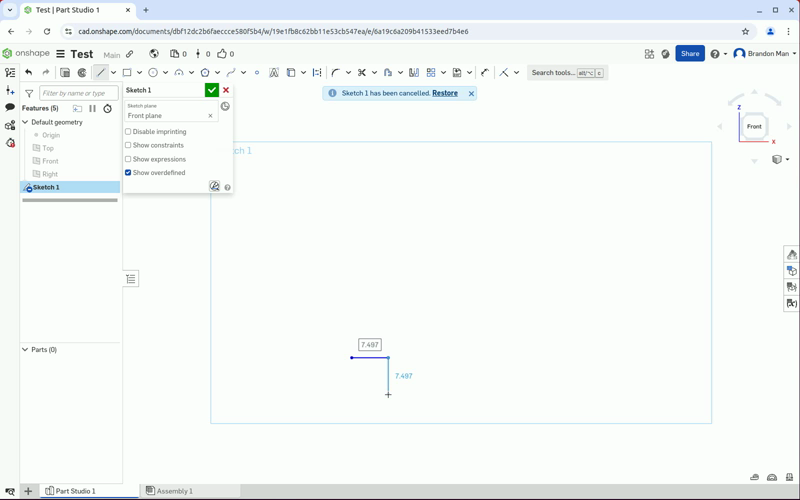
key_down(shift)
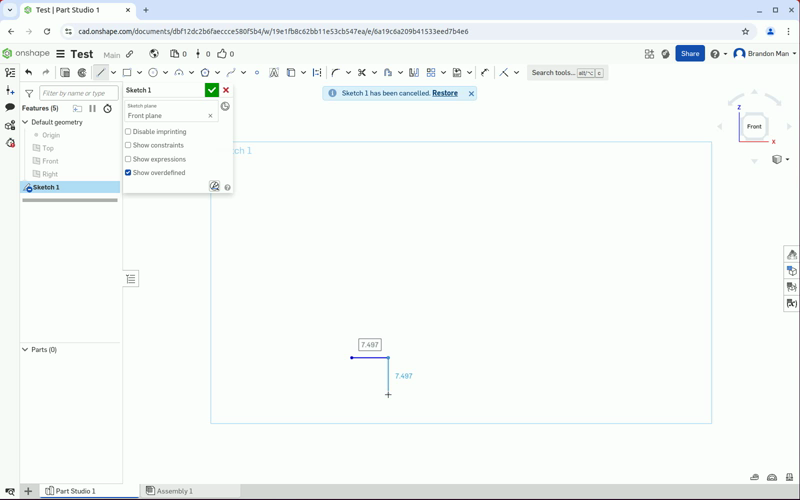
mouse_move(531, 394)
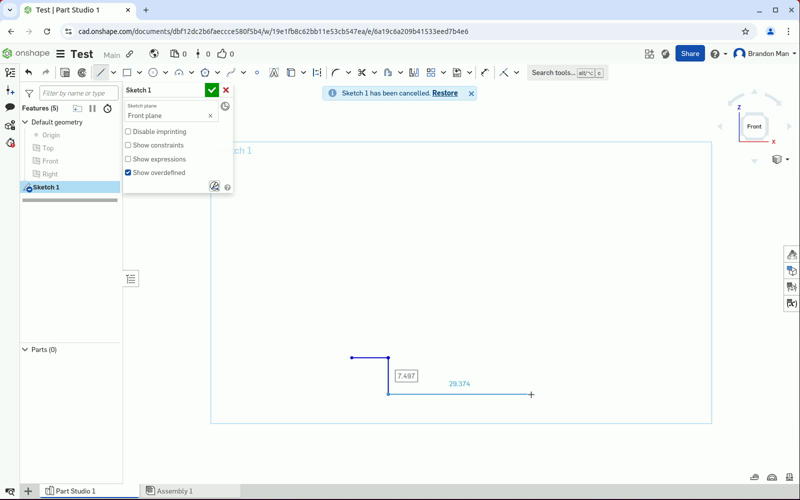
click(531, 394)
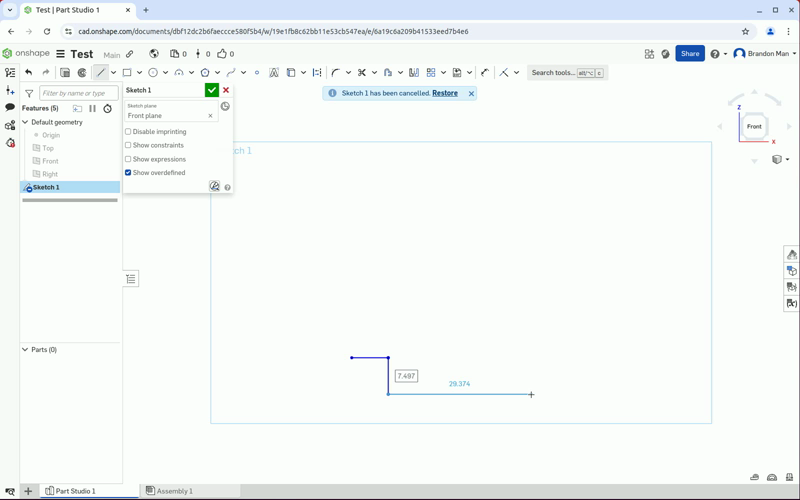
key_up(shift)
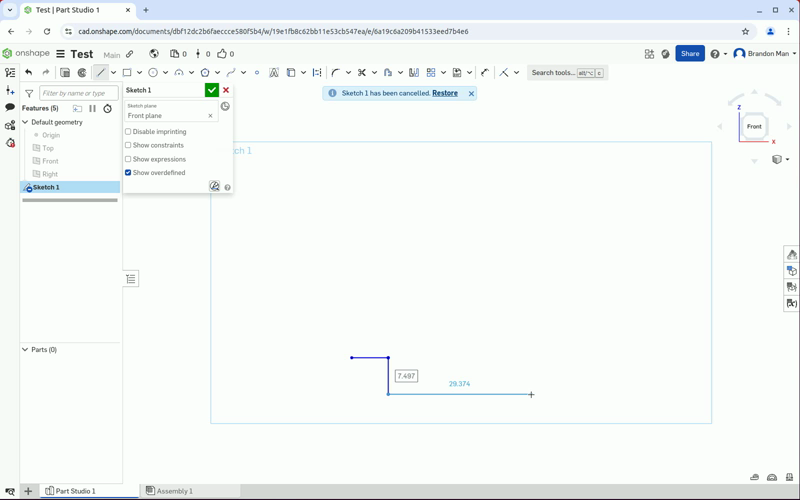
key_down(shift)
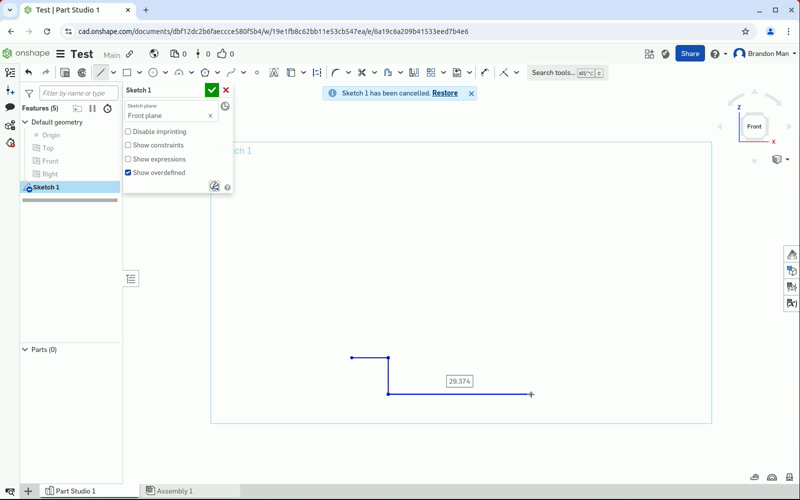
mouse_move(561, 394)
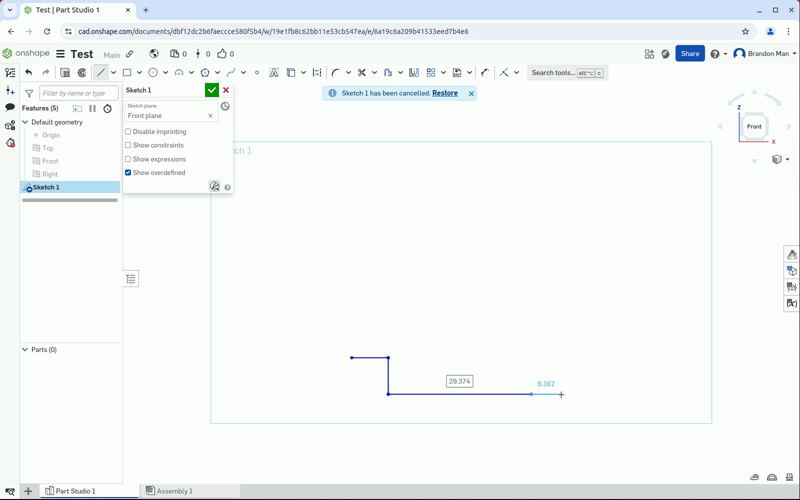
mouse_move(531, 357)
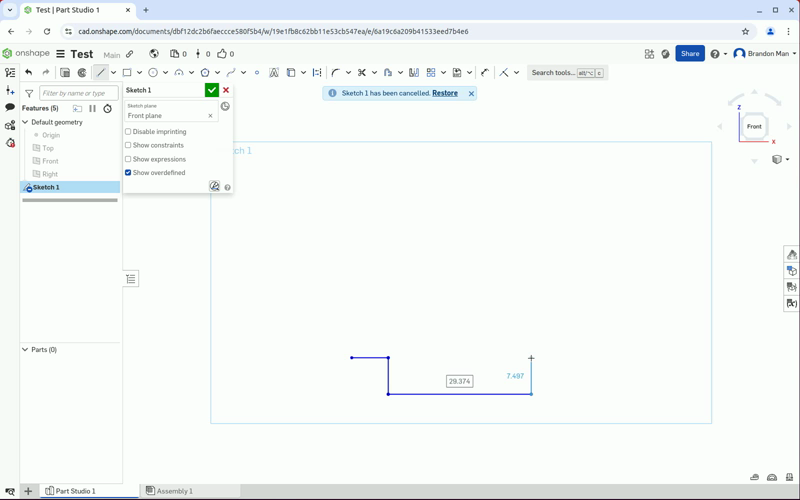
click(531, 357)
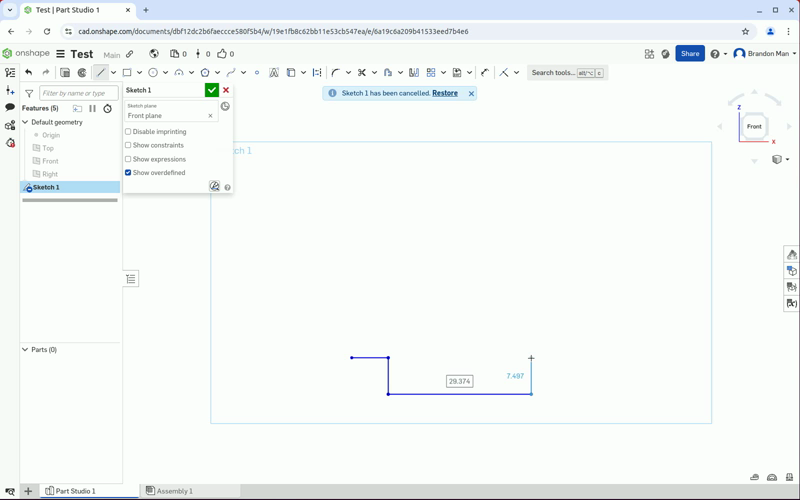
key_up(shift)
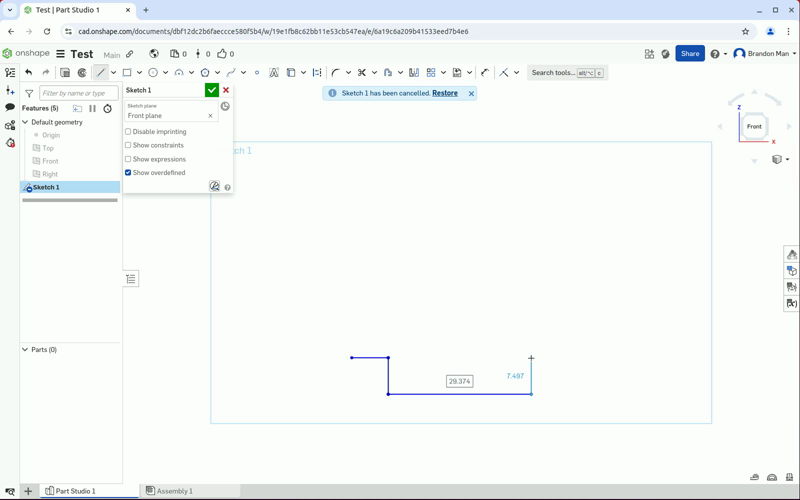
key_down(shift)
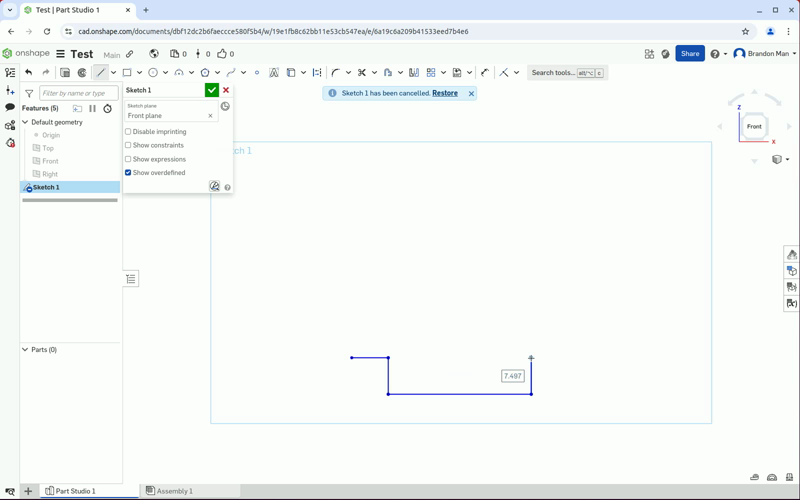
mouse_move(561, 357)
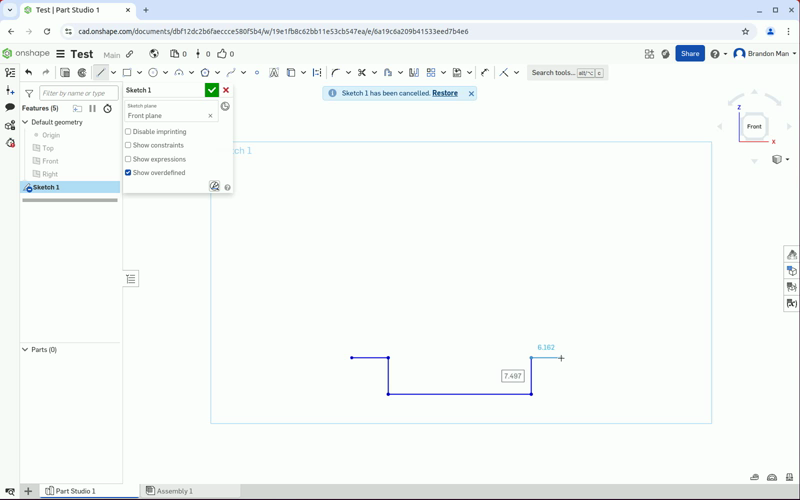
mouse_move(567, 357)
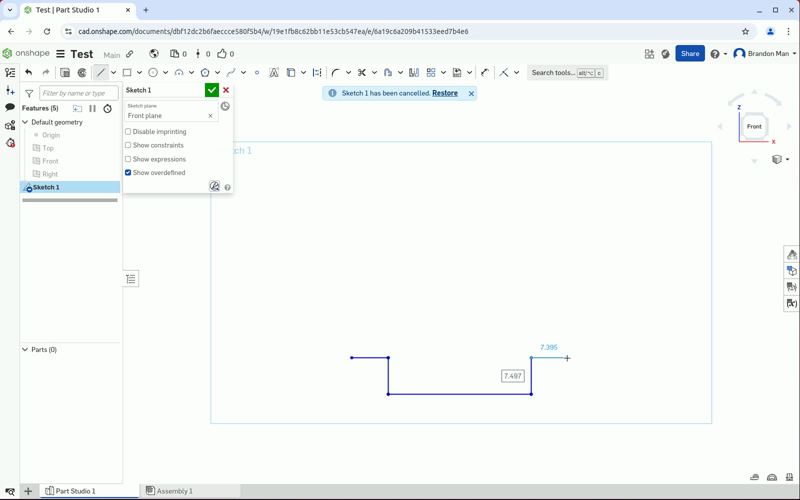
click(567, 357)
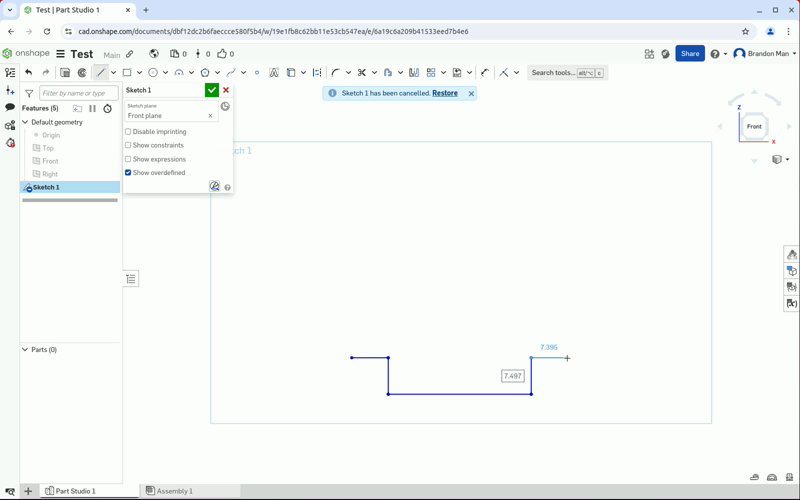
key_up(shift)
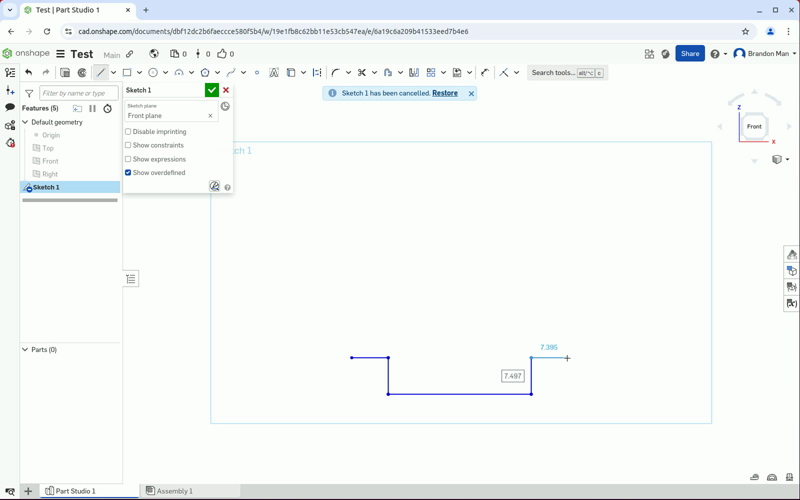
key_down(shift)
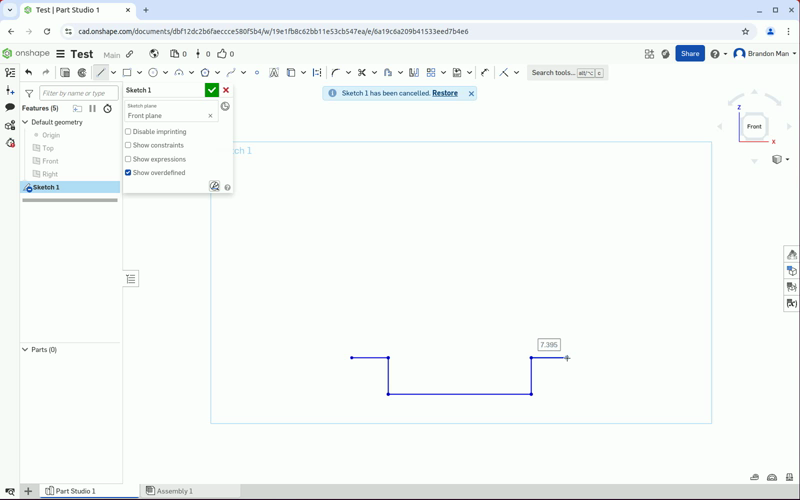
mouse_move(589, 357)
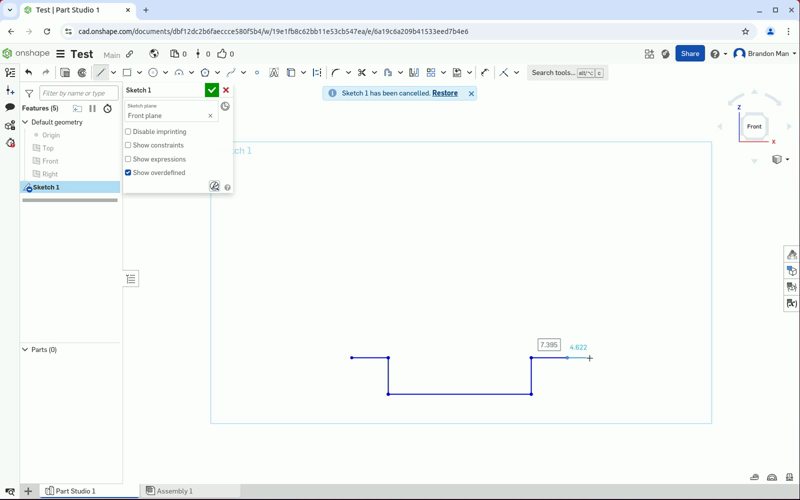
mouse_move(567, 301)
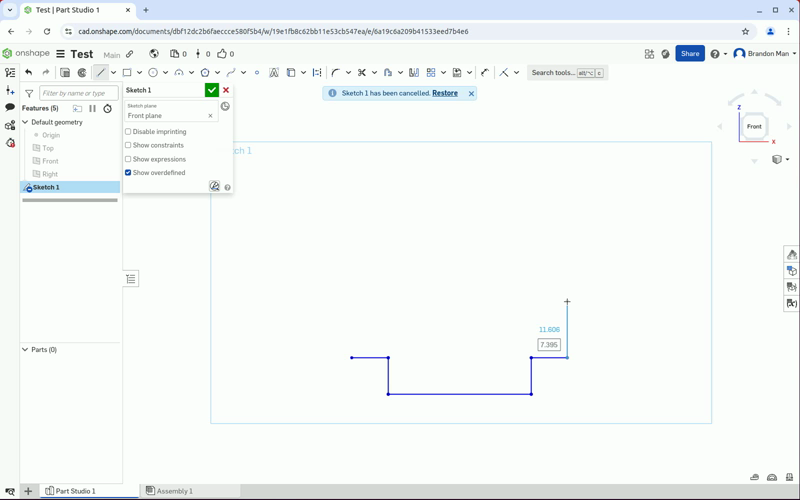
click(567, 301)
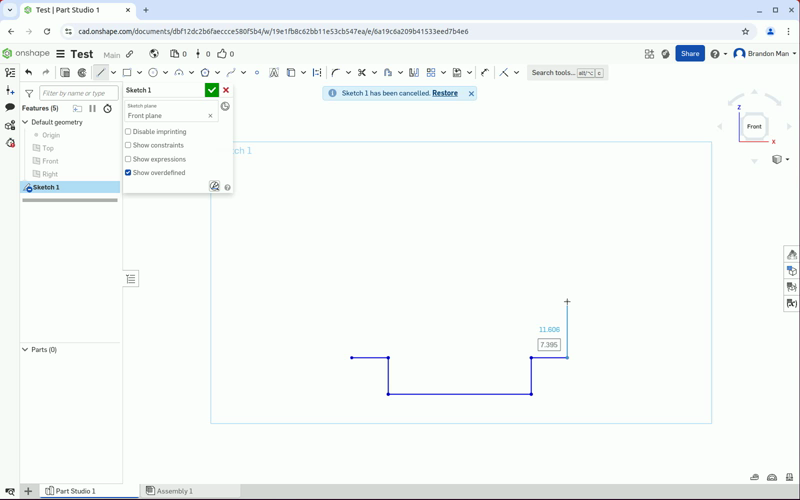
key_up(shift)
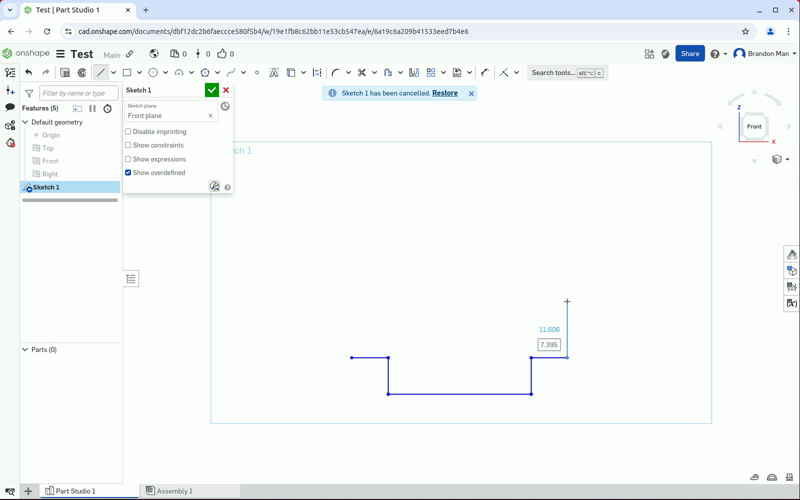
key_down(shift)
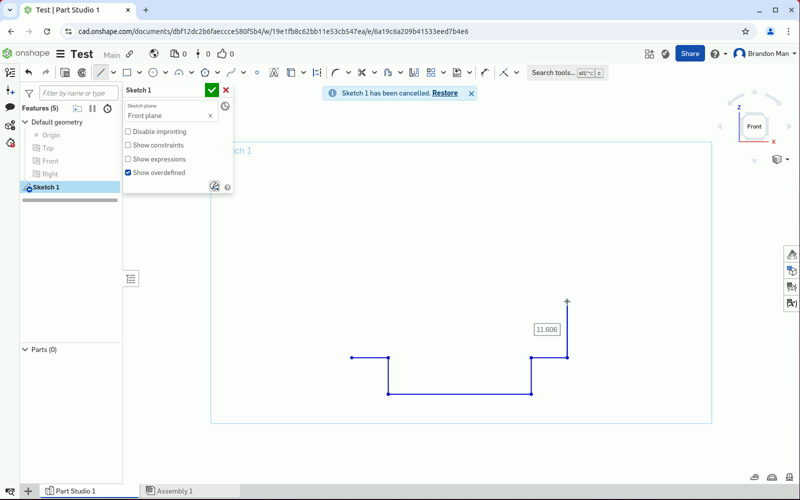
mouse_move(589, 301)
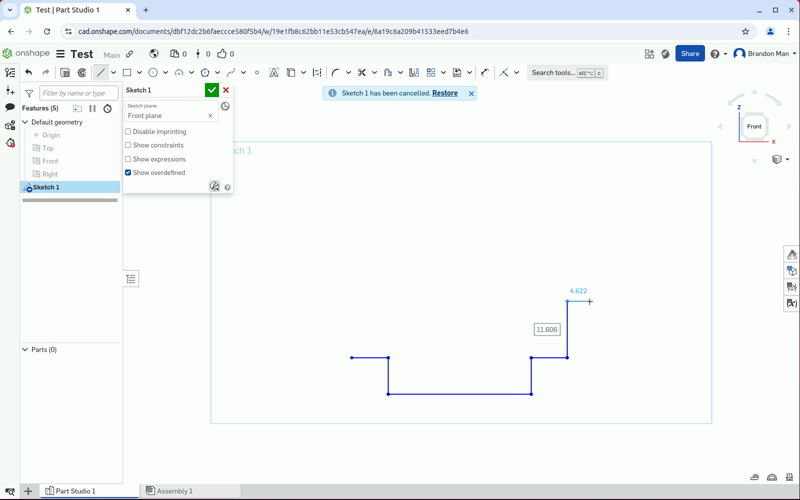
mouse_move(531, 301)
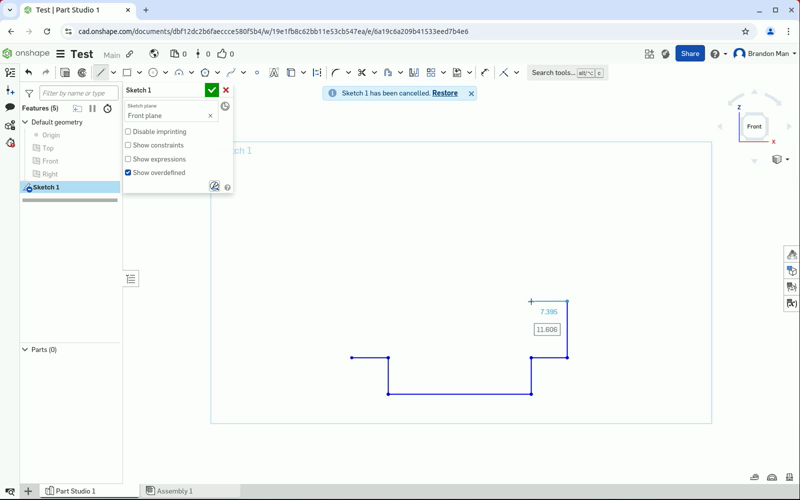
click(531, 301)
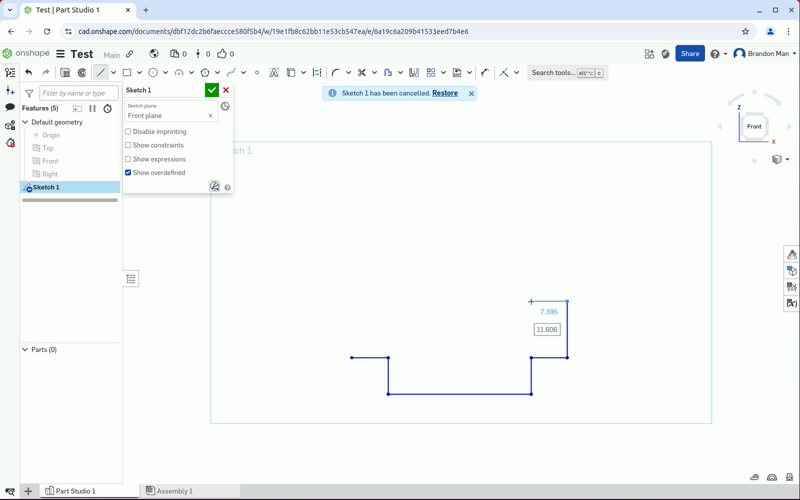
key_up(shift)
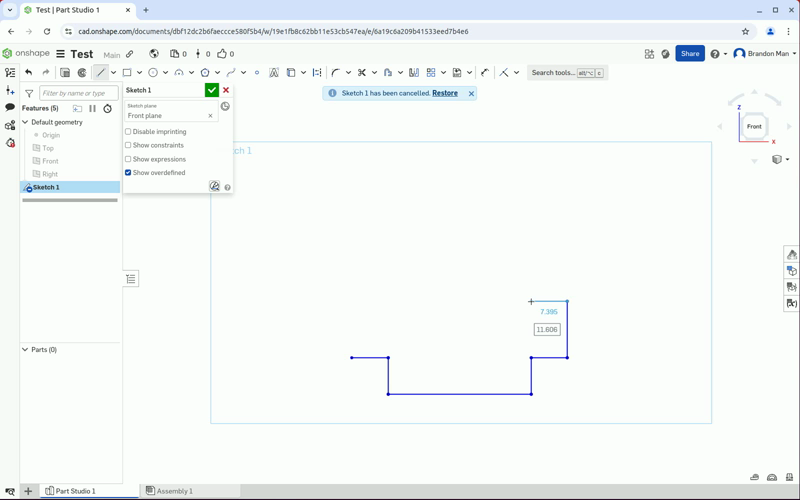
key_down(shift)
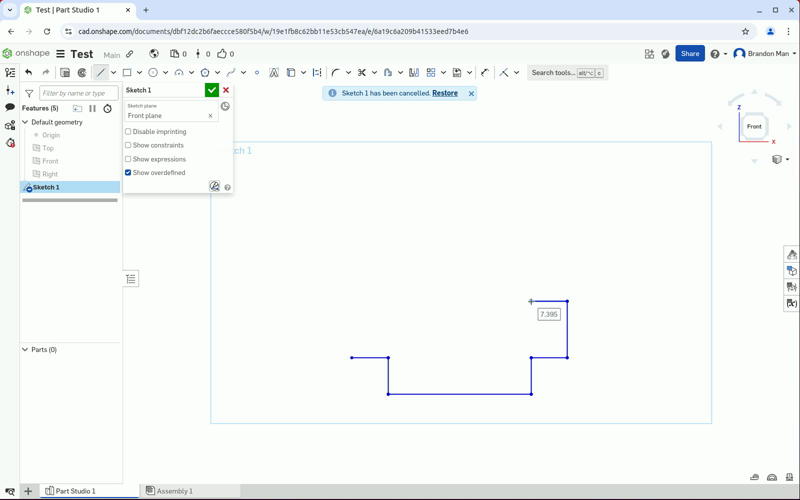
mouse_move(561, 301)
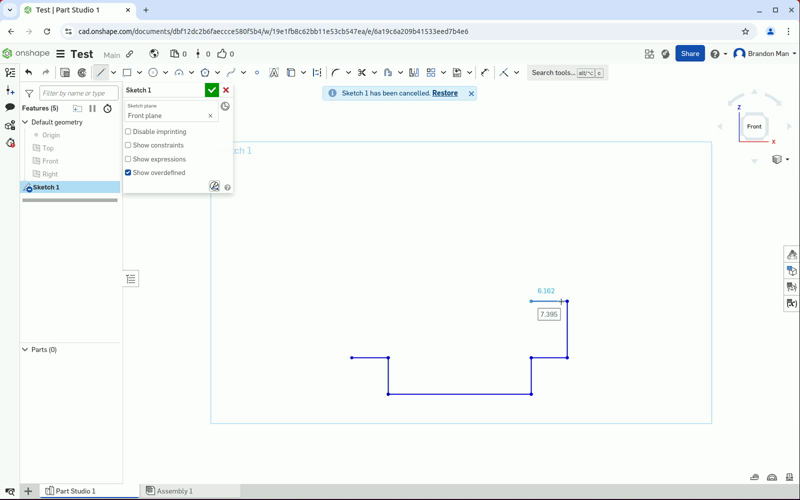
mouse_move(531, 282)
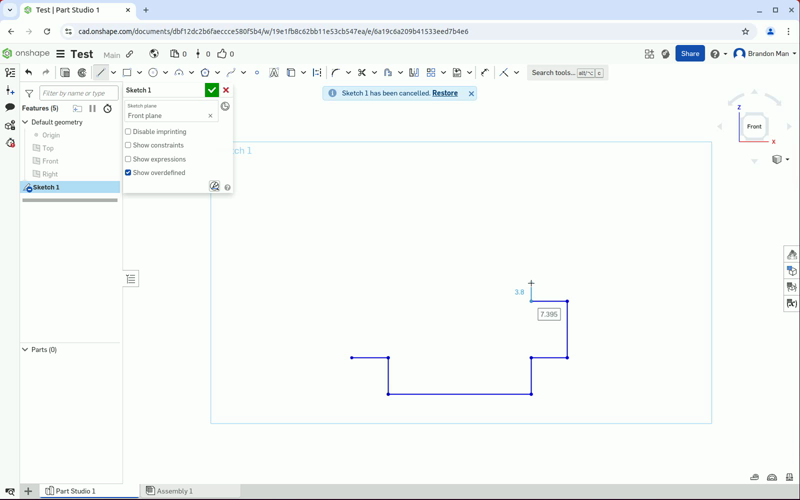
click(531, 282)
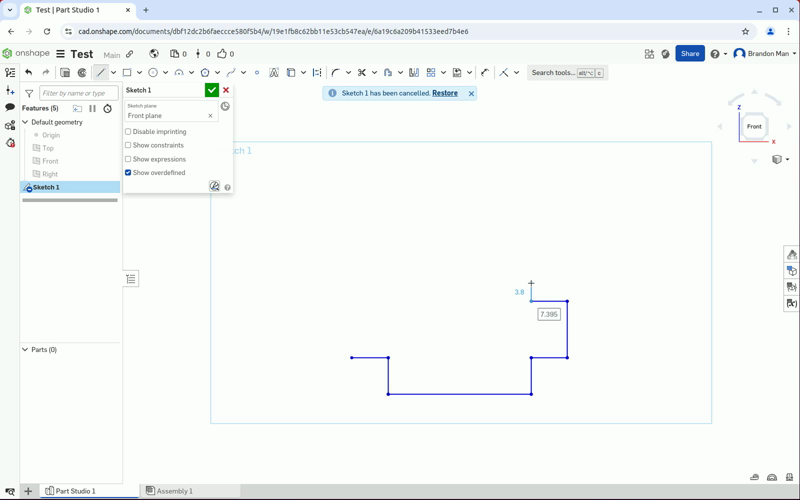
key_up(shift)
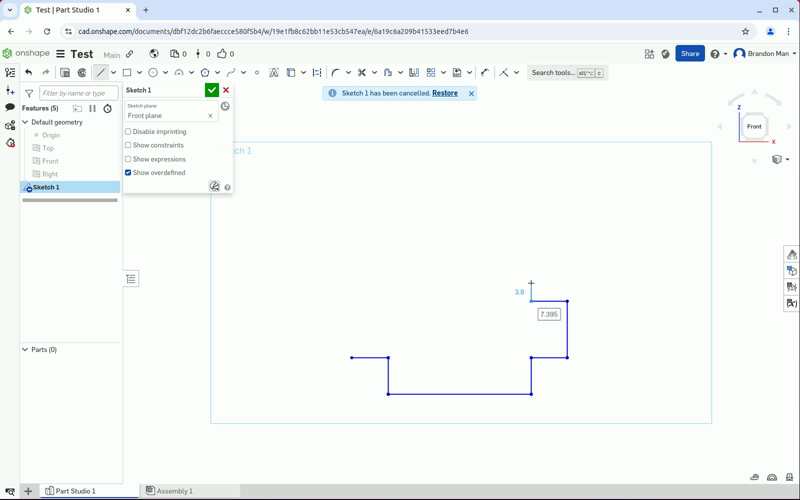
key(esc)
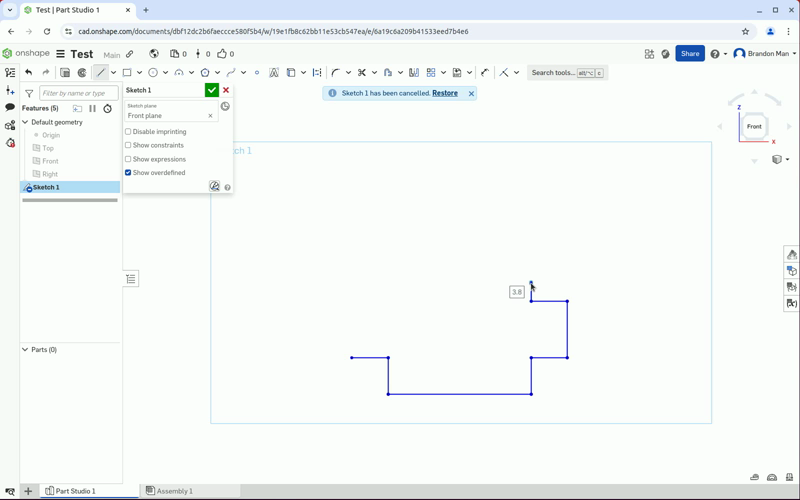
key(a)
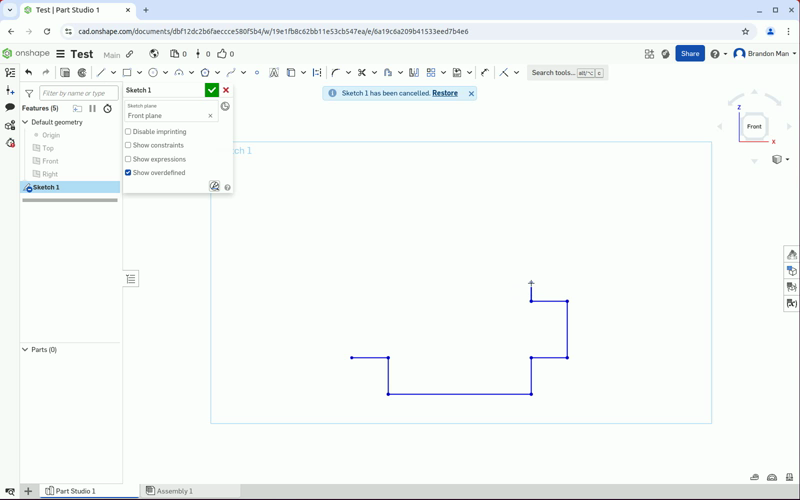
mouse_move(531, 282)
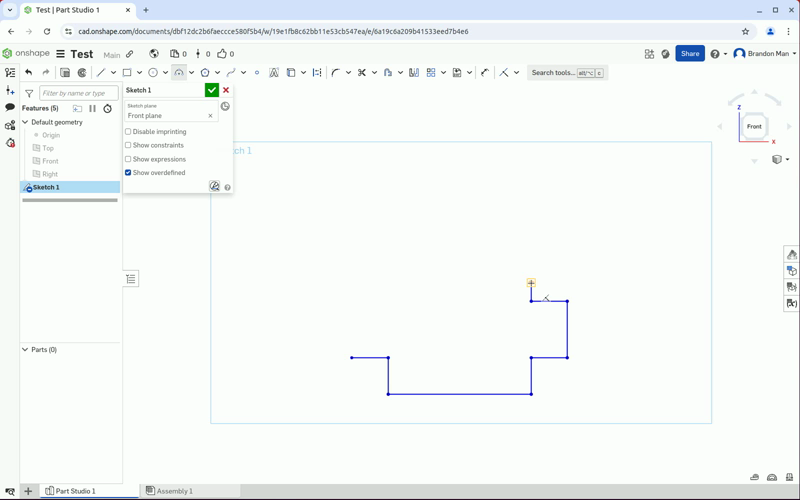
click(531, 282)
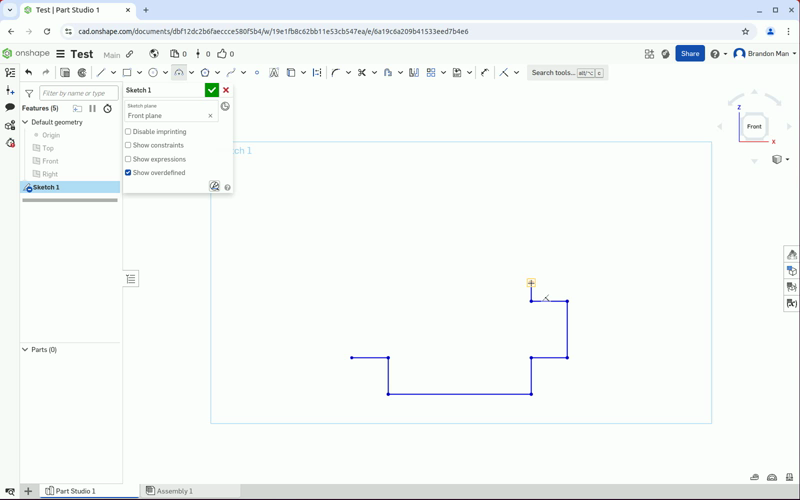
key_down(shift)
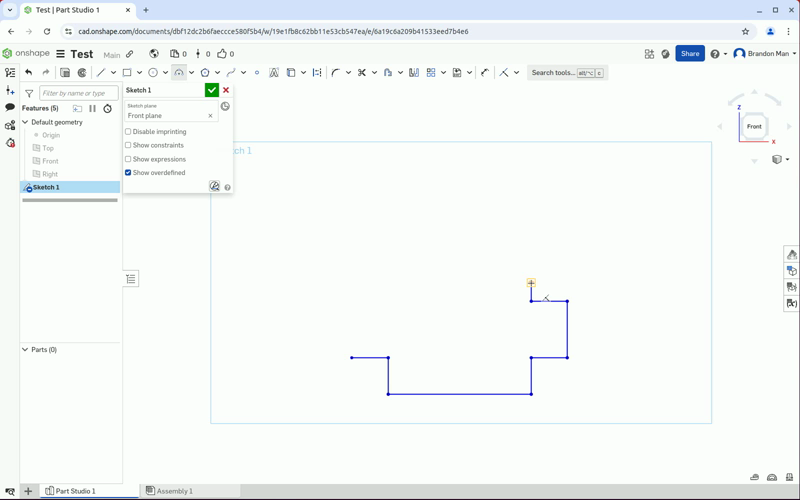
mouse_move(388, 282)
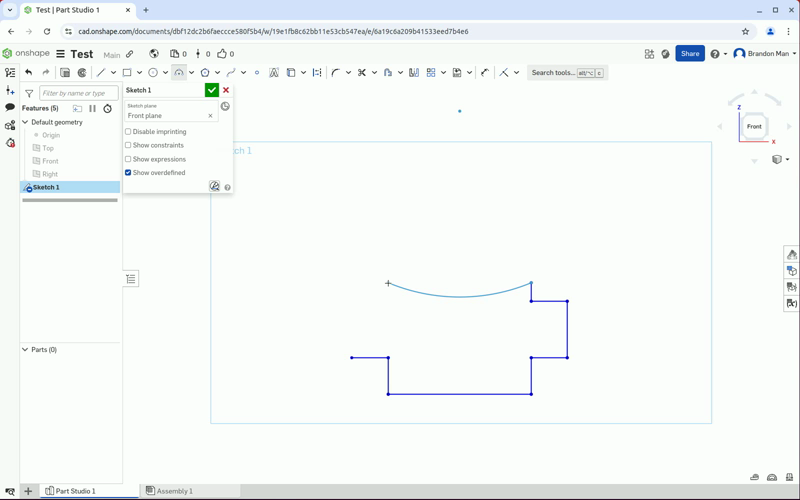
click(388, 282)
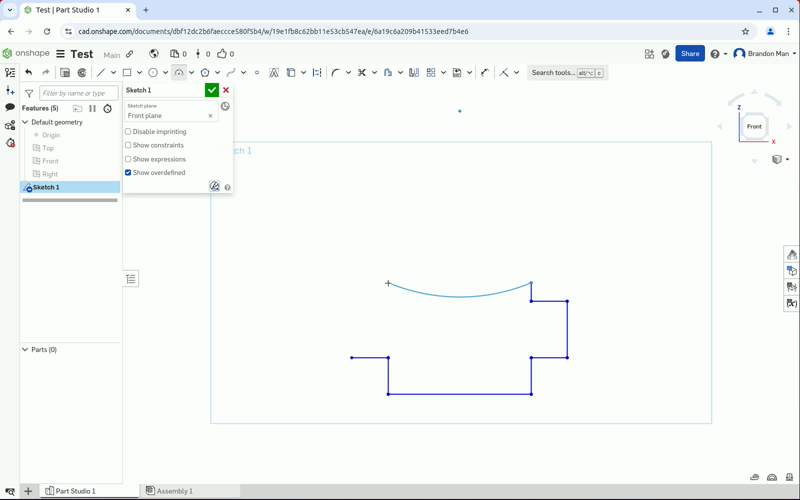
mouse_move(459, 211)
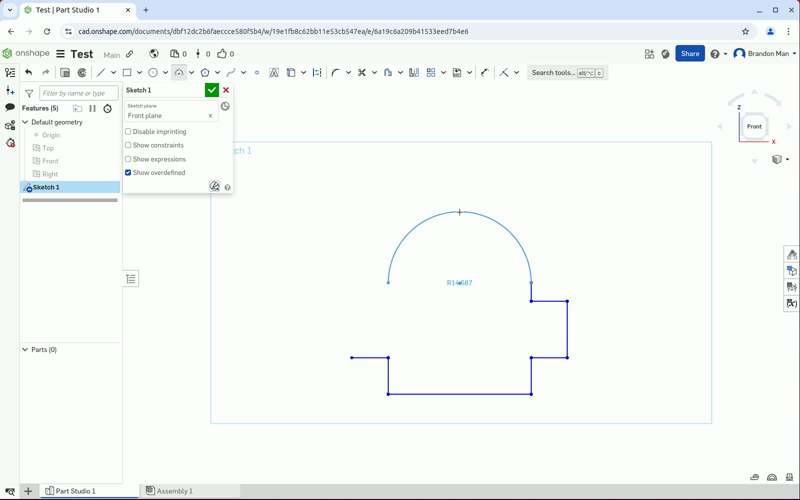
click(459, 211)
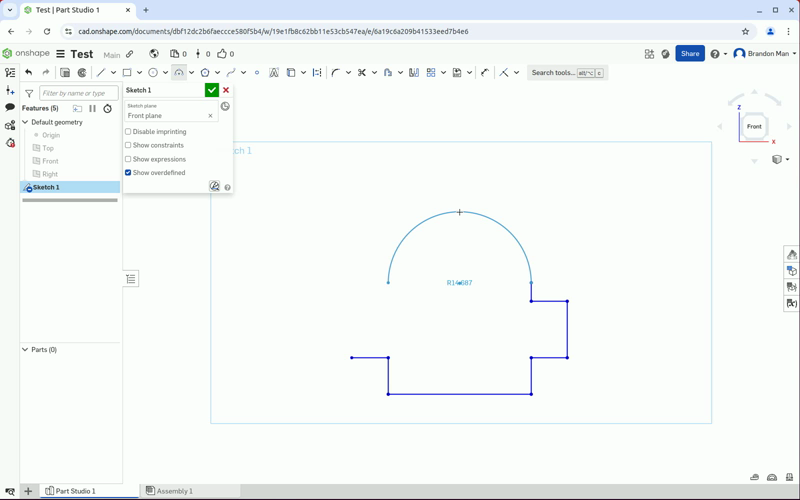
key_up(shift)
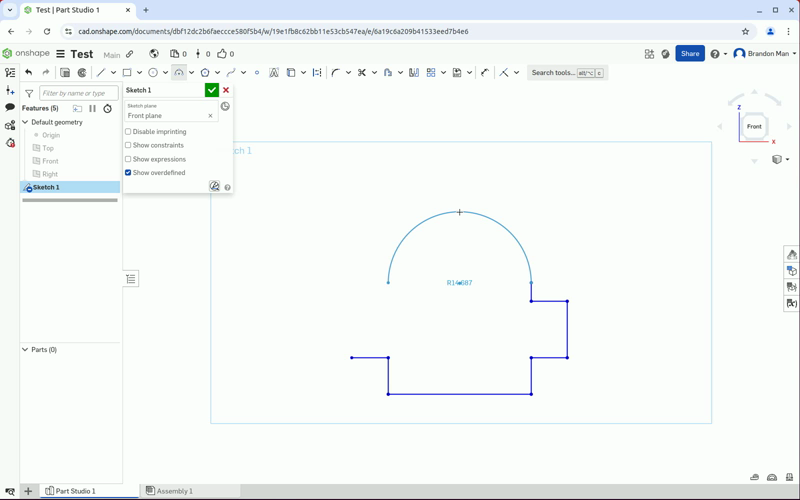
key(esc)
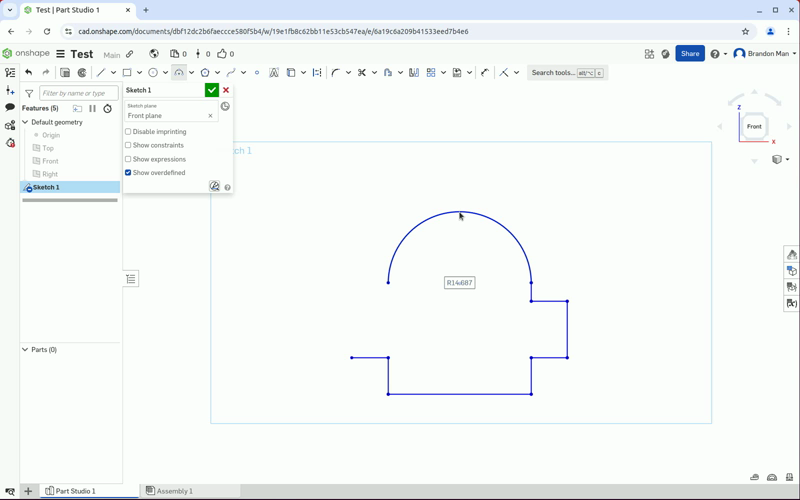
key(l)
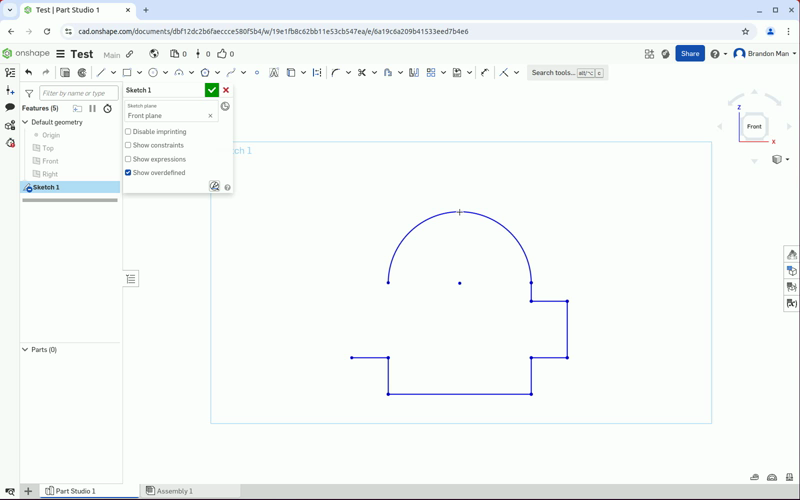
mouse_move(388, 282)
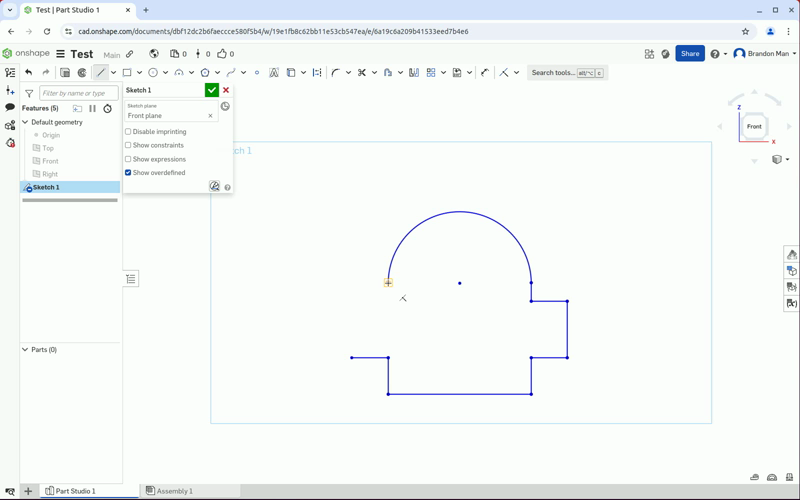
click(388, 282)
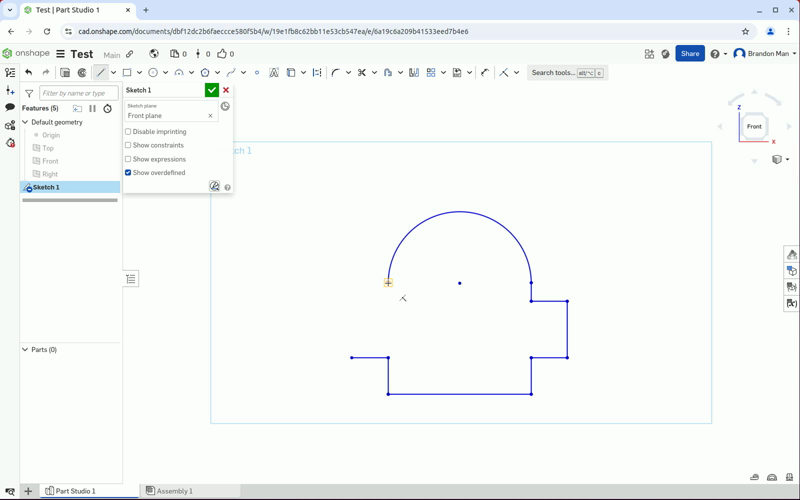
key_down(shift)
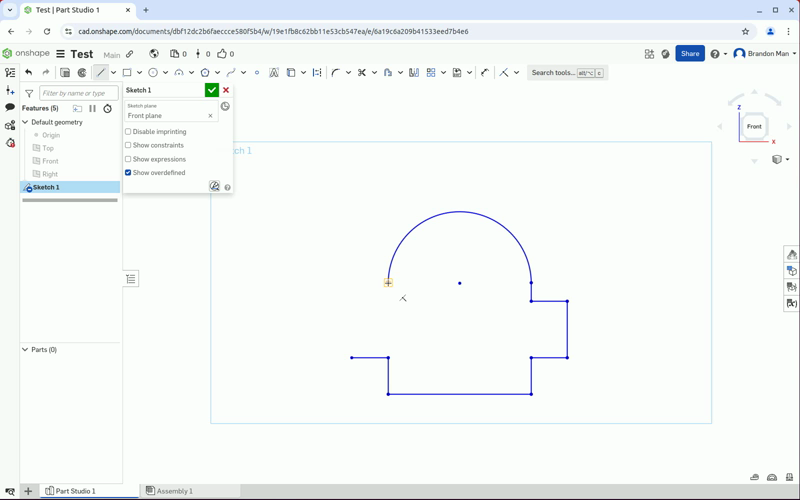
mouse_move(418, 282)
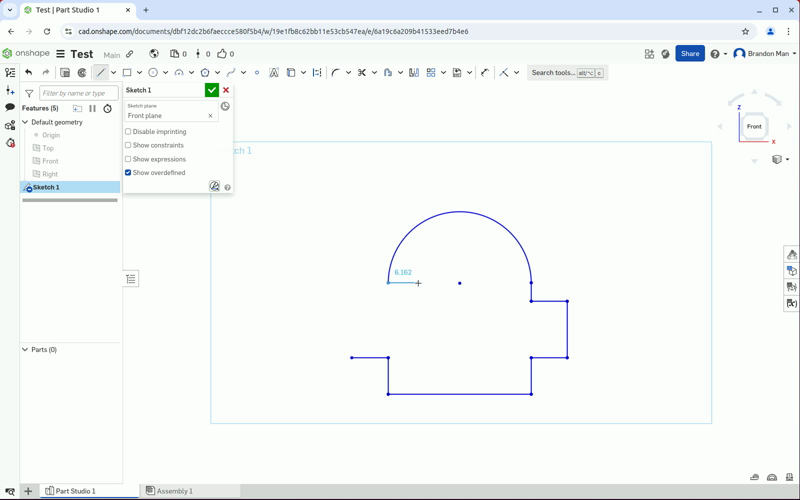
mouse_move(388, 301)
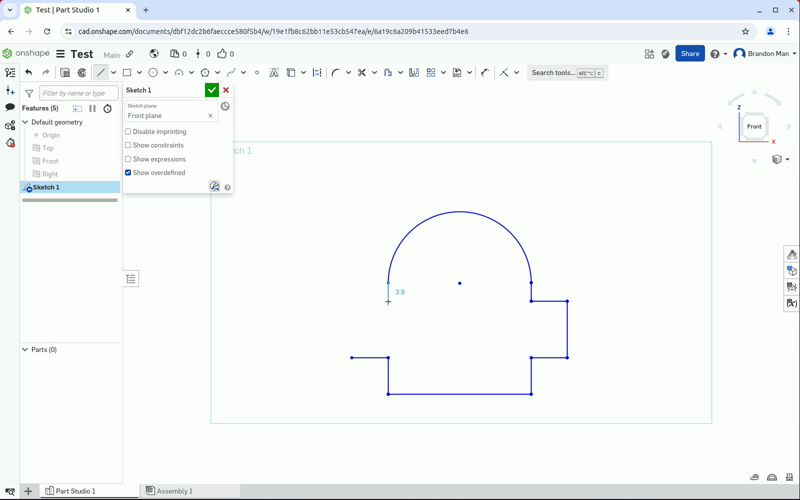
click(388, 301)
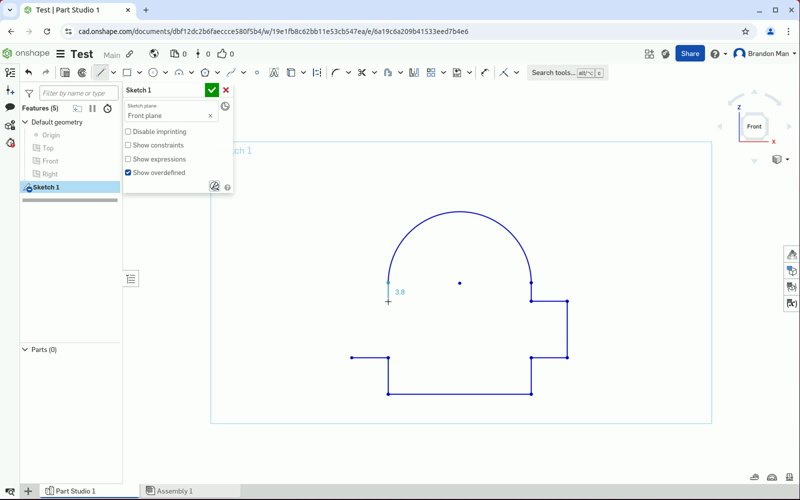
key_up(shift)
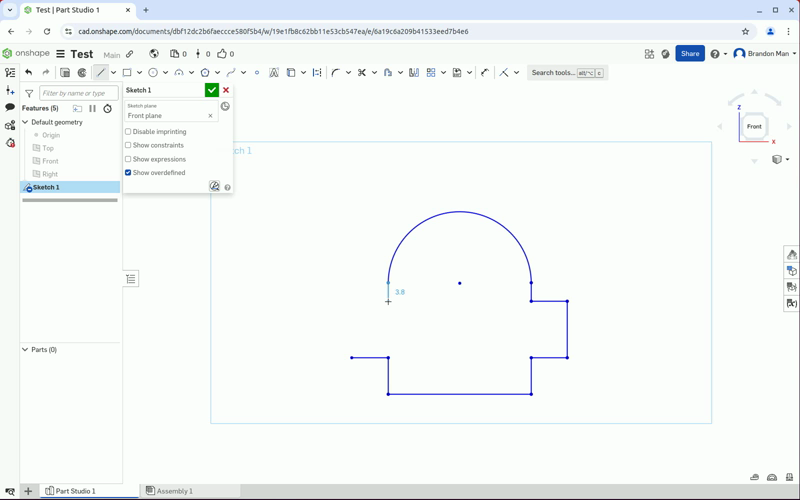
key_down(shift)
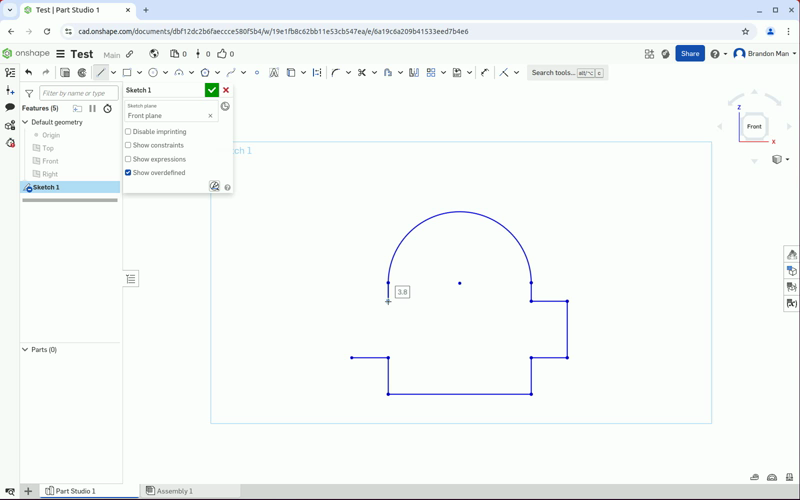
mouse_move(418, 301)
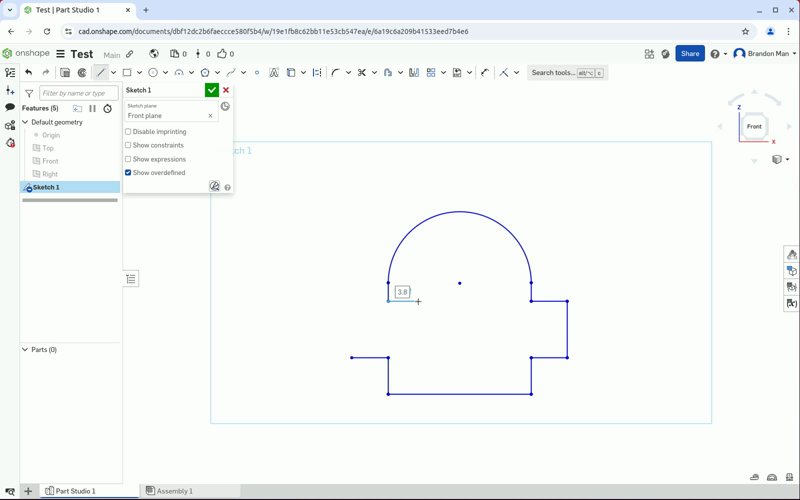
mouse_move(351, 301)
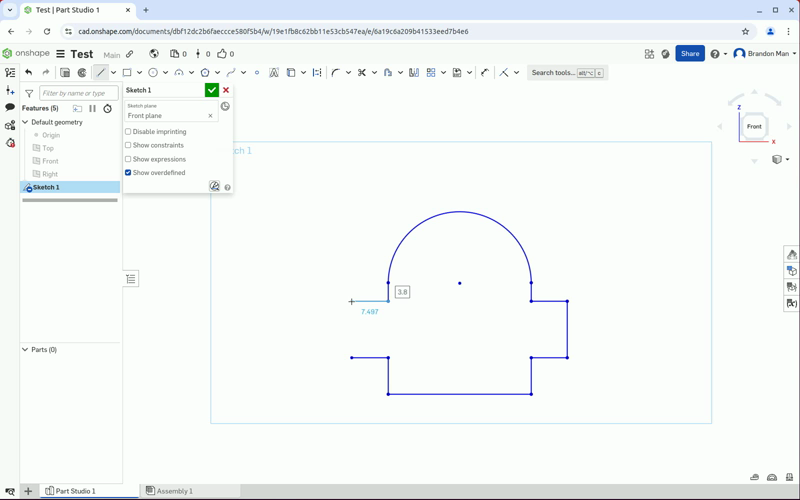
click(351, 301)
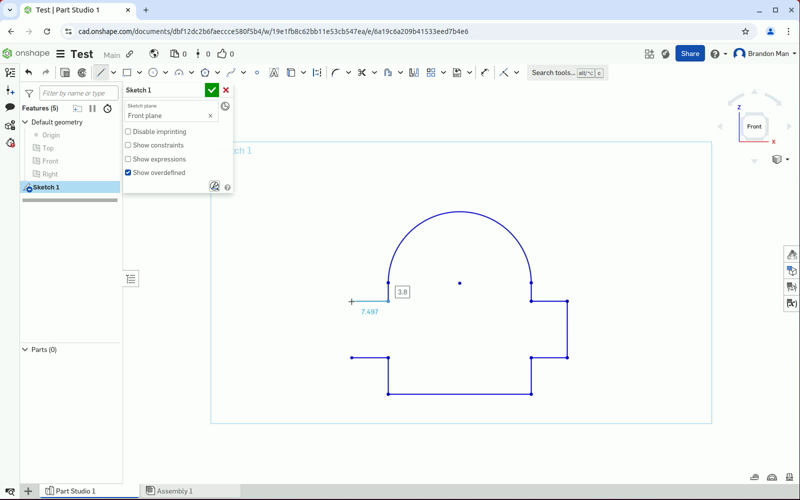
key_up(shift)
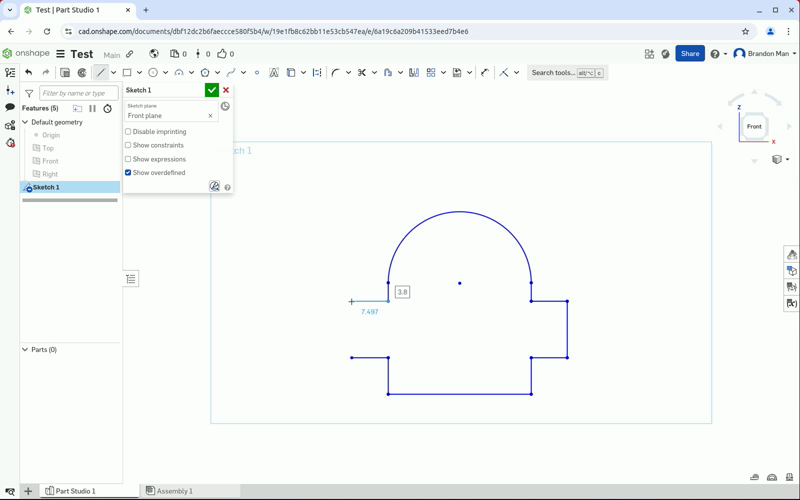
mouse_move(381, 301)
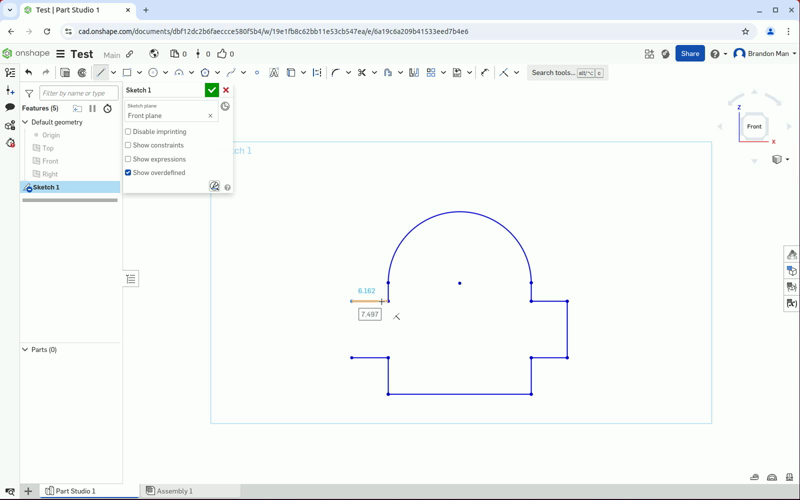
key_down(shift)
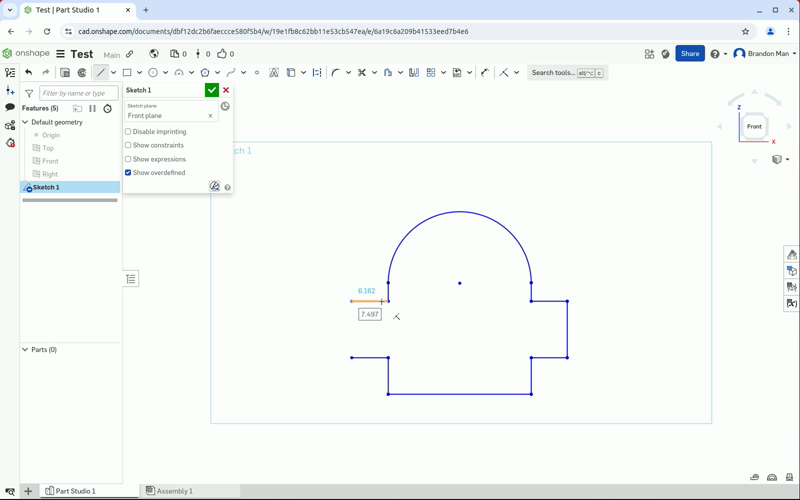
mouse_move(351, 357)
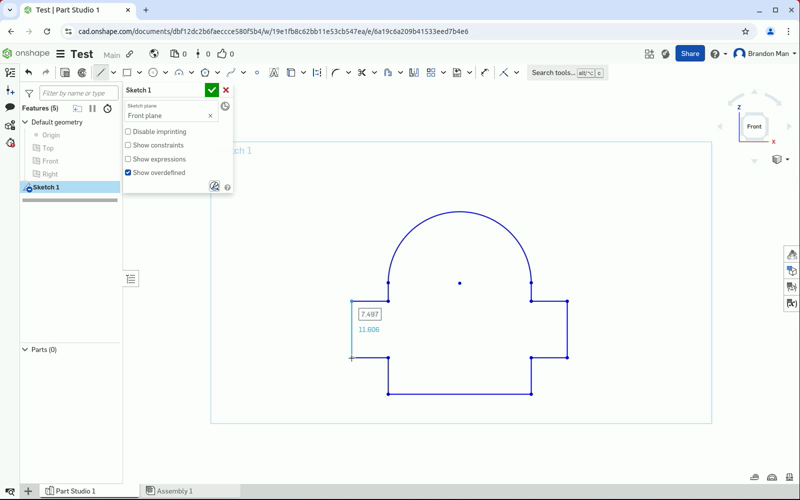
key_up(shift)
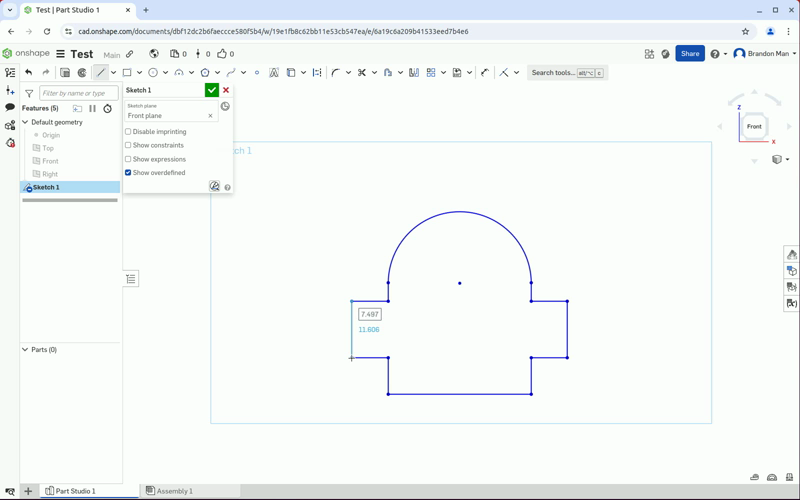
click(351, 357)
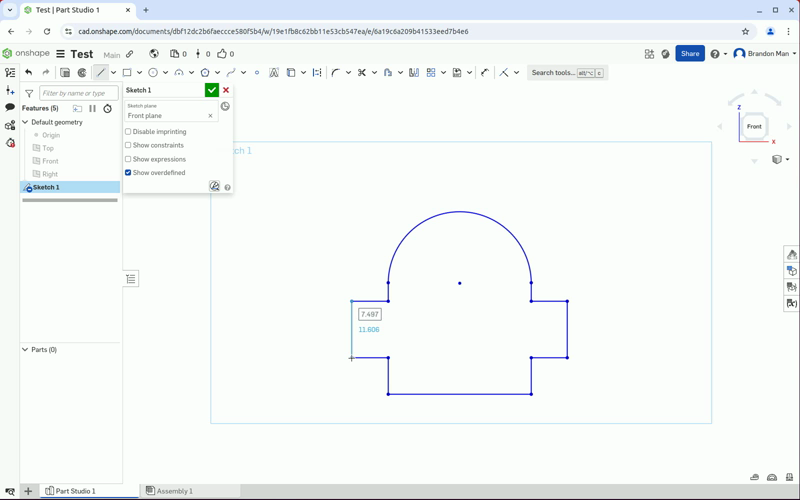
key(esc)
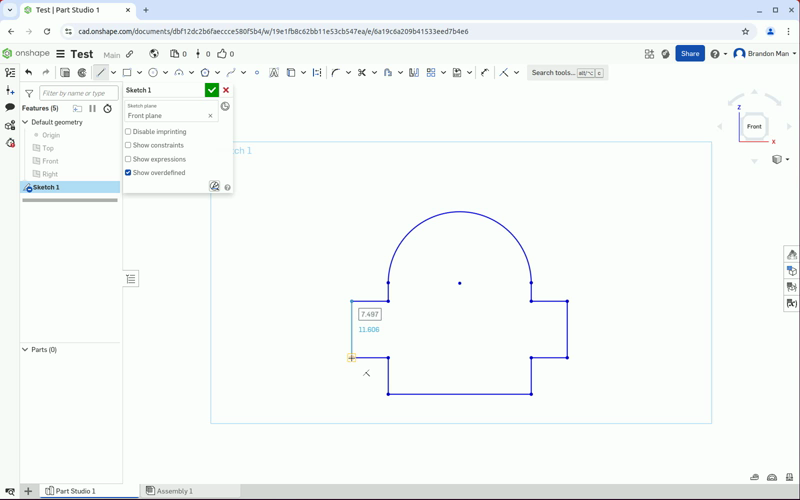
key(l)
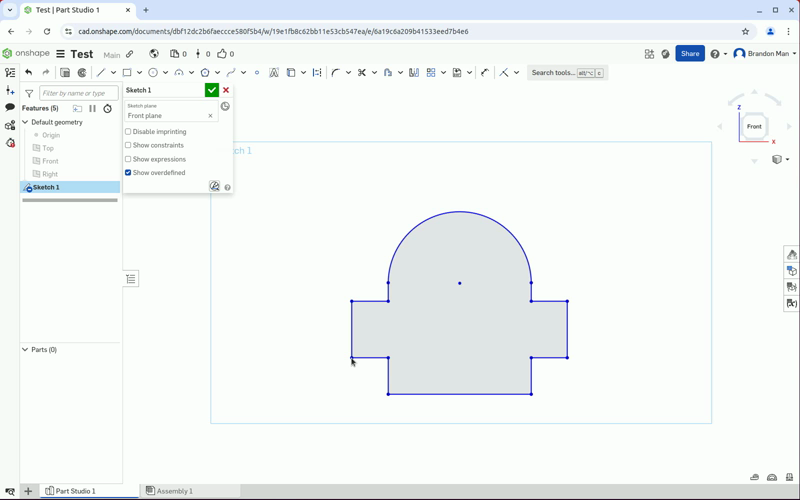
key_down(shift)
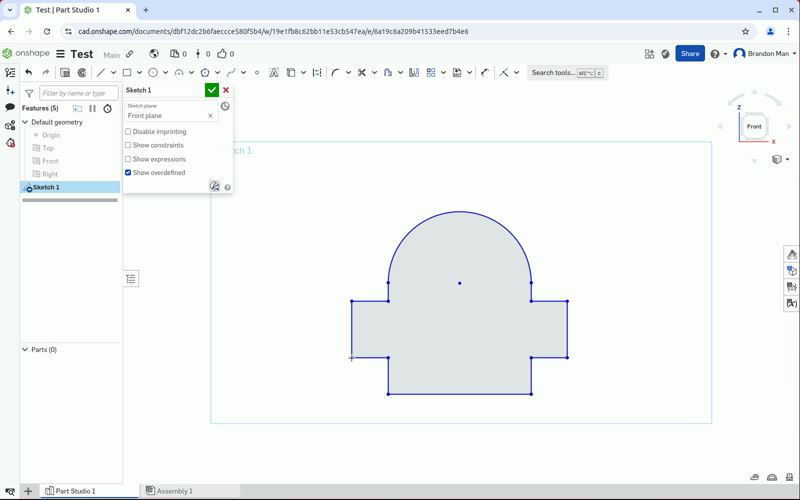
mouse_move(410, 373)
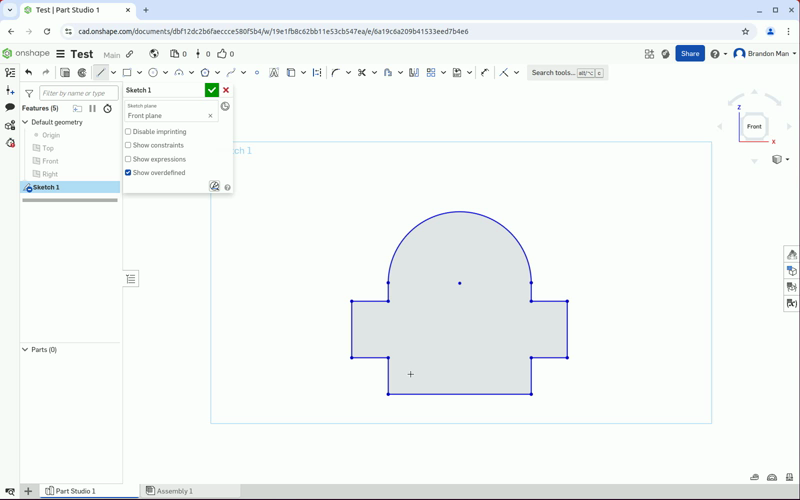
click(410, 373)
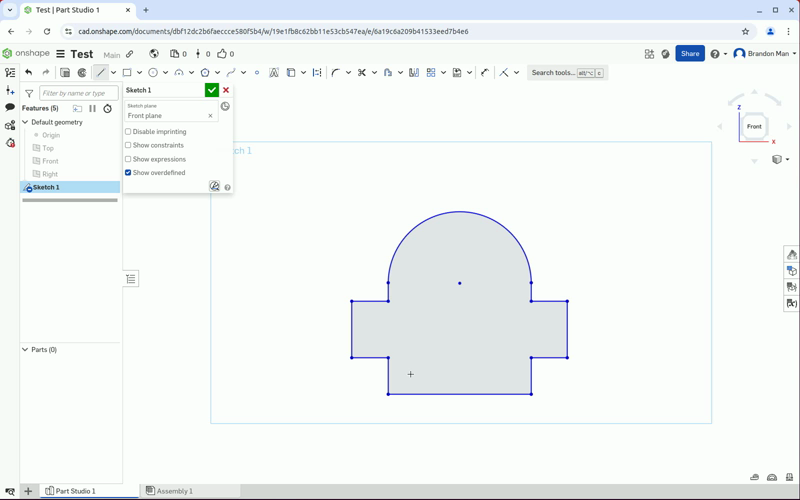
key_up(shift)
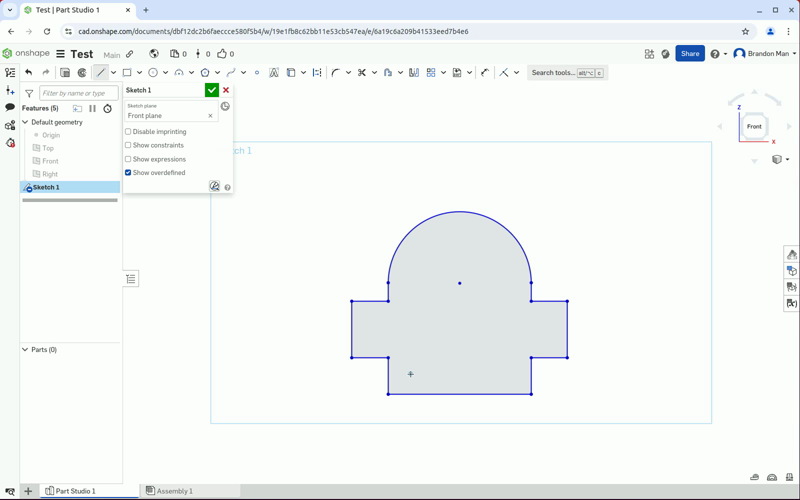
key_down(shift)
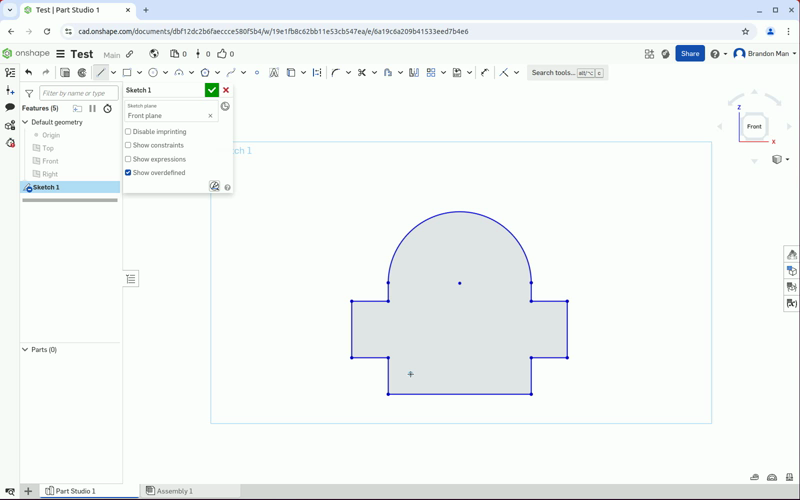
mouse_move(508, 373)
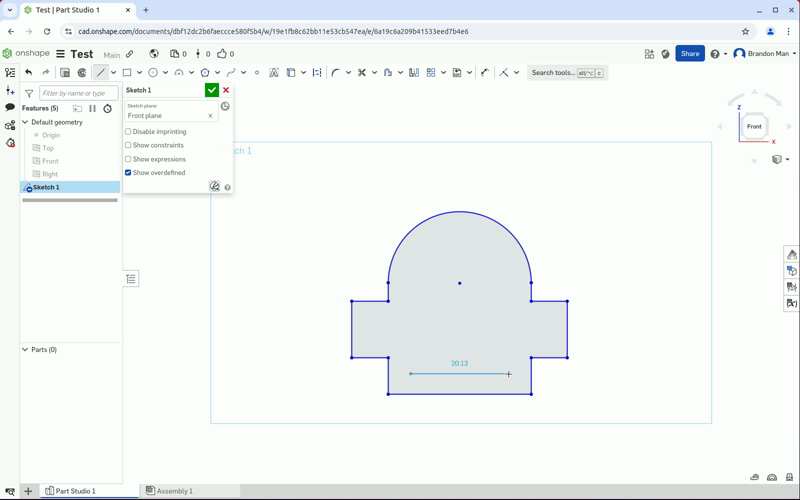
click(508, 373)
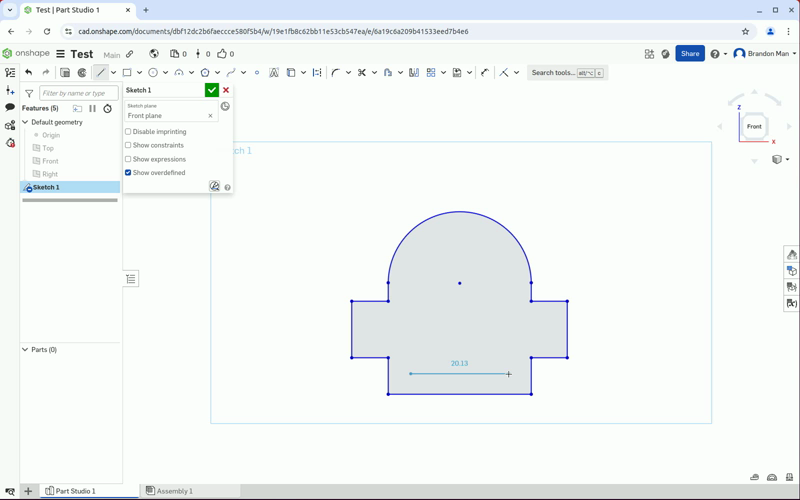
key_up(shift)
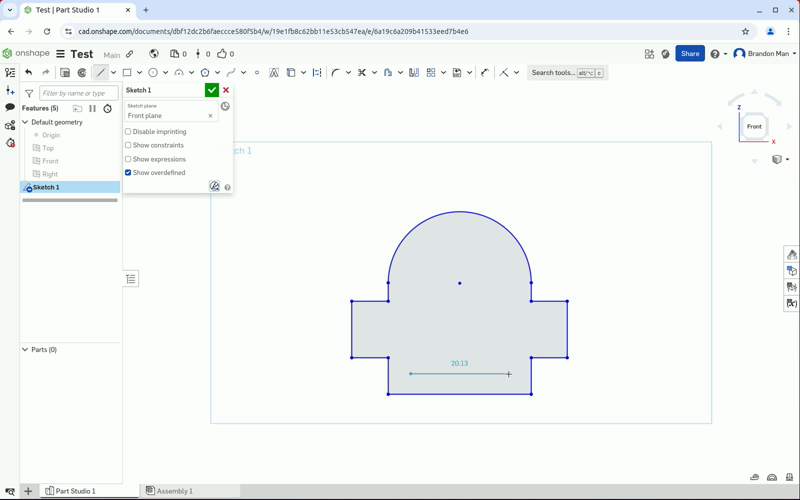
key_down(shift)
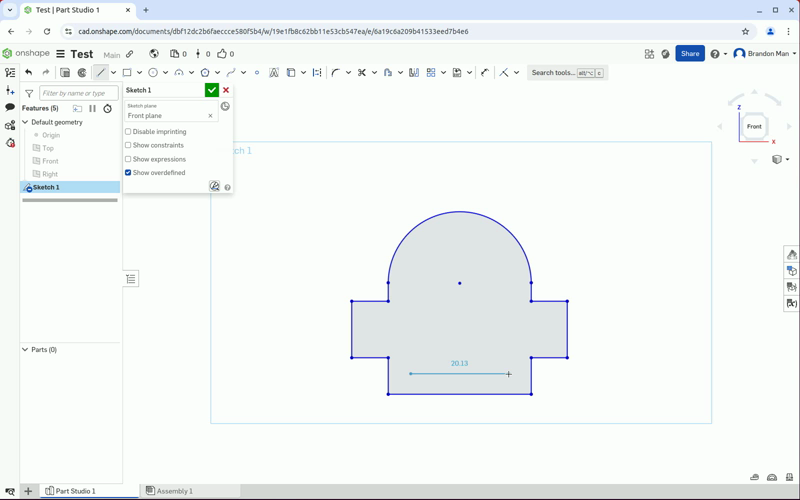
mouse_move(508, 282)
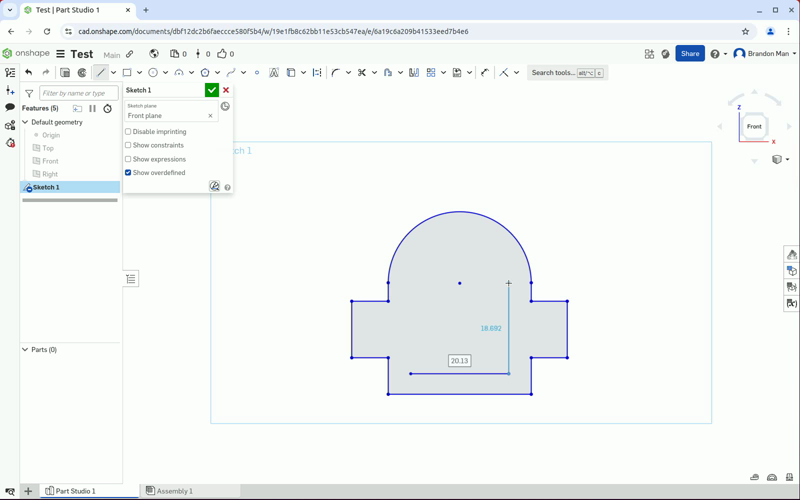
click(508, 282)
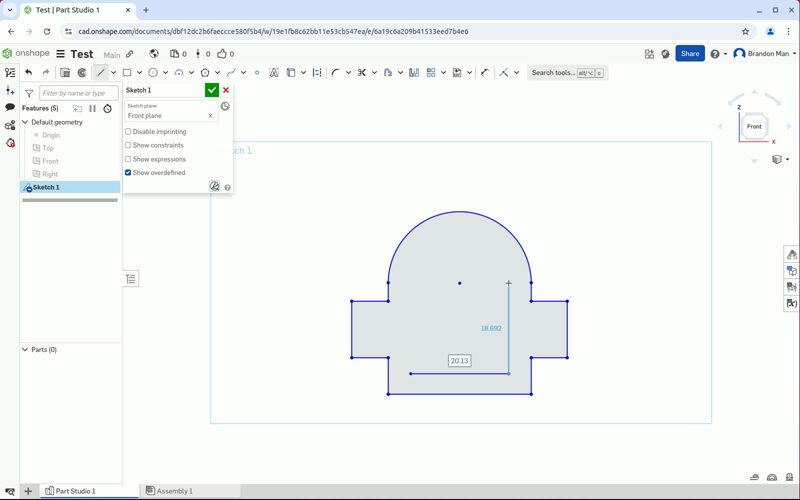
key_up(shift)
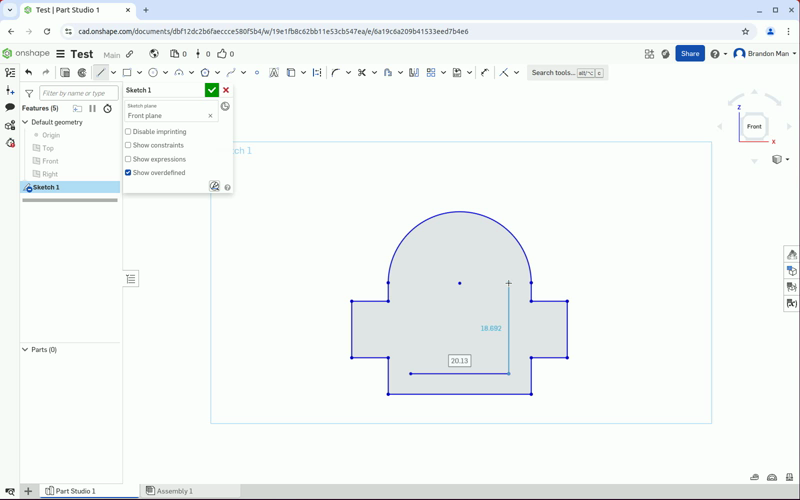
key(esc)
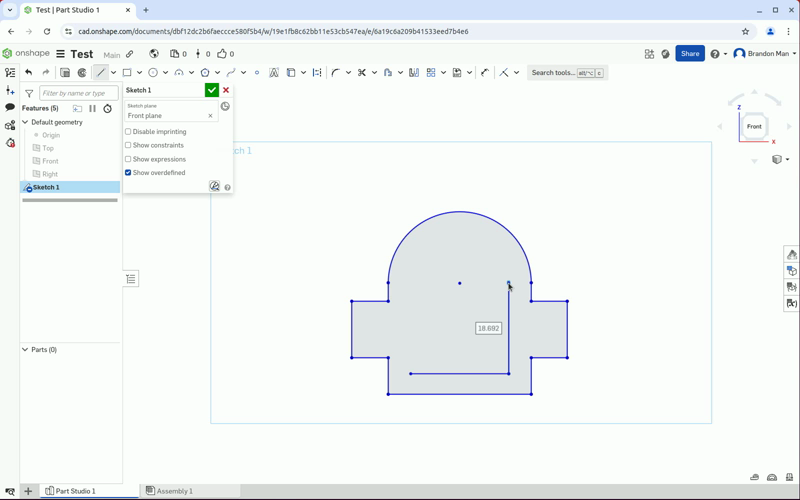
key(a)
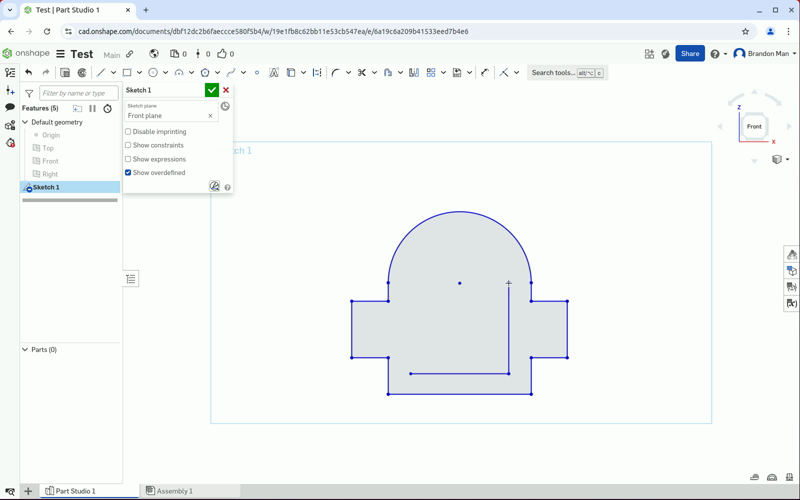
mouse_move(508, 282)
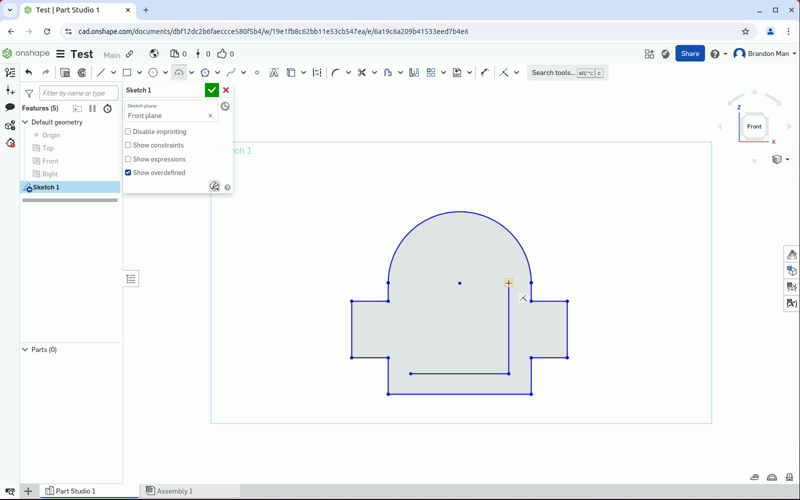
click(508, 282)
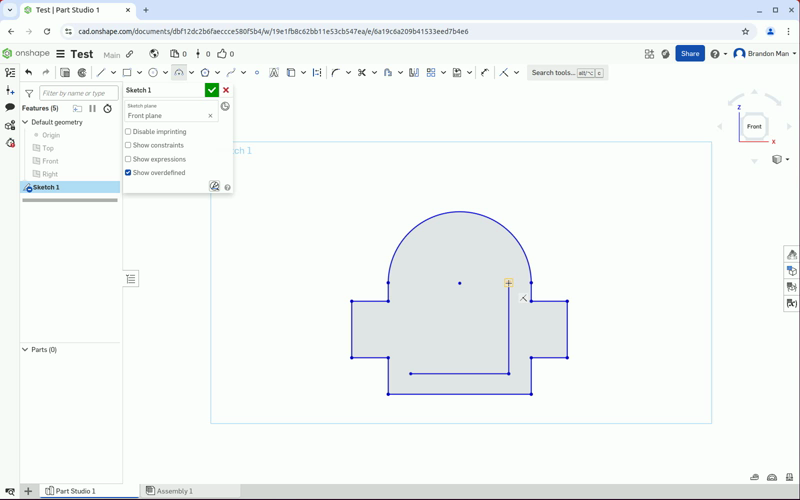
key_down(shift)
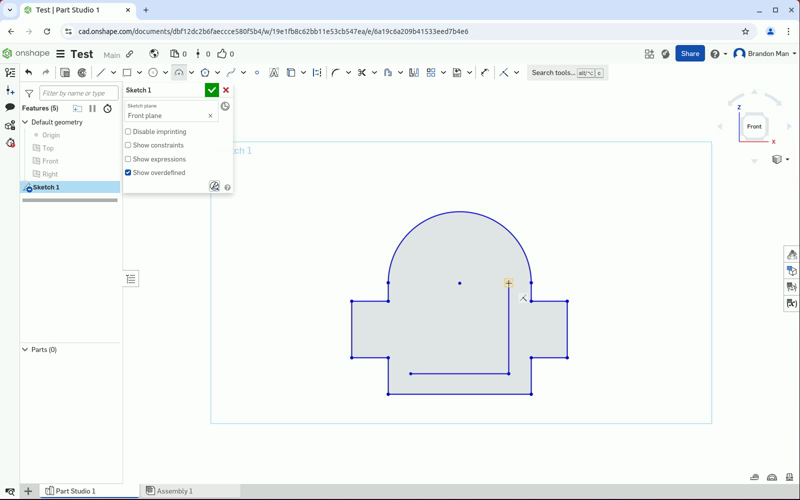
mouse_move(410, 282)
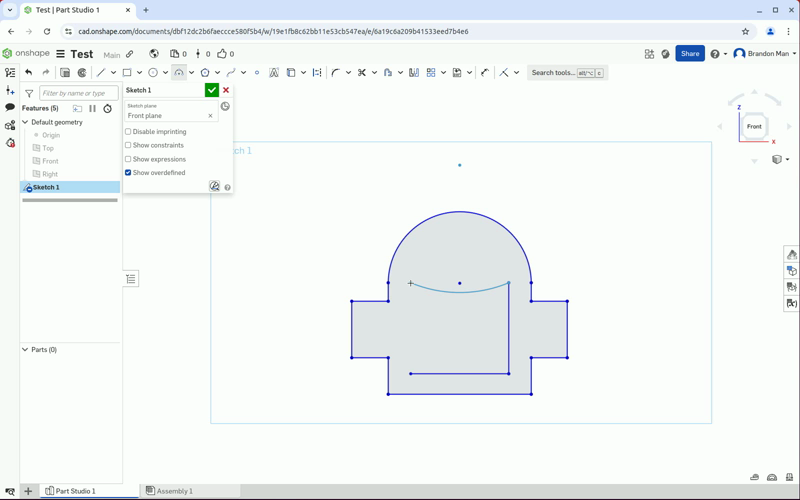
click(410, 282)
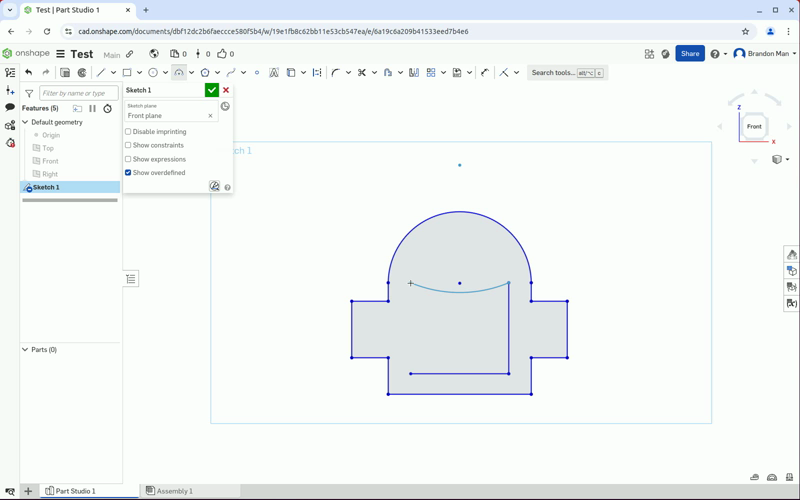
mouse_move(459, 234)
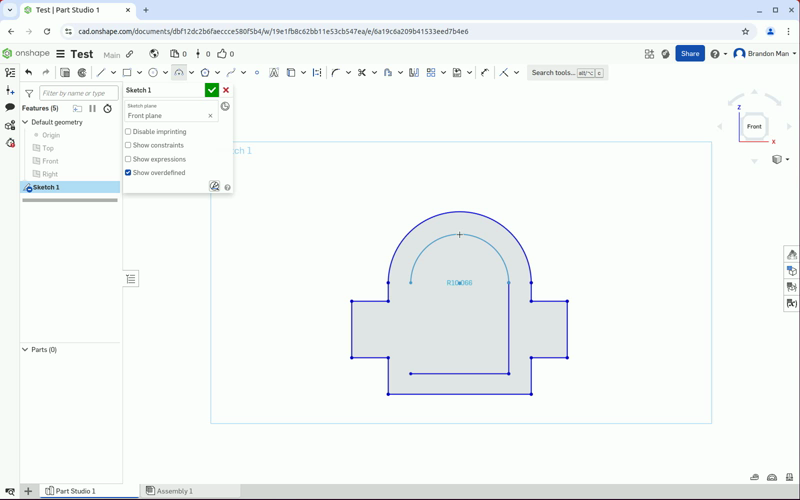
click(459, 234)
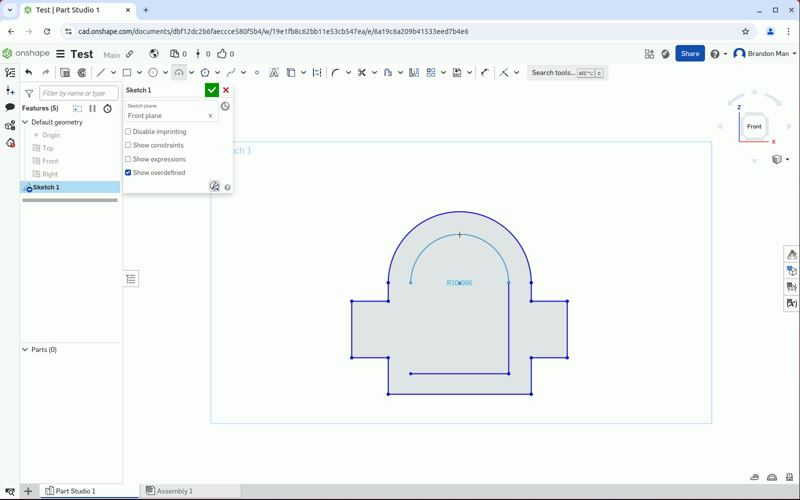
key_up(shift)
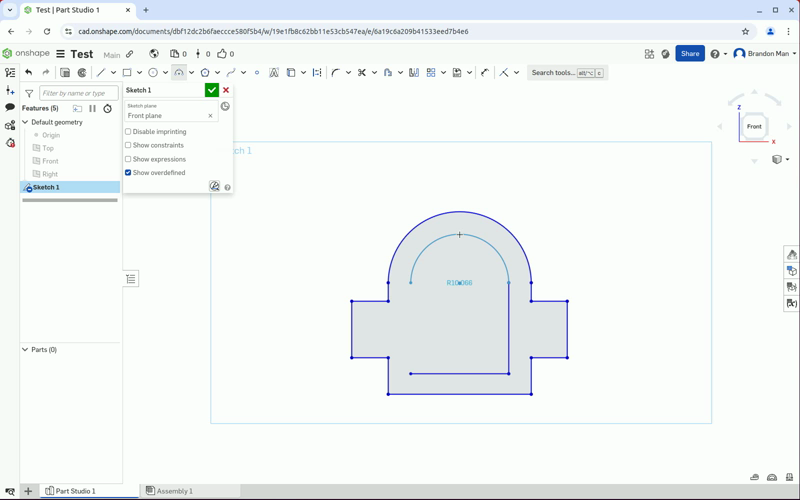
key(esc)
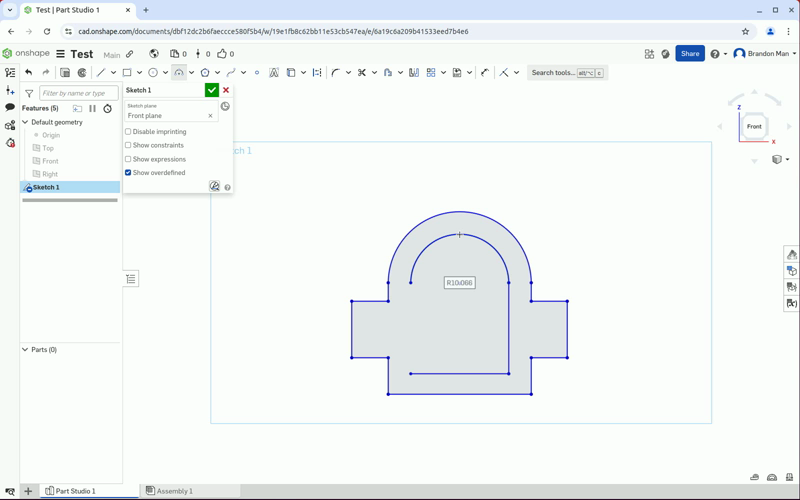
key(l)
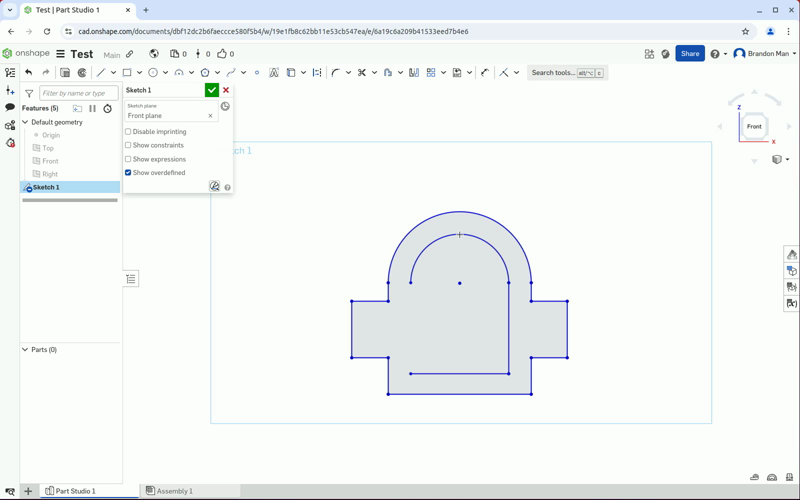
mouse_move(410, 282)
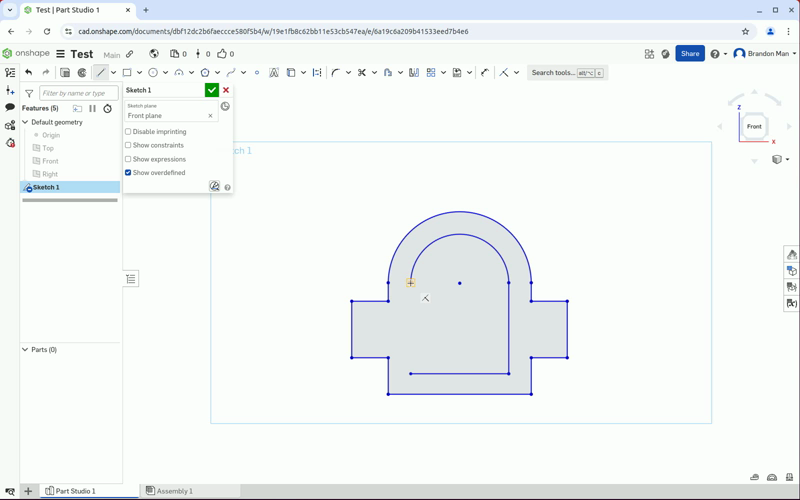
click(410, 282)
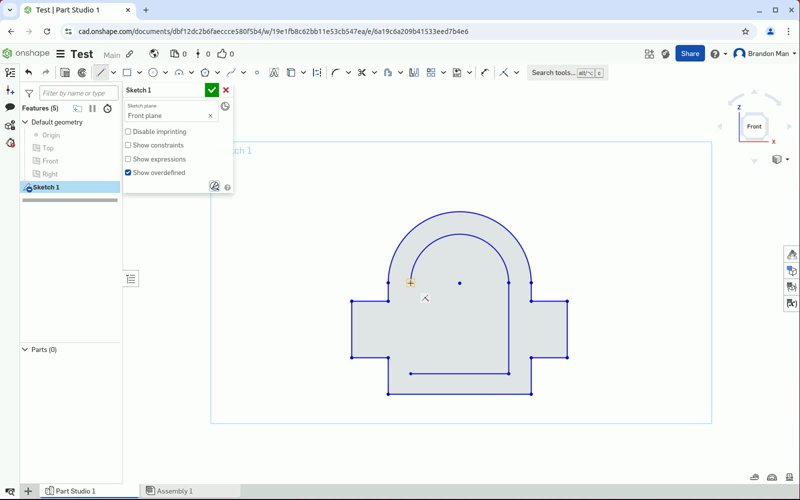
key_down(shift)
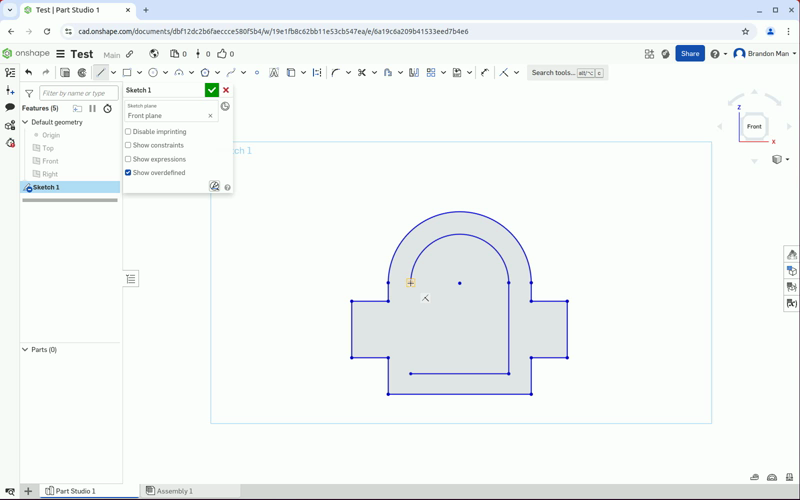
mouse_move(410, 373)
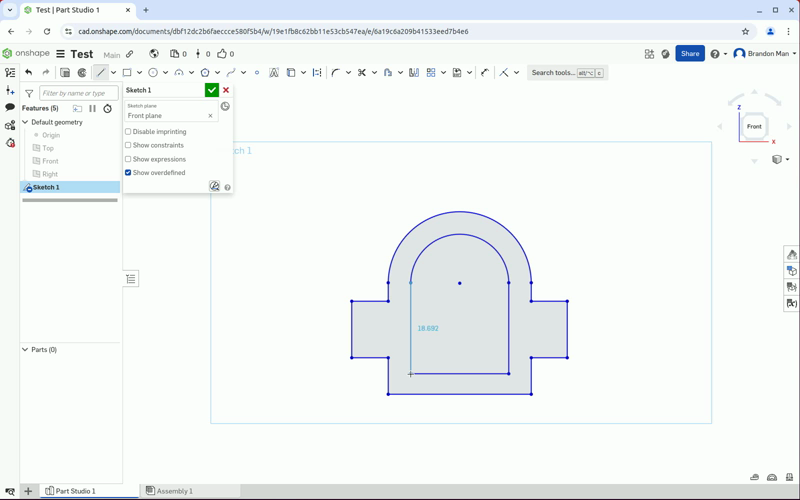
key_up(shift)
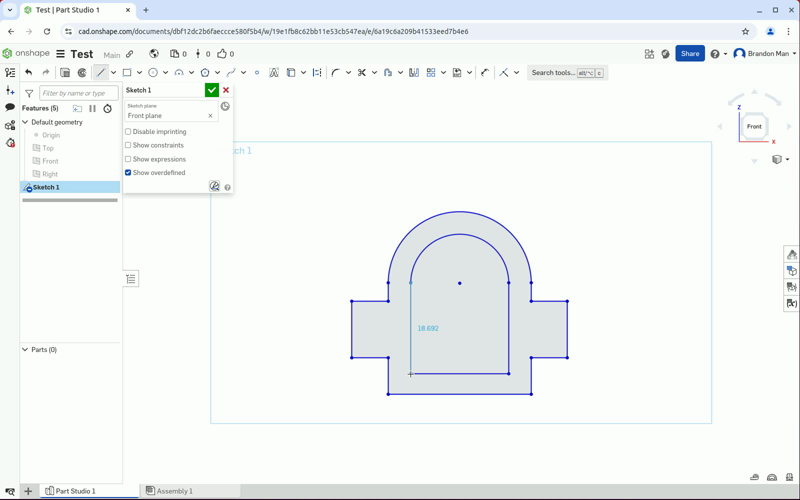
click(410, 373)
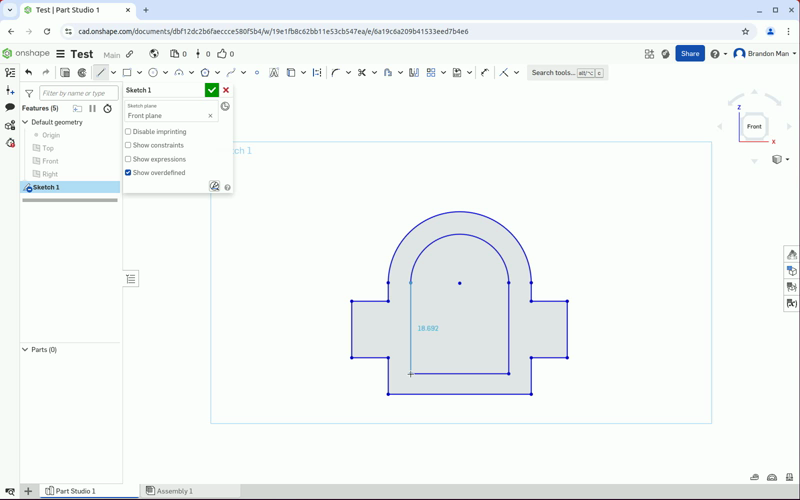
key(esc)
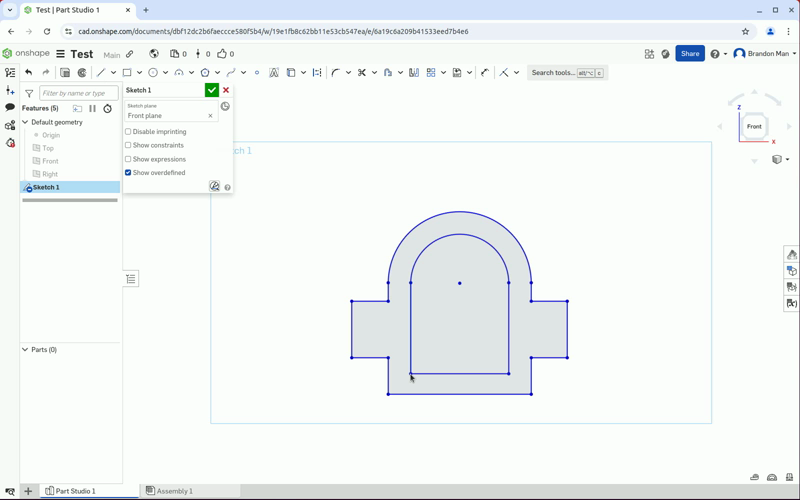
mouse_move(404, 257)
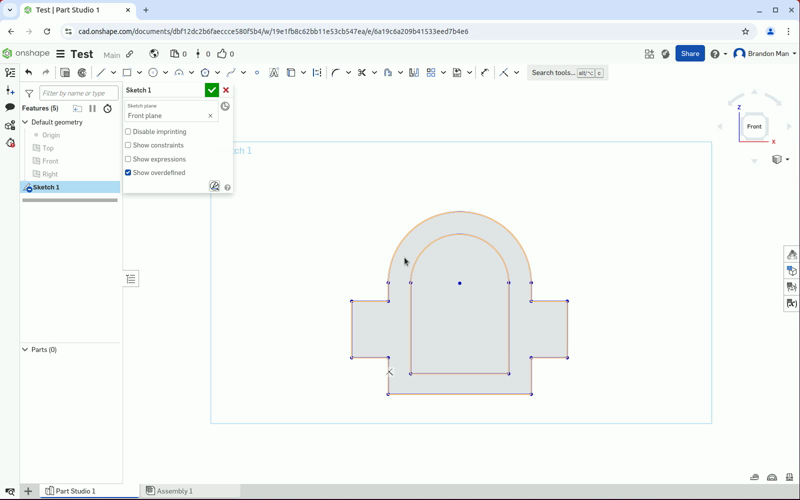
click(404, 257)
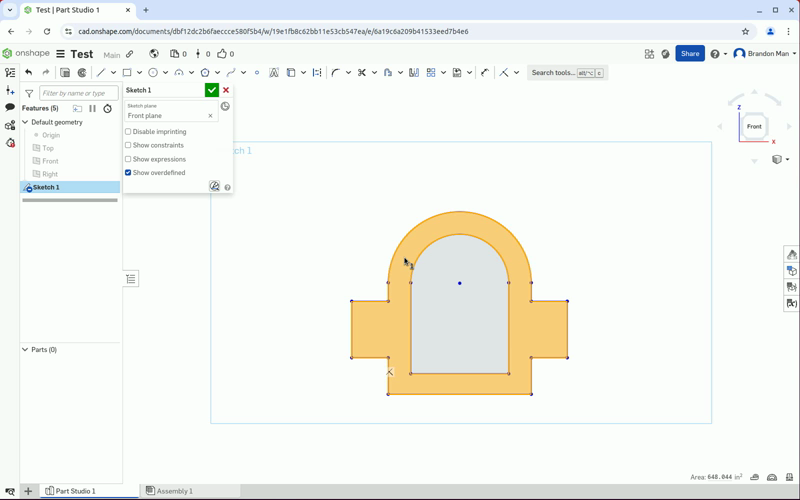
mouse_move(73, 352)
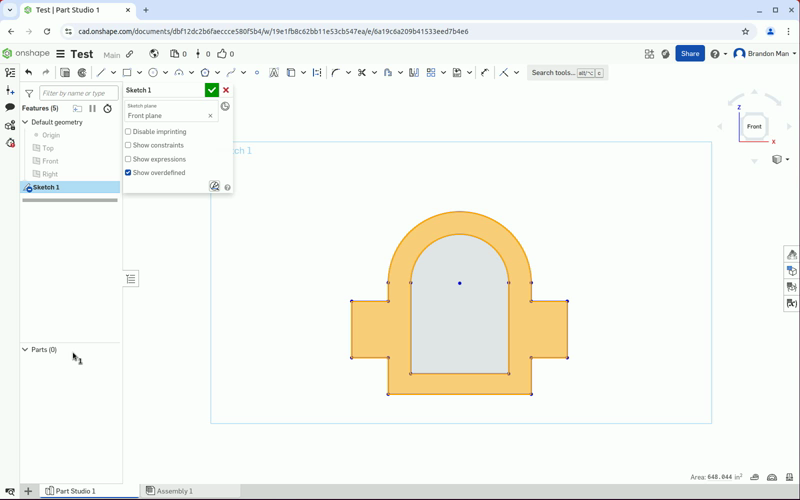
key(shift+y)
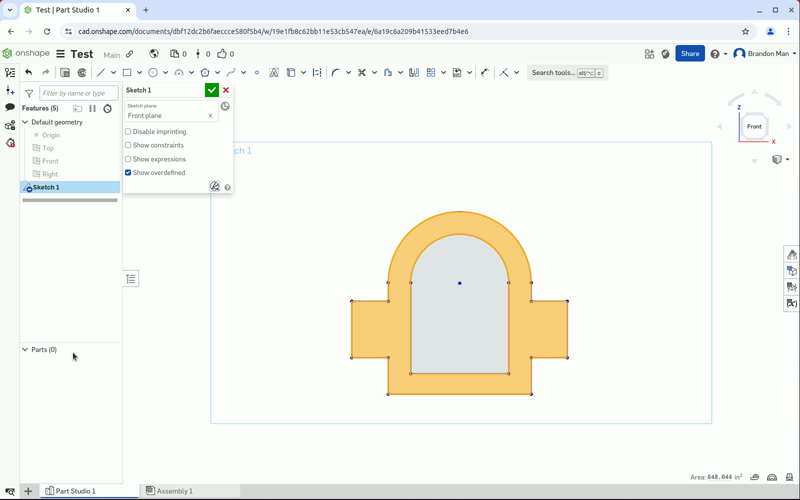
key(shift+e)
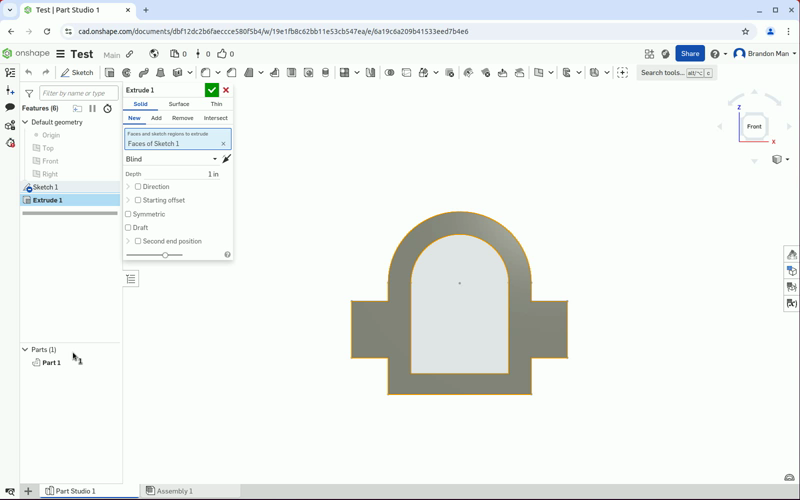
mouse_move(143, 106)
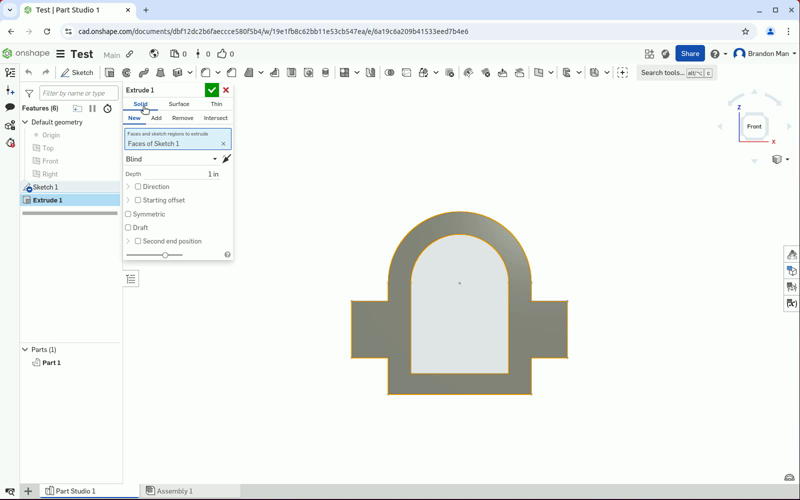
click(143, 106)
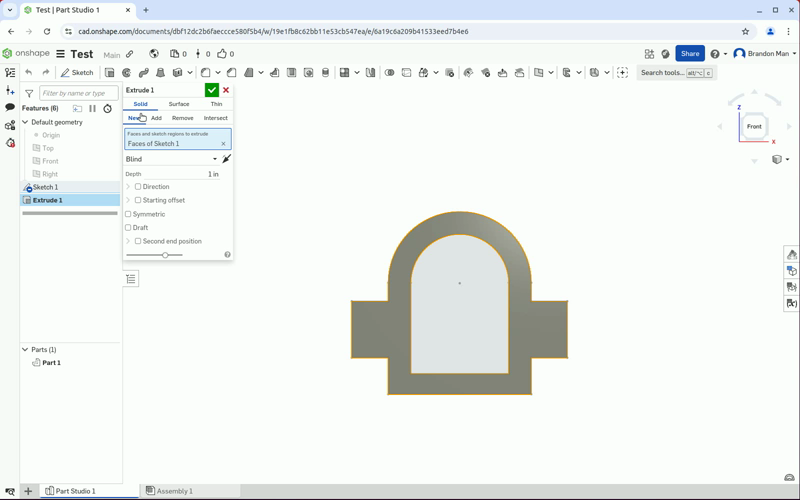
mouse_move(137, 120)
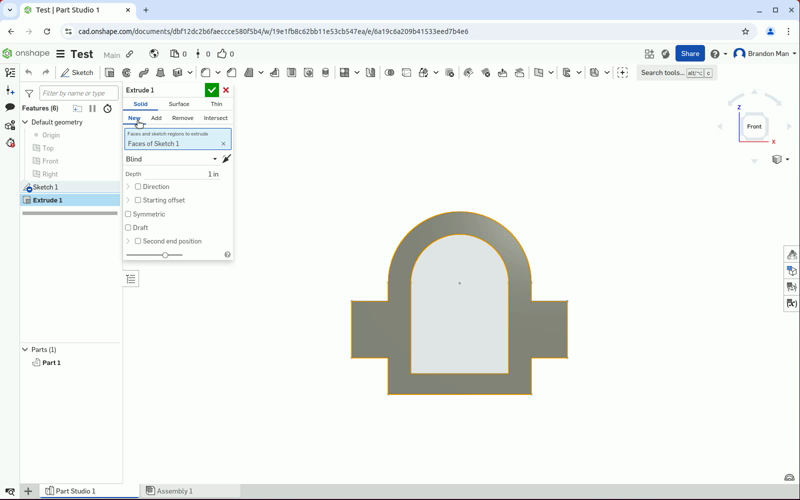
click(137, 120)
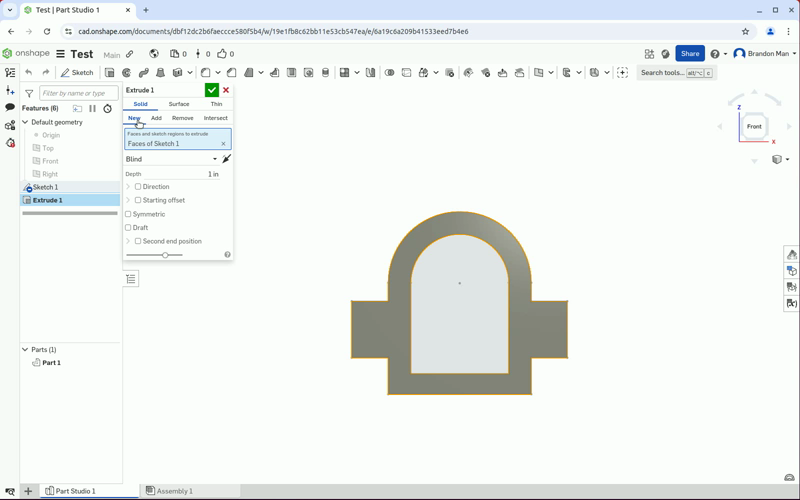
key(tab, 4)
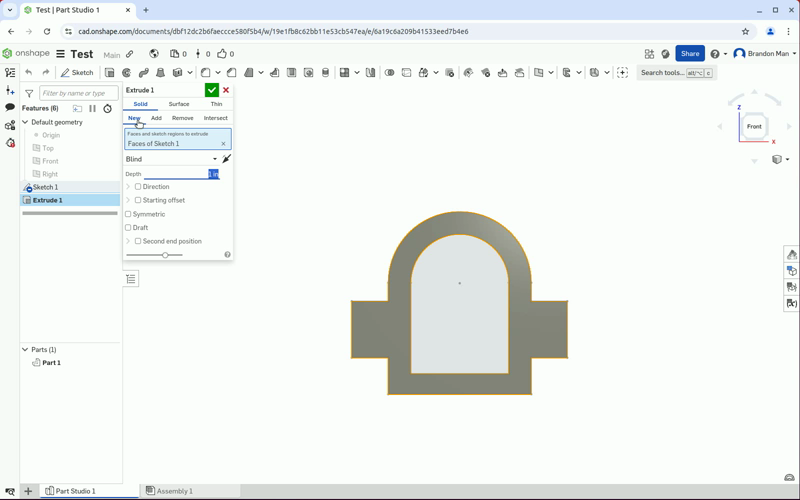
text(12.036)
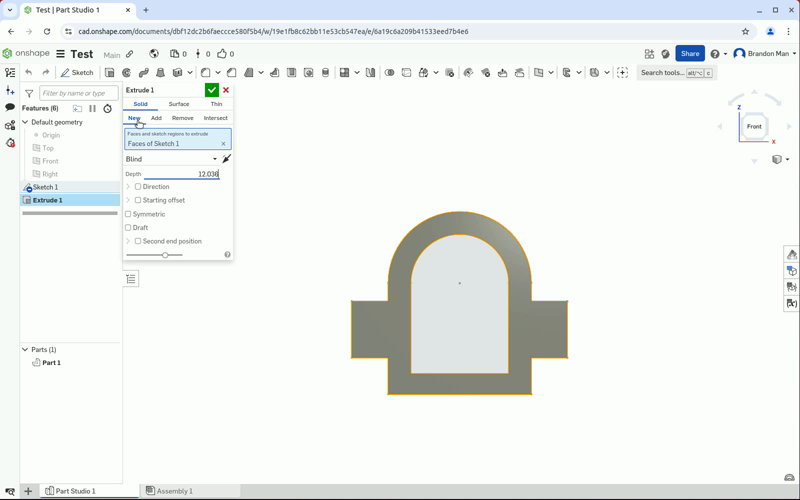
key(tab, 3)
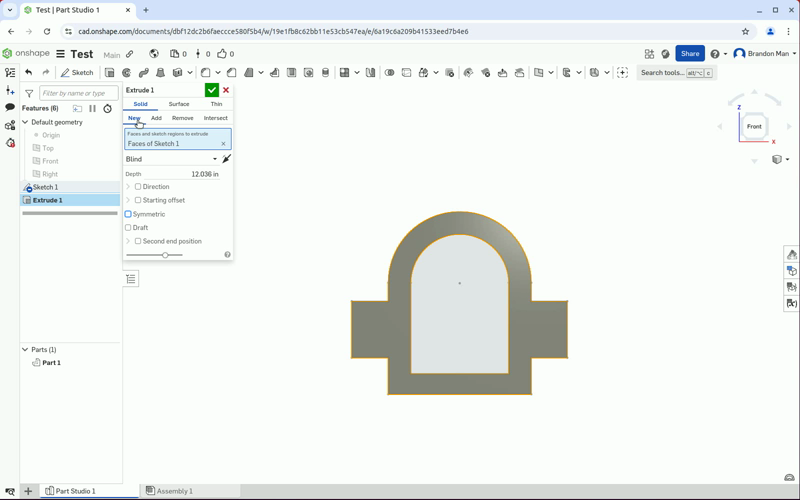
key(space)
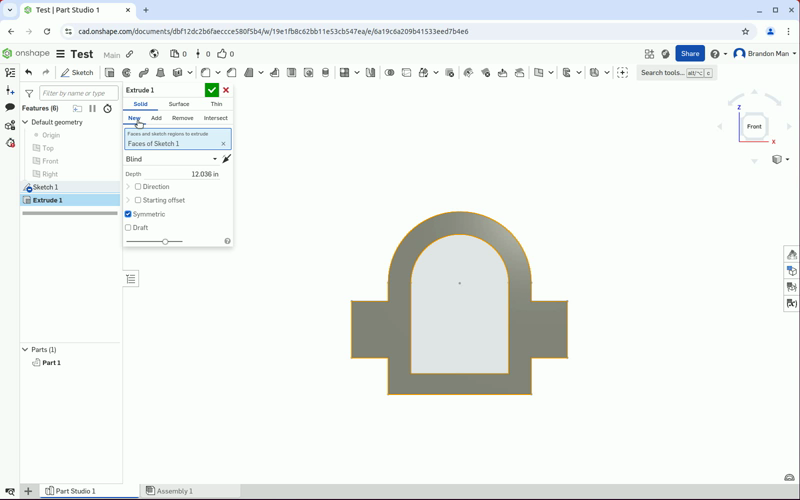
key(enter)
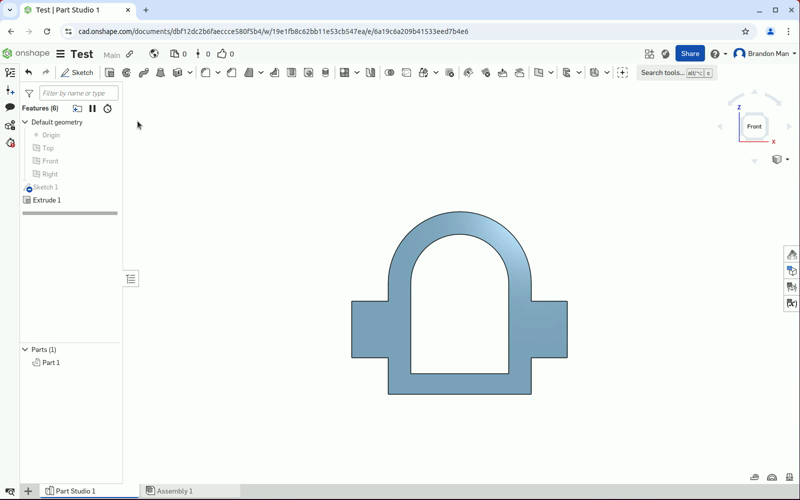
key(shift+h)
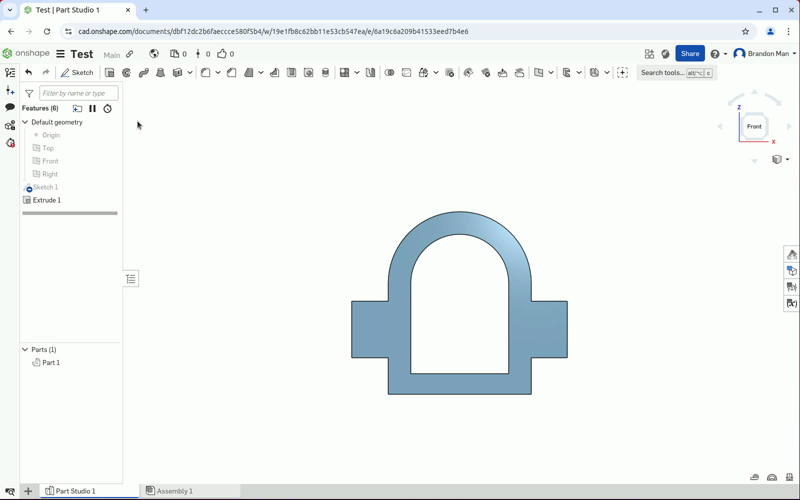
key(shift+h)
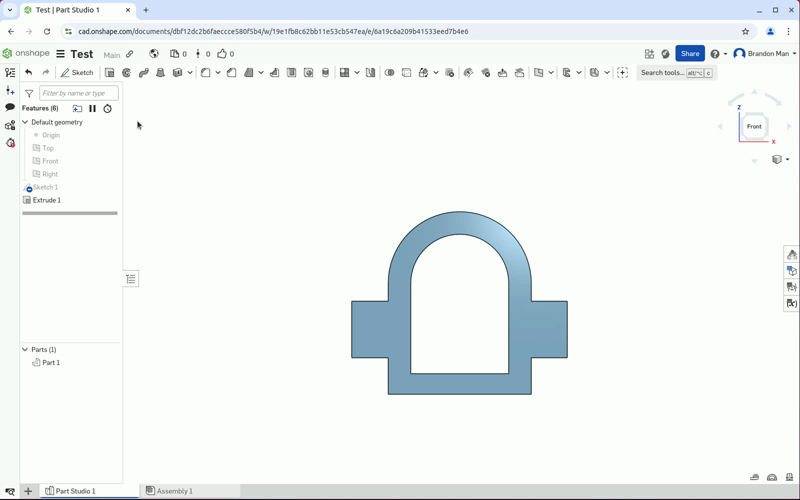
mouse_move(73, 189)
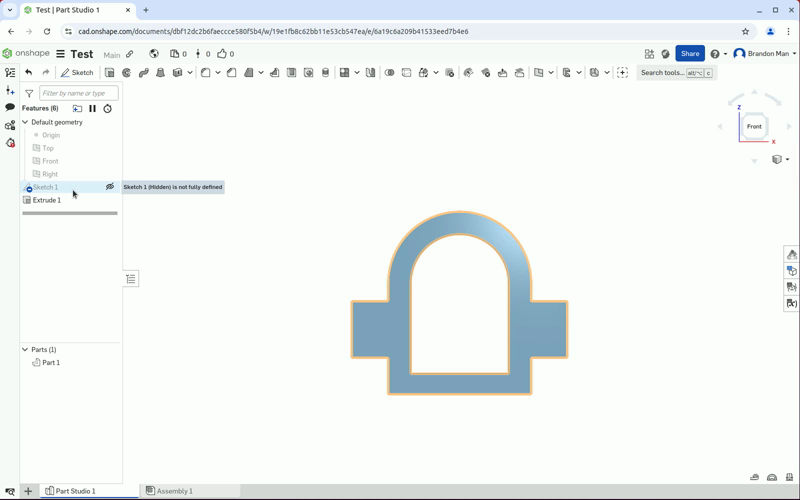
click(73, 189)
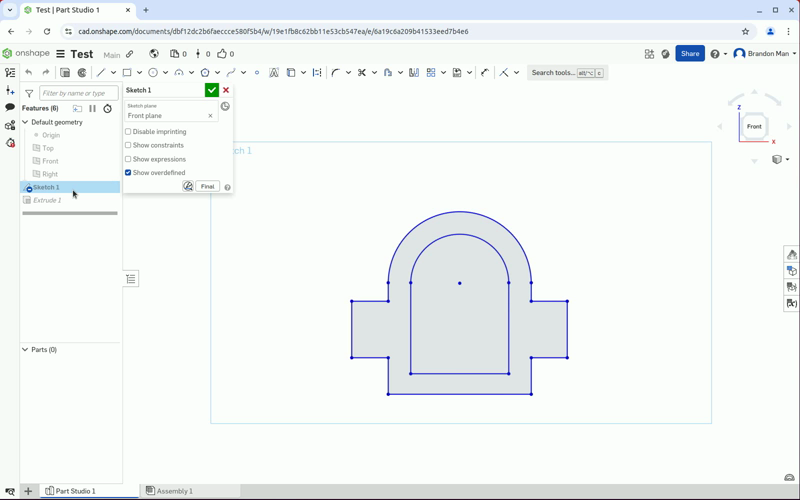
mouse_move(229, 92)
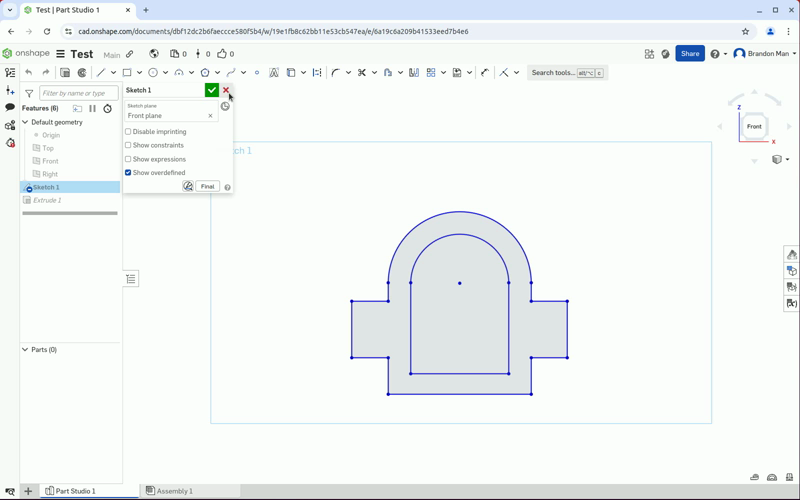
click(229, 92)
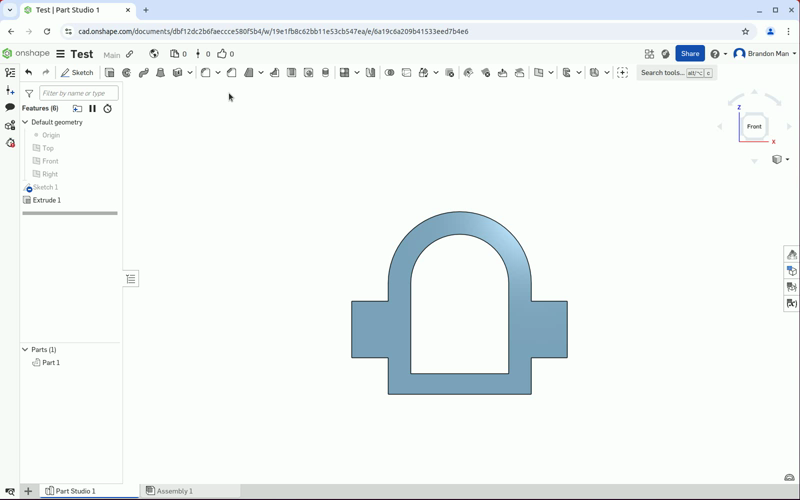
mouse_move(73, 352)
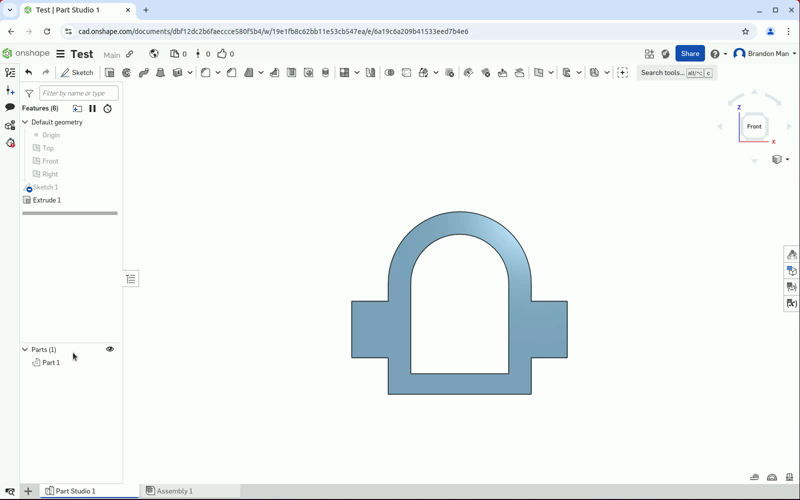
key(y)
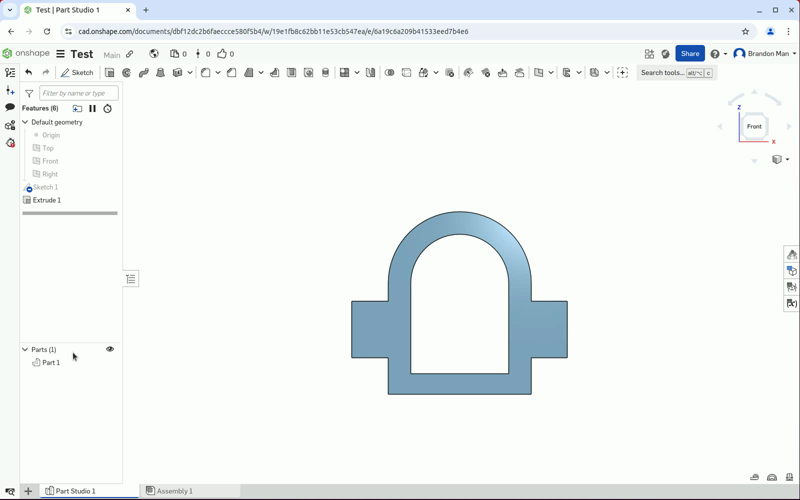
key(shift+p)
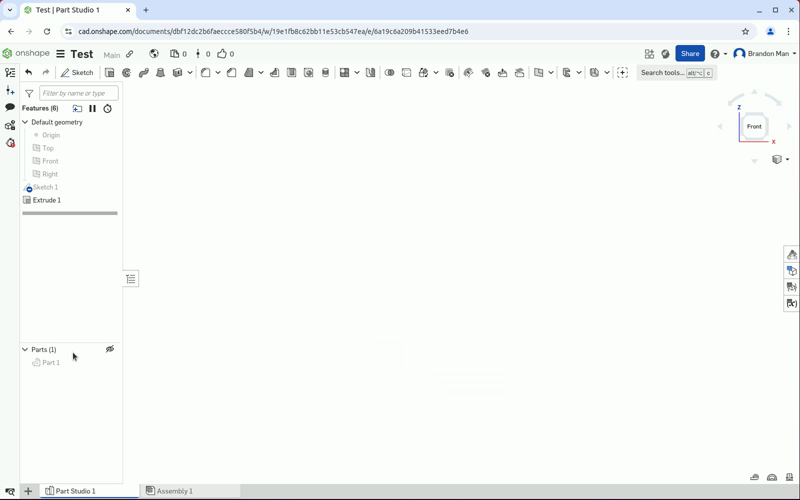
key(space)
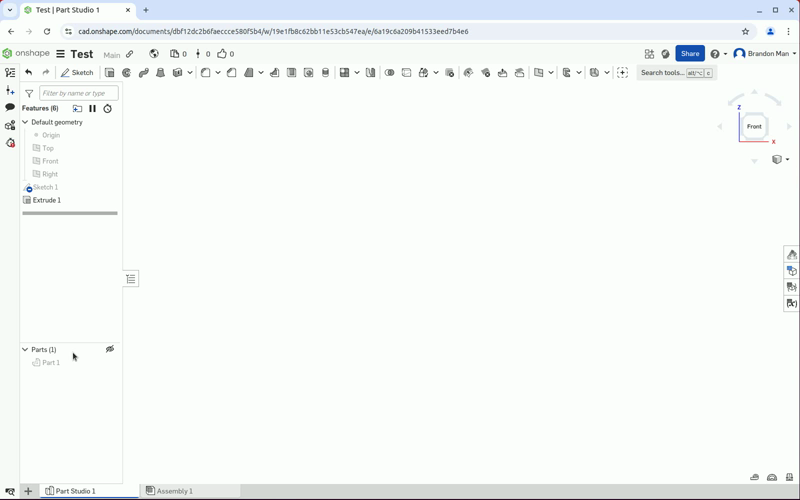
key_down(shift)
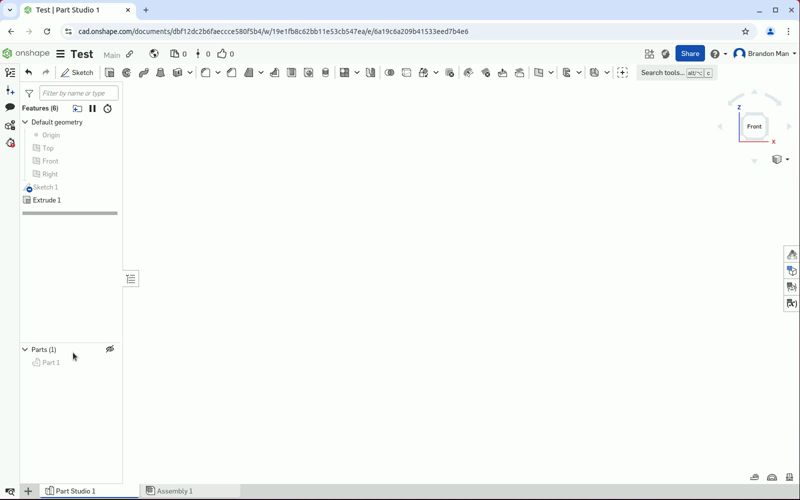
key(down)
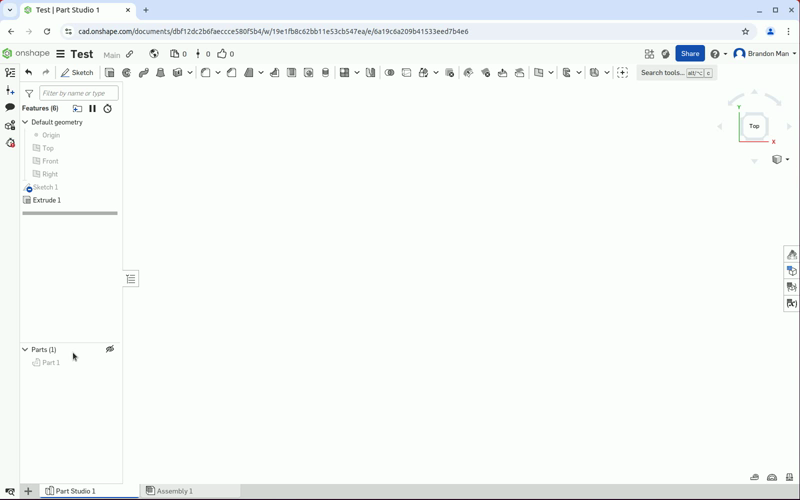
key_up(shift)
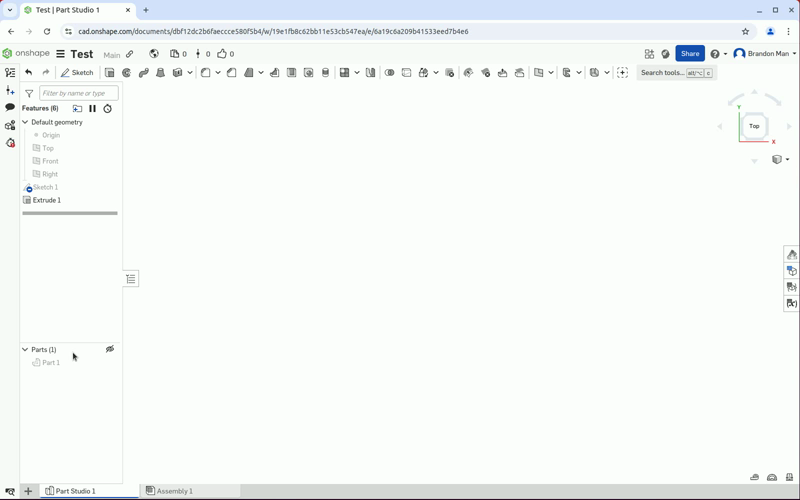
mouse_move(73, 352)
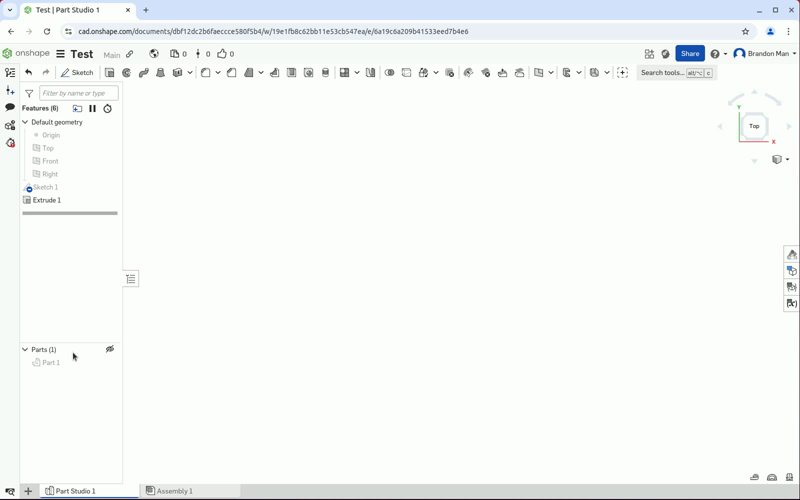
key(shift+y)
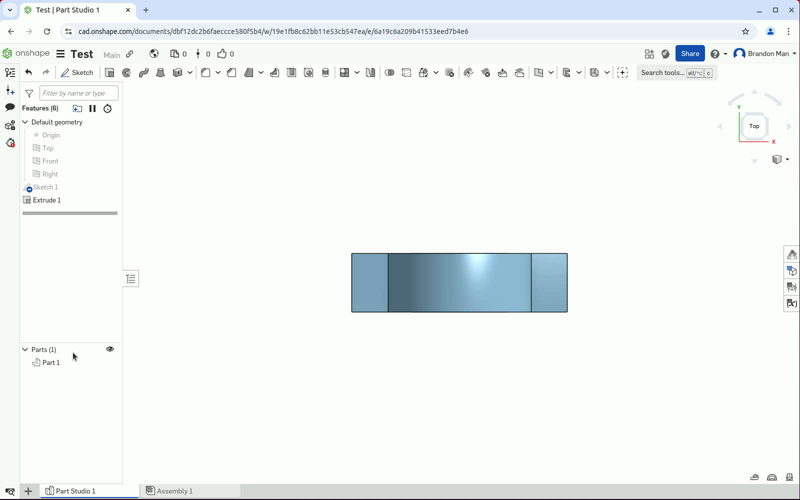
mouse_move(541, 75)
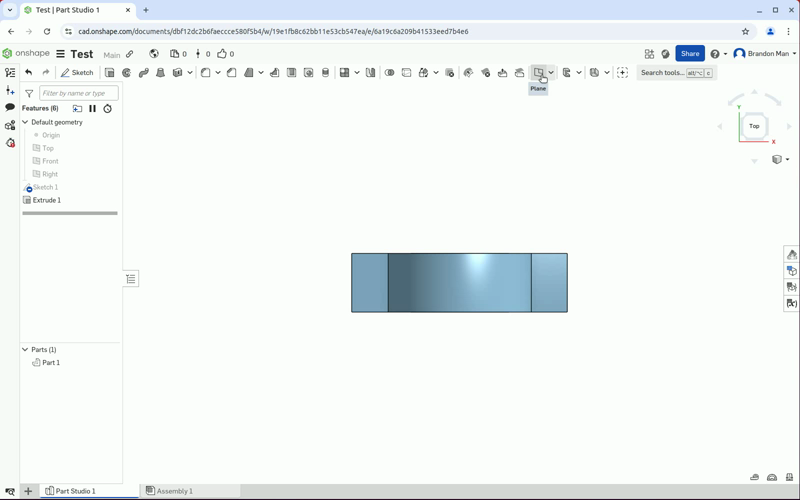
click(541, 75)
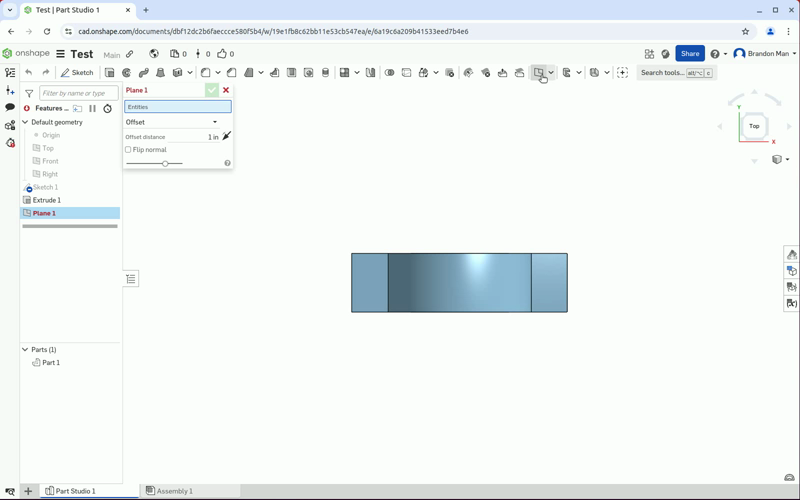
mouse_move(73, 150)
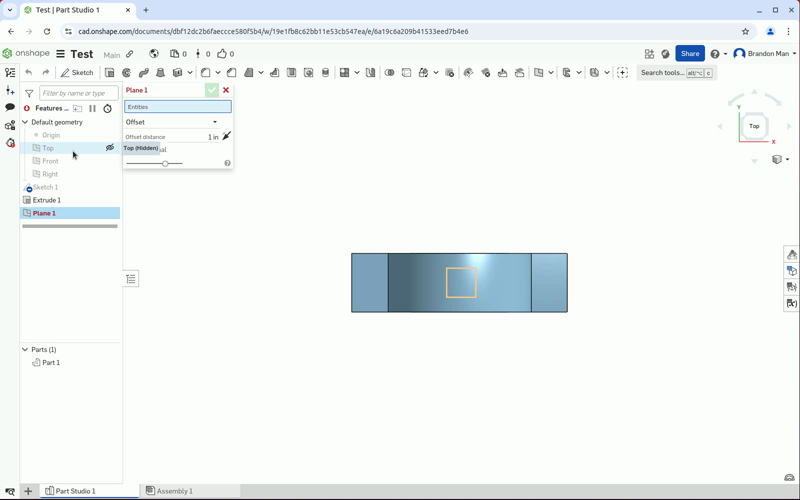
click(73, 150)
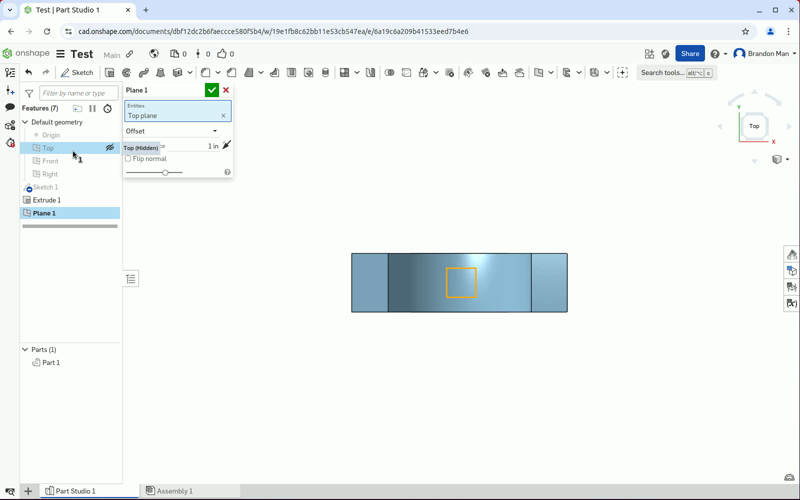
key(tab, 2)
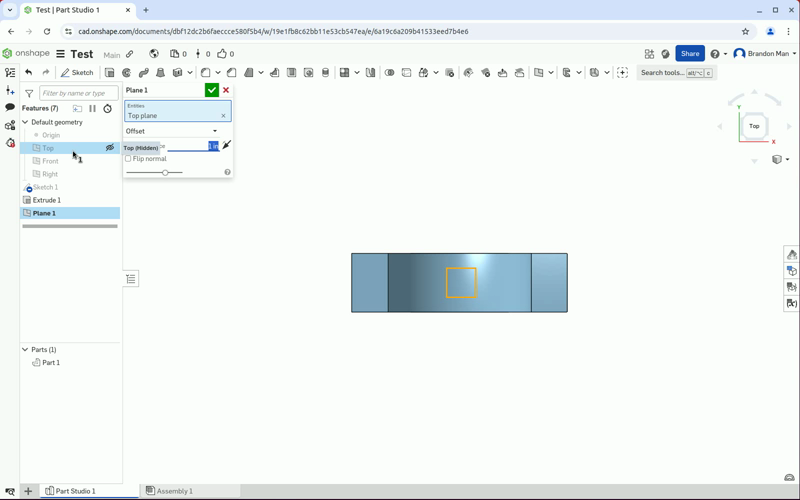
text(3.605)
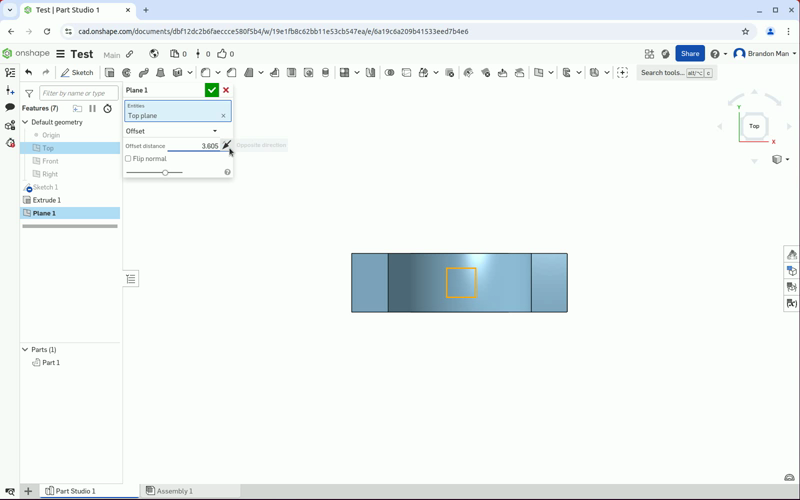
mouse_move(229, 147)
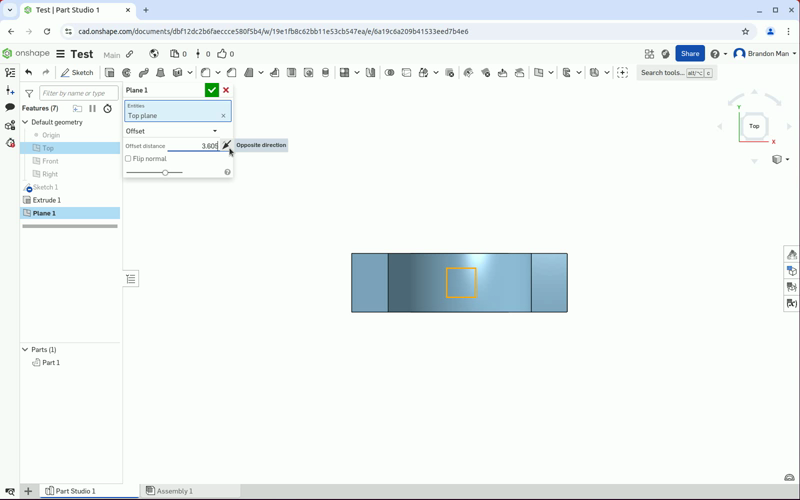
click(229, 147)
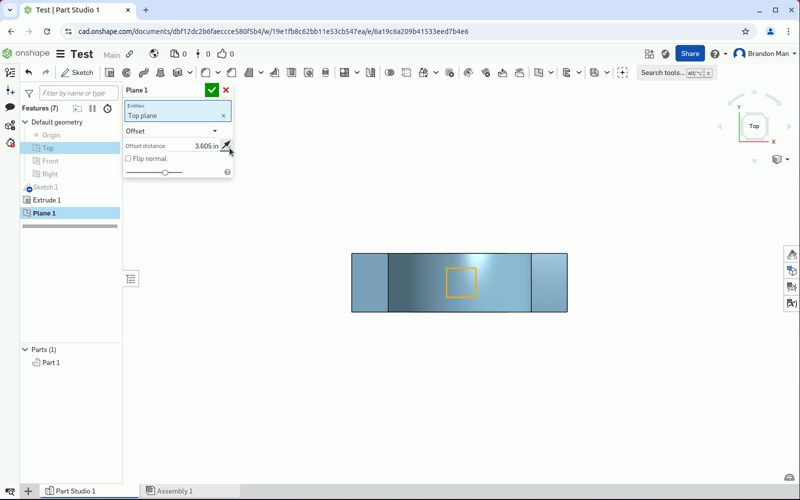
key(enter, 2)
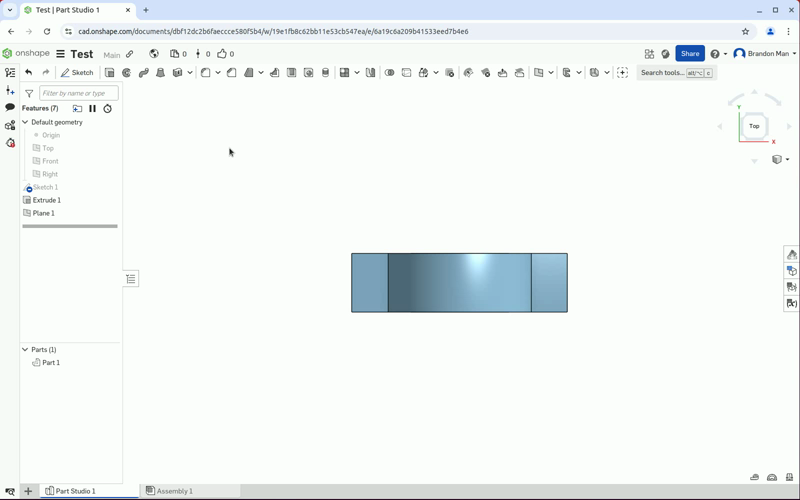
key(shift+s)
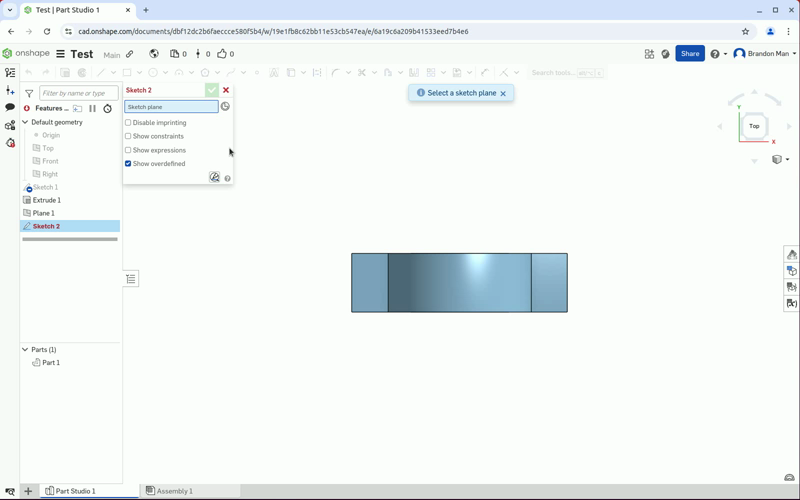
mouse_move(73, 215)
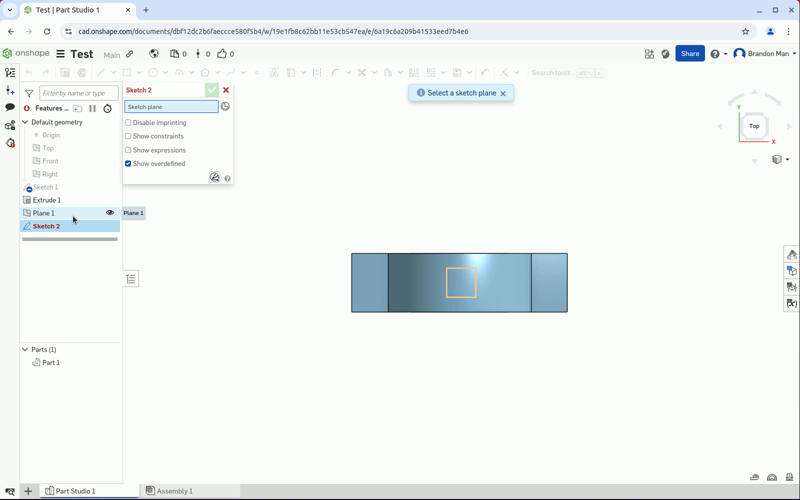
click(73, 215)
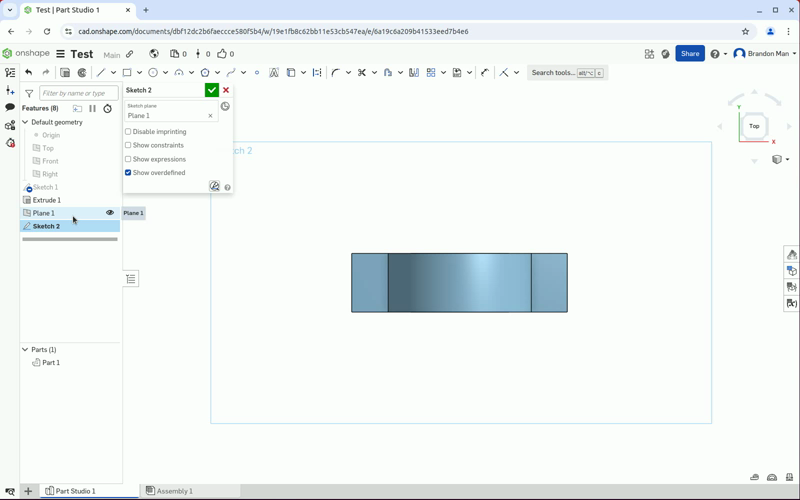
mouse_move(73, 352)
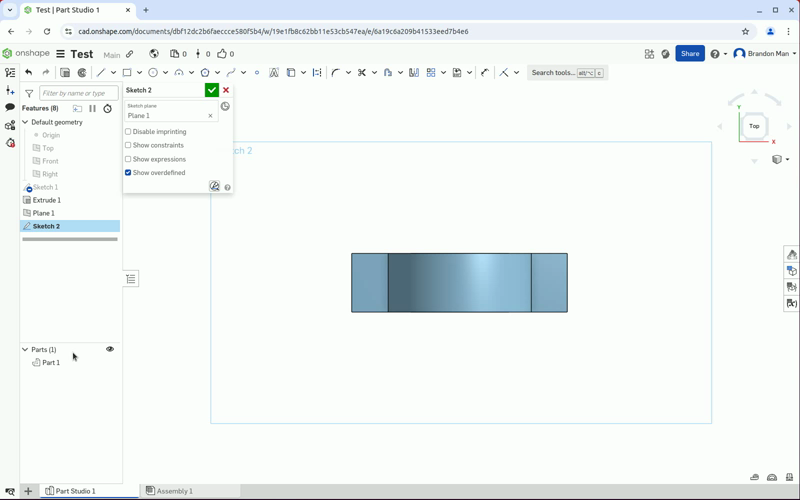
key(y)
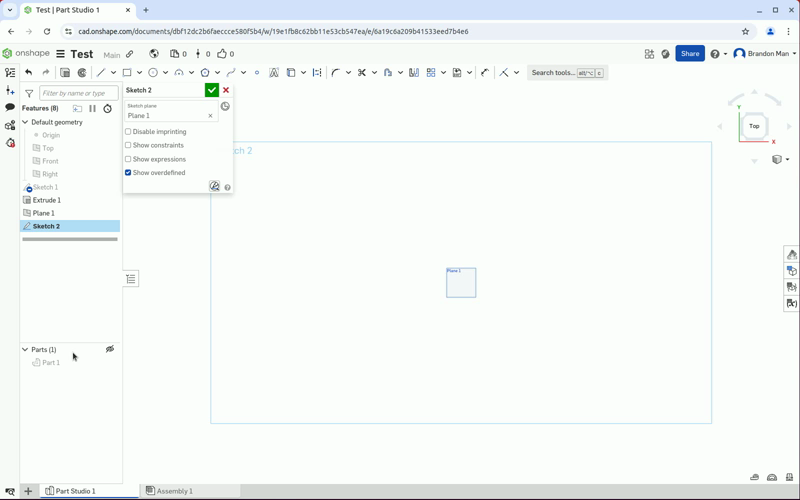
key(l)
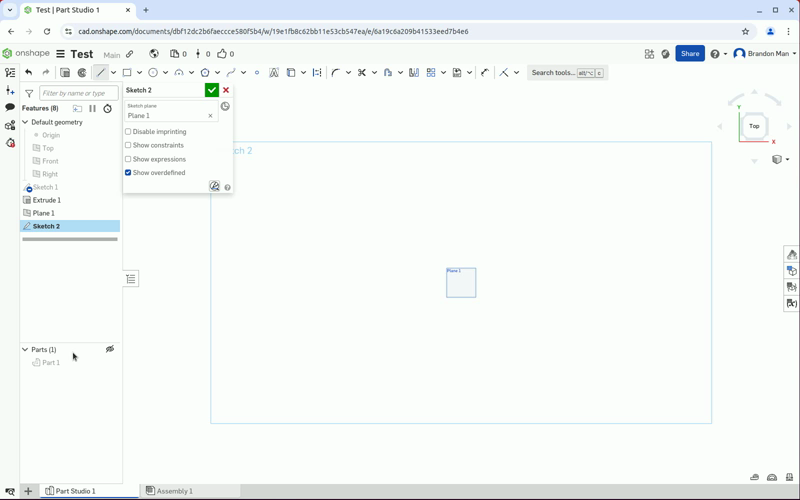
key_down(shift)
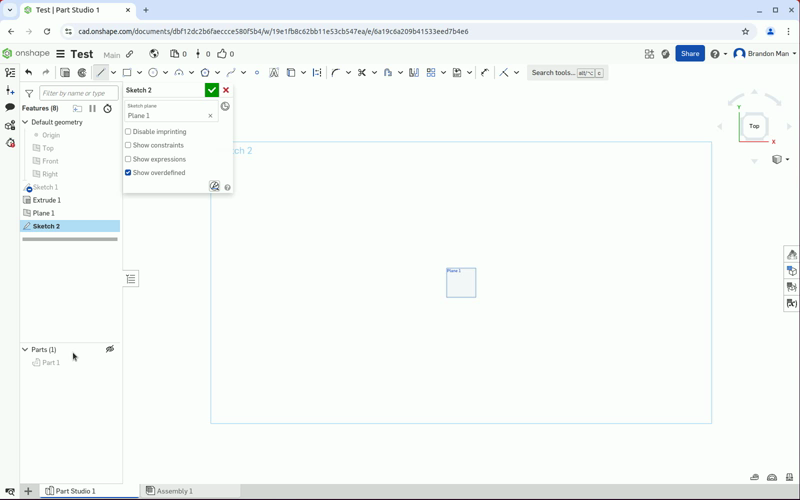
mouse_move(351, 297)
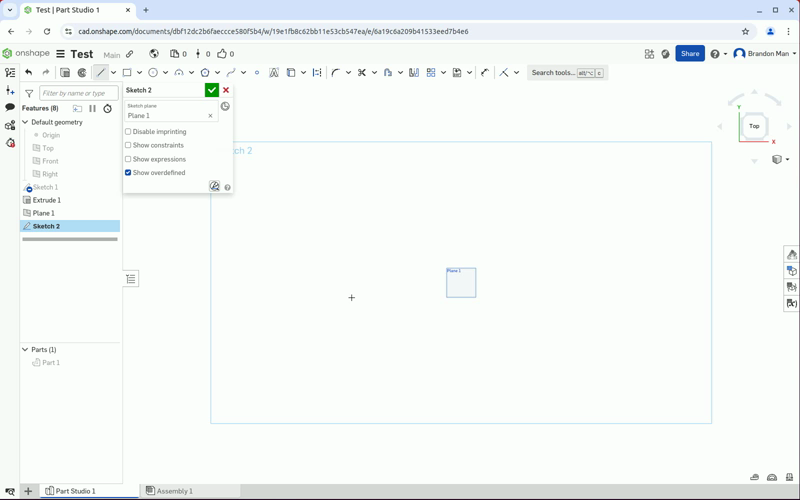
click(351, 297)
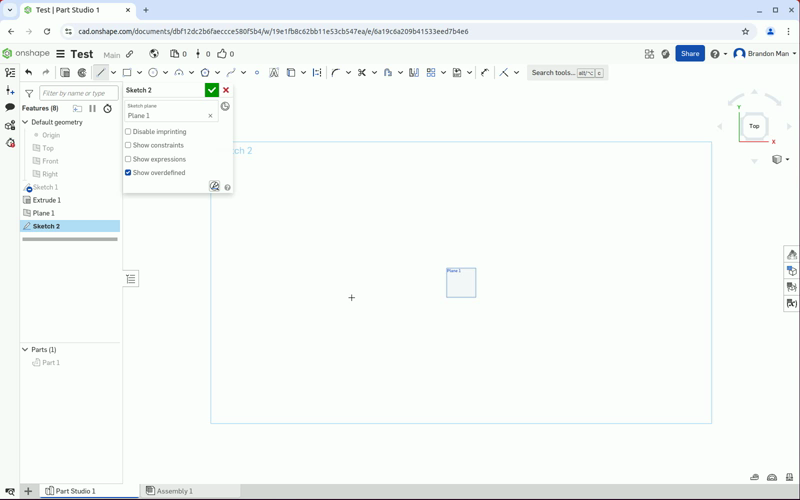
key_up(shift)
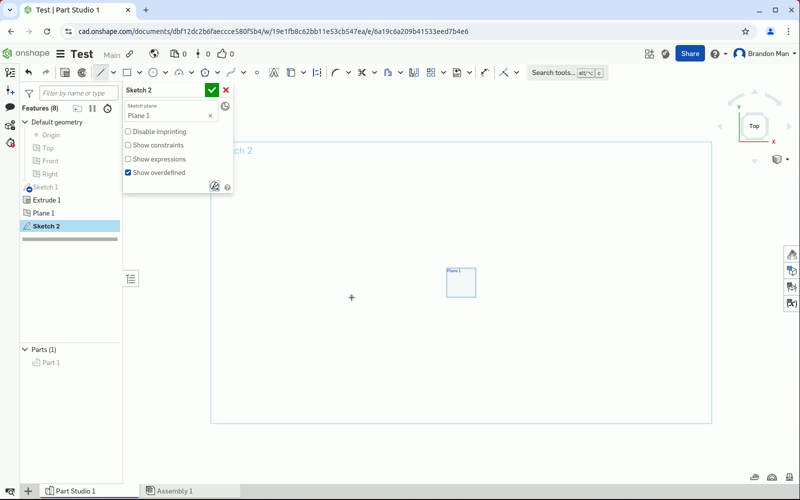
key_down(shift)
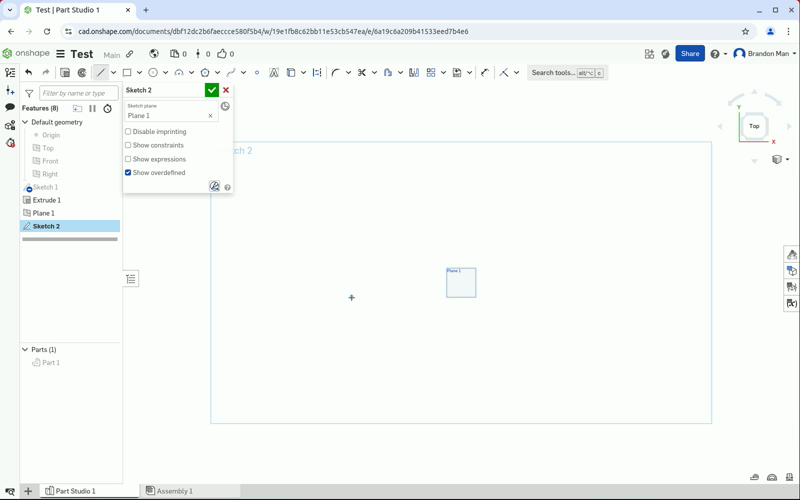
mouse_move(381, 297)
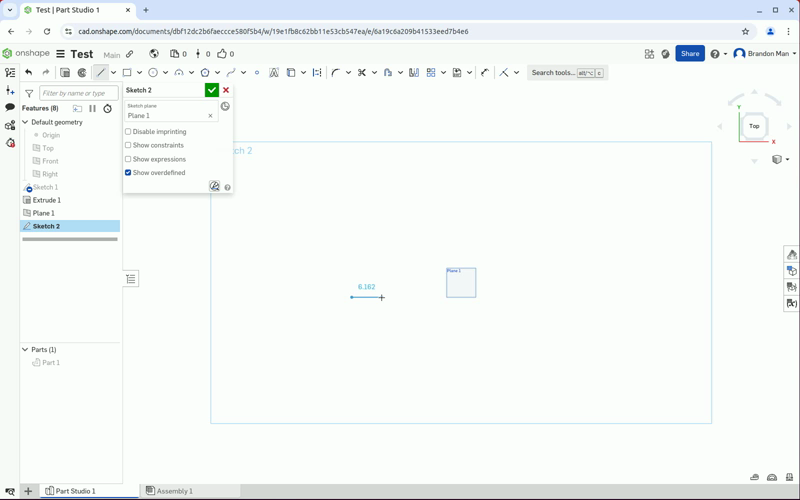
mouse_move(384, 297)
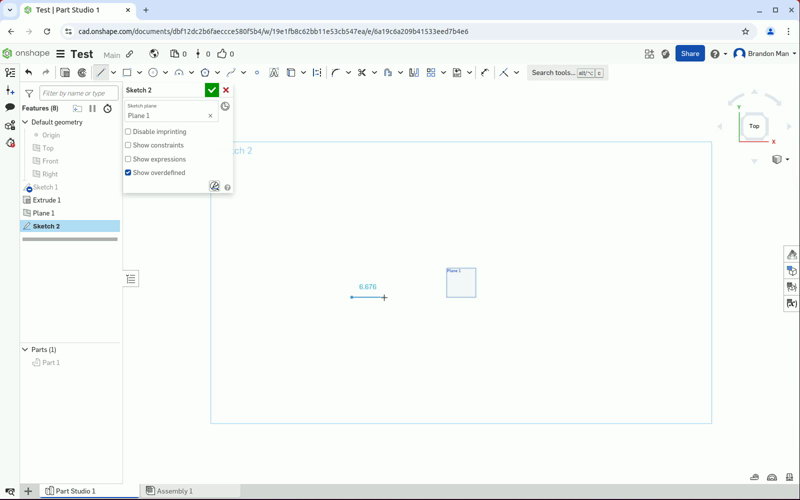
click(384, 297)
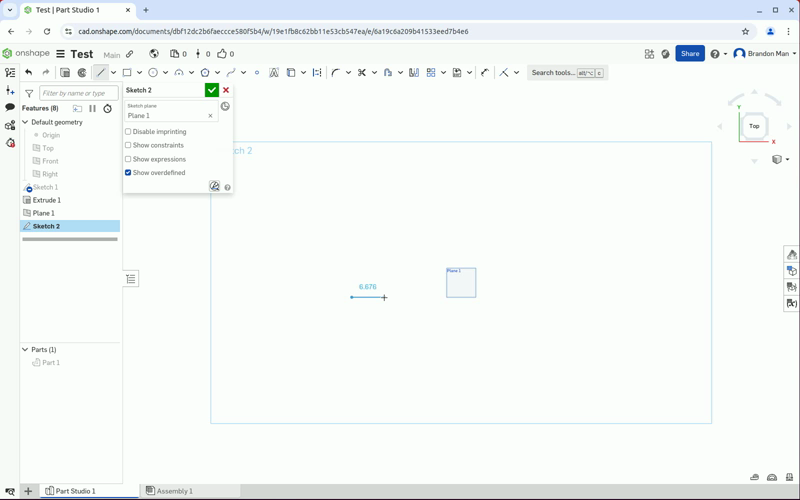
key_up(shift)
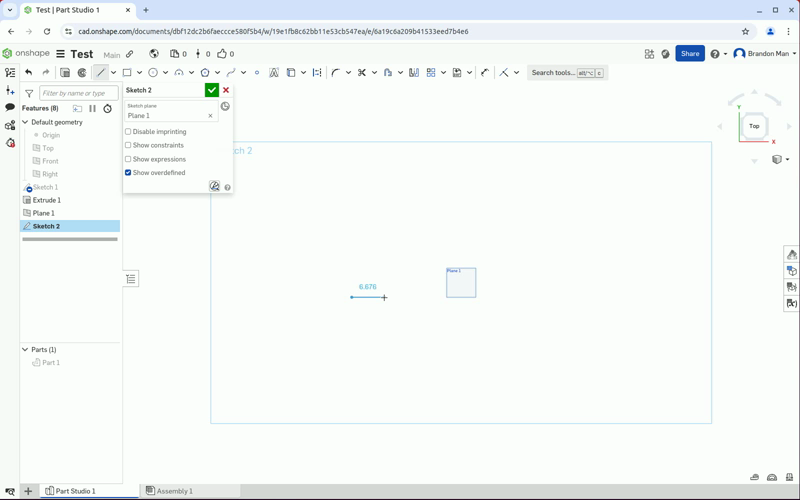
key_down(shift)
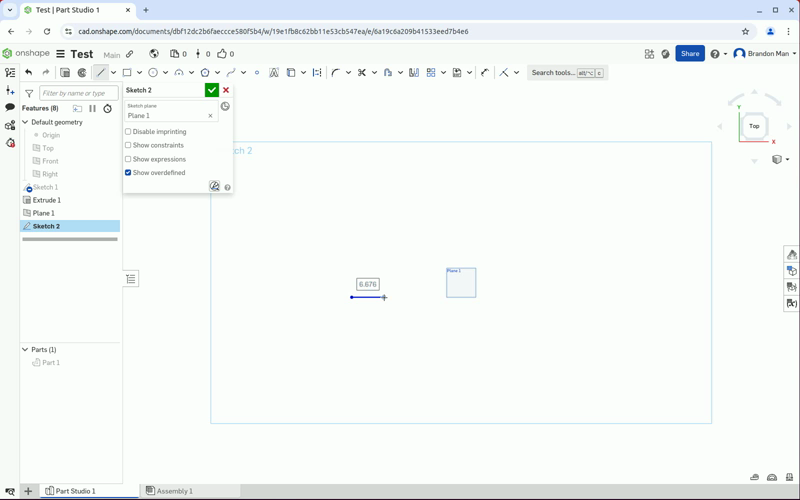
mouse_move(414, 297)
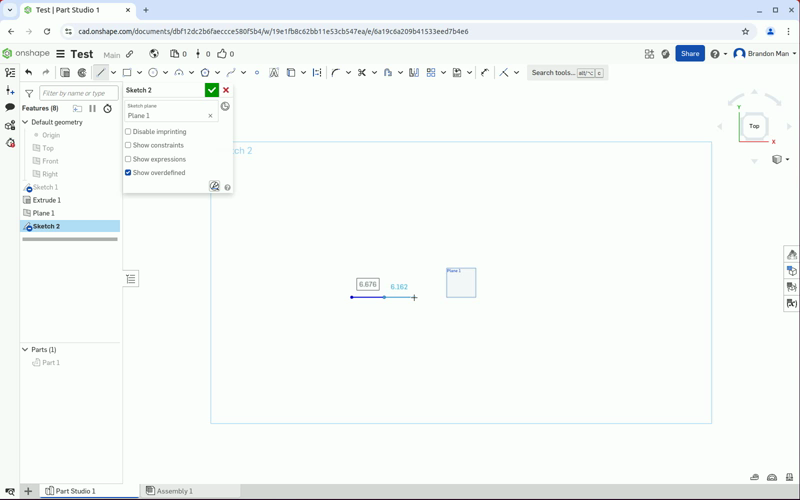
mouse_move(384, 267)
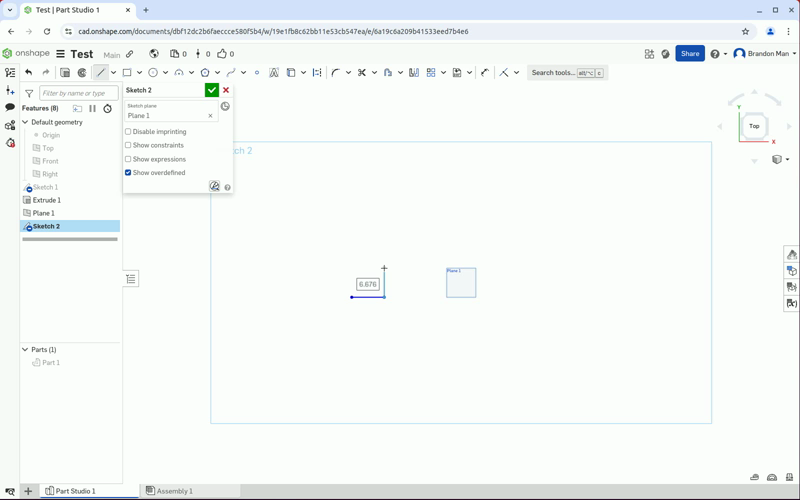
click(384, 267)
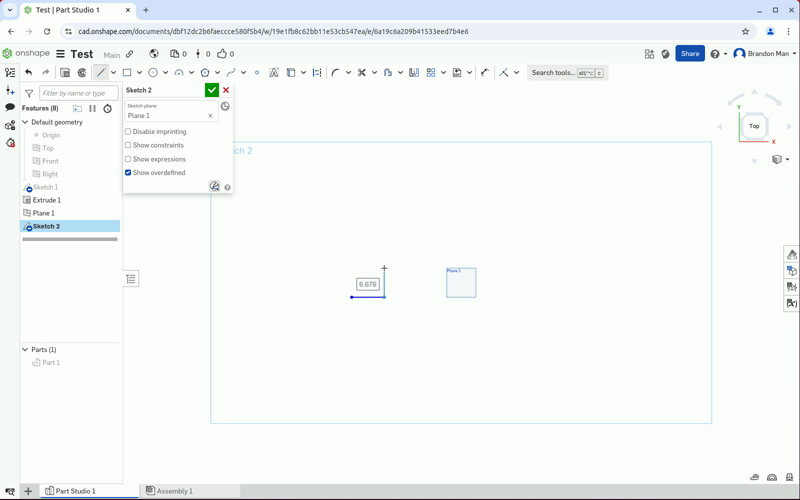
key_up(shift)
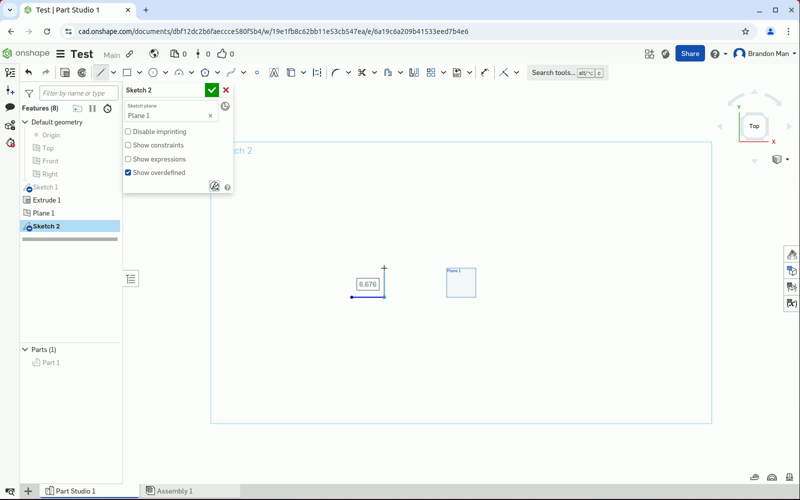
key_down(shift)
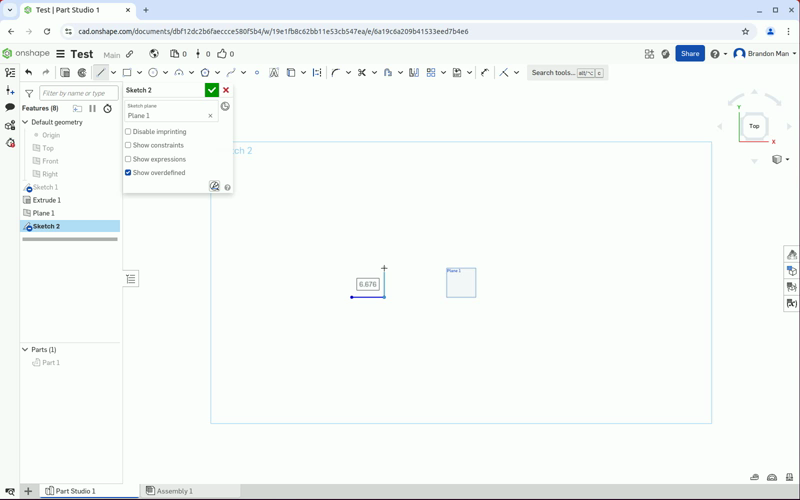
mouse_move(414, 267)
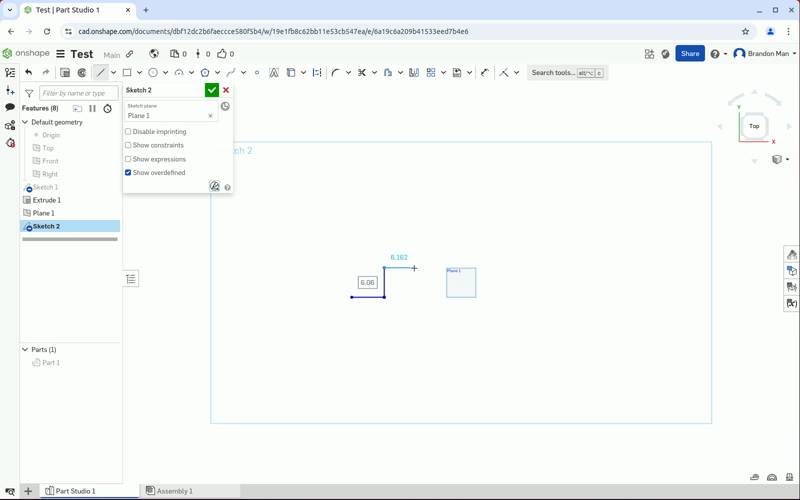
mouse_move(351, 267)
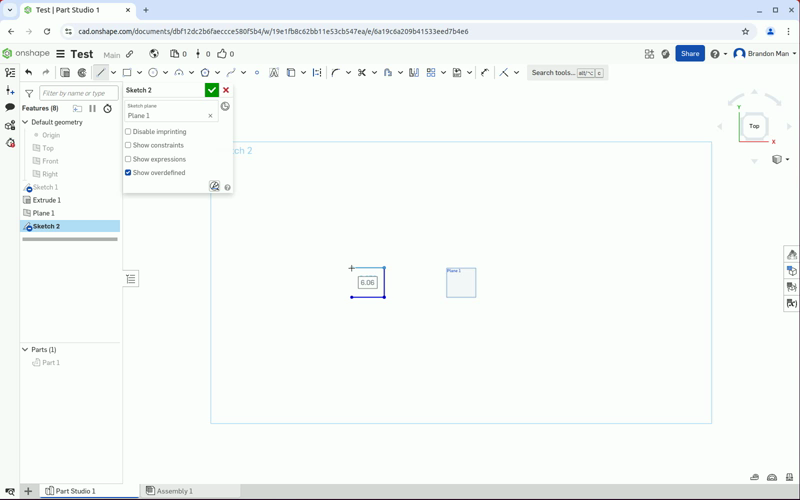
click(351, 267)
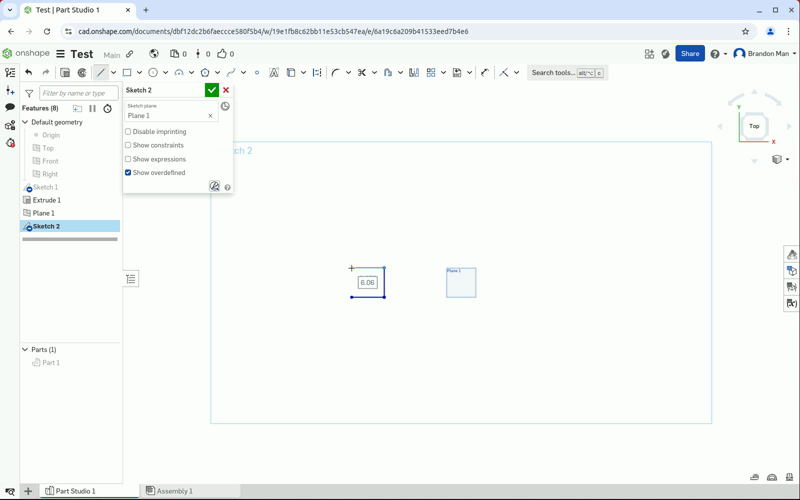
key_up(shift)
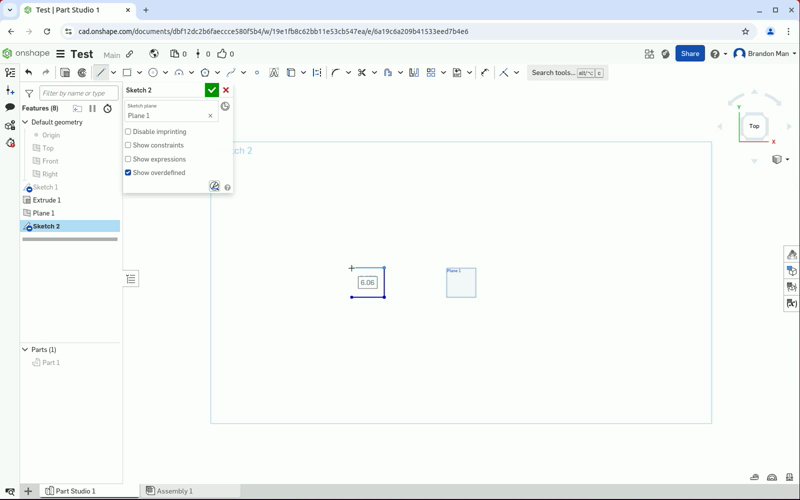
mouse_move(381, 267)
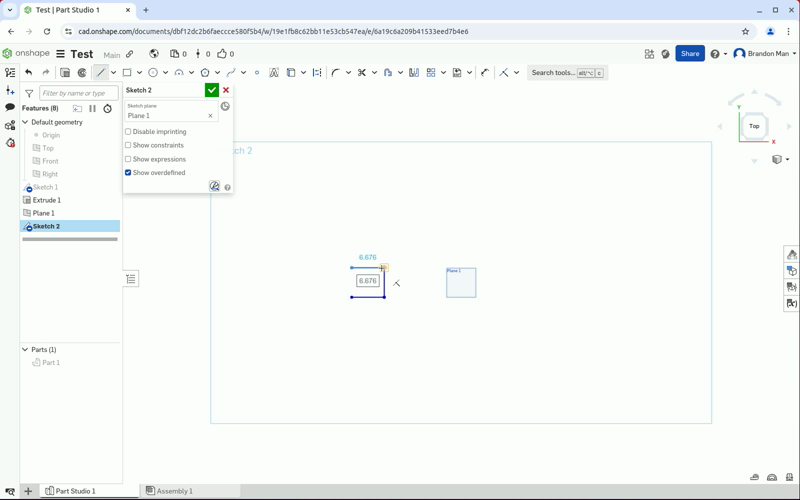
key_down(shift)
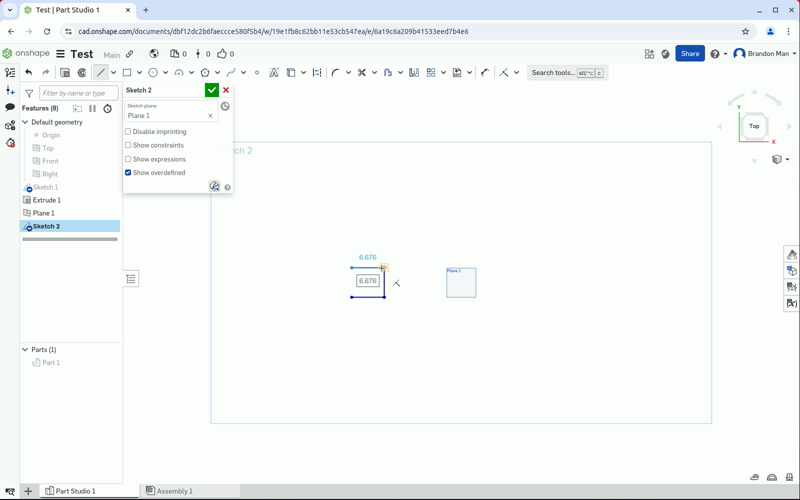
mouse_move(351, 297)
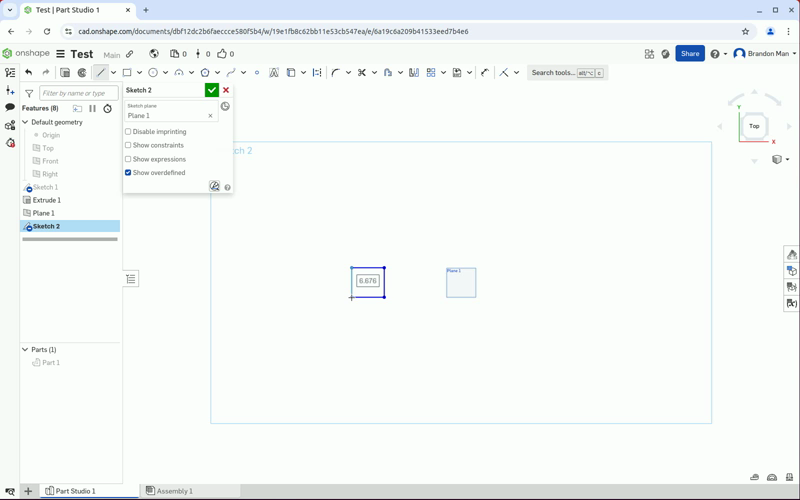
key_up(shift)
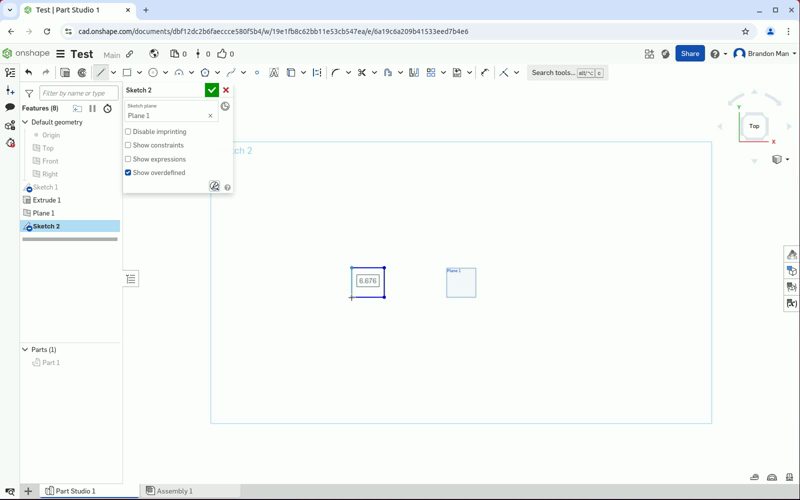
click(351, 297)
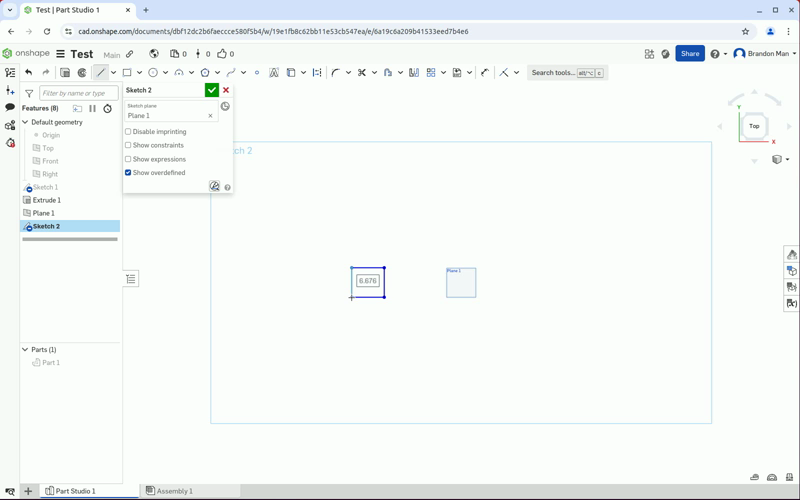
key(esc)
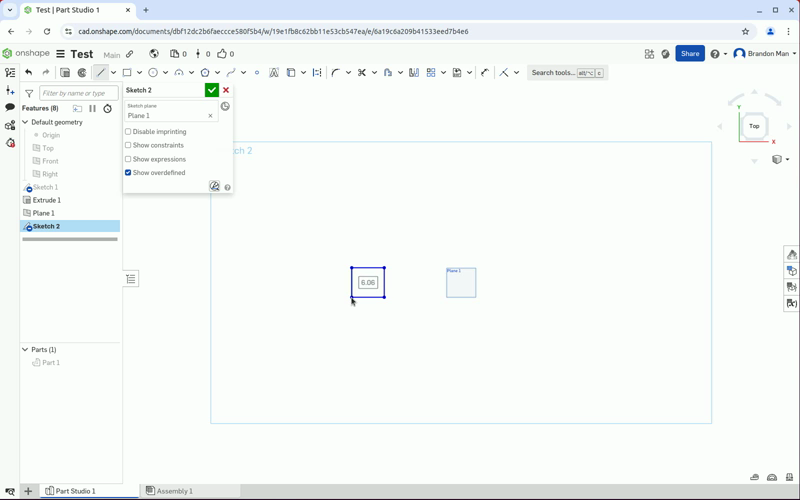
mouse_move(371, 273)
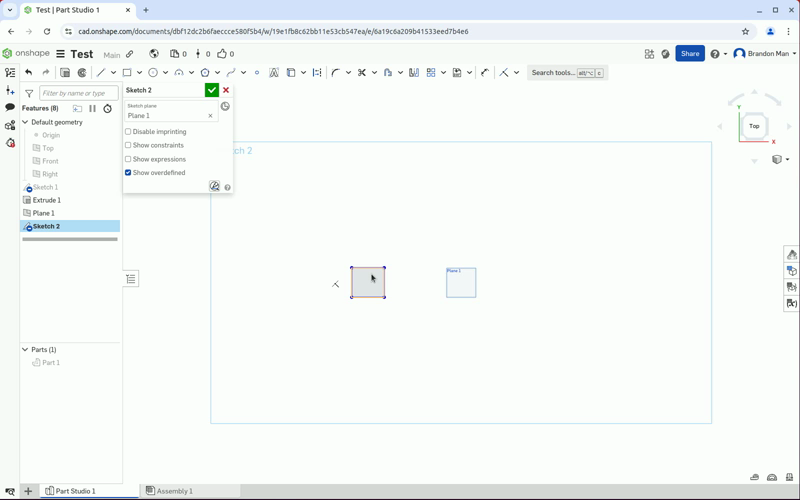
scroll(6)
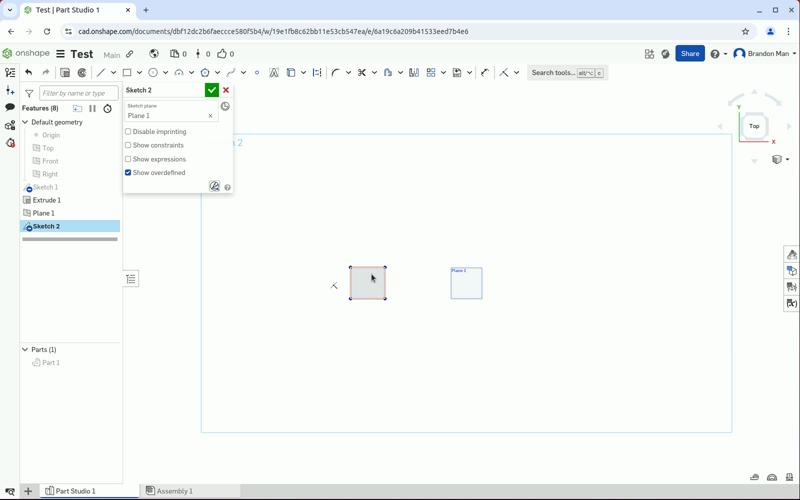
scroll(6)
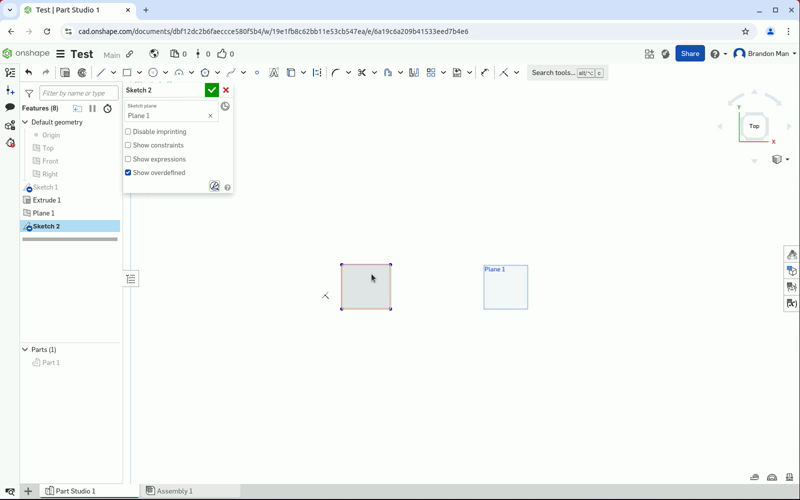
scroll(6)
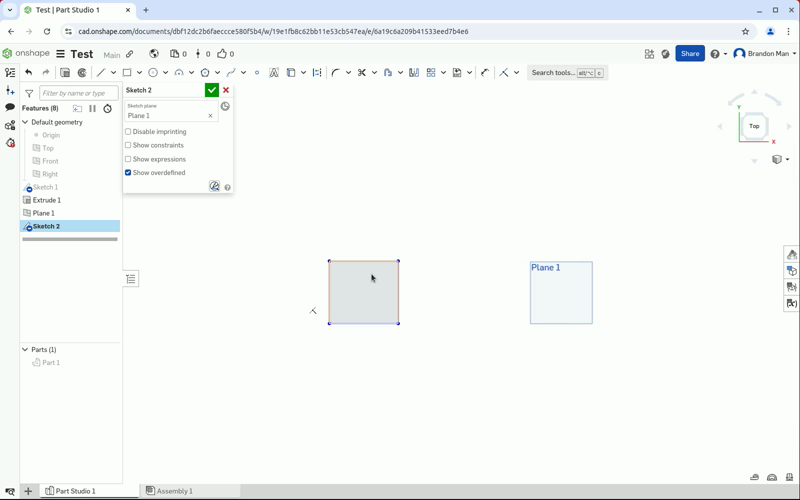
scroll(6)
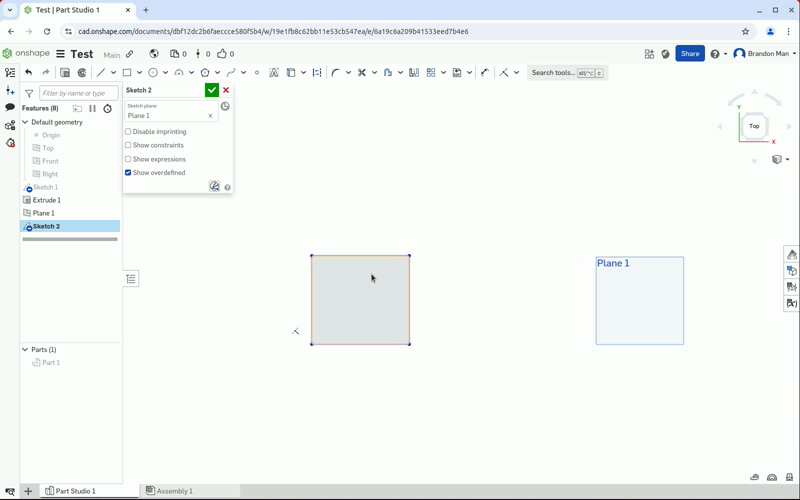
scroll(6)
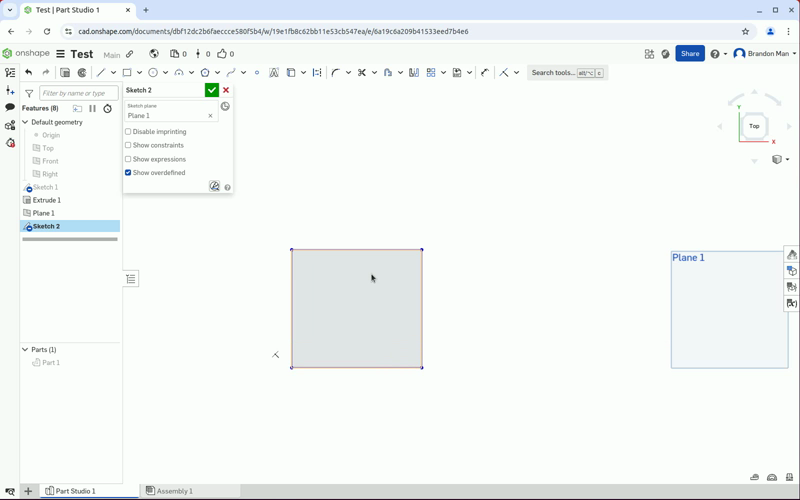
scroll(6)
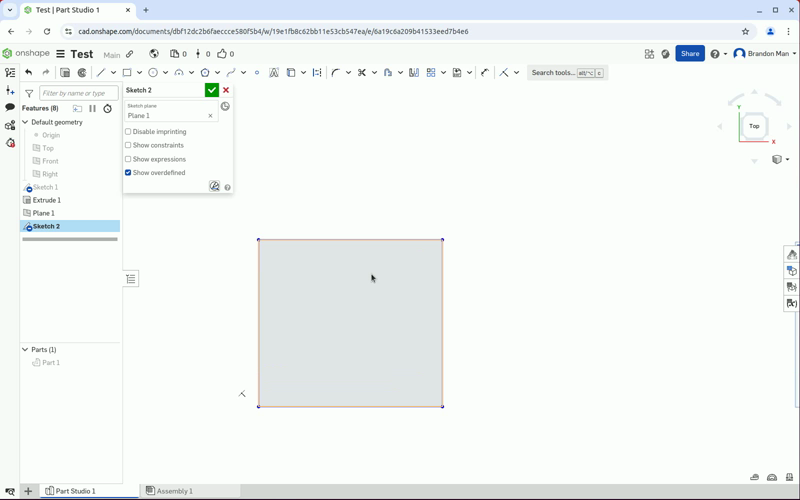
scroll(6)
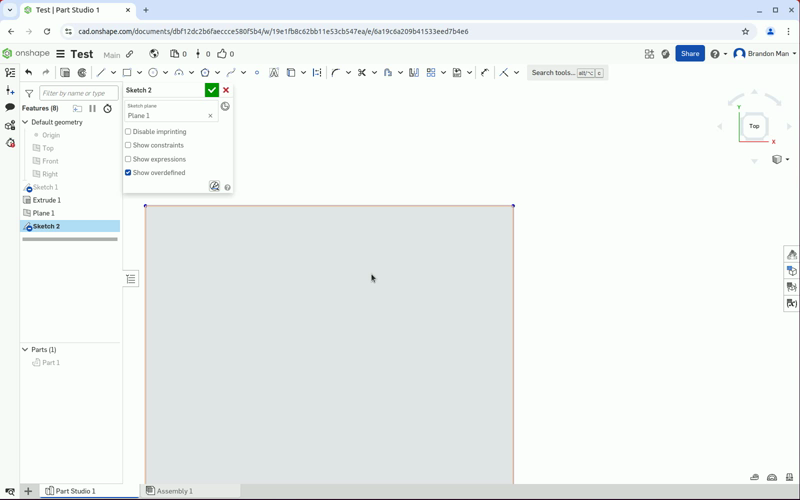
click(371, 273)
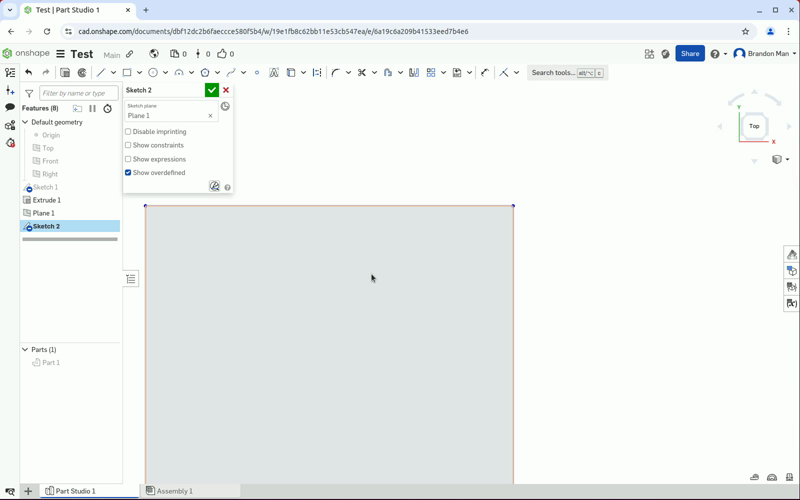
scroll(-6)
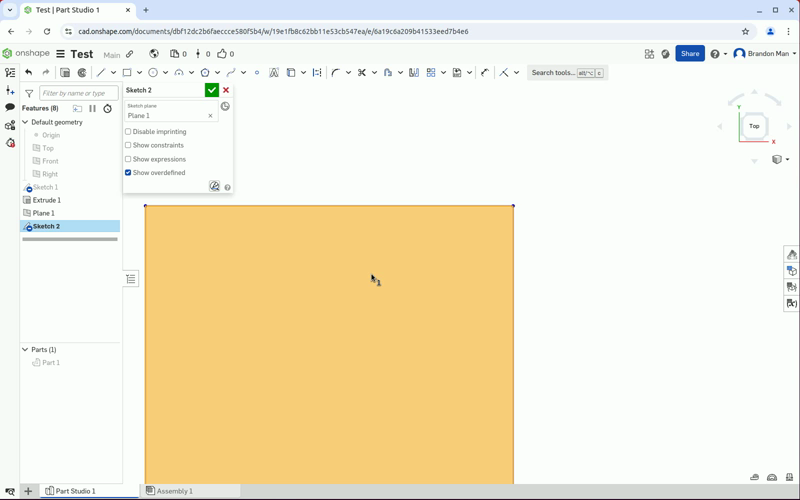
scroll(-6)
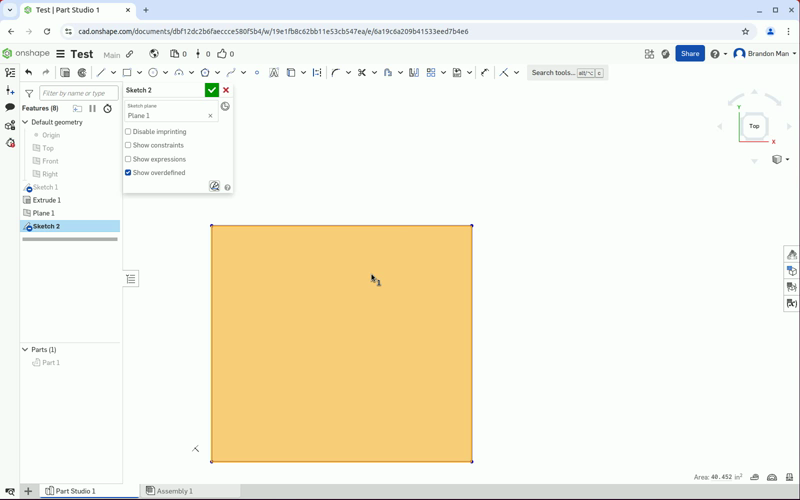
scroll(-6)
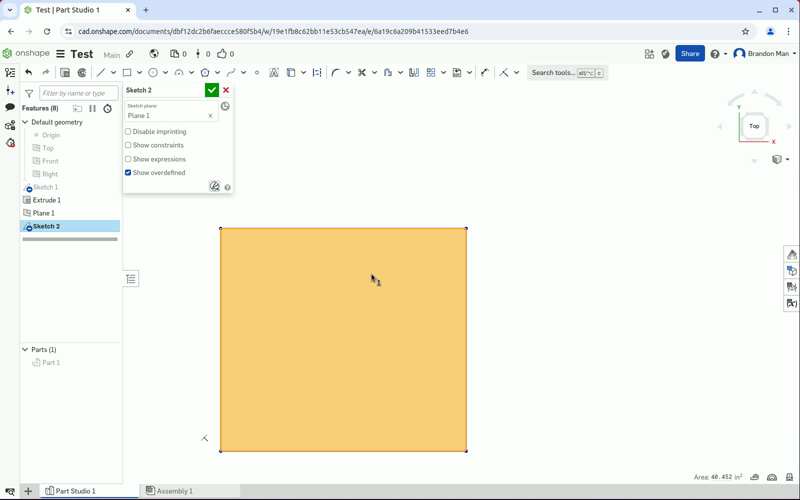
scroll(-6)
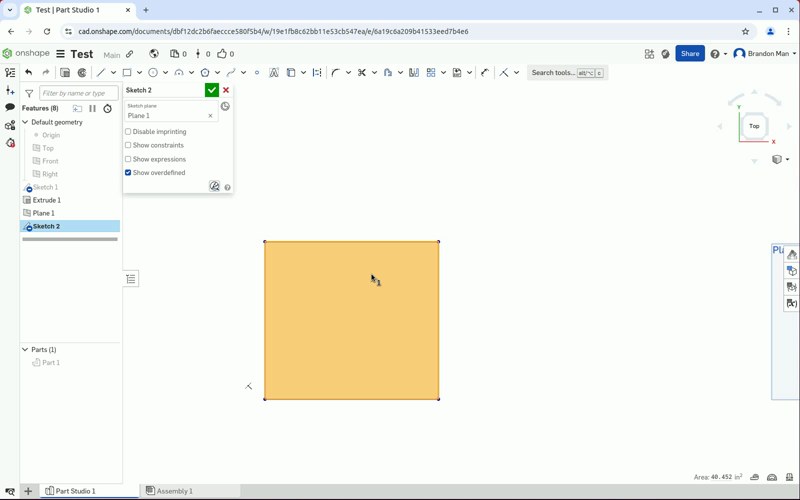
scroll(-6)
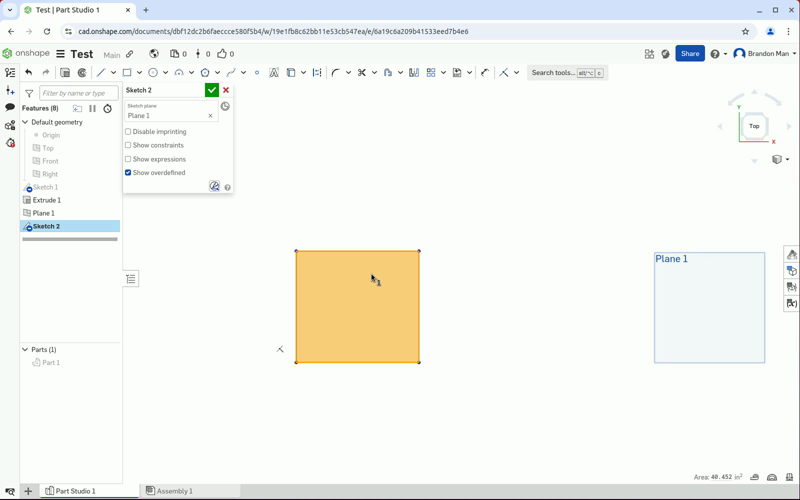
scroll(-6)
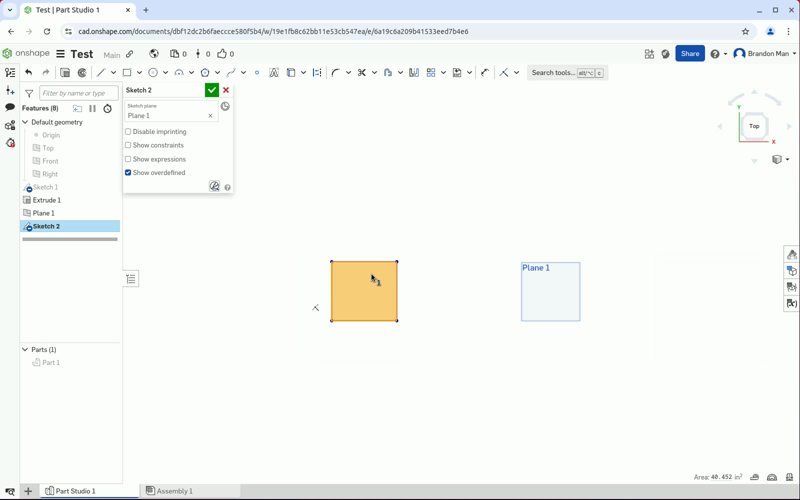
scroll(-6)
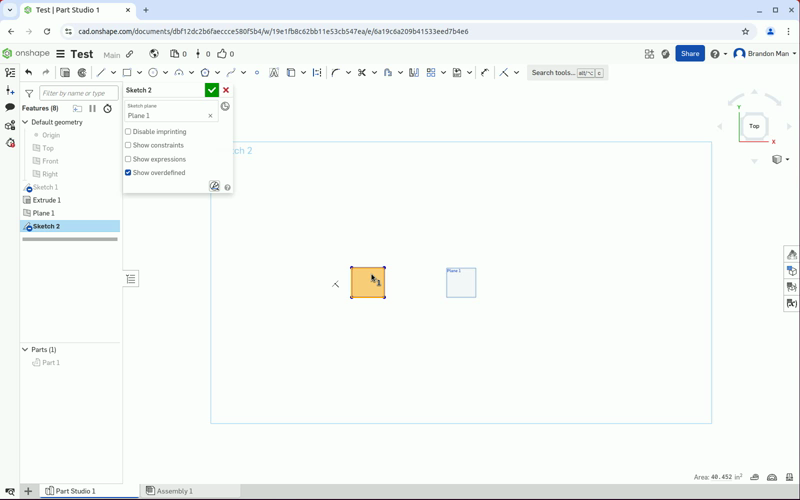
mouse_move(73, 352)
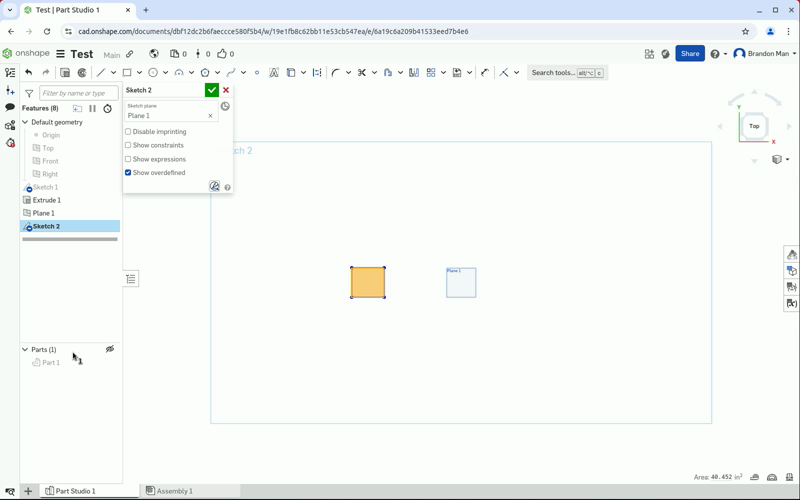
key(shift+y)
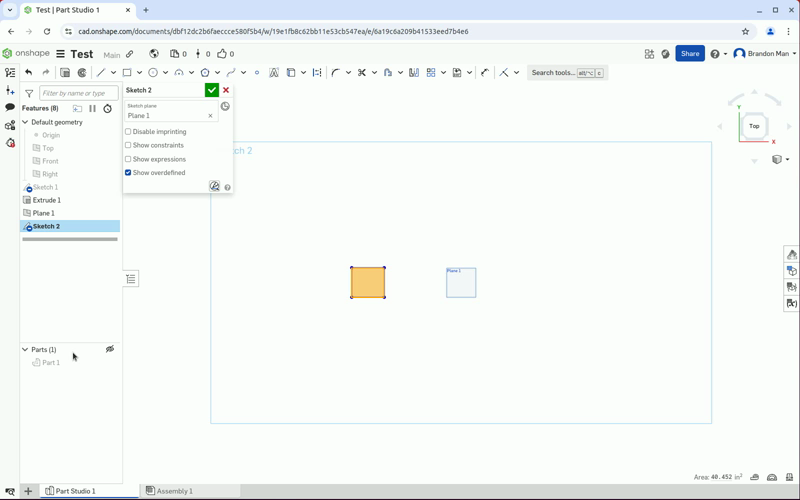
key(shift+e)
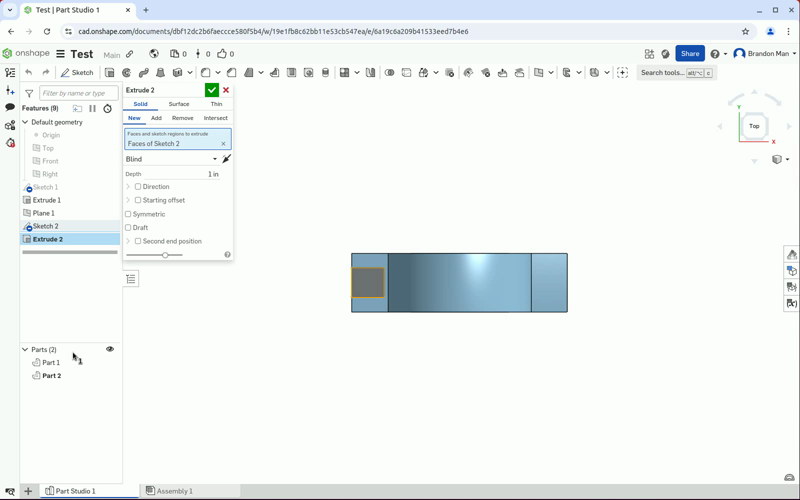
mouse_move(143, 106)
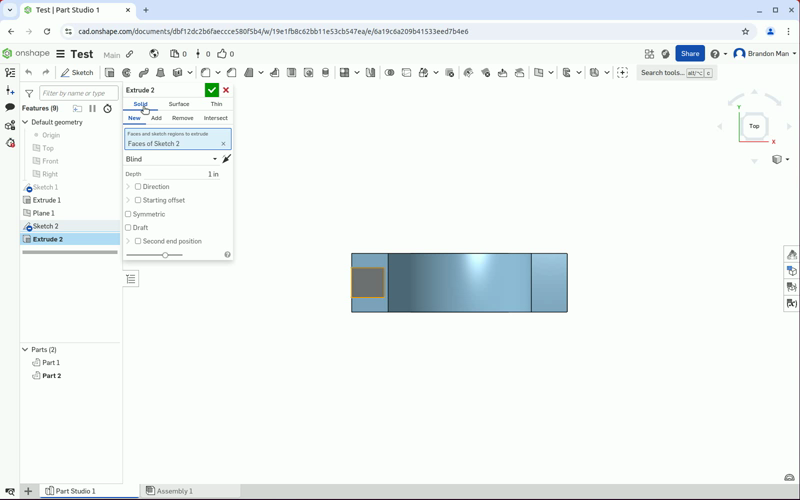
click(143, 106)
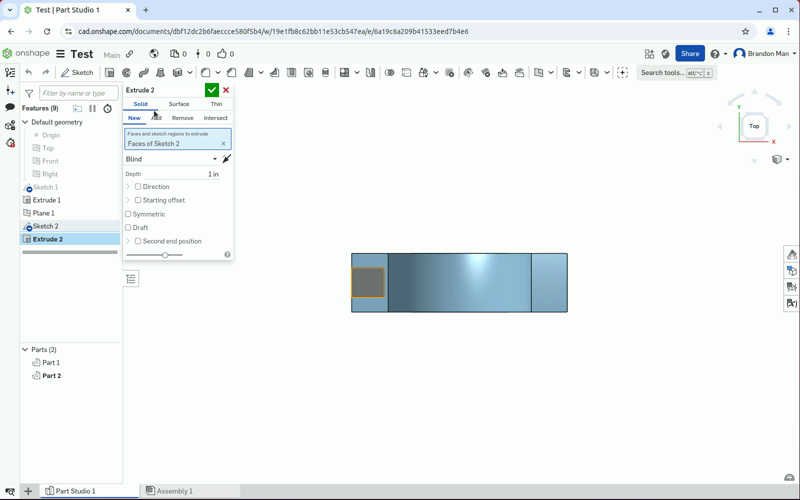
mouse_move(186, 120)
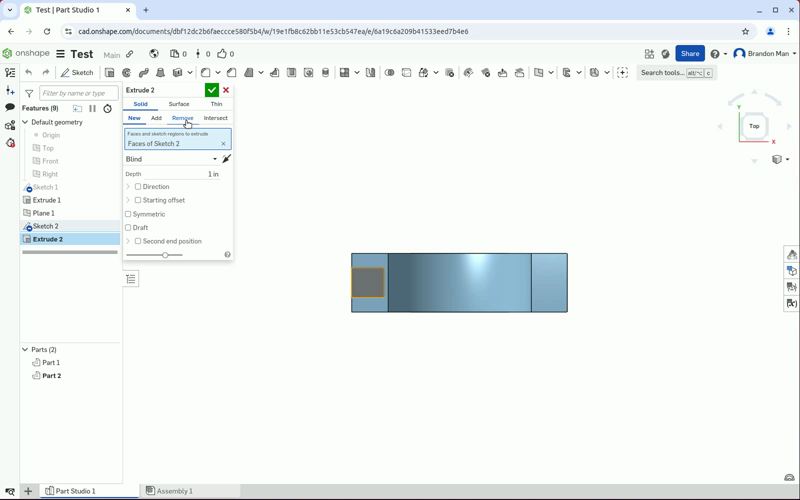
click(186, 120)
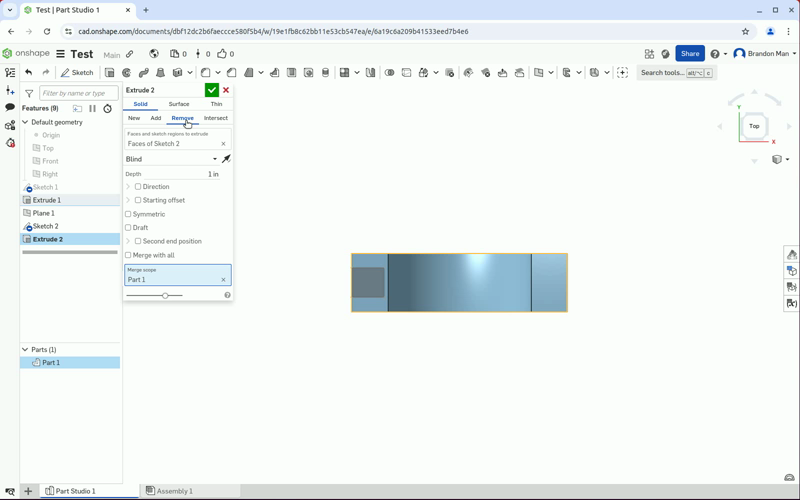
key(tab, 4)
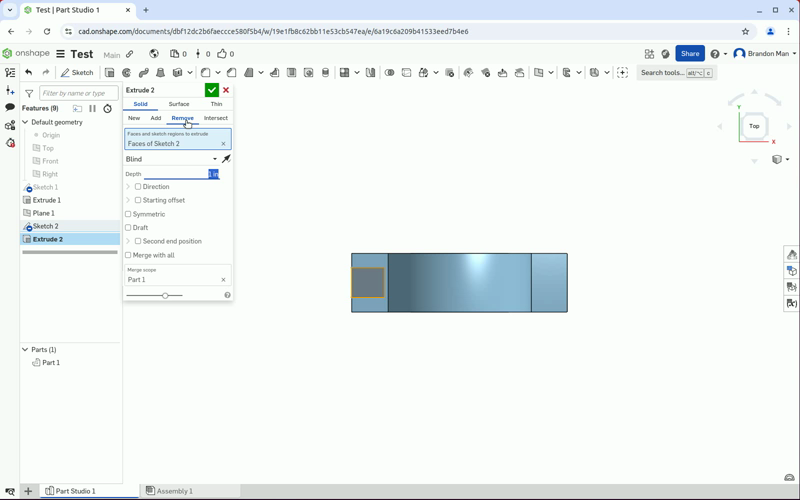
text(6.018)
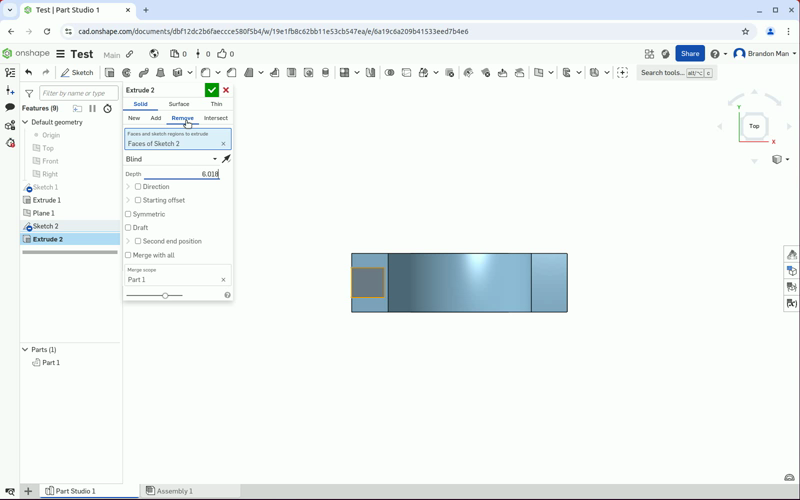
key(tab, 6)
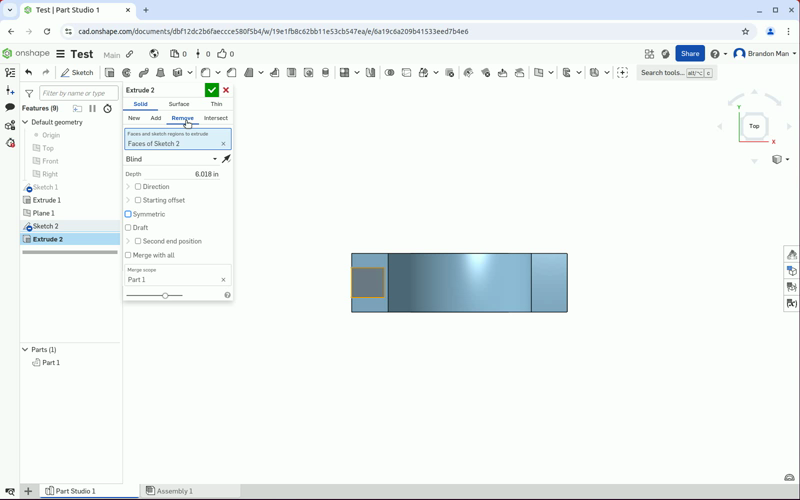
key(space)
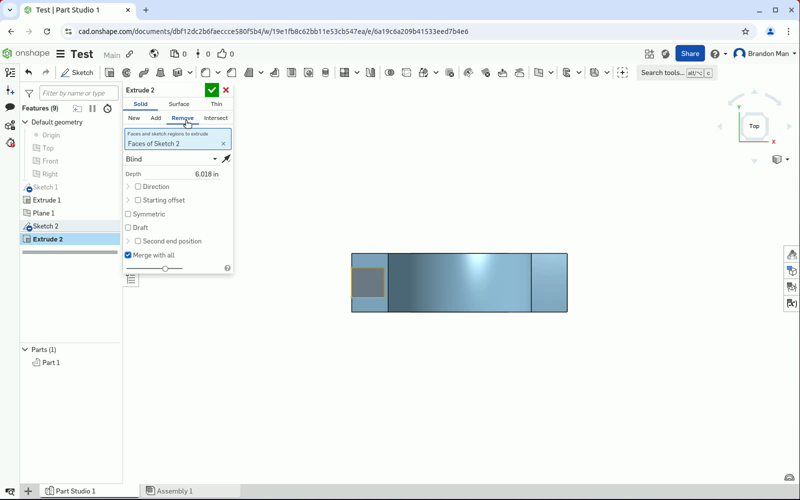
key(enter)
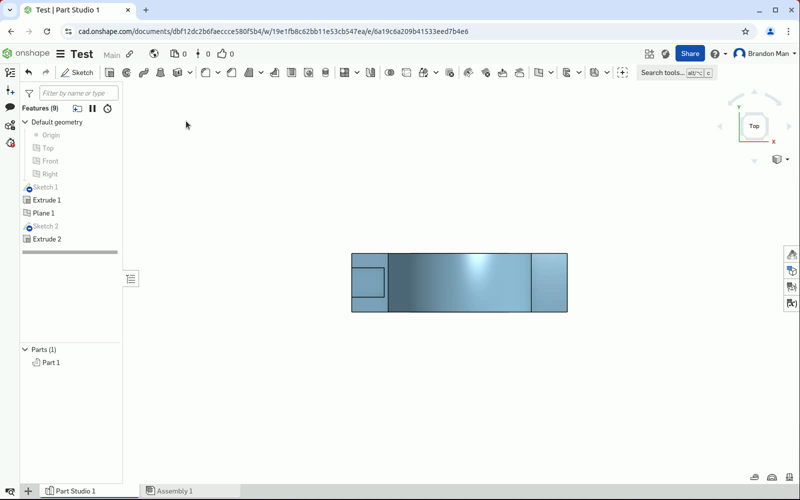
key(shift+h)
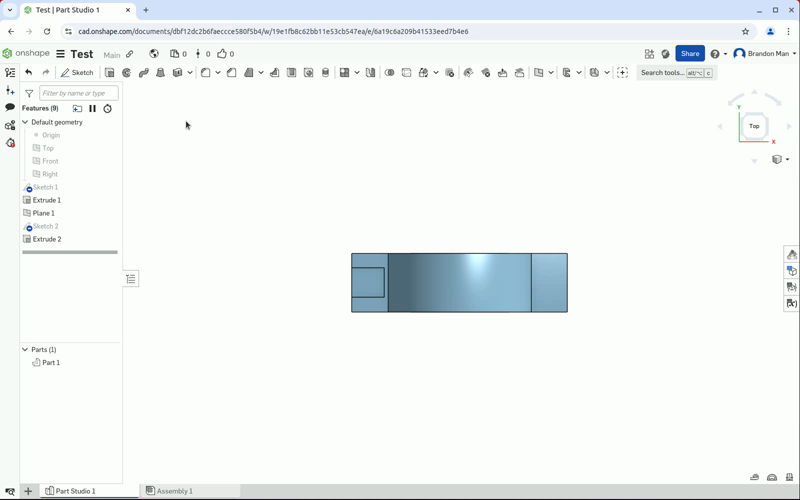
key(shift+h)
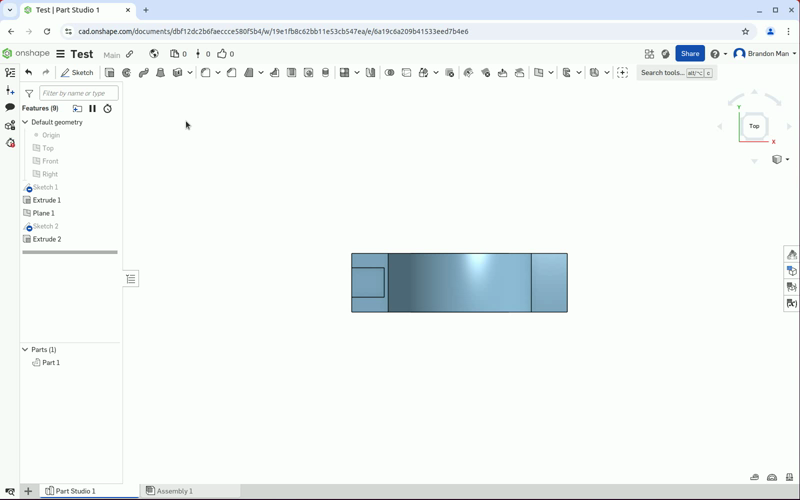
mouse_move(73, 189)
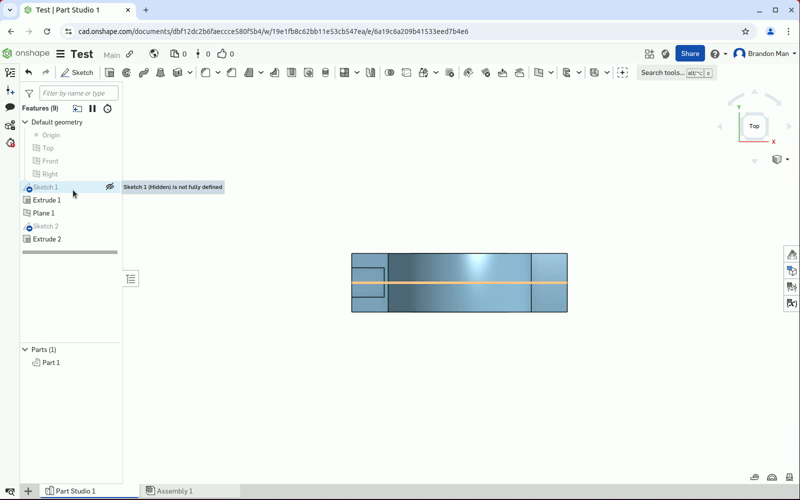
click(73, 189)
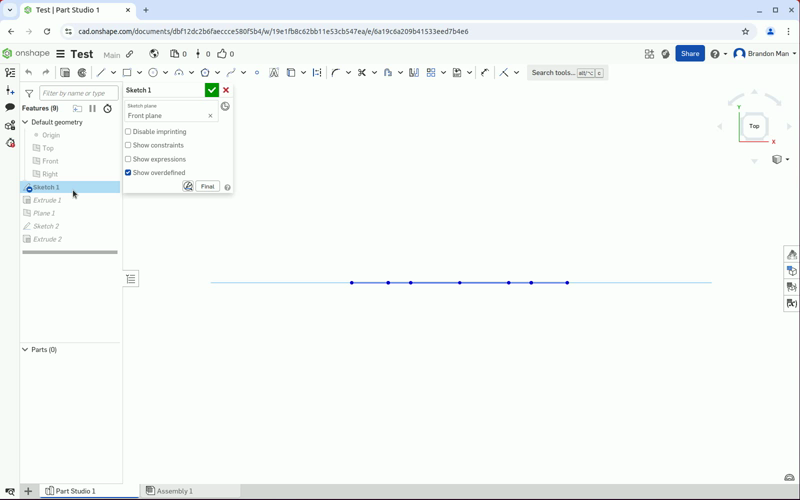
mouse_move(229, 92)
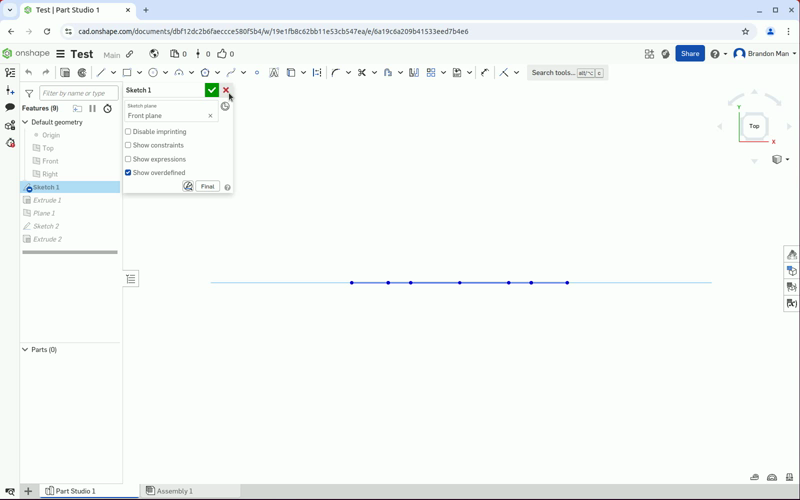
click(229, 92)
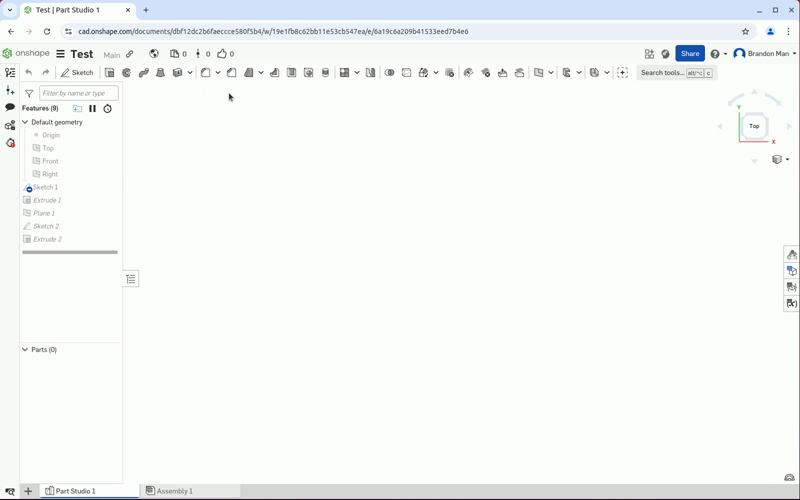
key(shift+s)
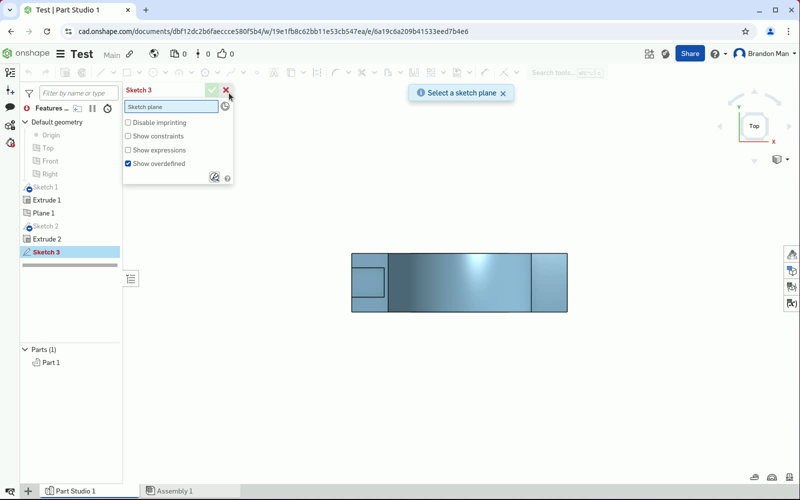
mouse_move(73, 215)
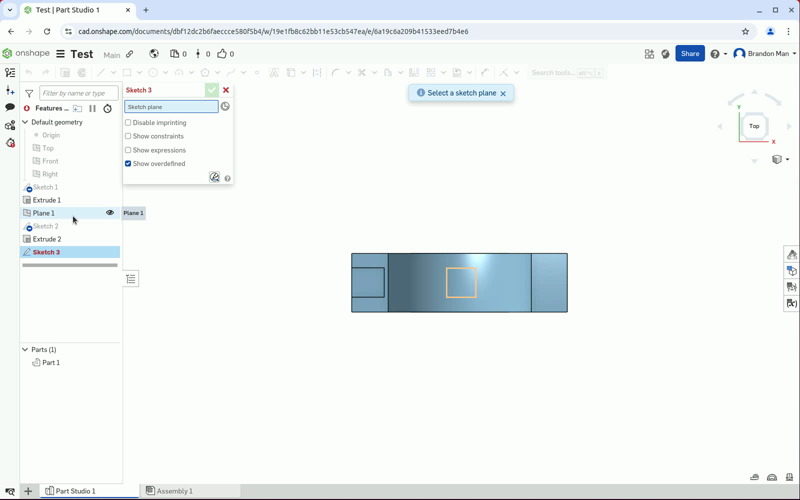
click(73, 215)
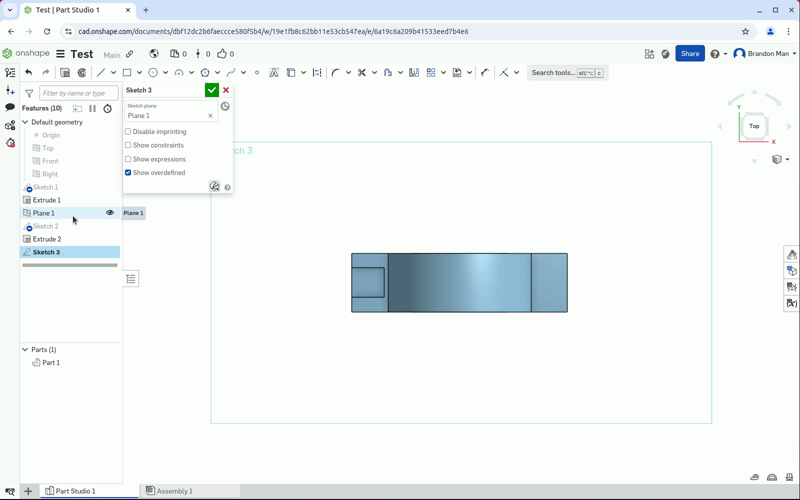
mouse_move(73, 352)
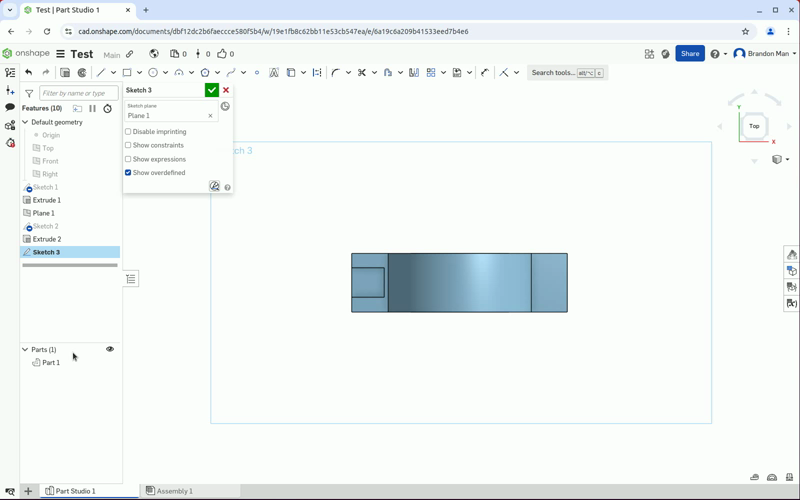
key(y)
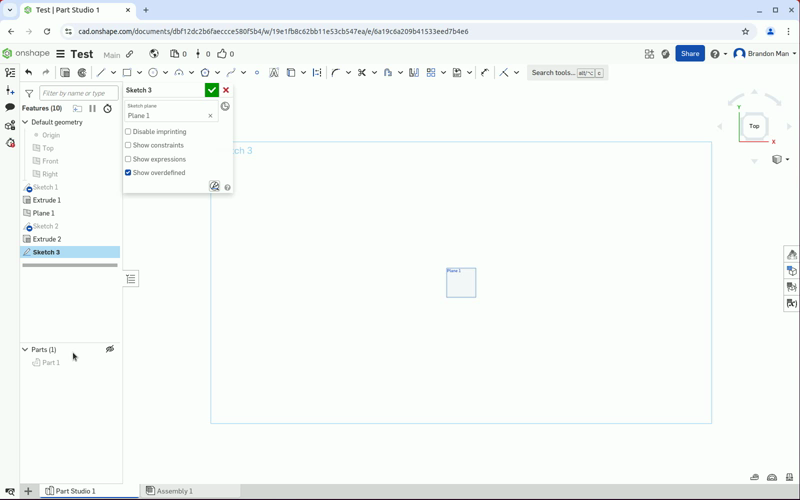
key(l)
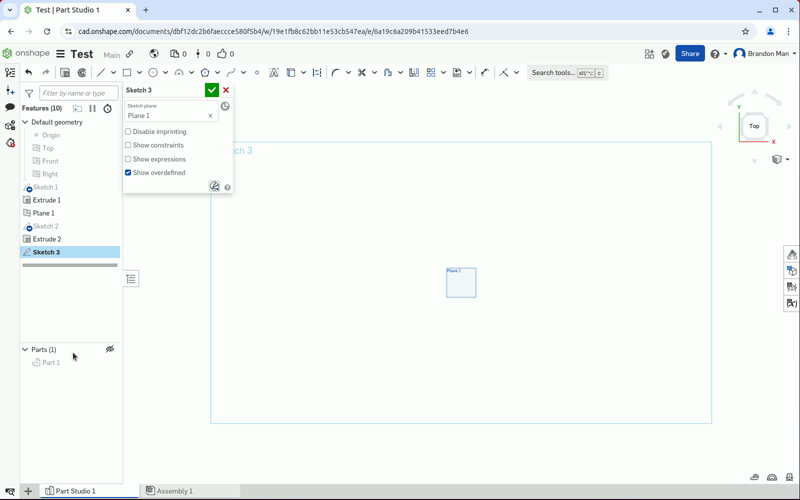
key_down(shift)
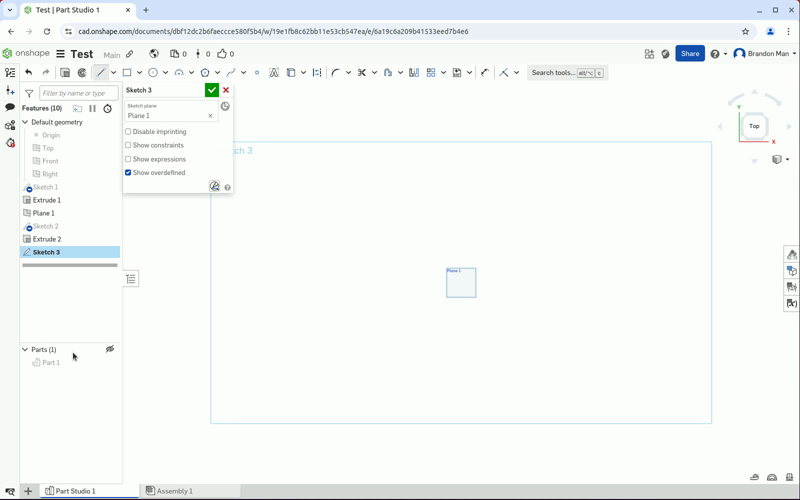
mouse_move(537, 297)
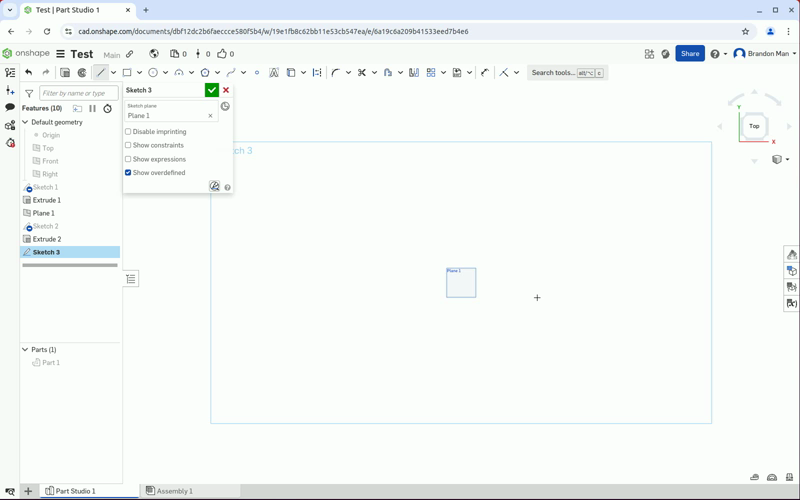
click(537, 297)
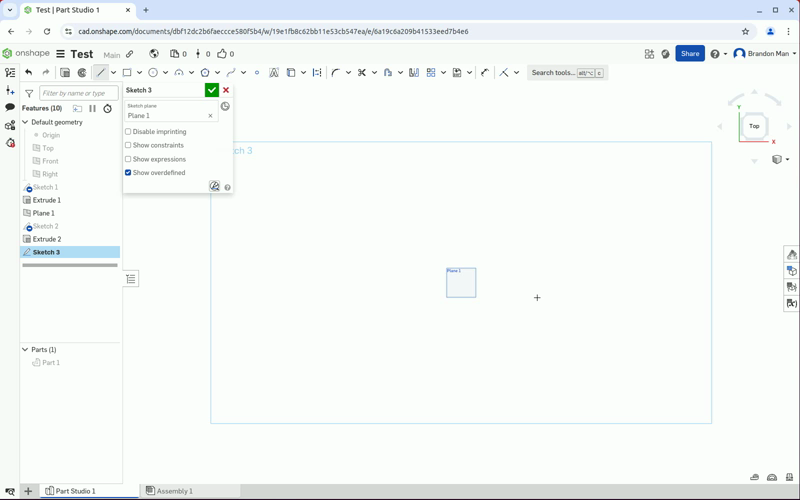
key_up(shift)
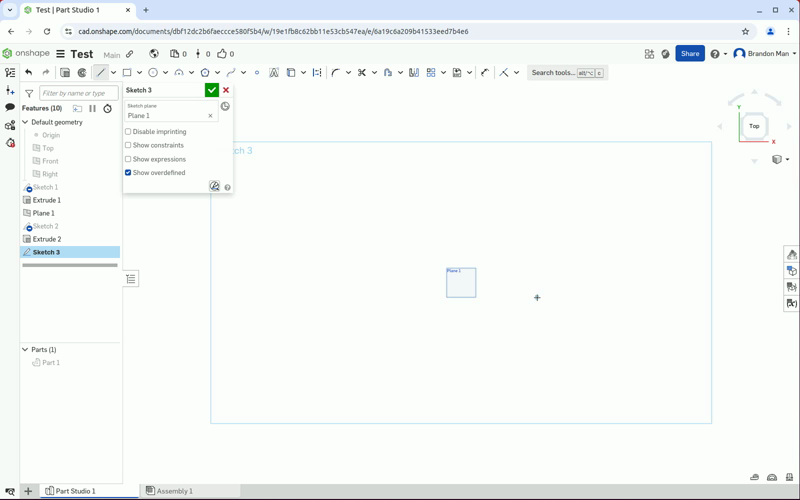
key_down(shift)
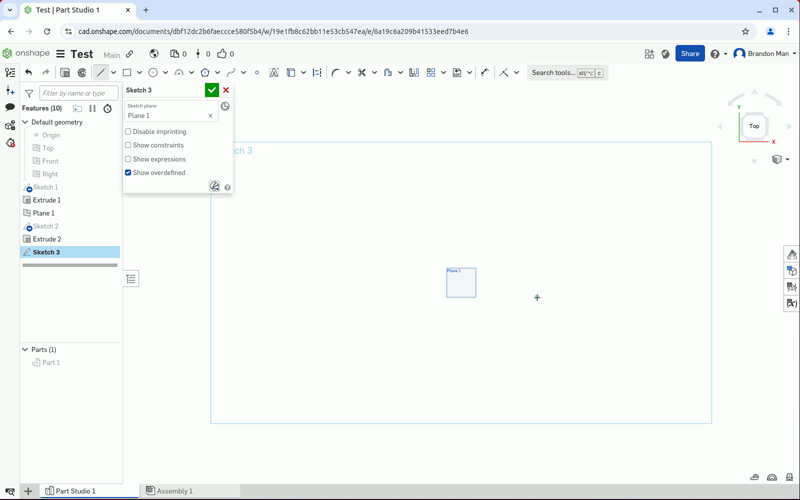
mouse_move(567, 297)
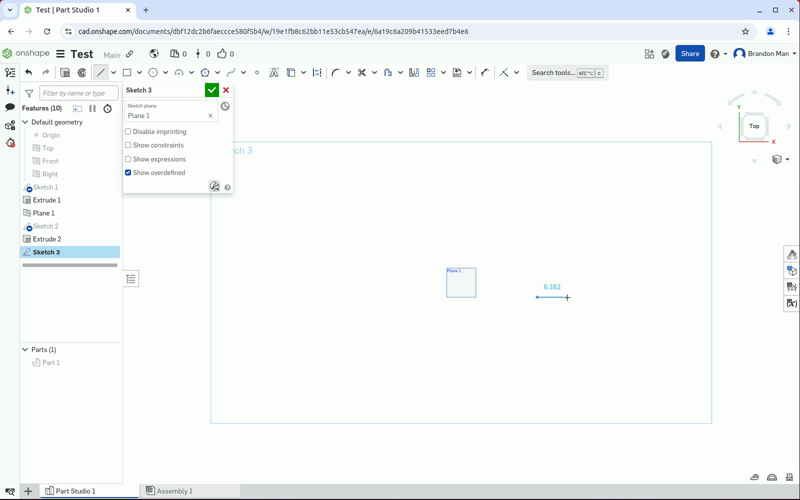
mouse_move(569, 297)
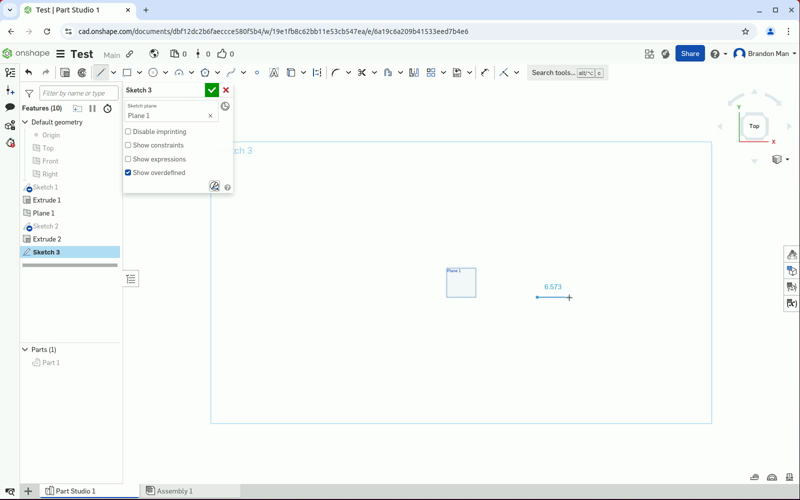
click(569, 297)
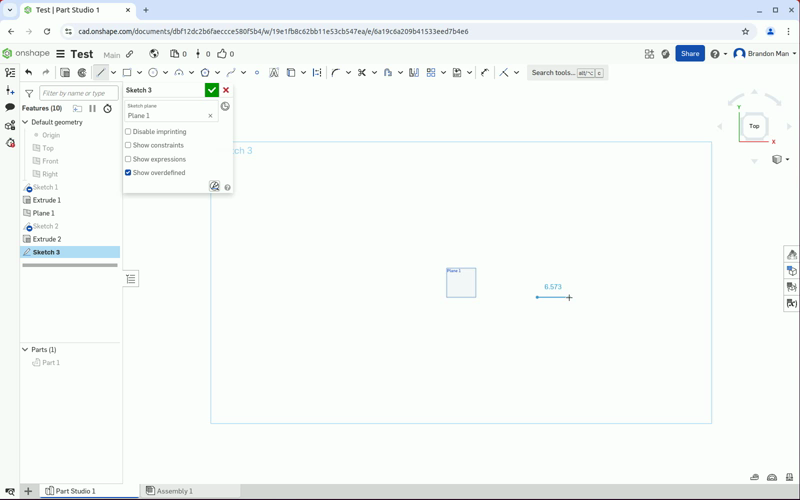
key_up(shift)
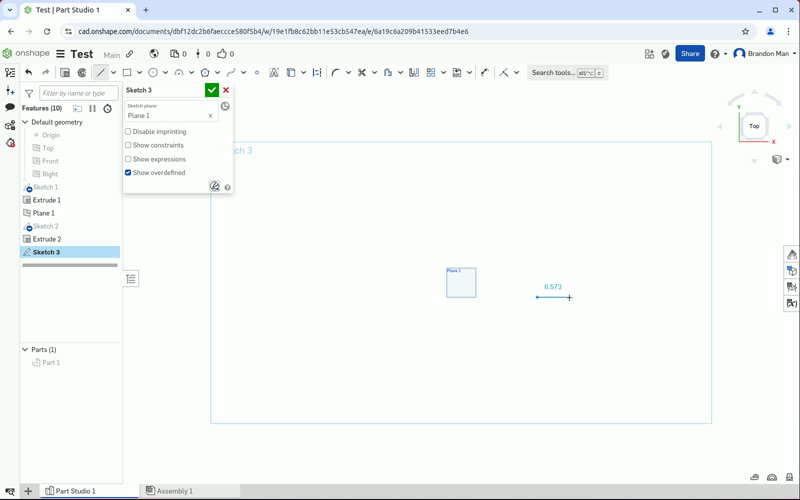
key_down(shift)
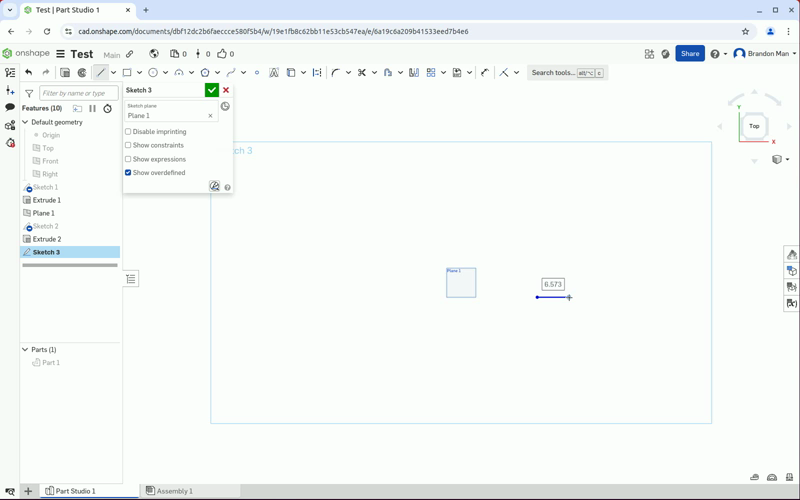
mouse_move(589, 297)
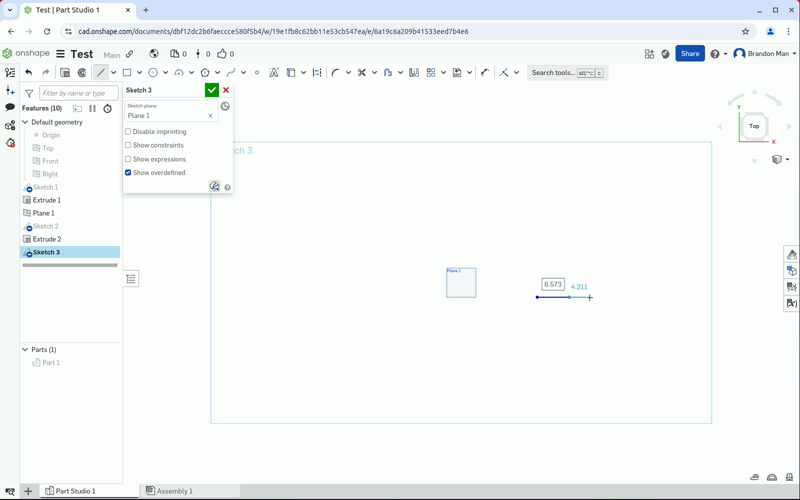
mouse_move(569, 267)
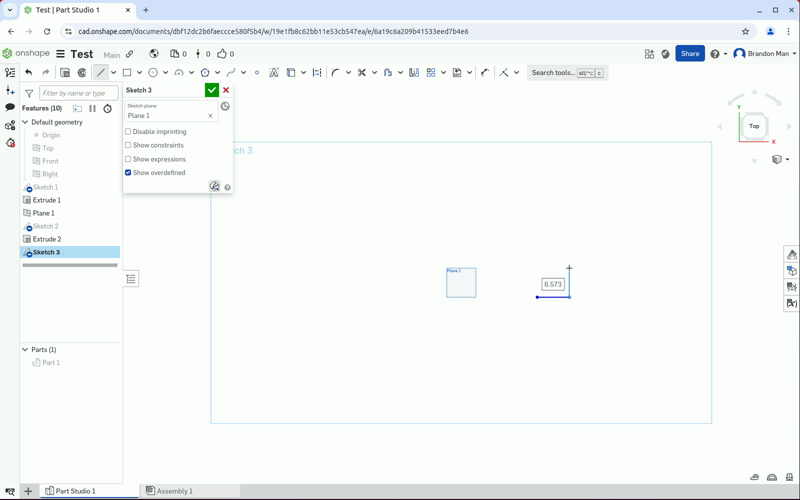
click(569, 267)
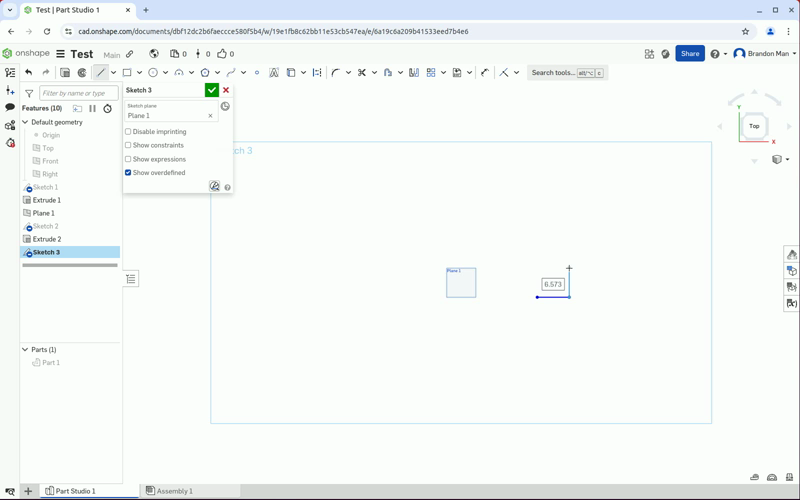
key_up(shift)
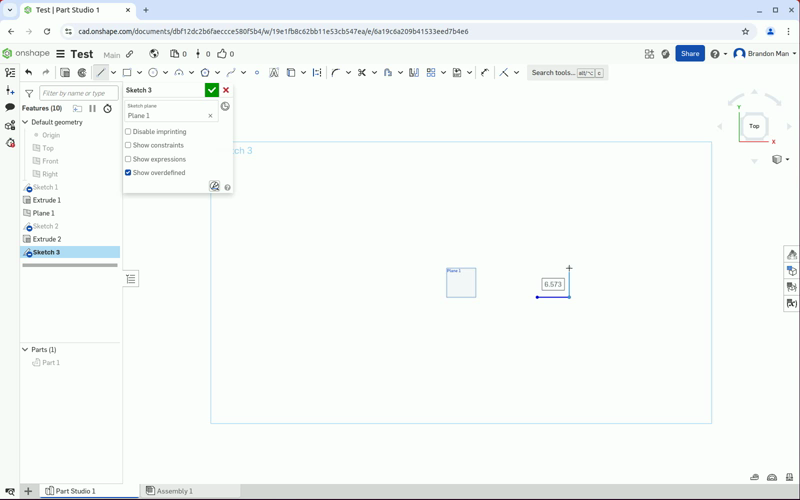
key_down(shift)
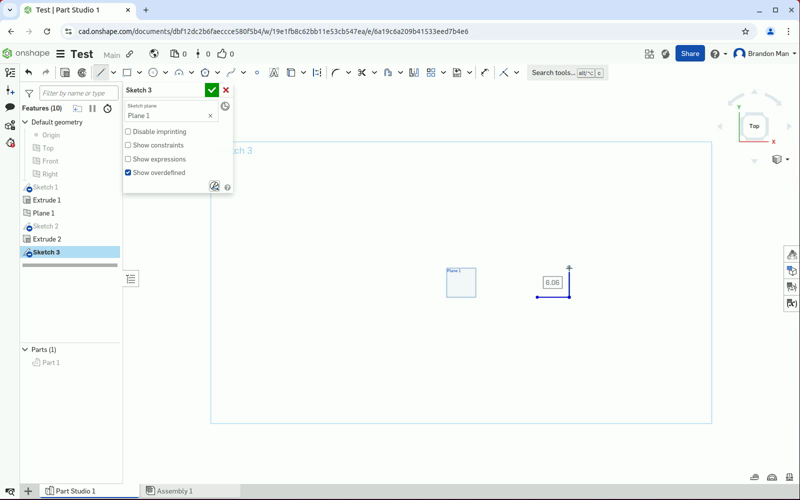
mouse_move(589, 267)
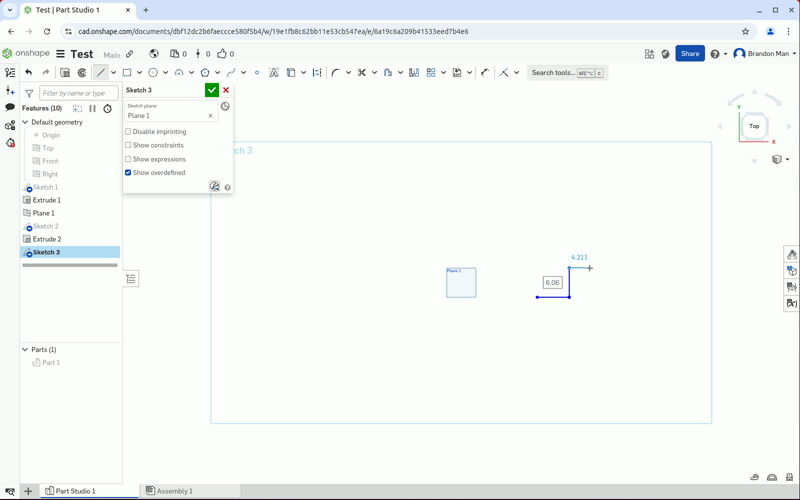
mouse_move(537, 267)
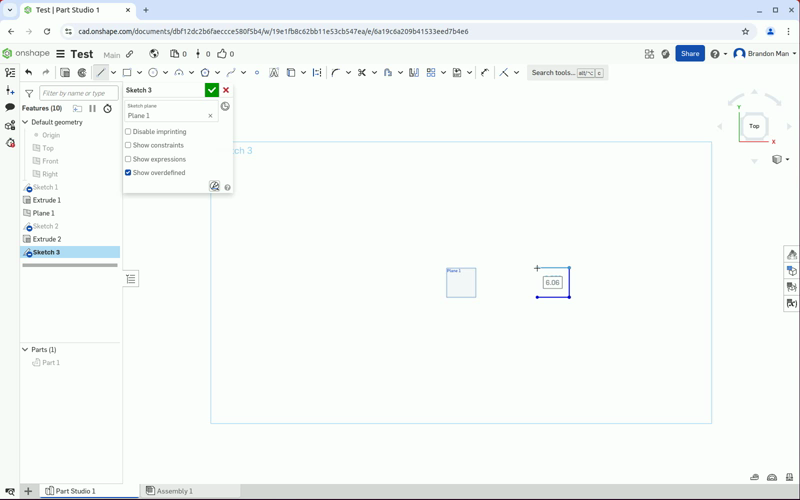
click(537, 267)
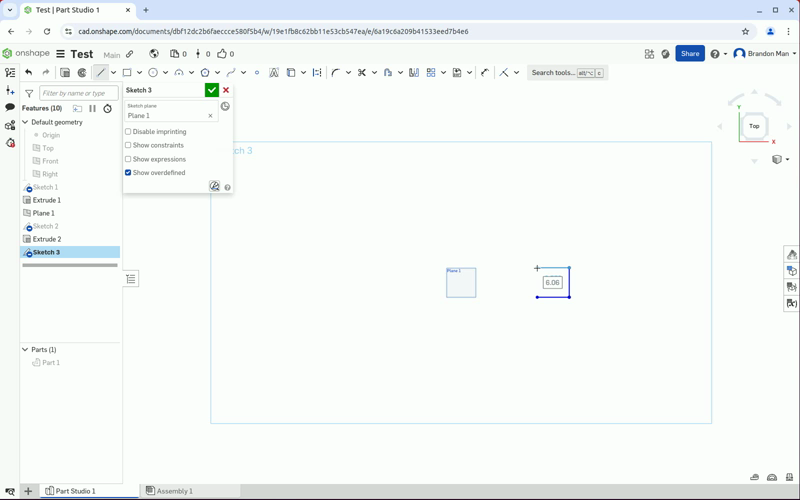
key_up(shift)
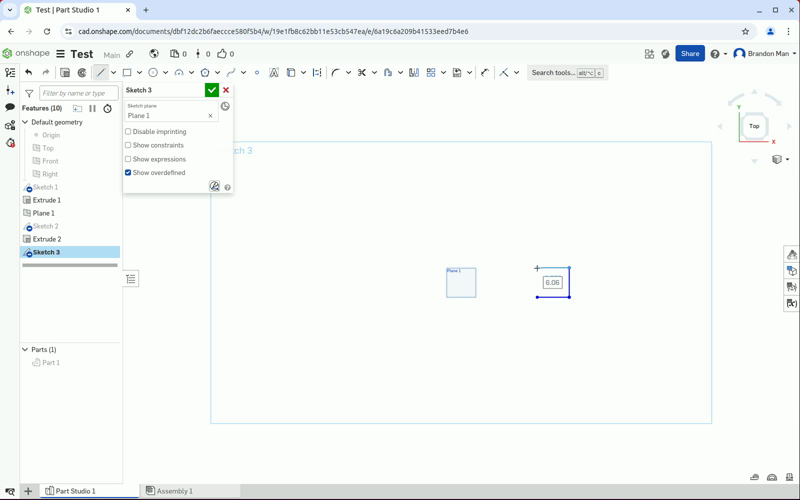
mouse_move(567, 267)
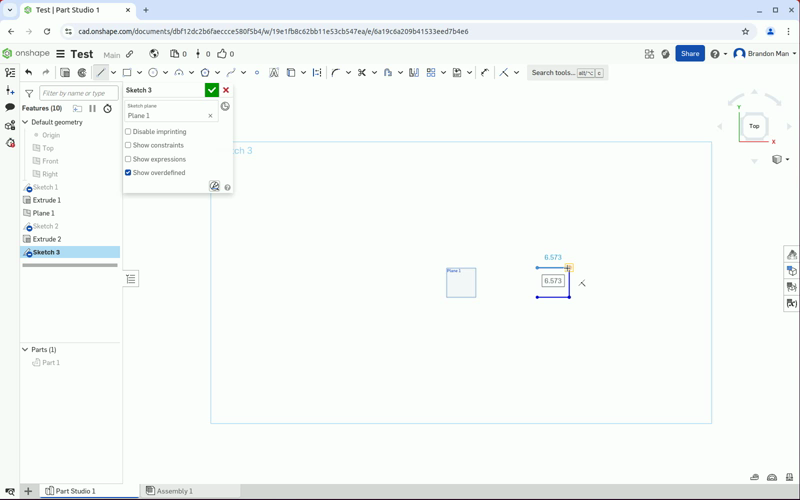
key_down(shift)
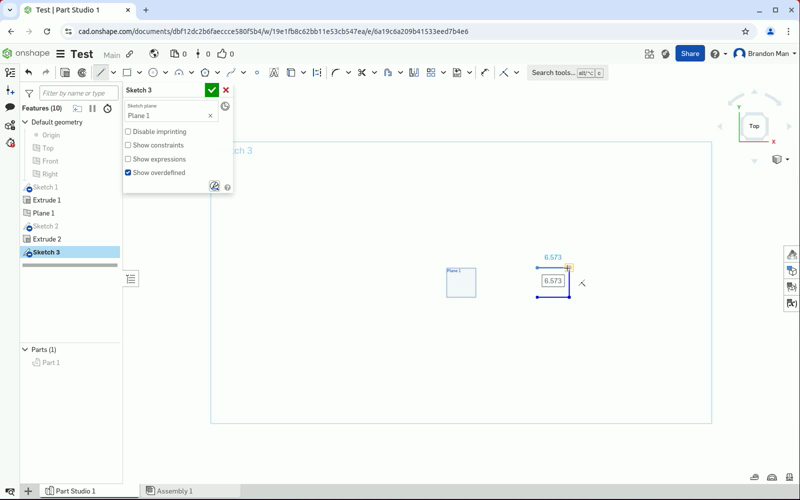
mouse_move(537, 297)
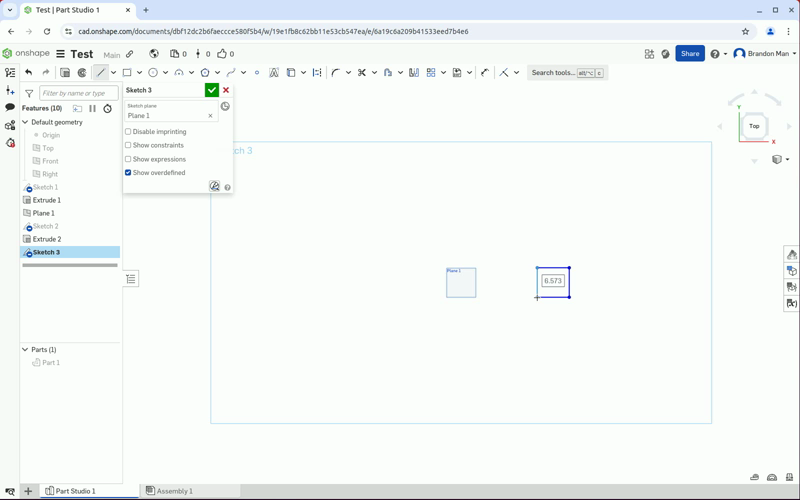
key_up(shift)
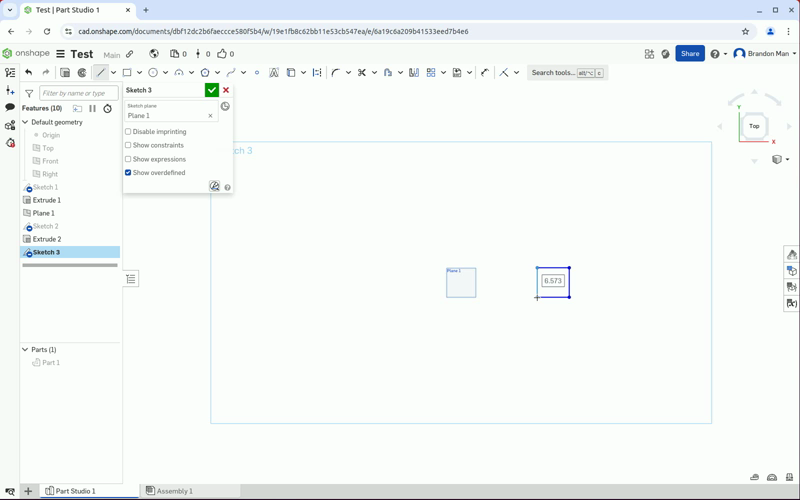
click(537, 297)
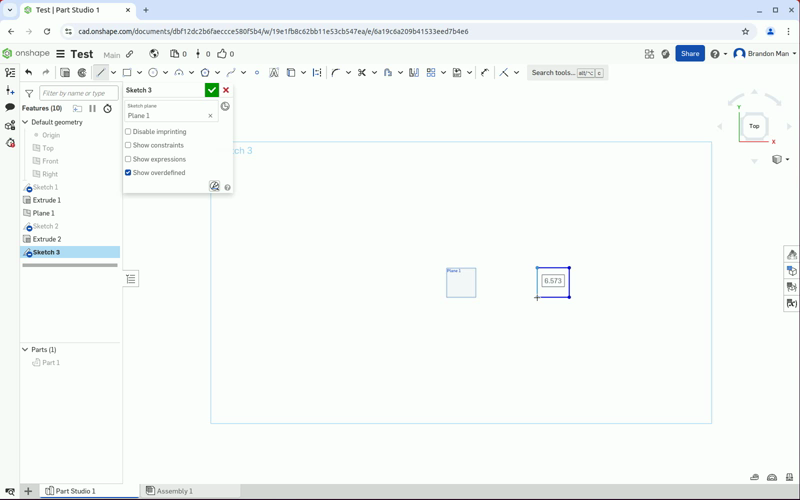
key(esc)
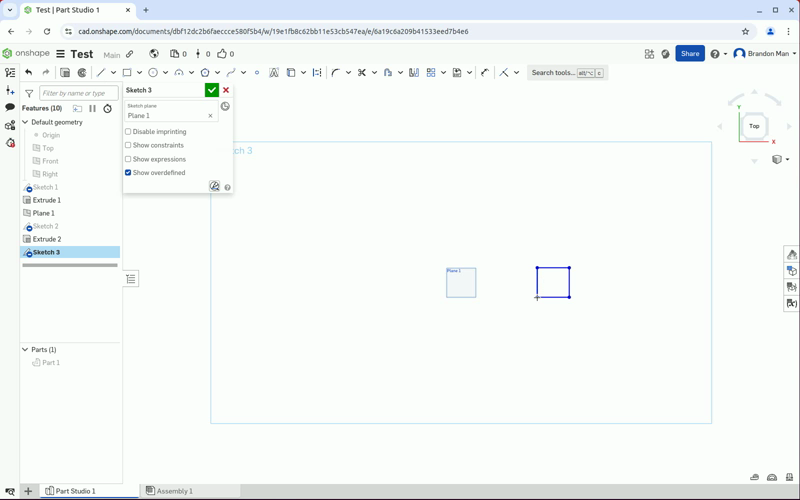
mouse_move(545, 290)
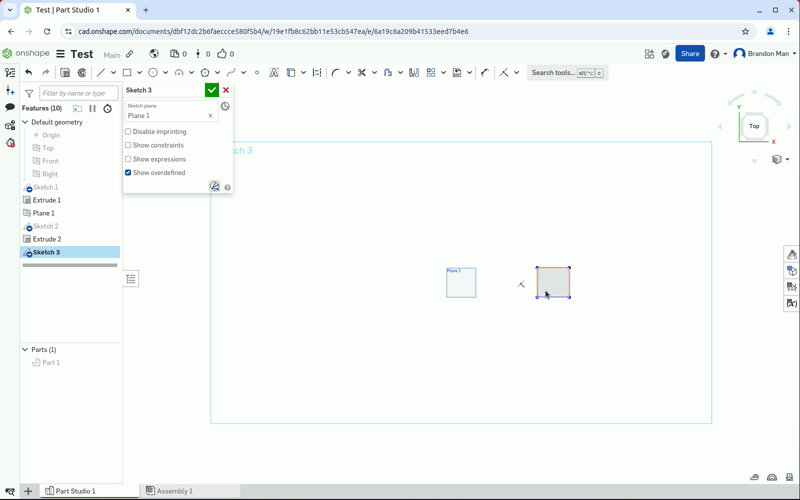
scroll(6)
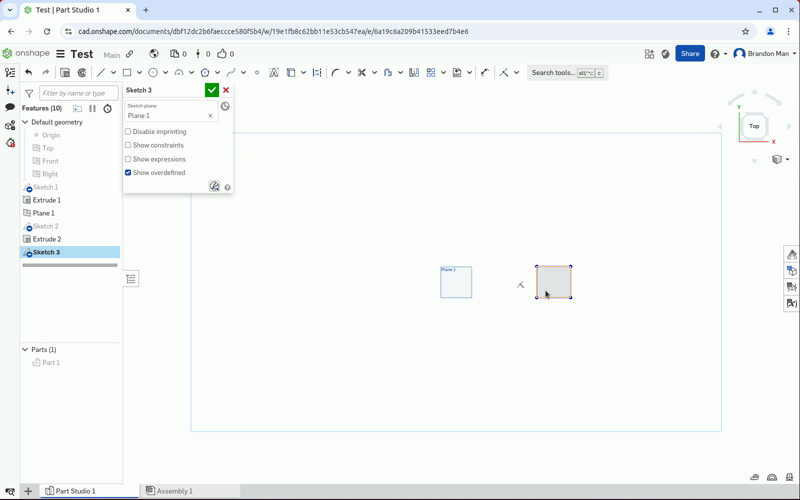
scroll(6)
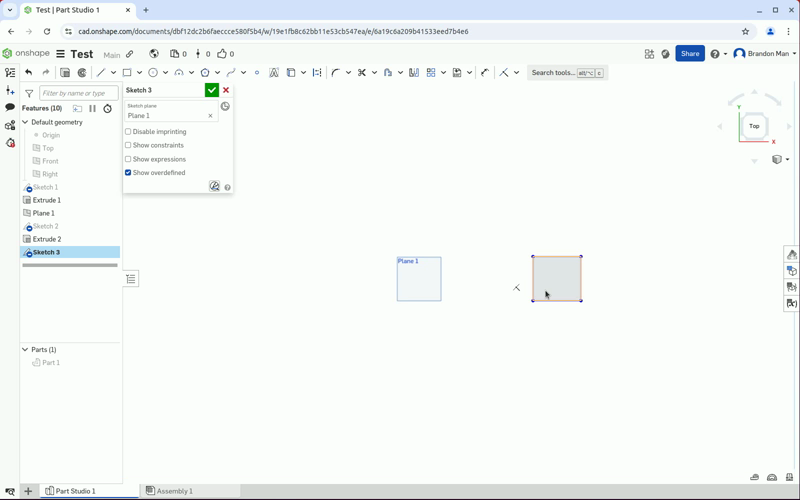
scroll(6)
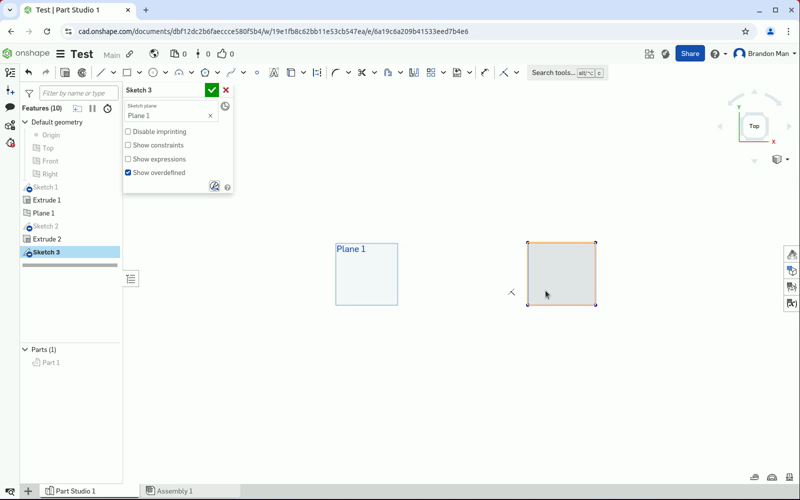
scroll(6)
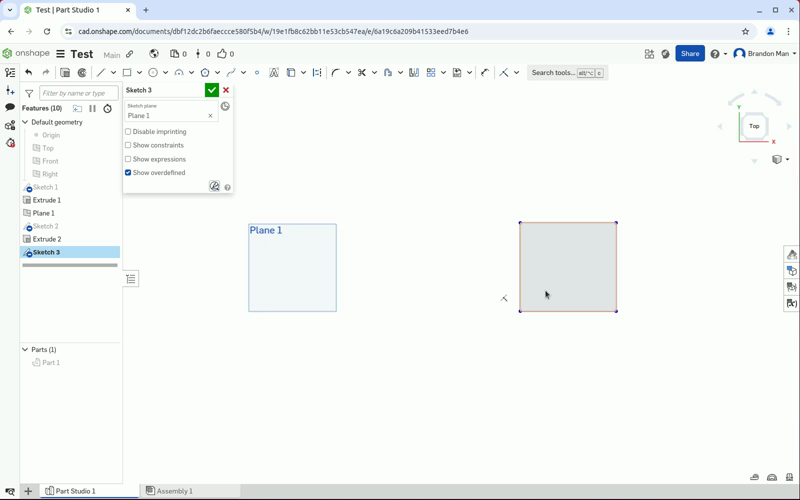
scroll(6)
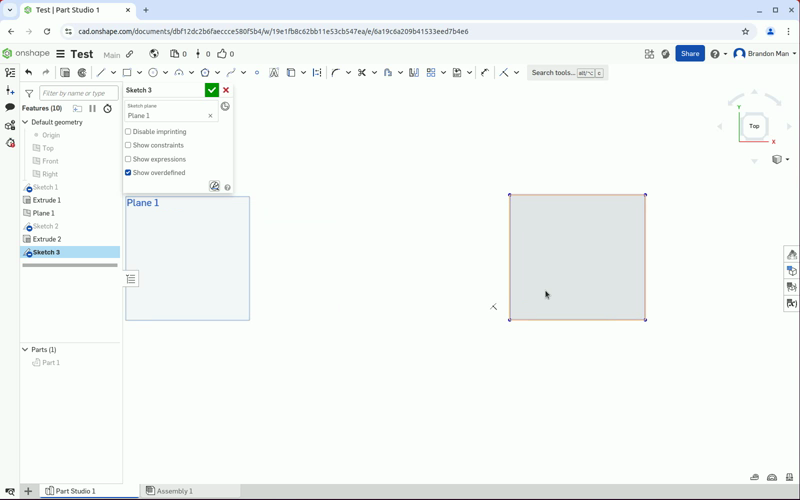
scroll(6)
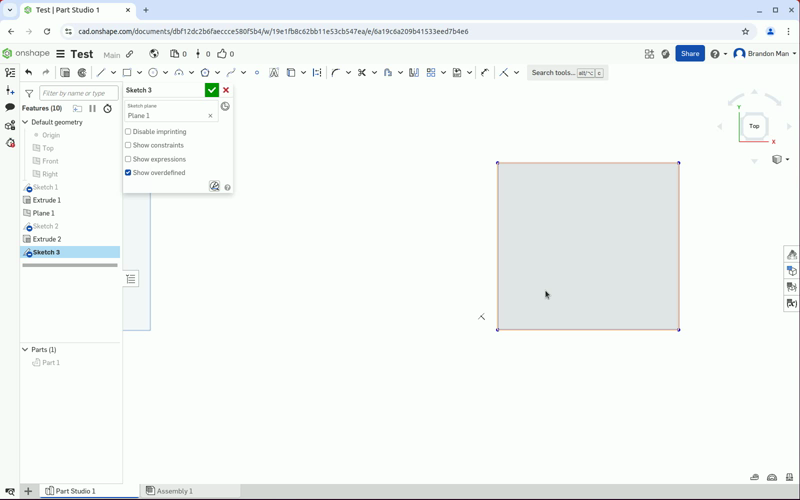
scroll(6)
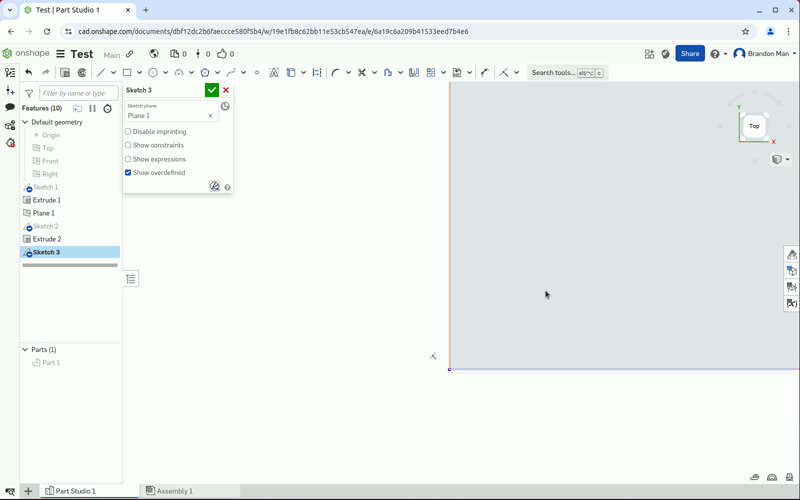
click(545, 290)
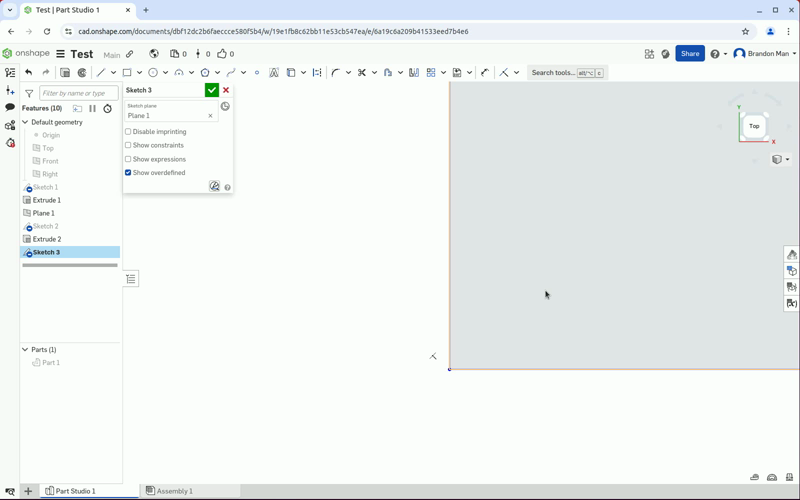
scroll(-6)
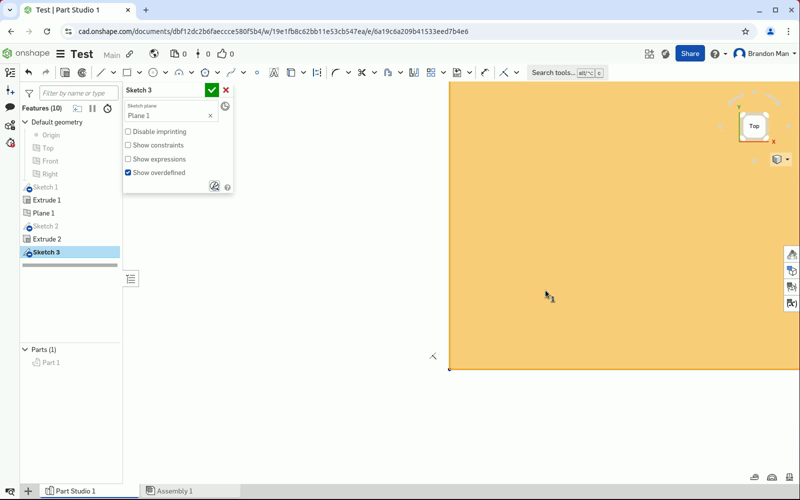
scroll(-6)
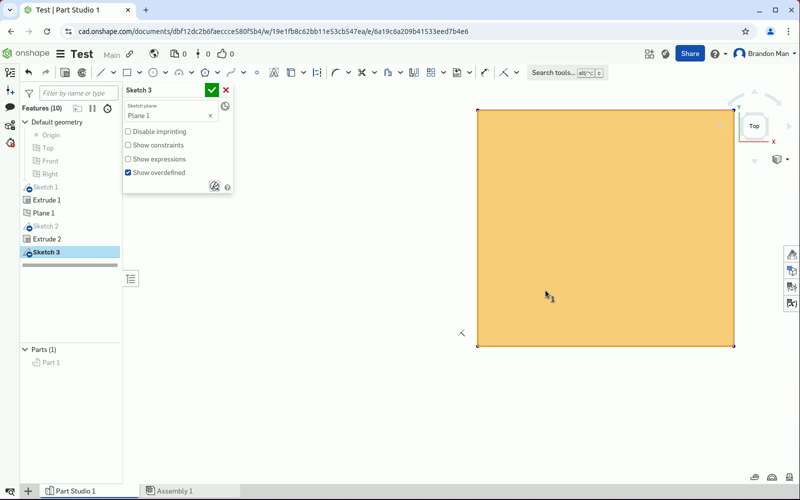
scroll(-6)
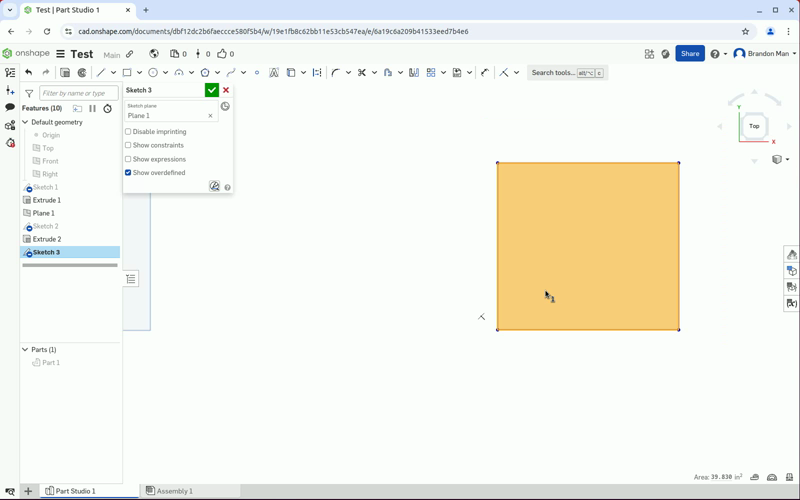
scroll(-6)
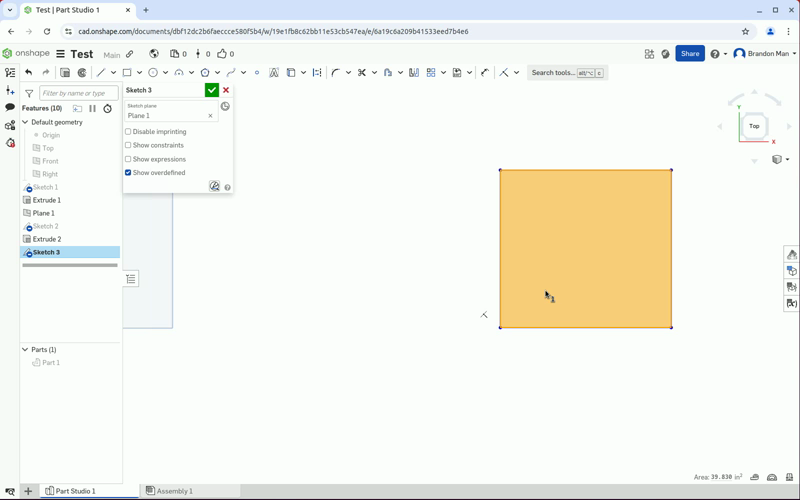
scroll(-6)
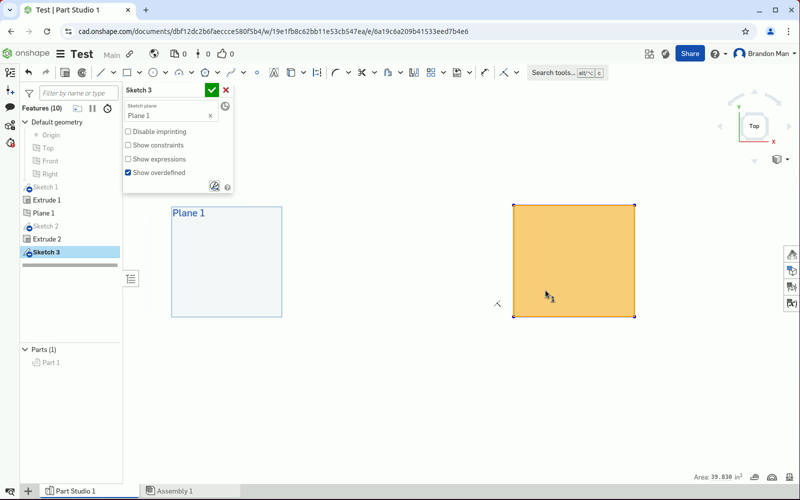
scroll(-6)
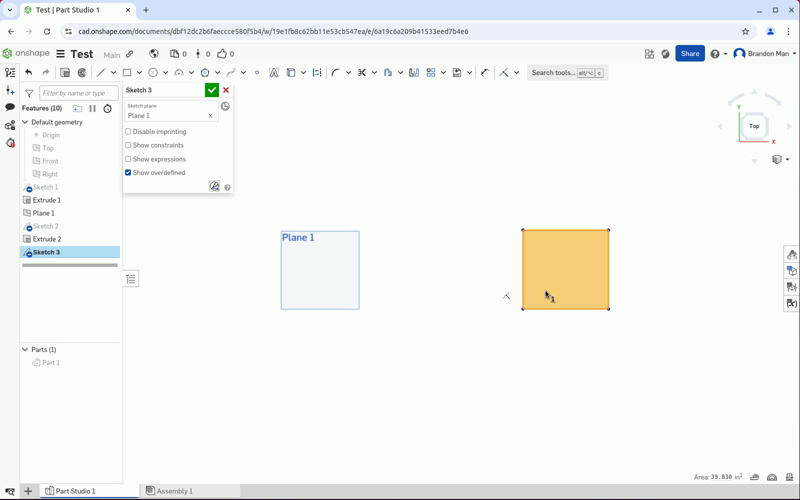
scroll(-6)
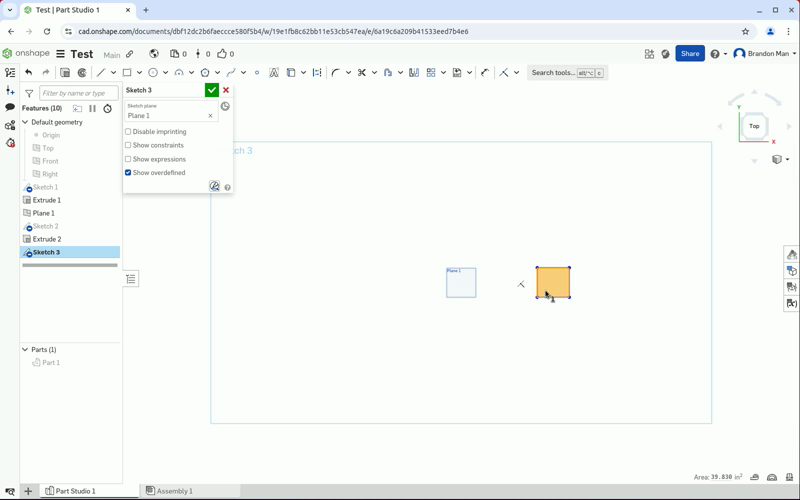
mouse_move(73, 352)
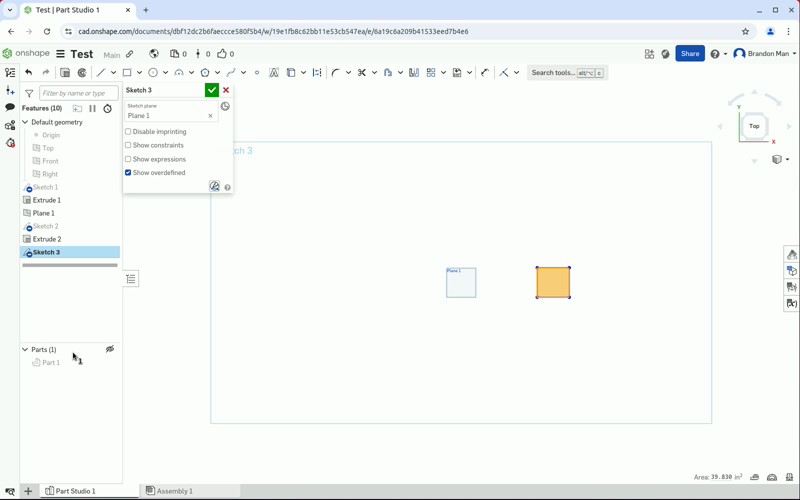
key(shift+y)
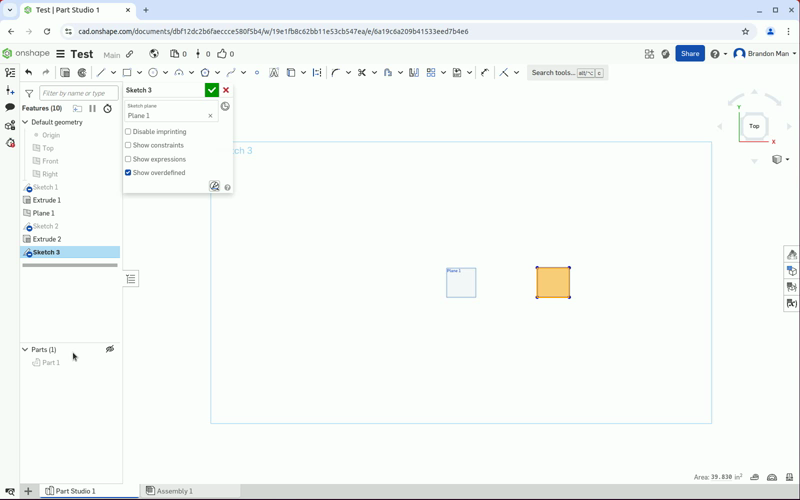
key(shift+e)
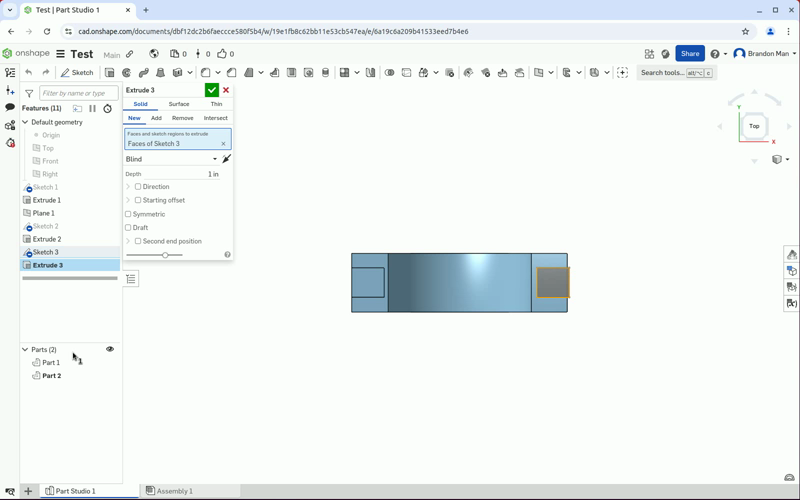
mouse_move(143, 106)
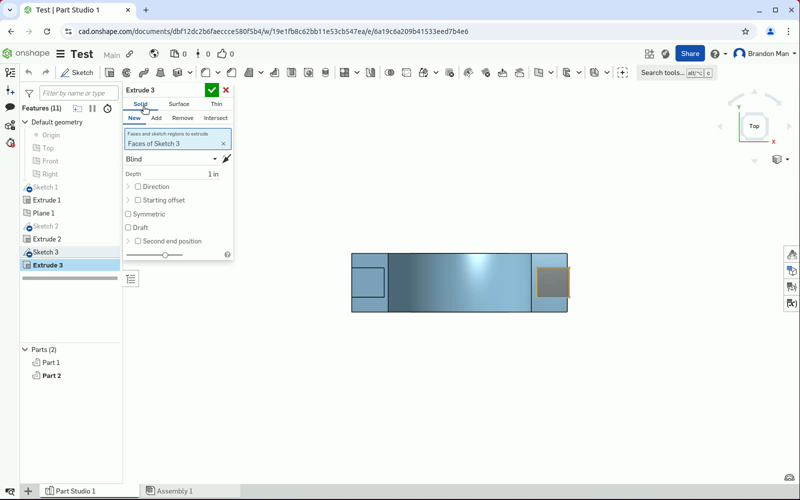
click(143, 106)
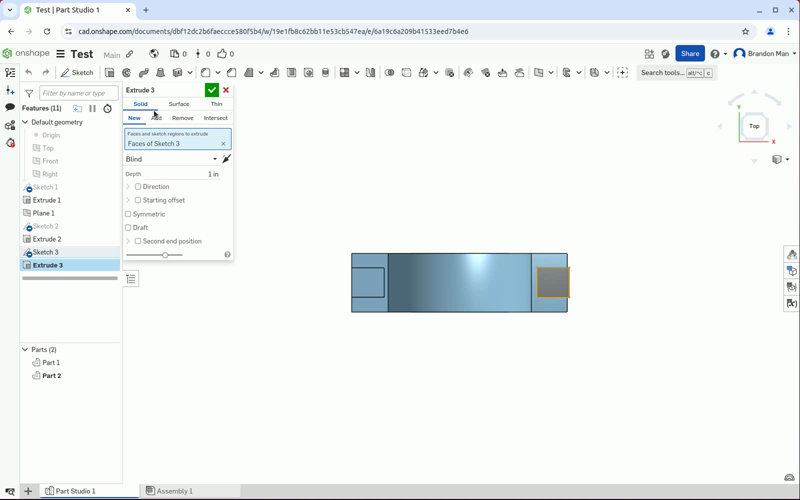
mouse_move(186, 120)
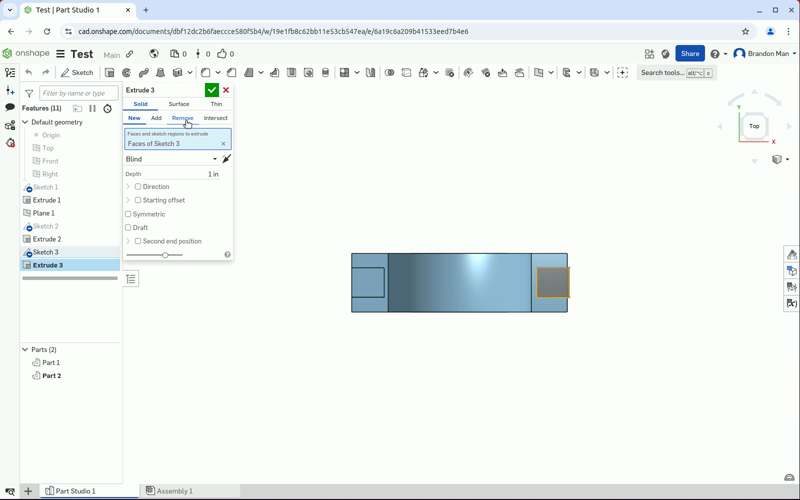
click(186, 120)
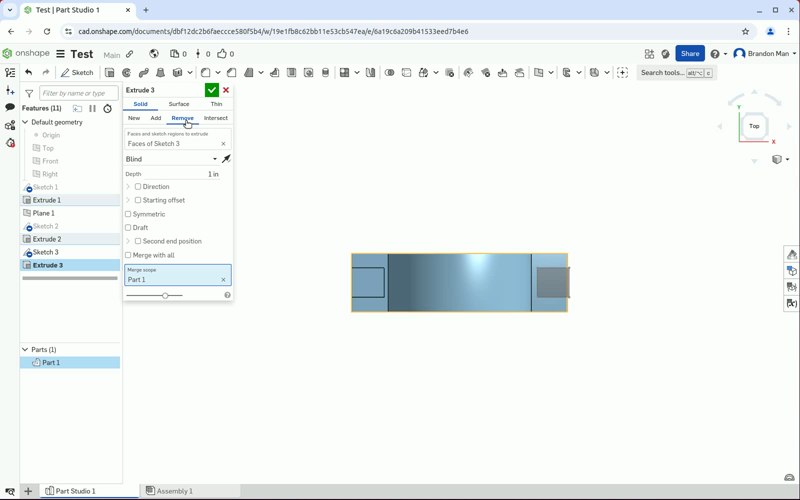
key(tab, 4)
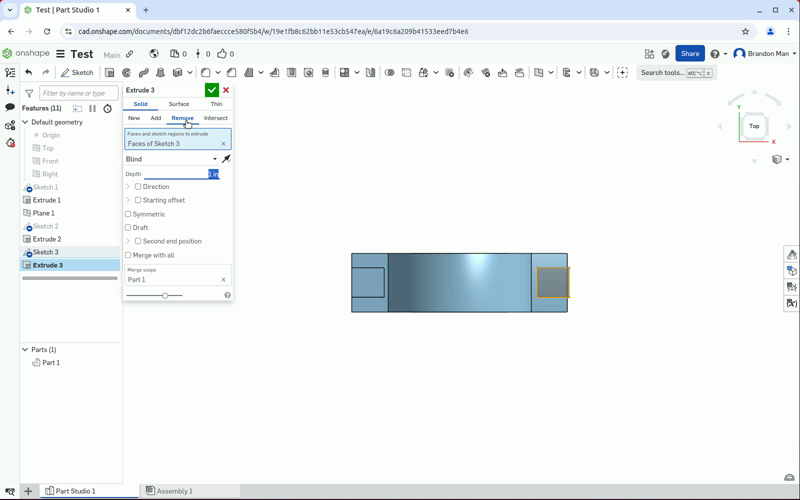
text(6.018)
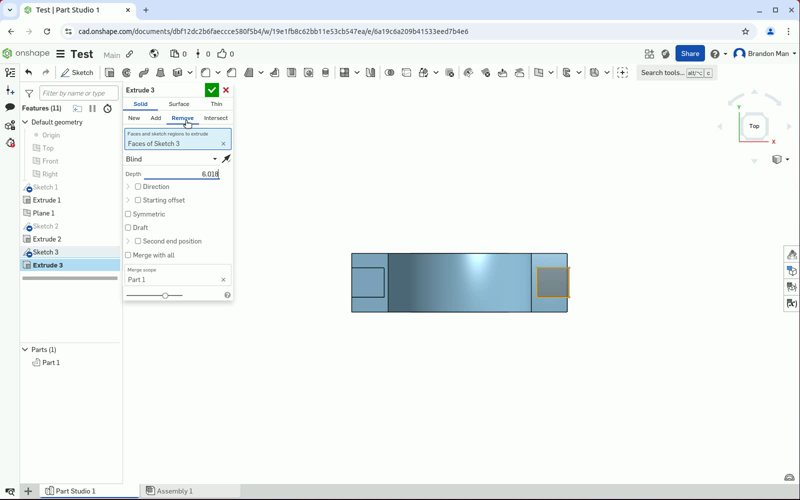
key(tab, 6)
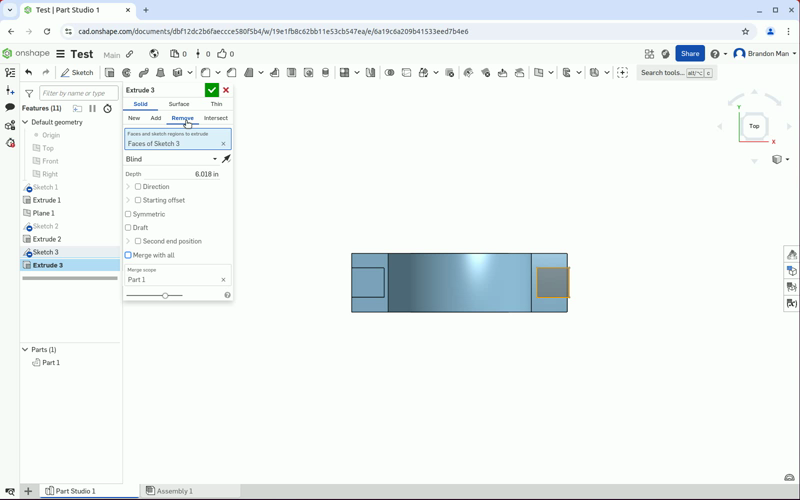
key(space)
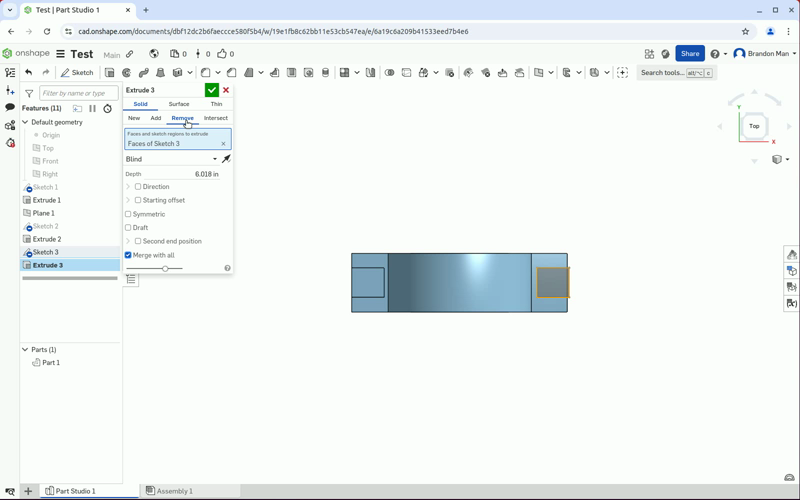
key(enter)
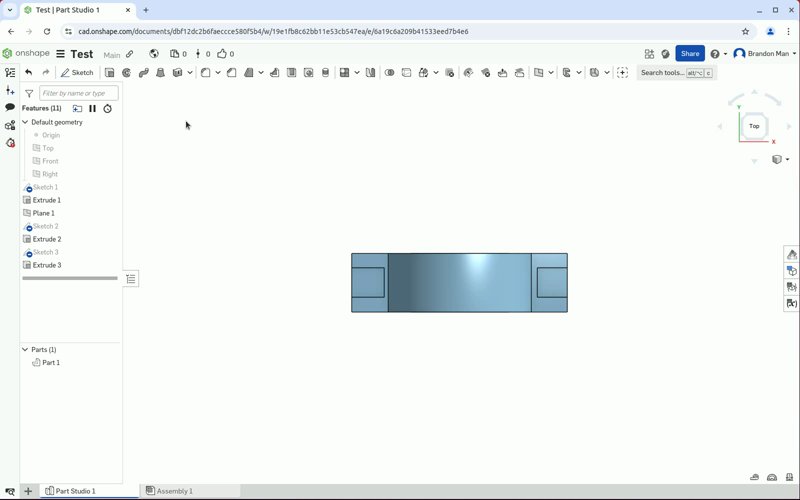
key(shift+h)
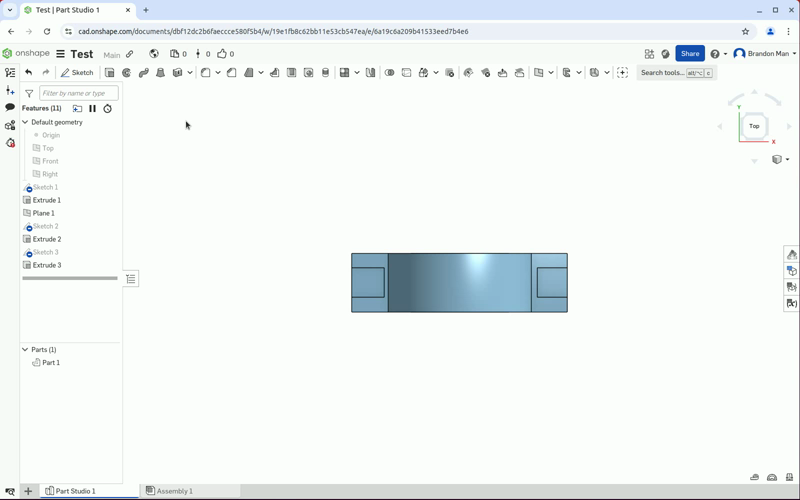
key(shift+h)
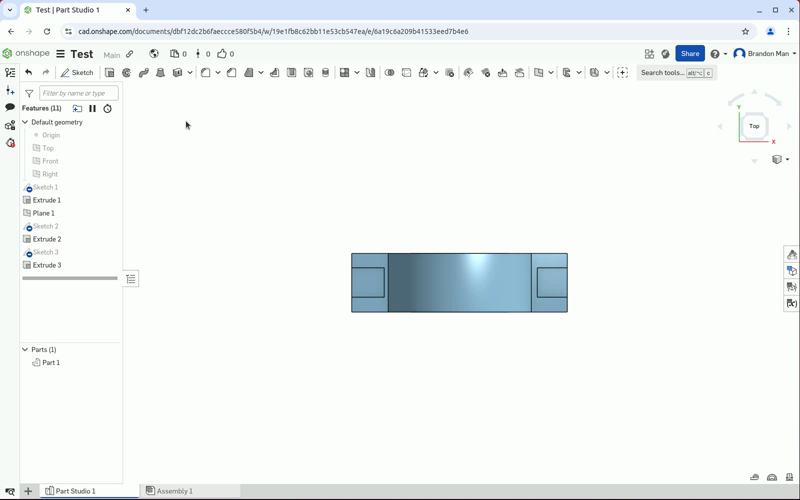
mouse_move(73, 189)
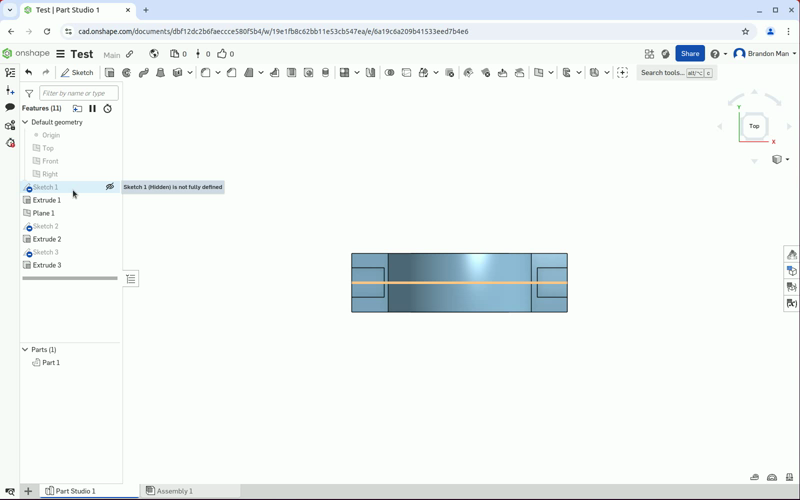
click(73, 189)
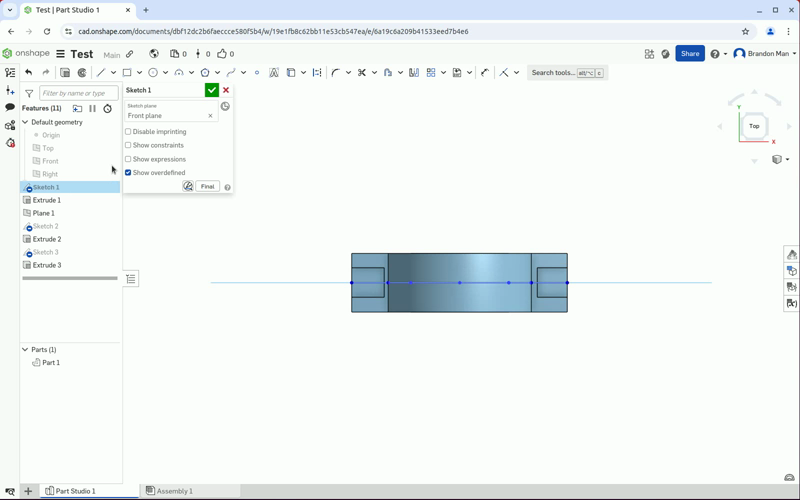
mouse_move(229, 92)
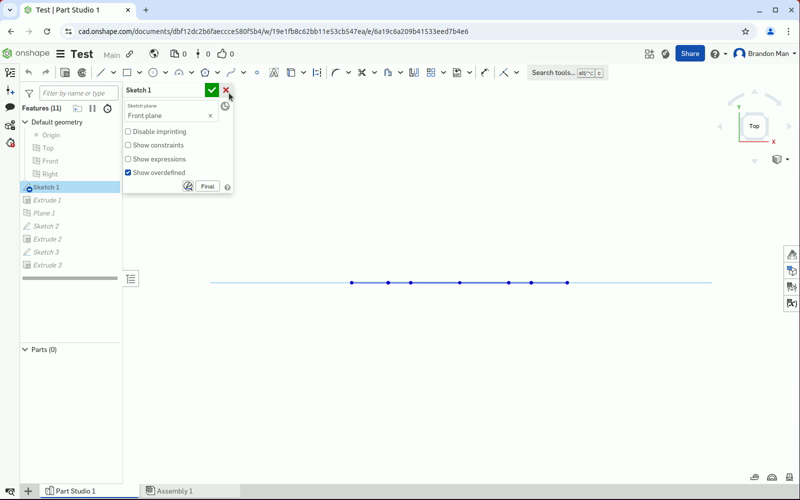
click(229, 92)
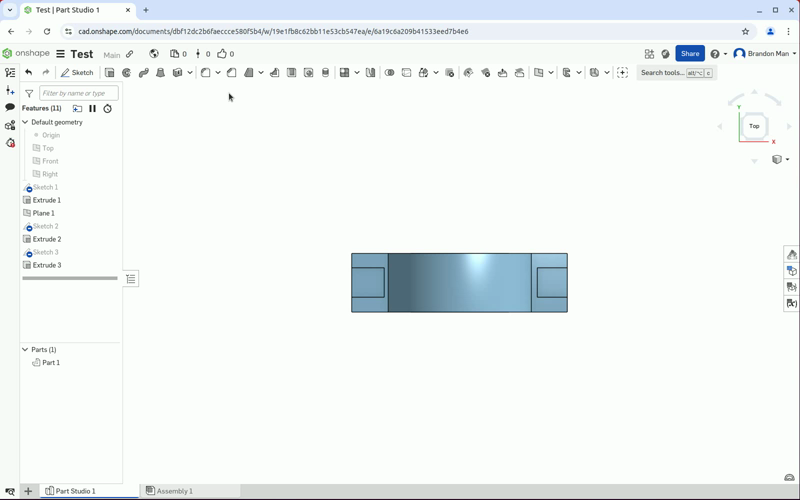
mouse_move(73, 352)
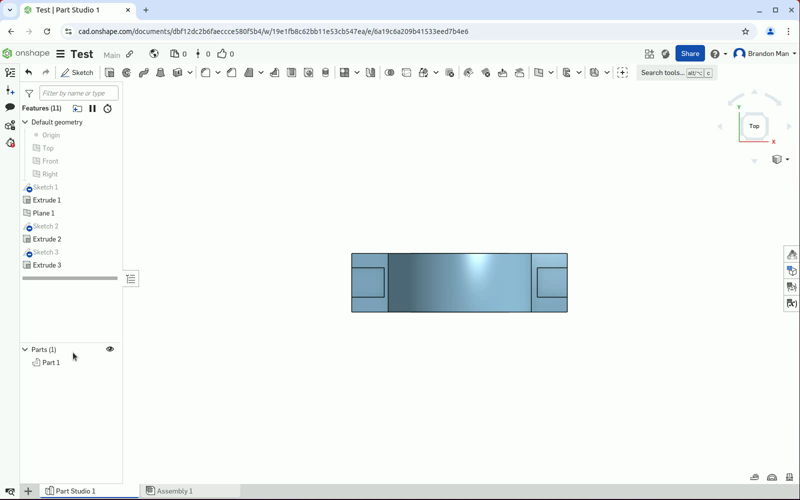
key(y)
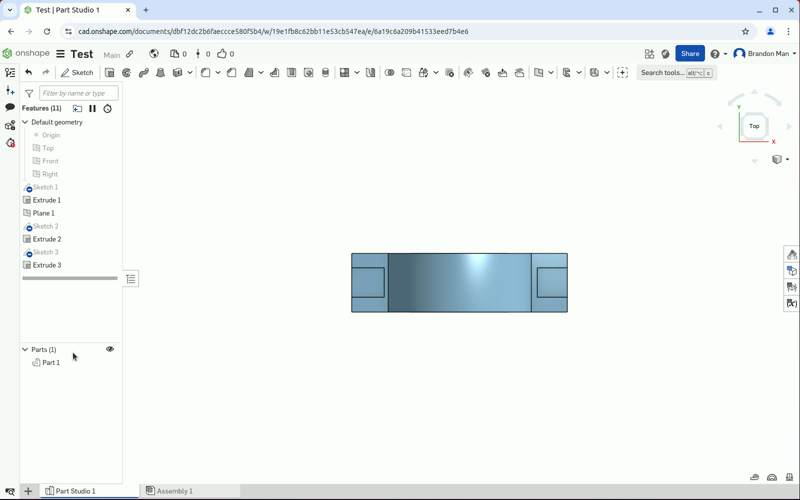
key(shift+p)
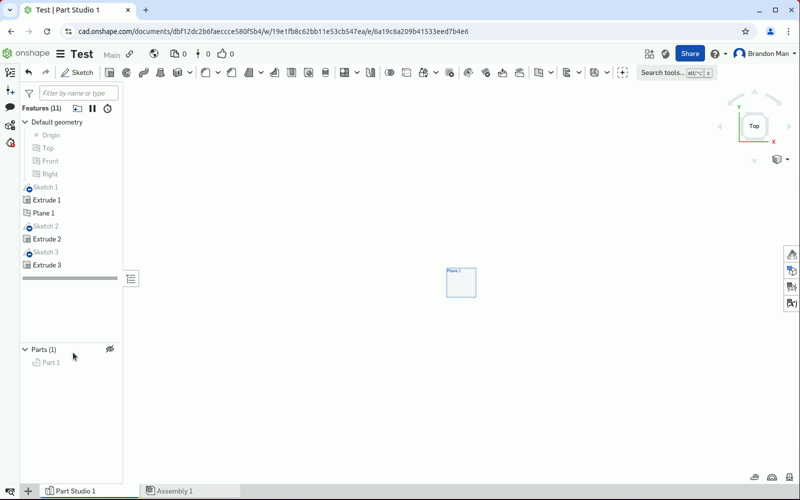
key(space)
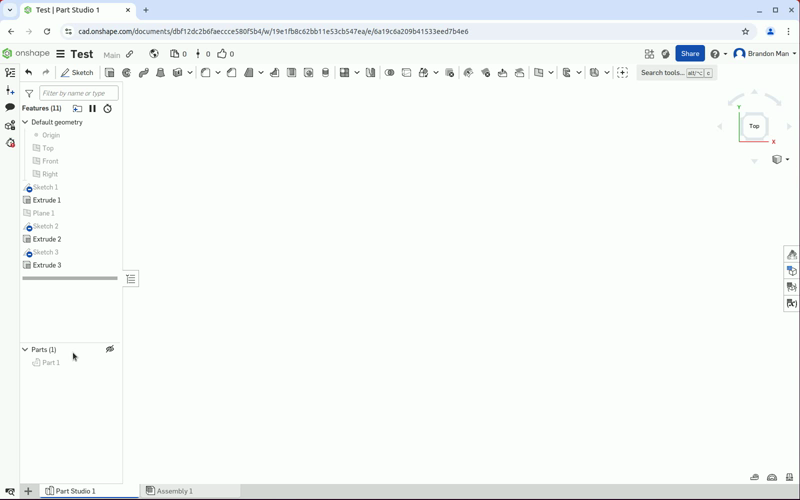
key_down(shift)
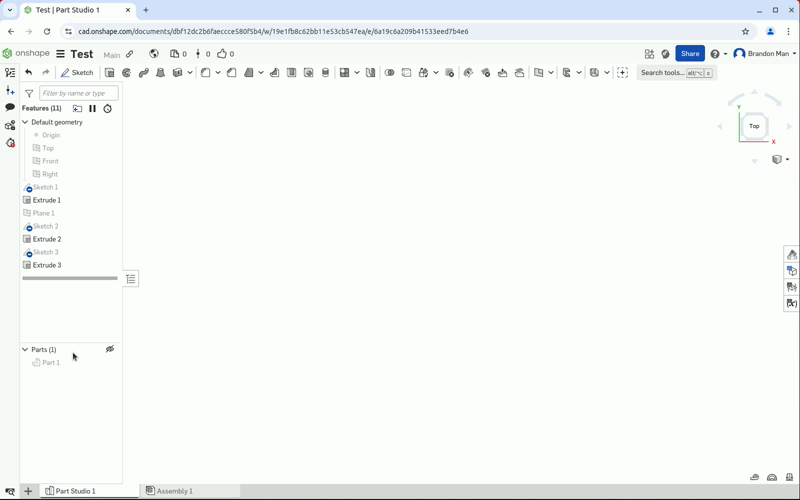
key(up)
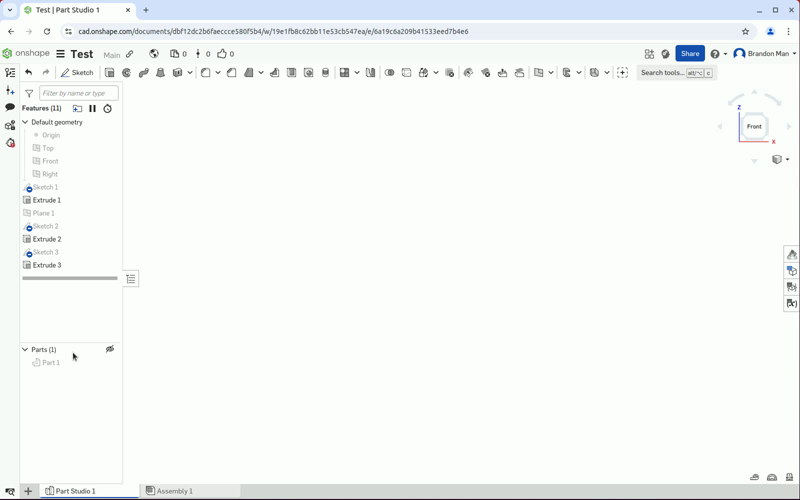
key_up(shift)
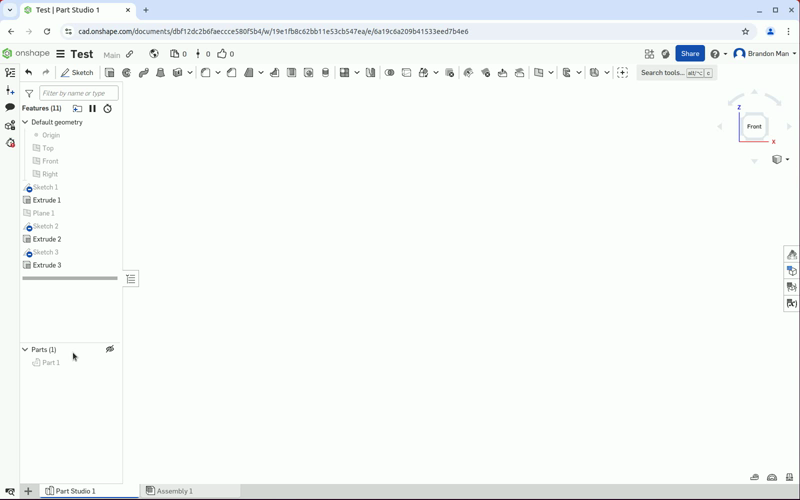
key(space)
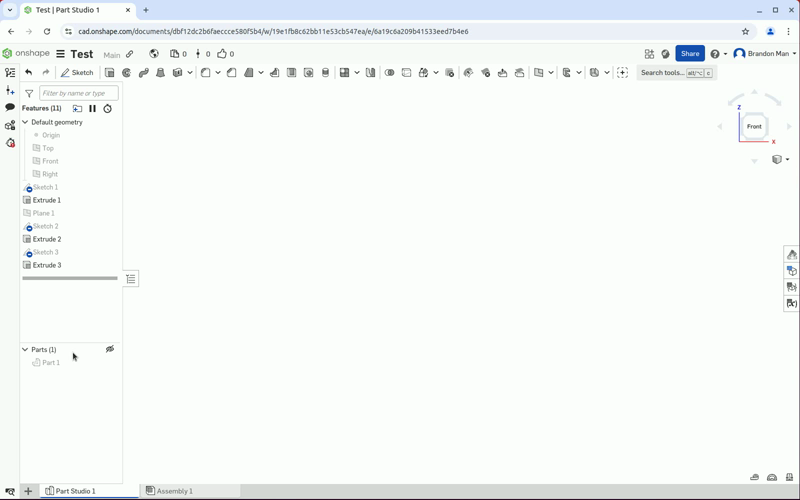
key_down(shift)
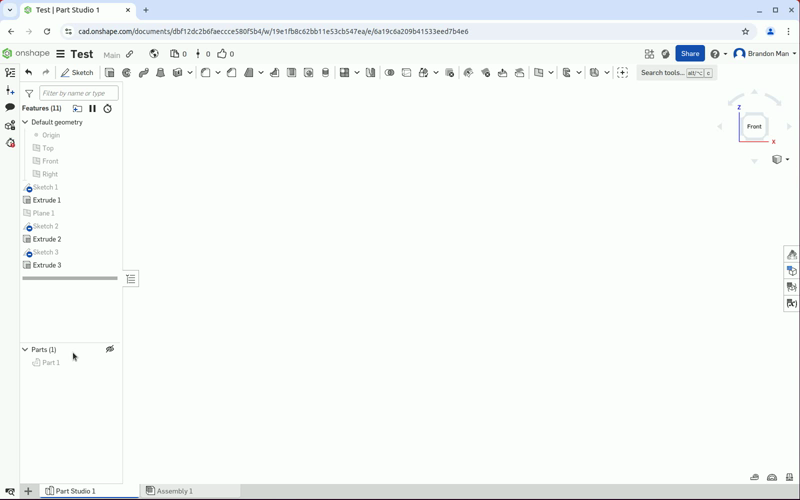
key(left)
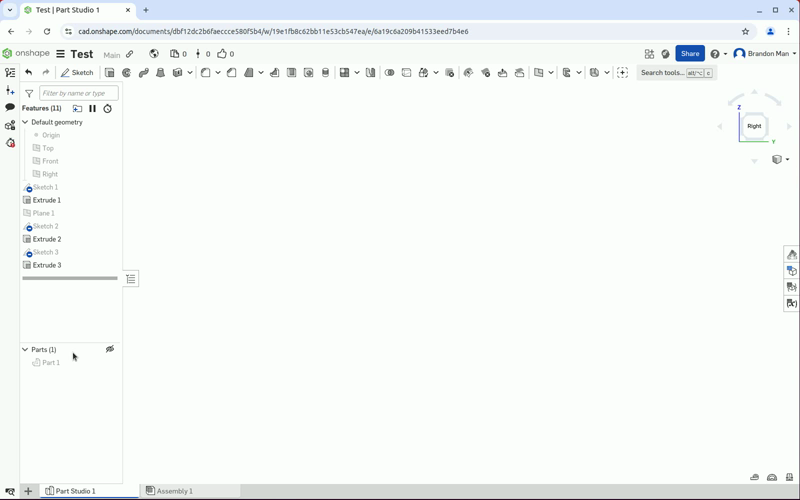
key_up(shift)
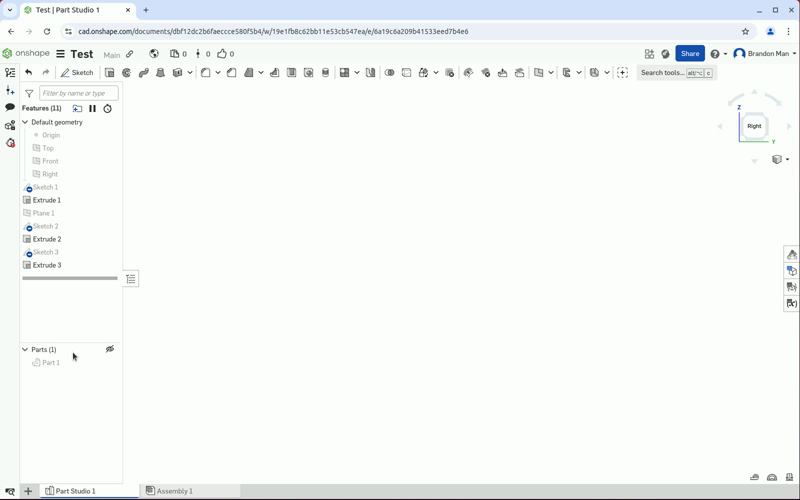
mouse_move(73, 352)
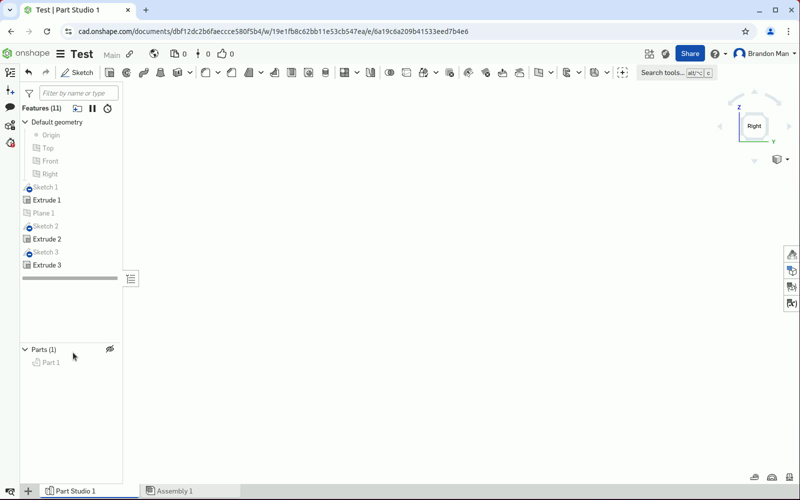
key(shift+y)
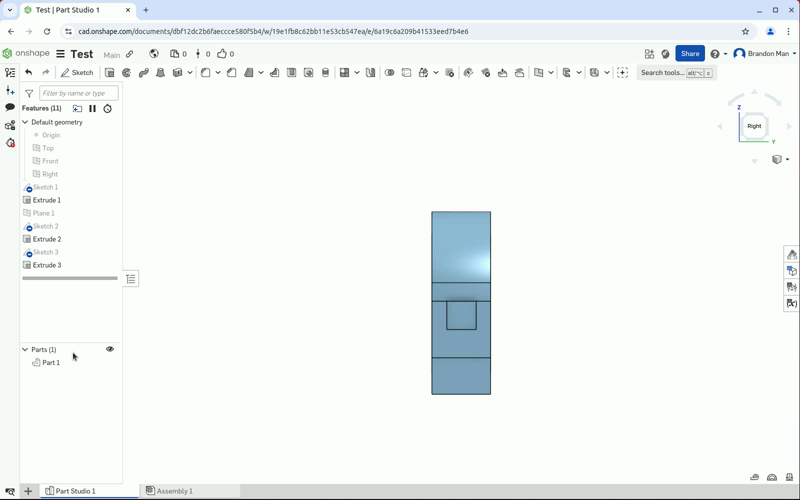
mouse_move(541, 75)
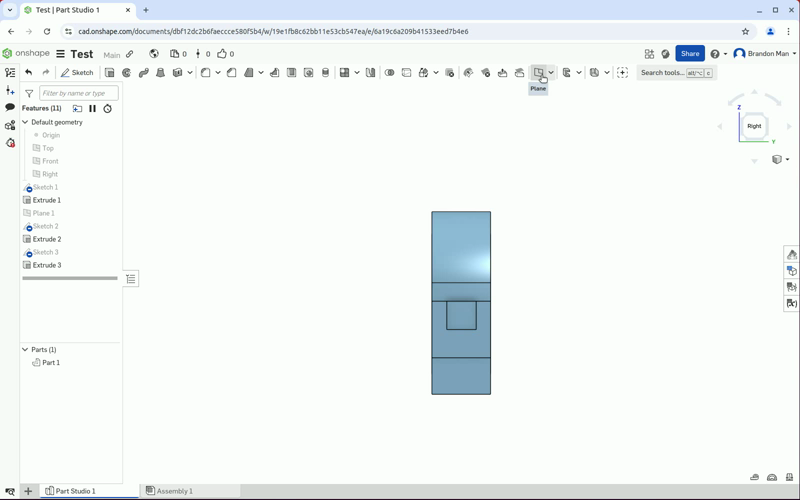
click(541, 75)
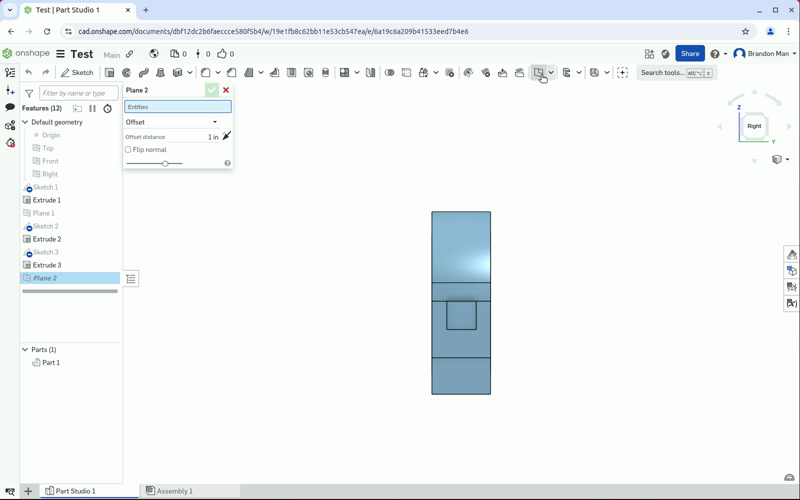
mouse_move(73, 176)
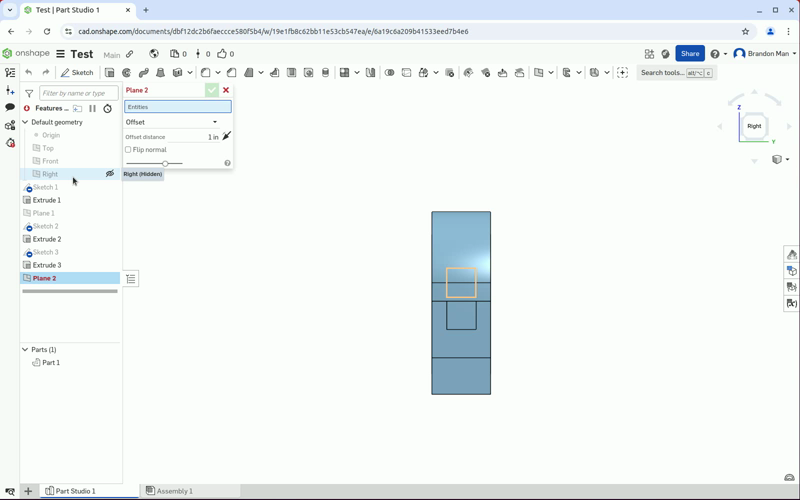
click(73, 176)
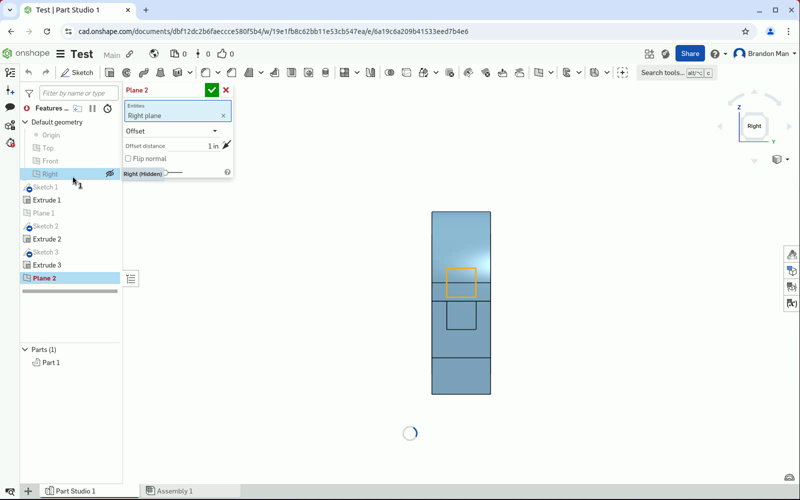
key(tab, 2)
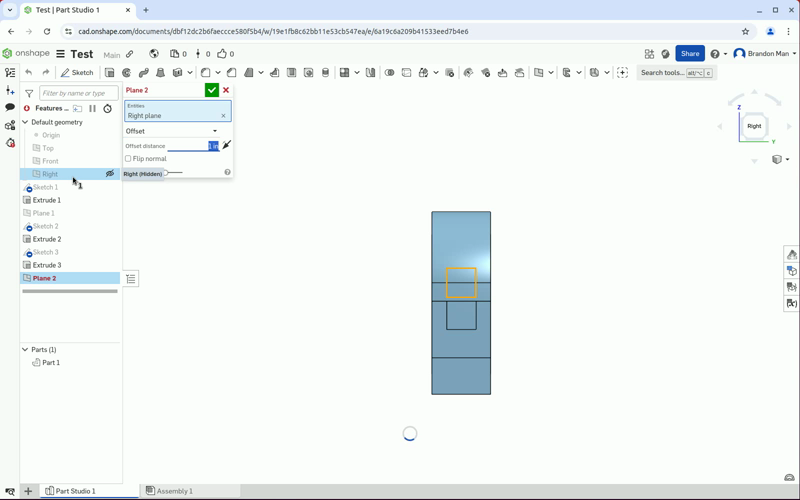
text(22.4)
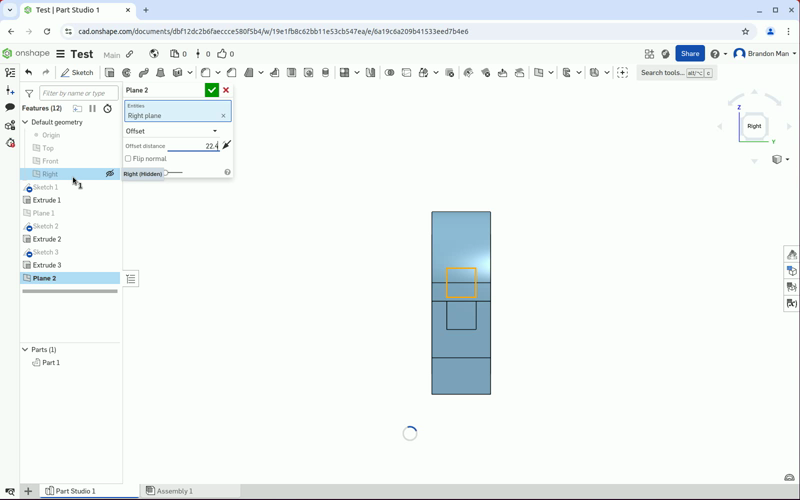
key(enter, 2)
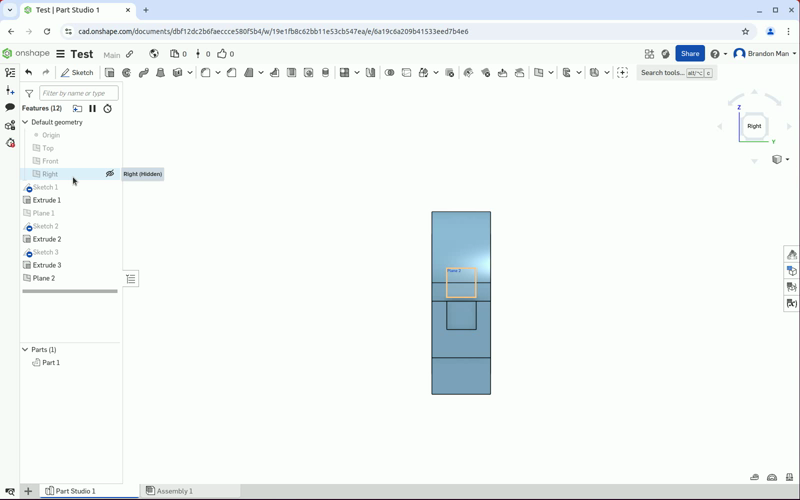
key(shift+s)
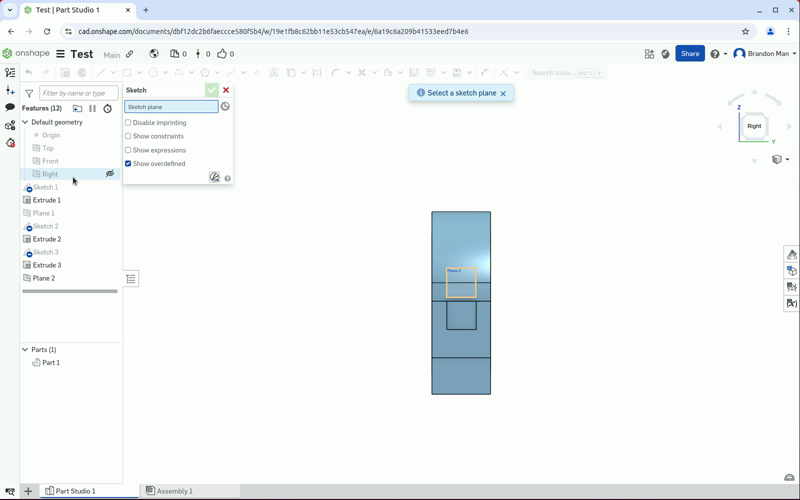
mouse_move(73, 280)
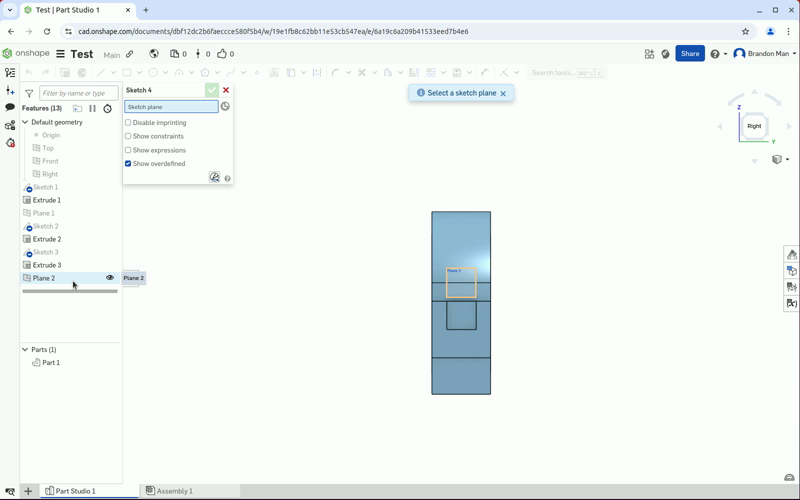
click(73, 280)
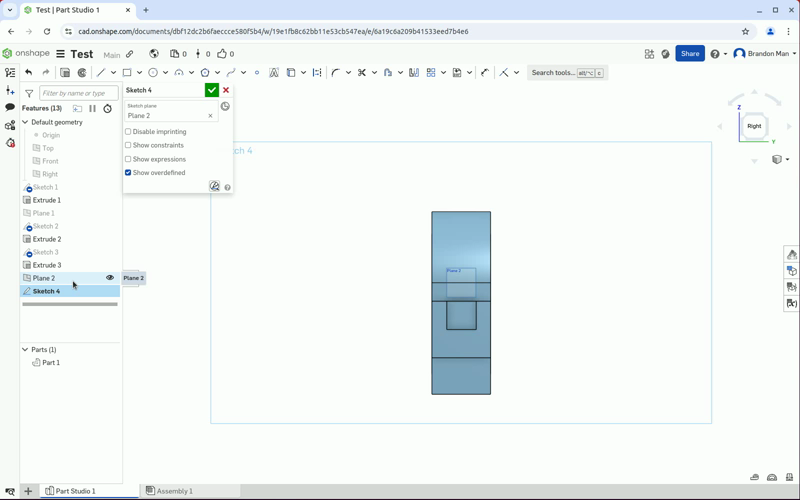
mouse_move(73, 352)
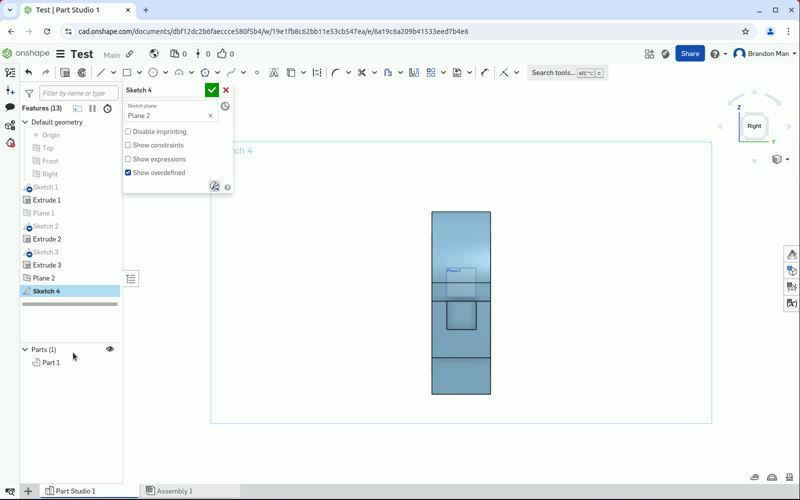
key(y)
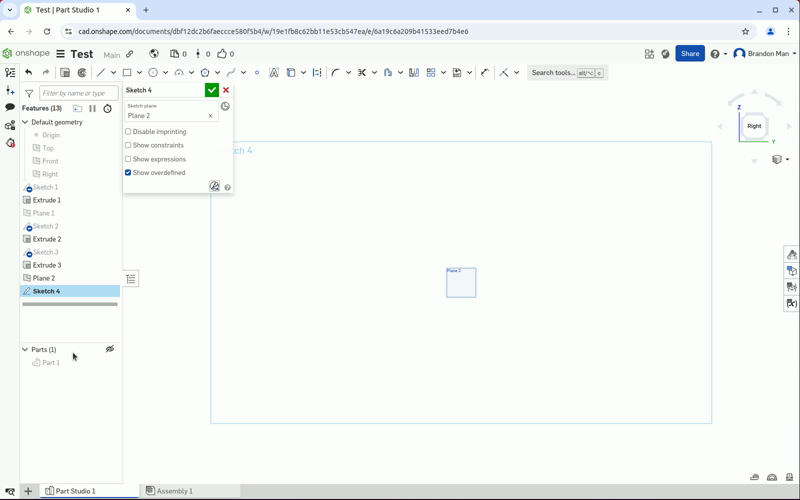
key(a)
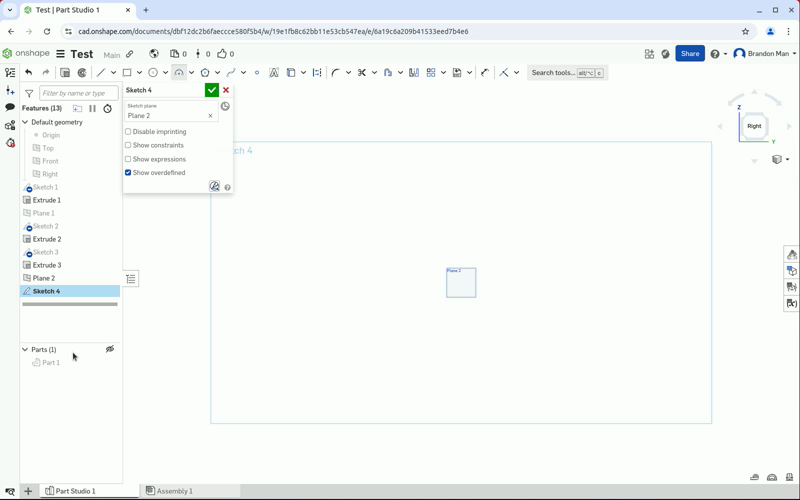
key_down(shift)
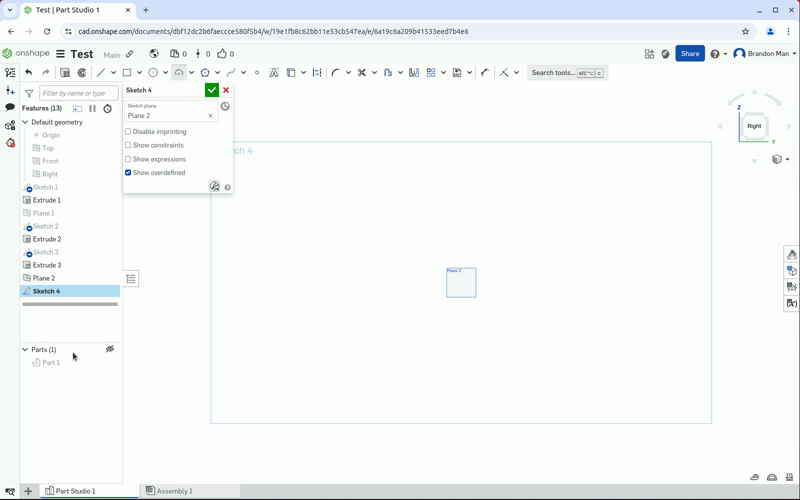
mouse_move(446, 329)
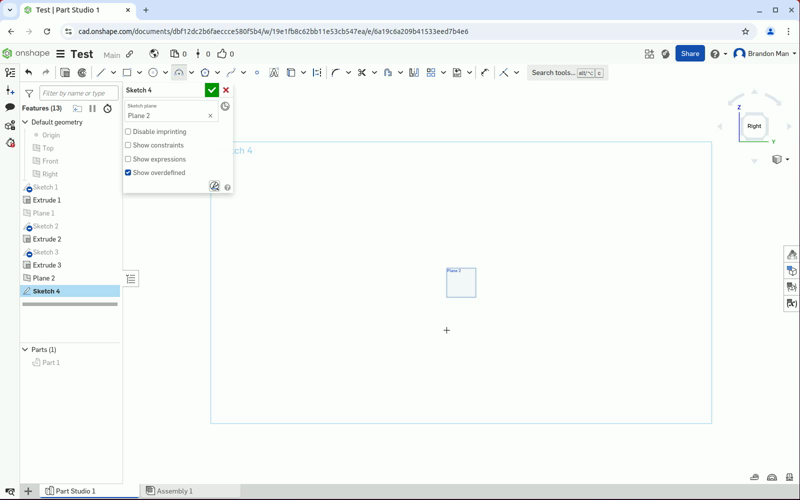
click(446, 329)
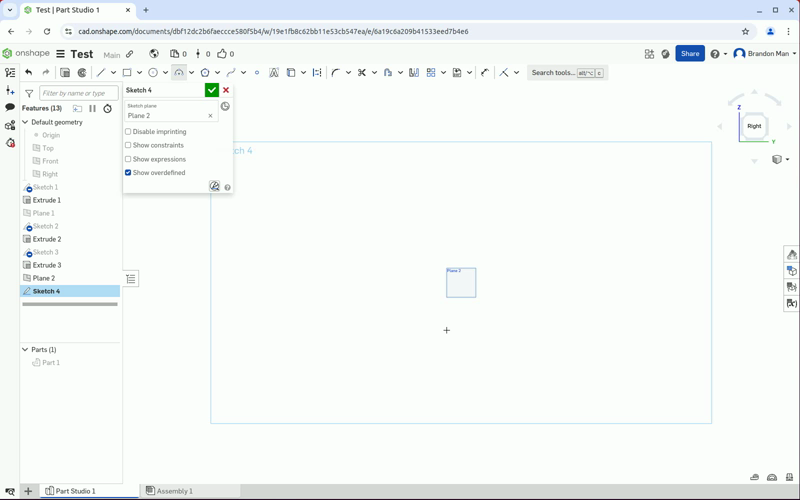
key_up(shift)
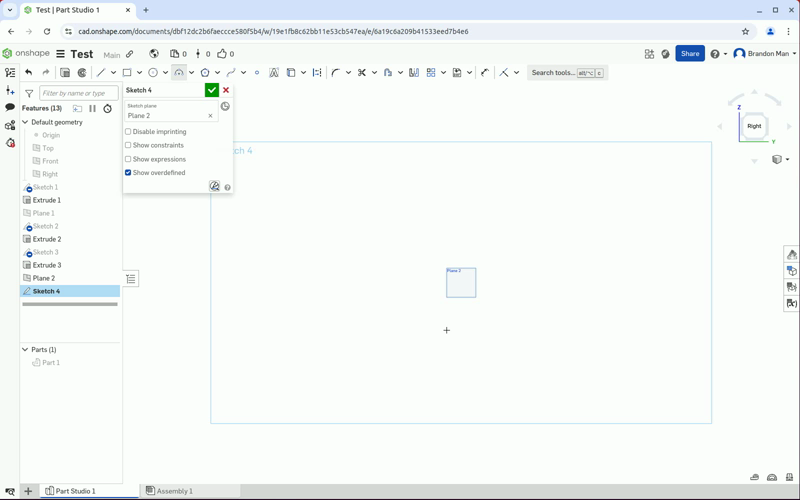
key_down(shift)
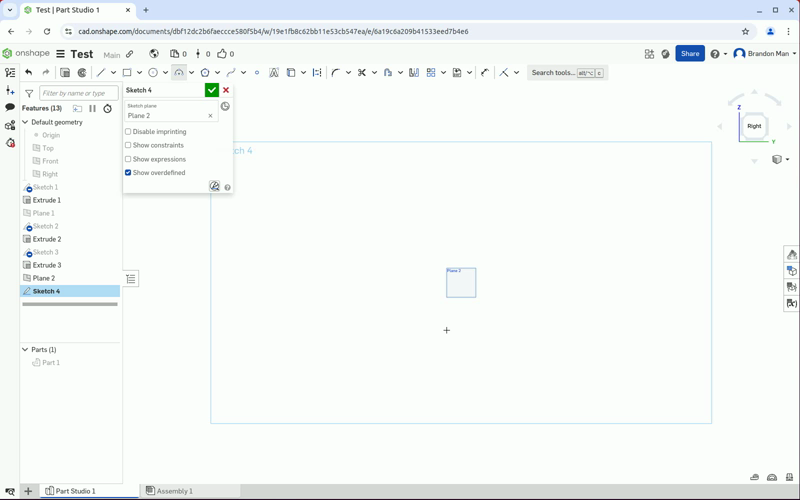
mouse_move(477, 329)
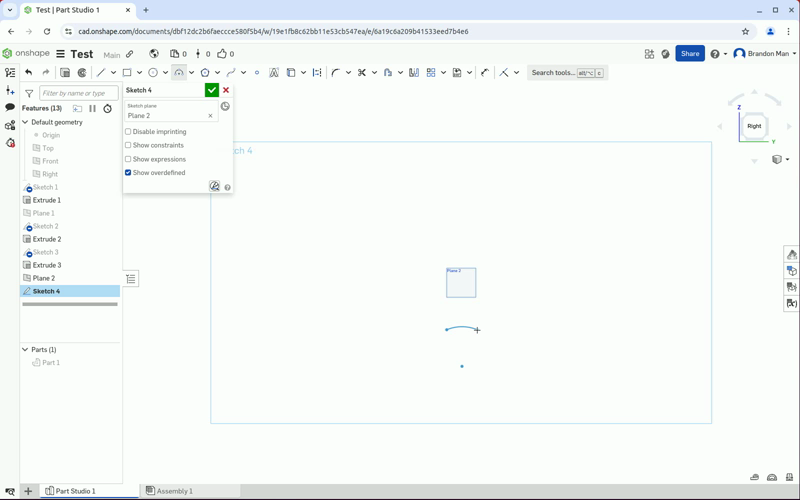
click(477, 329)
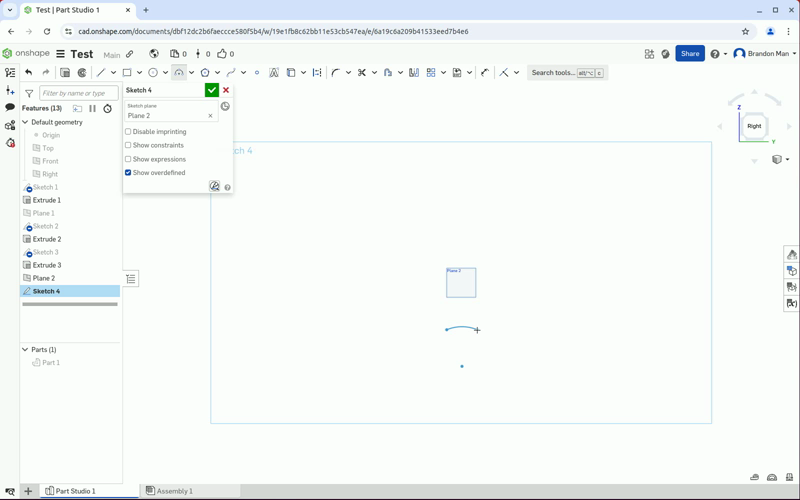
mouse_move(461, 344)
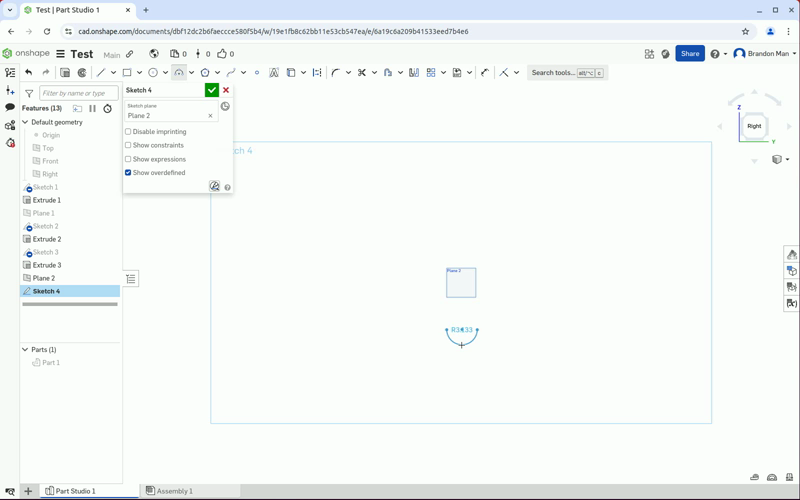
click(461, 344)
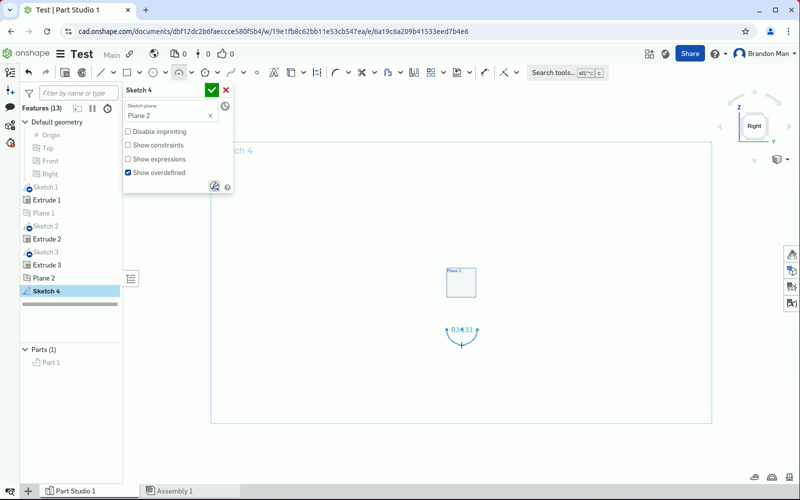
key_up(shift)
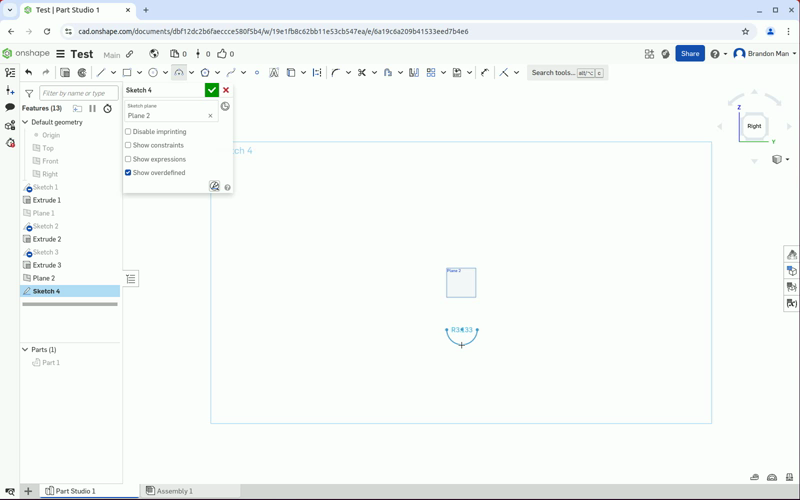
key(esc)
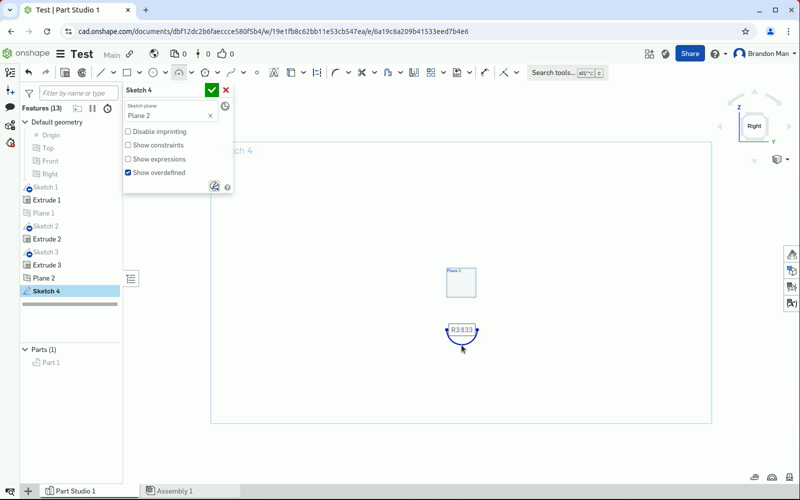
key(l)
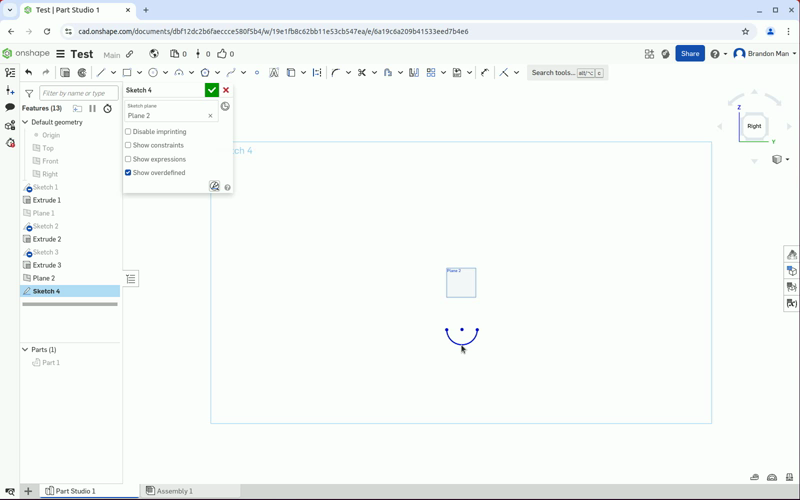
mouse_move(477, 329)
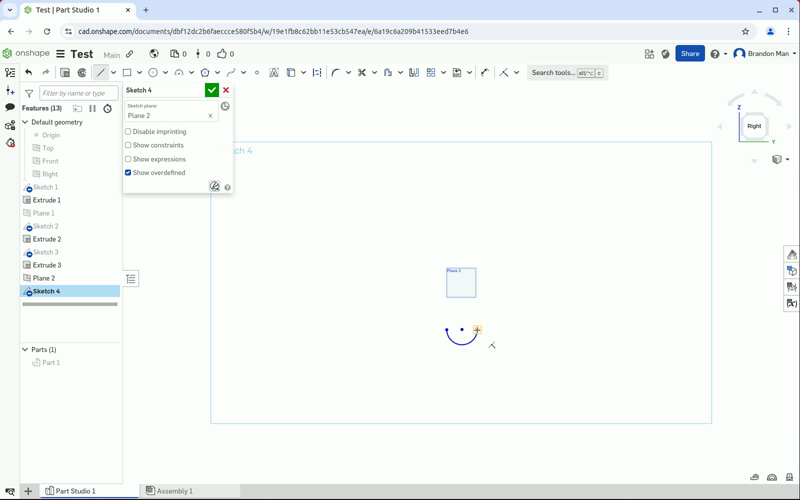
click(477, 329)
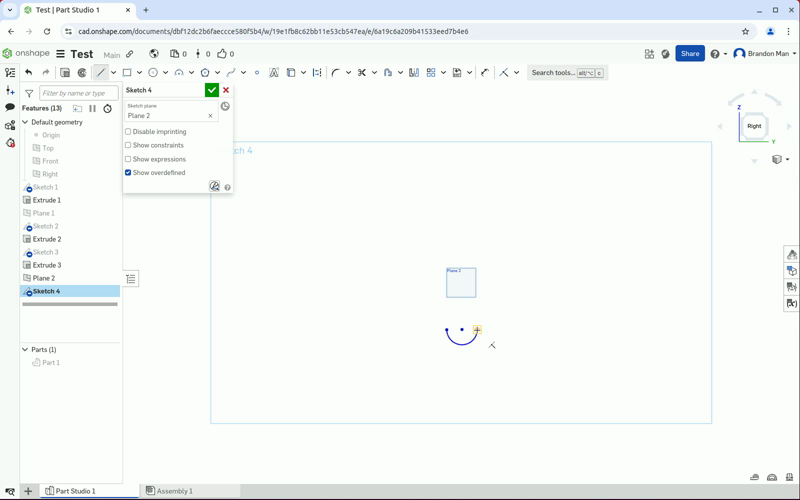
mouse_move(507, 329)
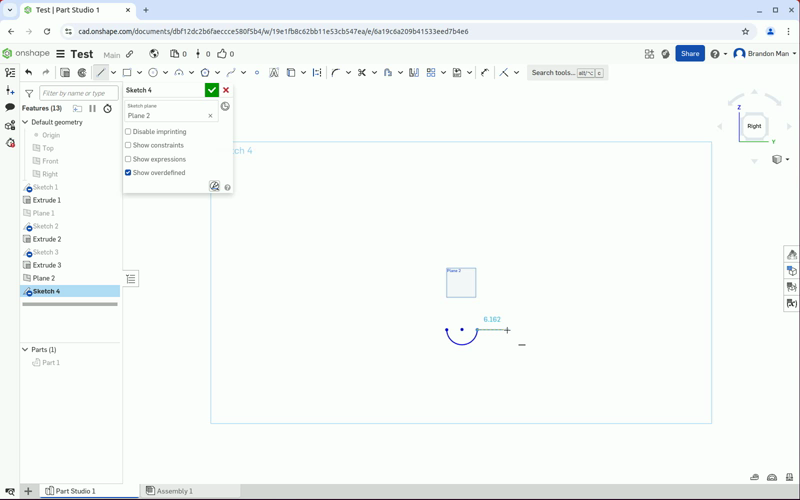
key_down(shift)
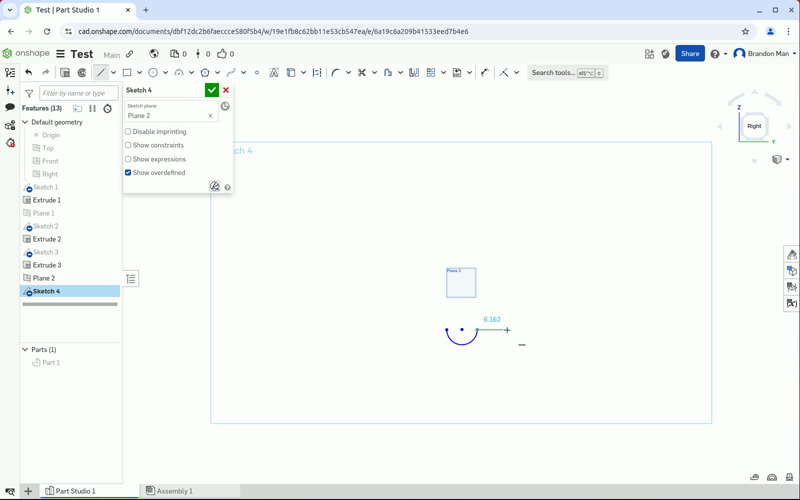
mouse_move(446, 329)
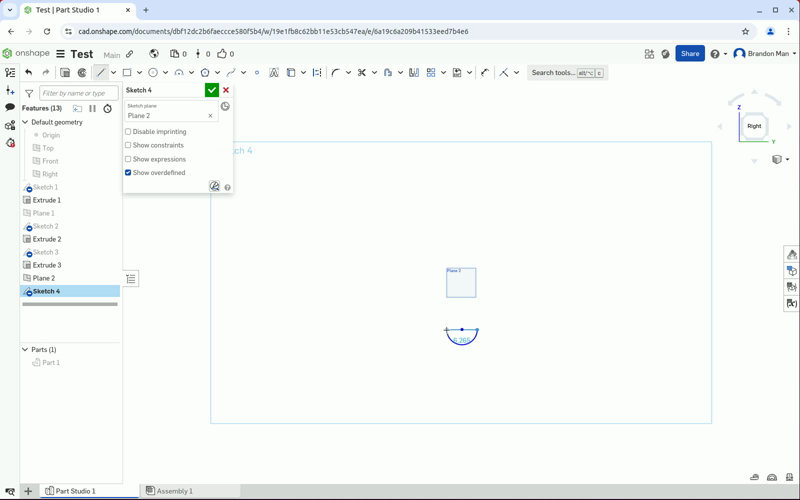
key_up(shift)
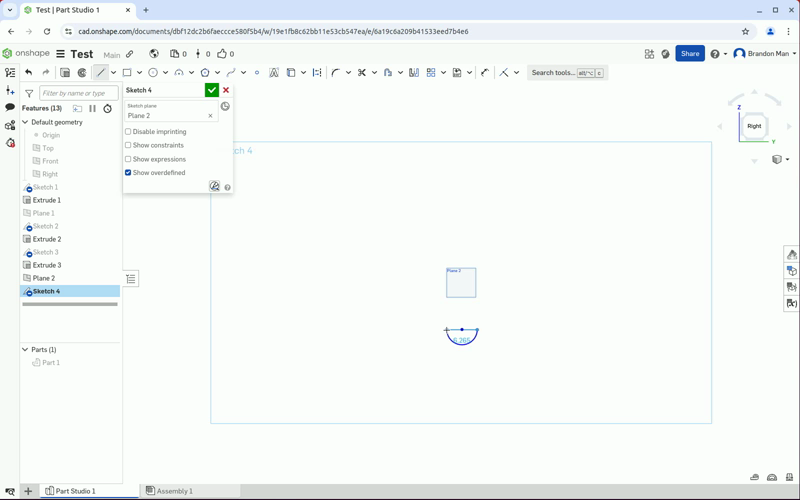
click(446, 329)
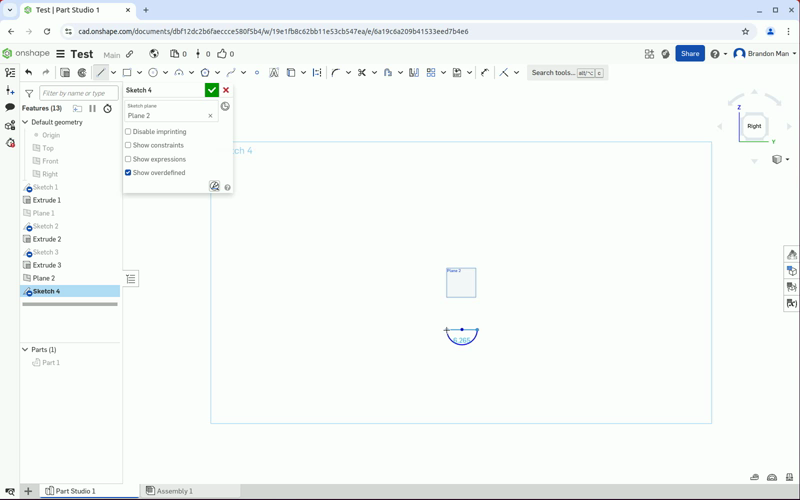
key(esc)
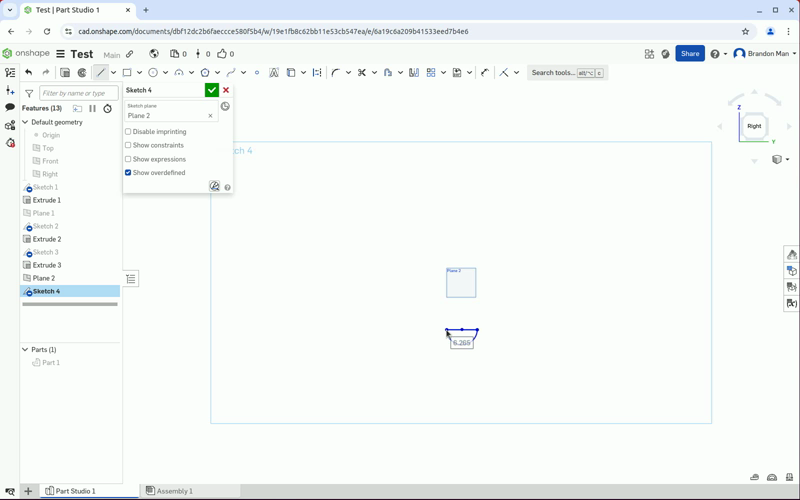
mouse_move(450, 335)
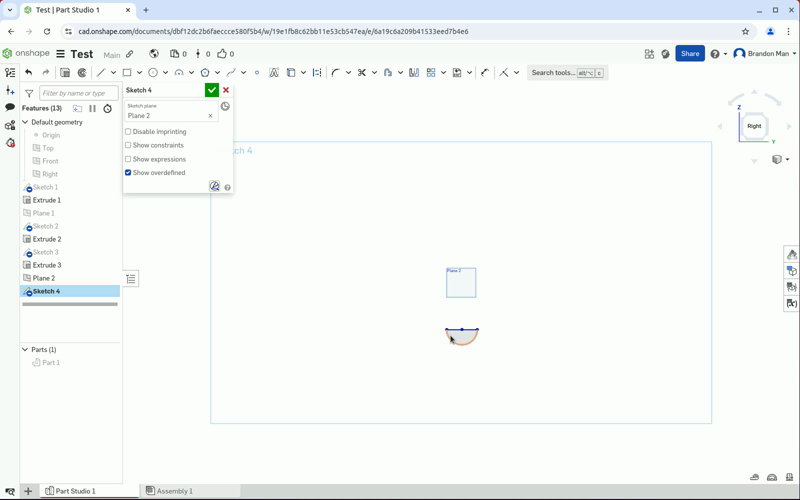
scroll(6)
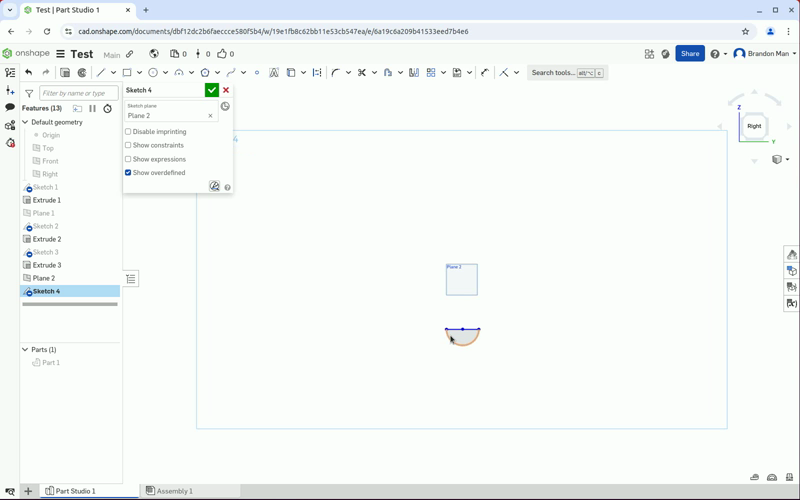
scroll(6)
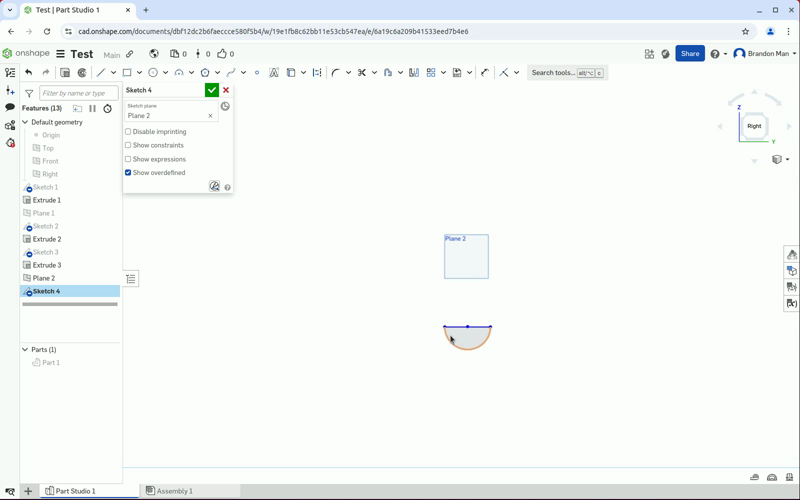
scroll(6)
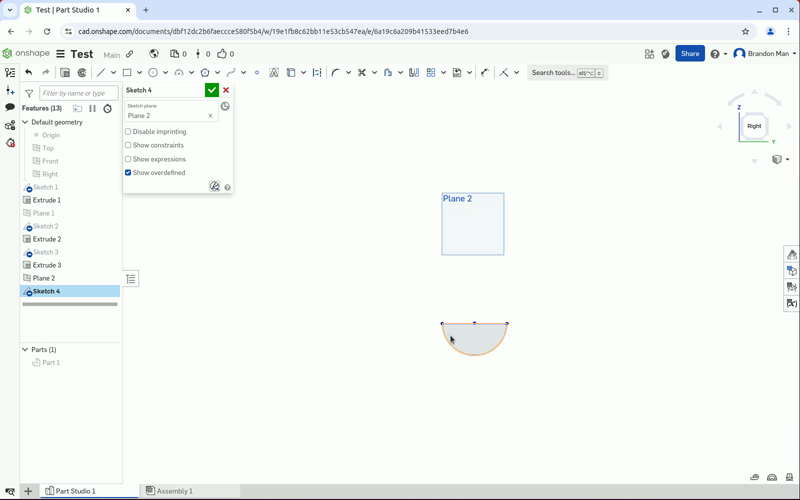
scroll(6)
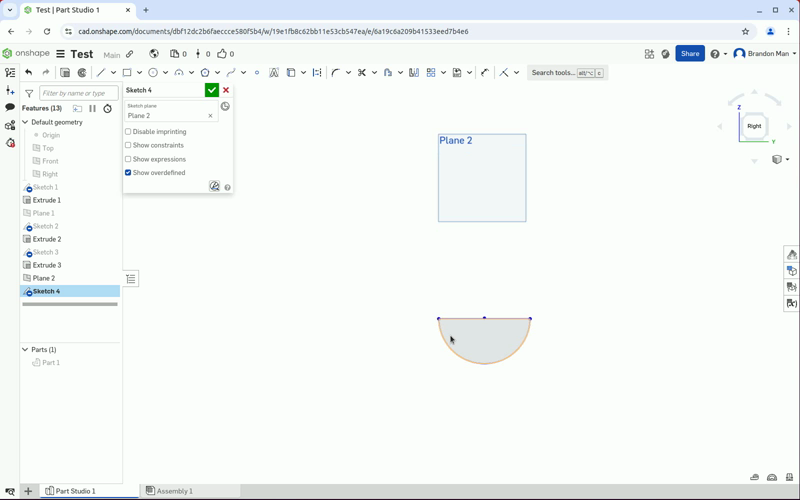
scroll(6)
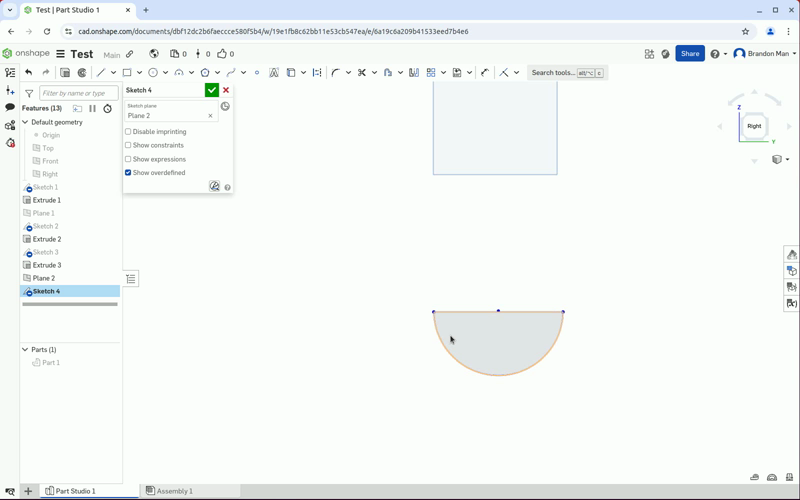
scroll(6)
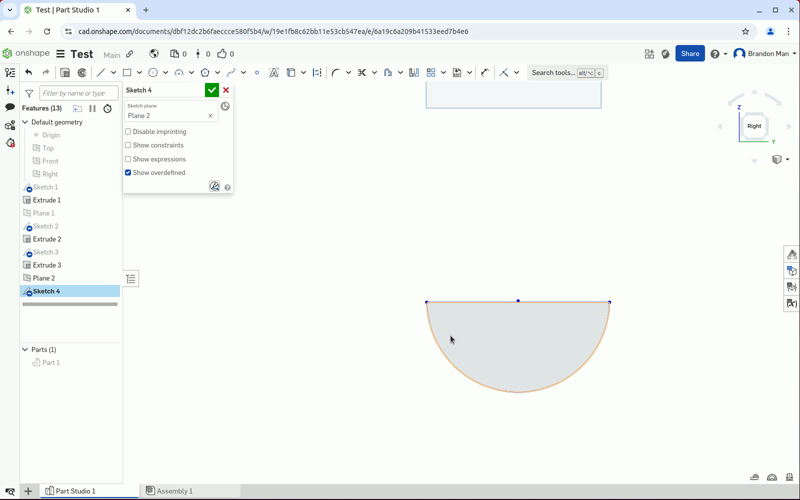
scroll(6)
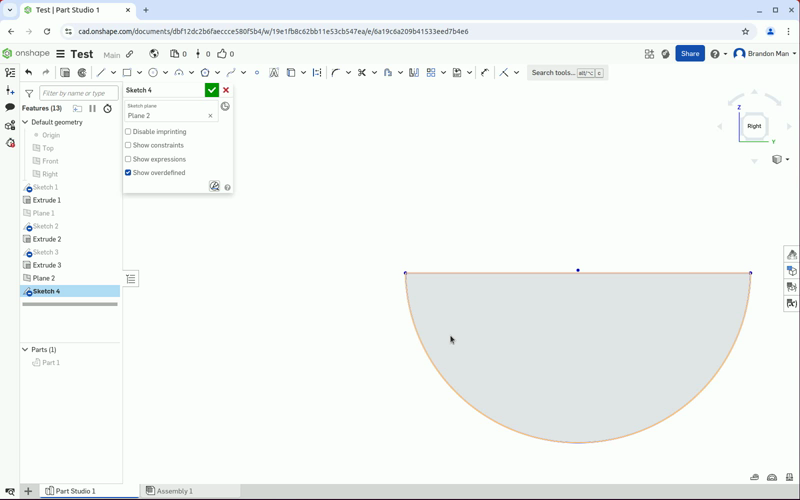
click(450, 335)
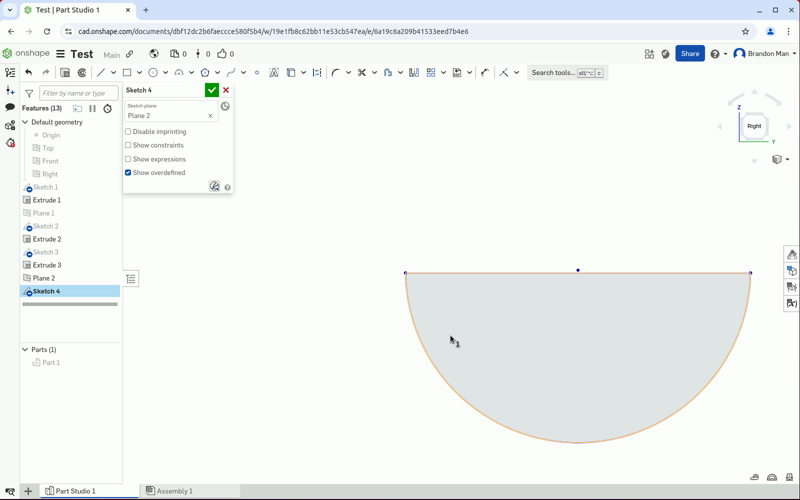
scroll(-6)
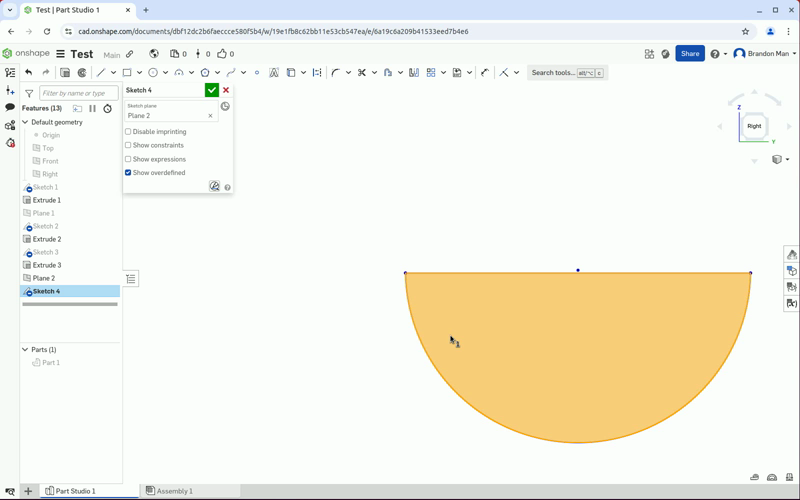
scroll(-6)
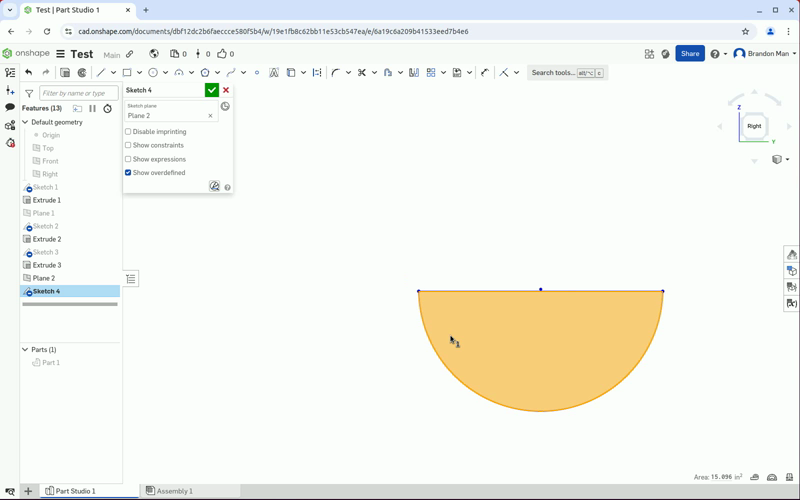
scroll(-6)
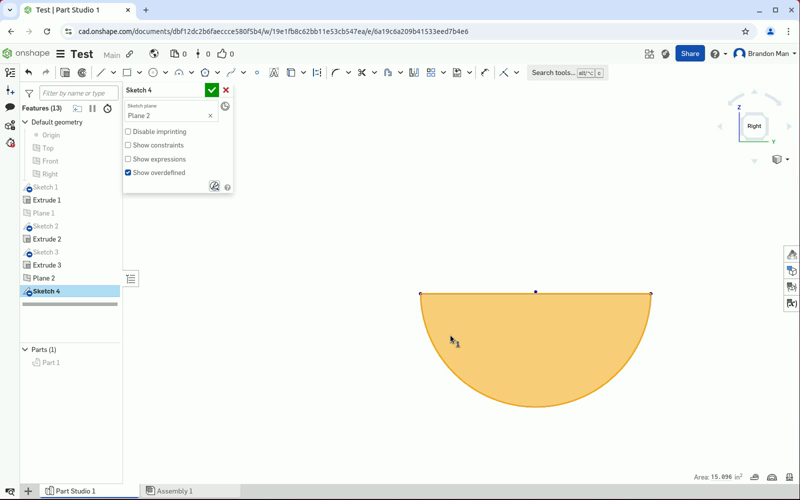
scroll(-6)
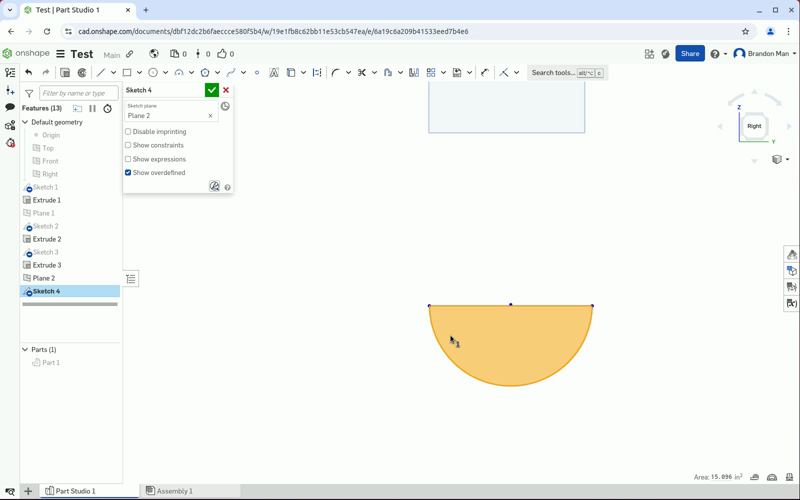
scroll(-6)
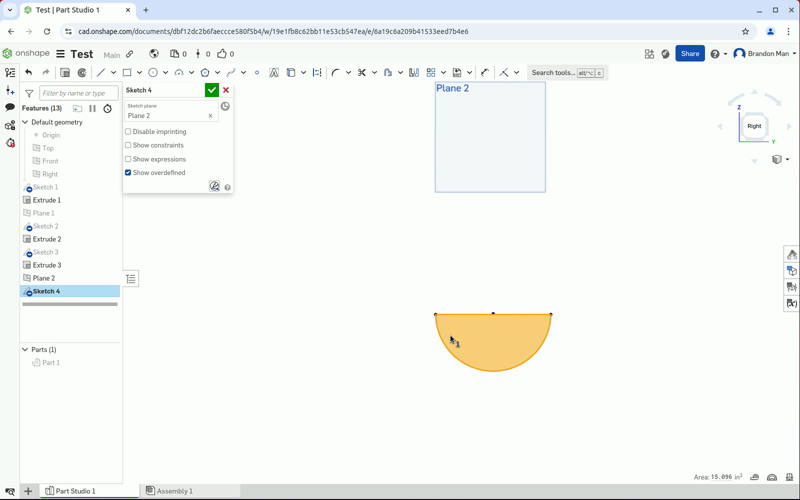
scroll(-6)
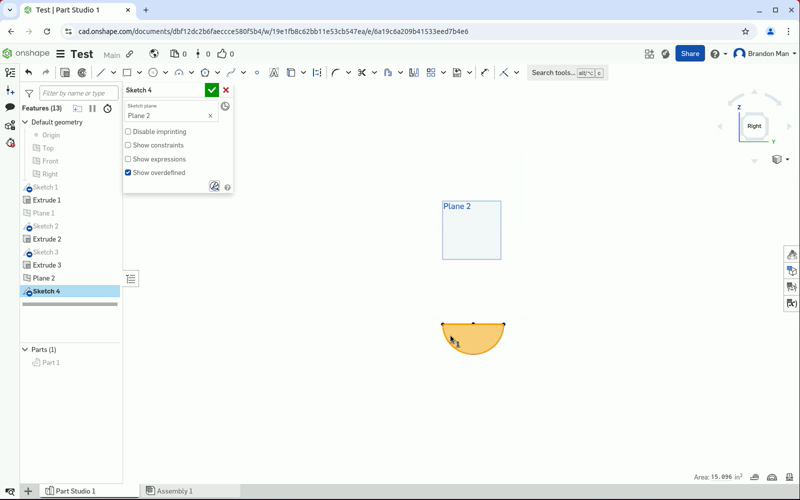
scroll(-6)
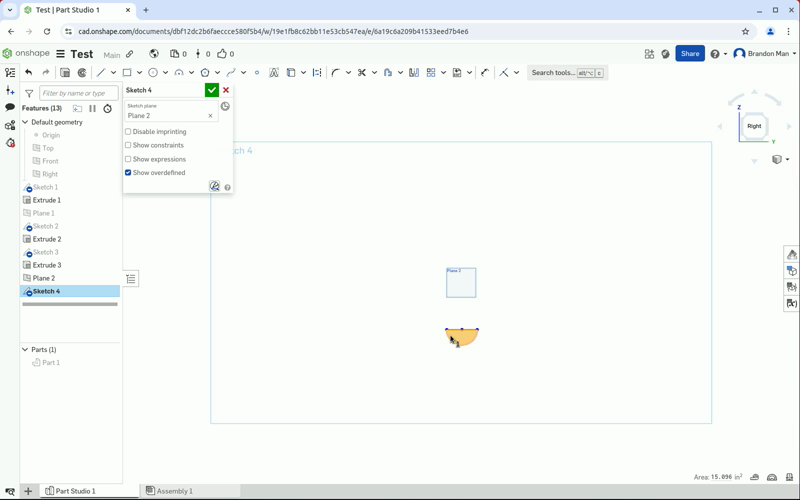
mouse_move(73, 352)
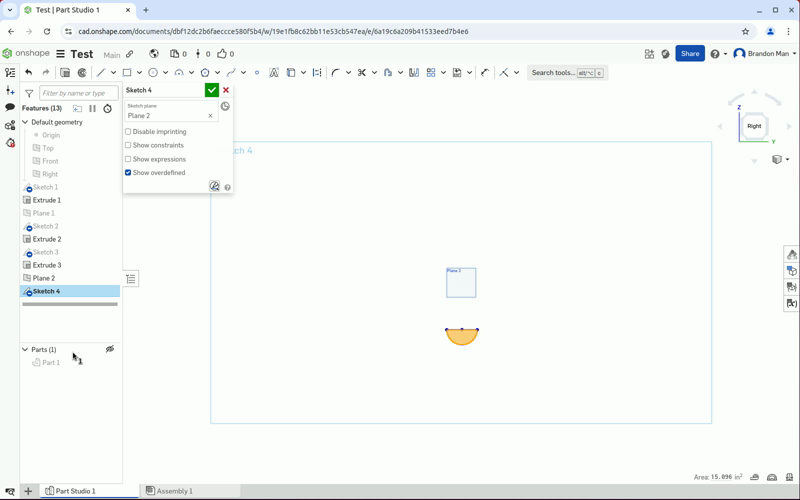
key(shift+y)
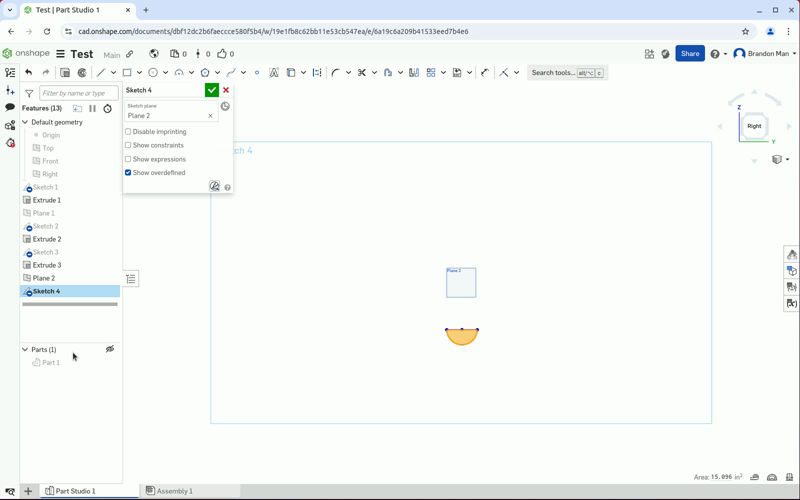
key(shift+e)
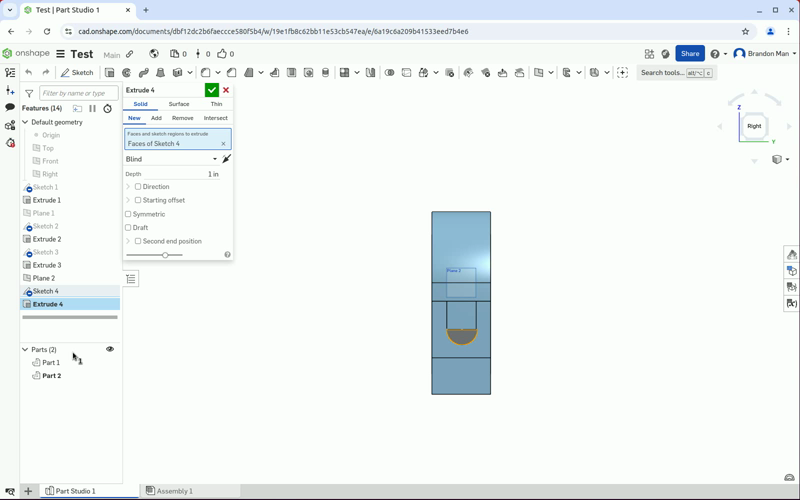
mouse_move(143, 106)
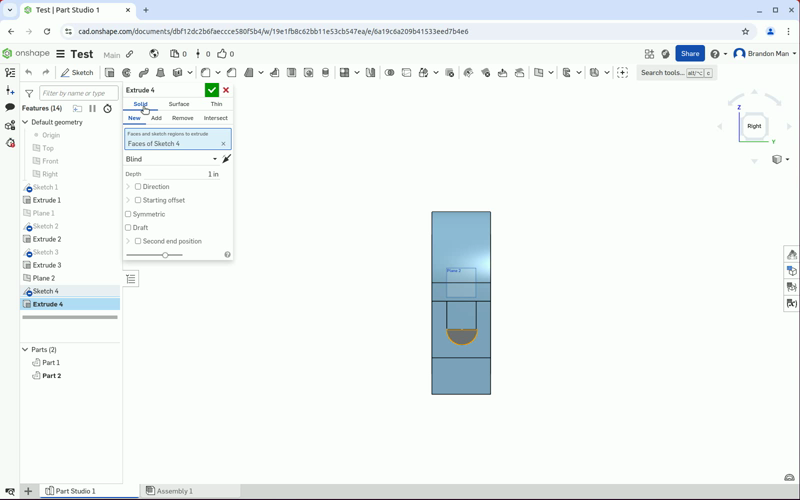
click(143, 106)
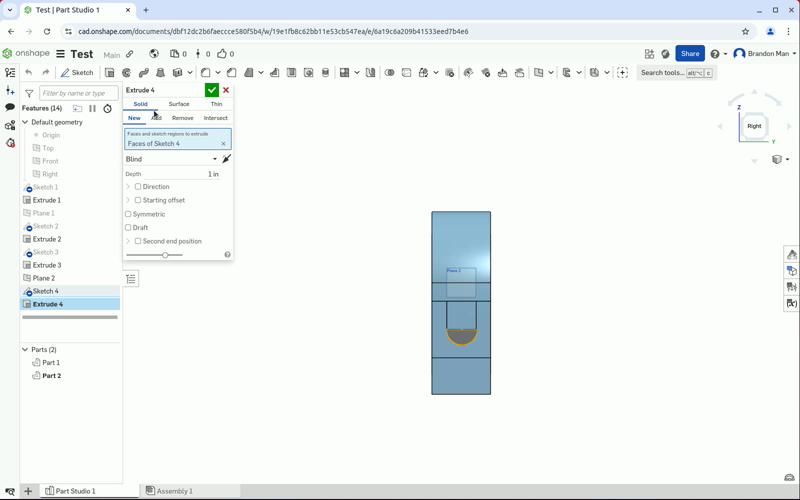
mouse_move(186, 120)
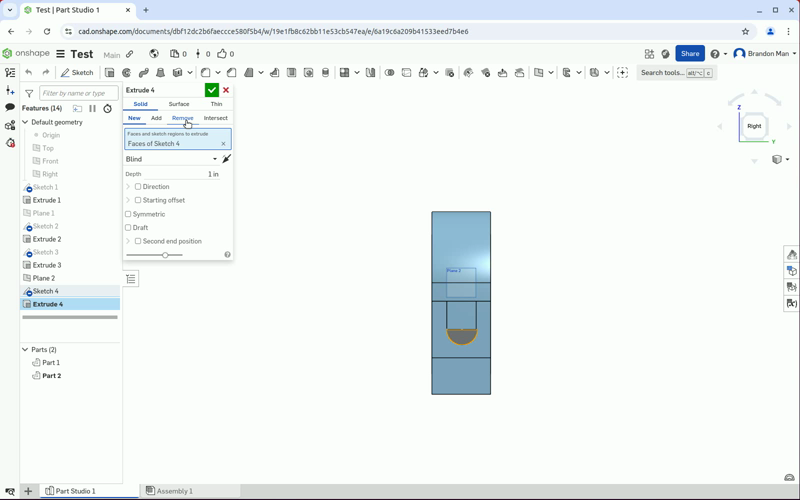
click(186, 120)
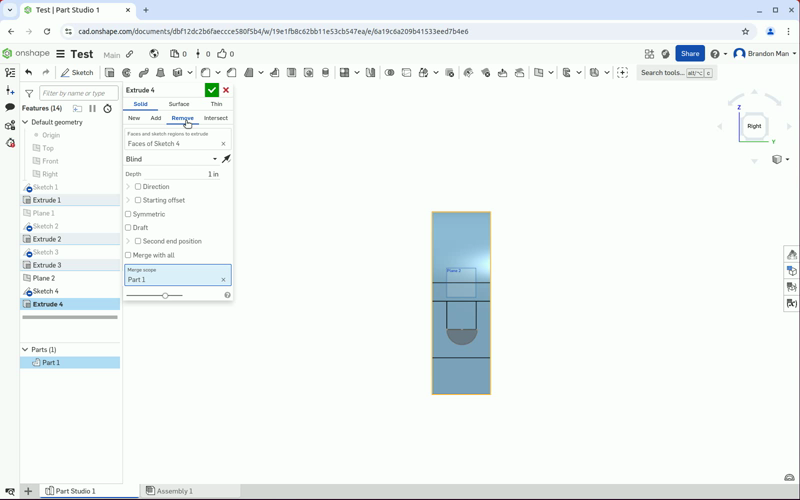
key(tab, 4)
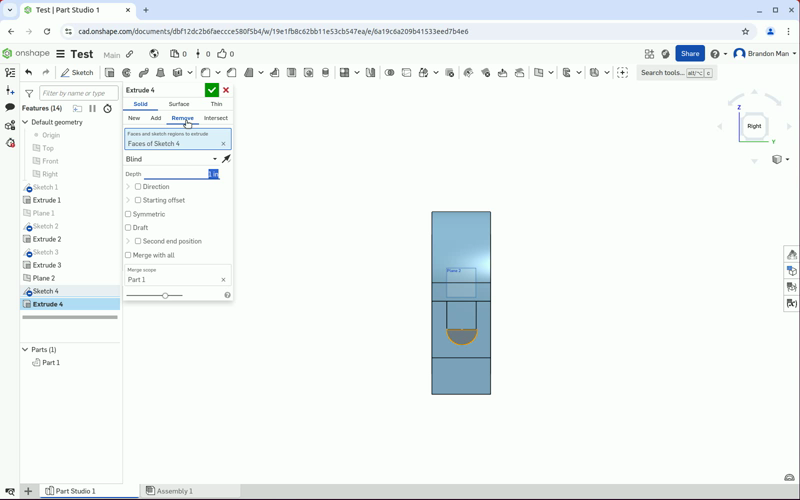
text(6.499)
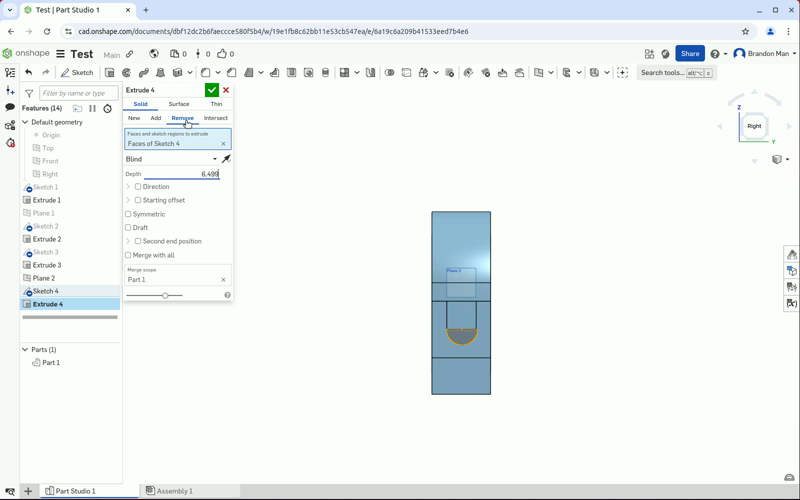
key(tab, 6)
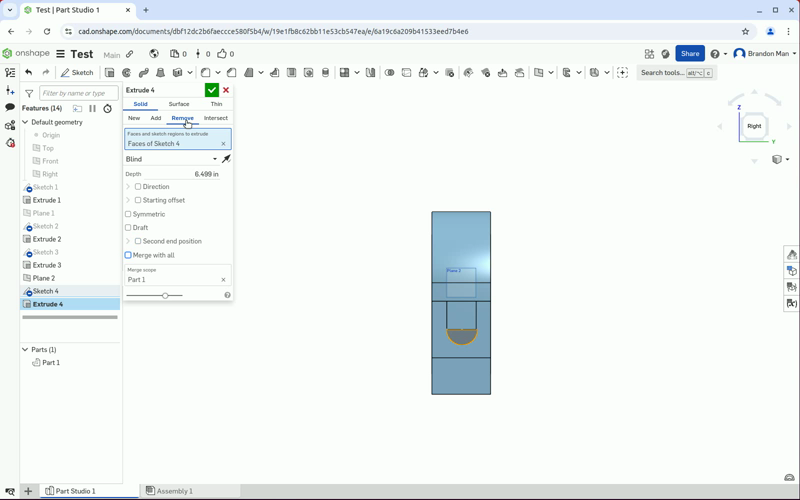
key(space)
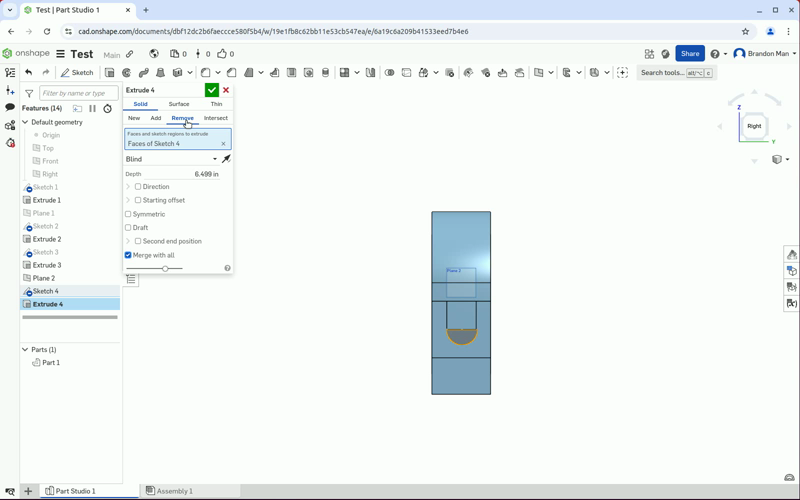
key(enter)
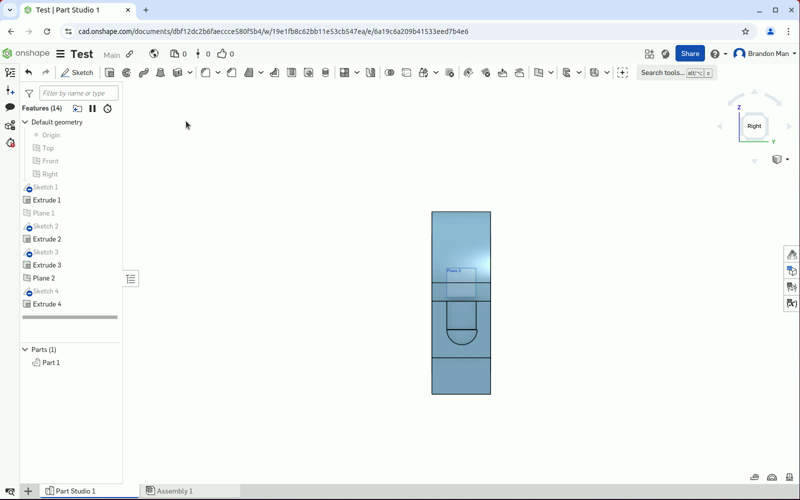
key(shift+h)
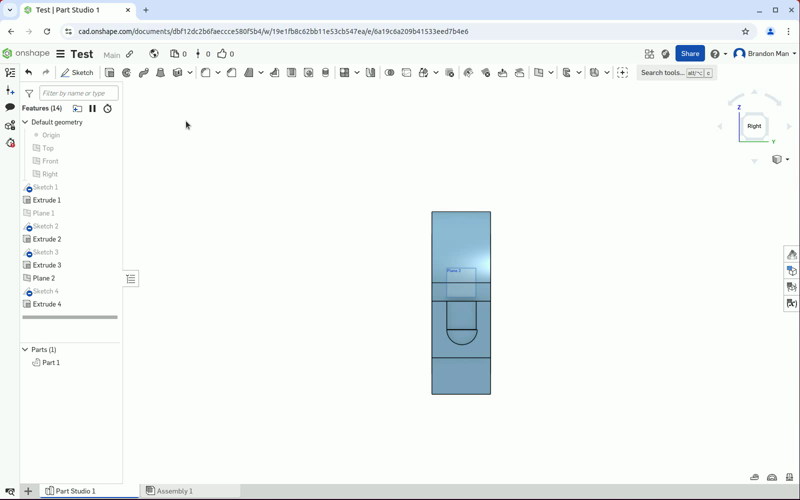
key(shift+h)
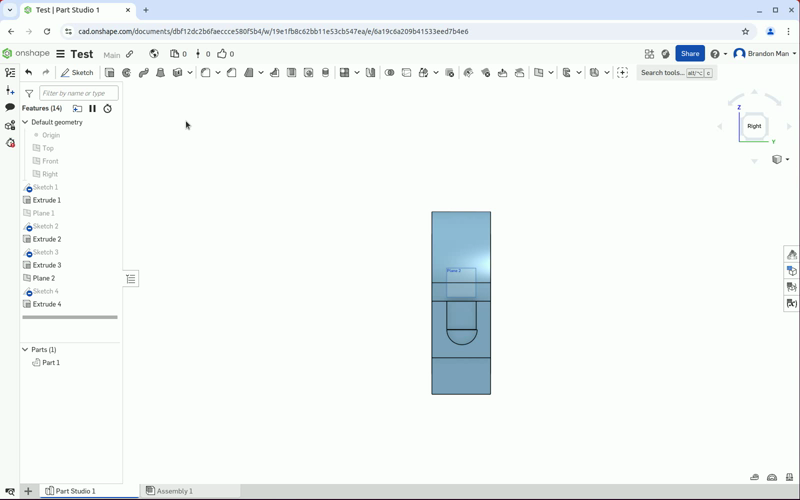
mouse_move(73, 189)
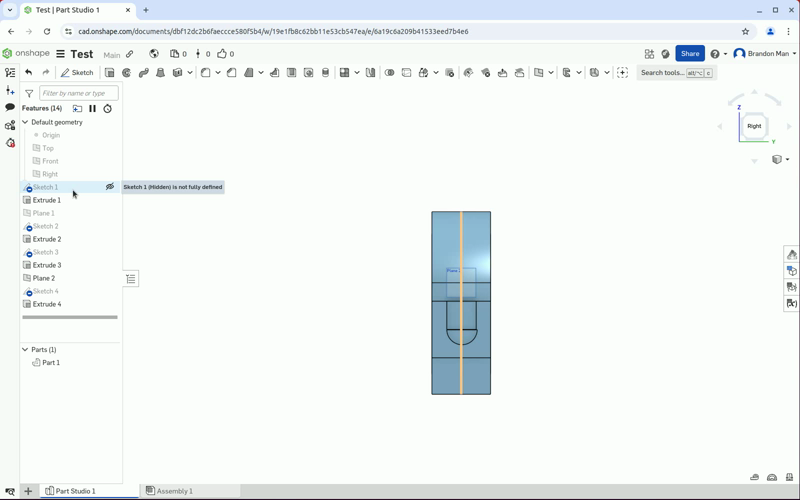
click(73, 189)
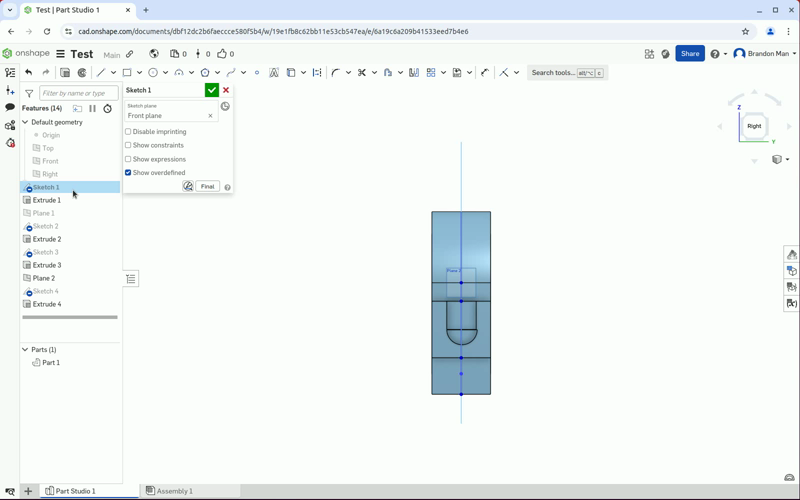
mouse_move(229, 92)
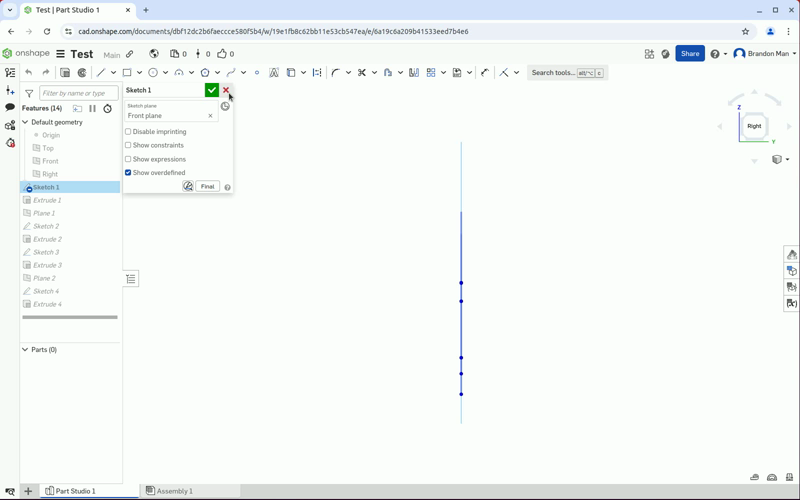
click(229, 92)
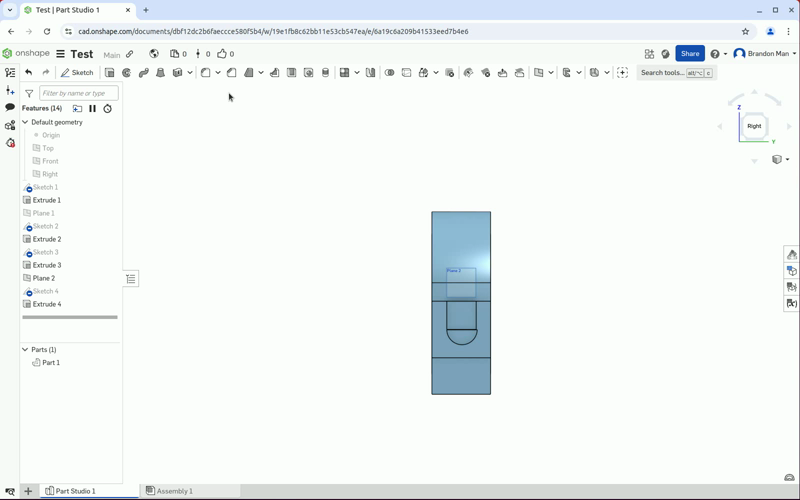
mouse_move(541, 75)
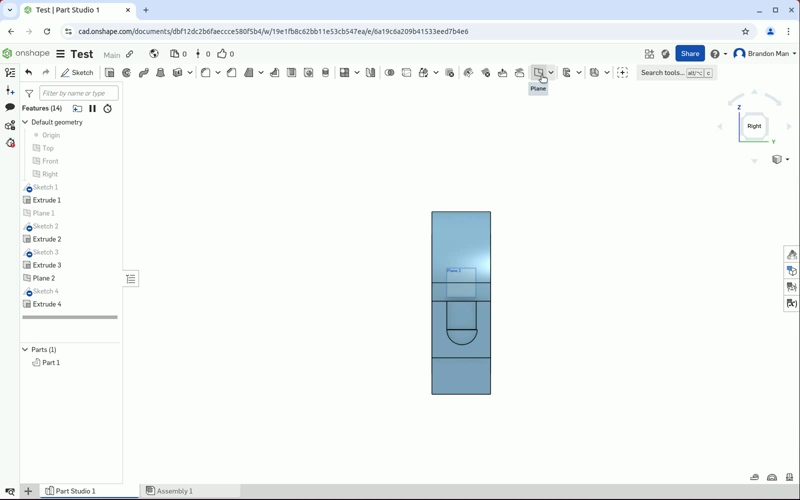
click(541, 75)
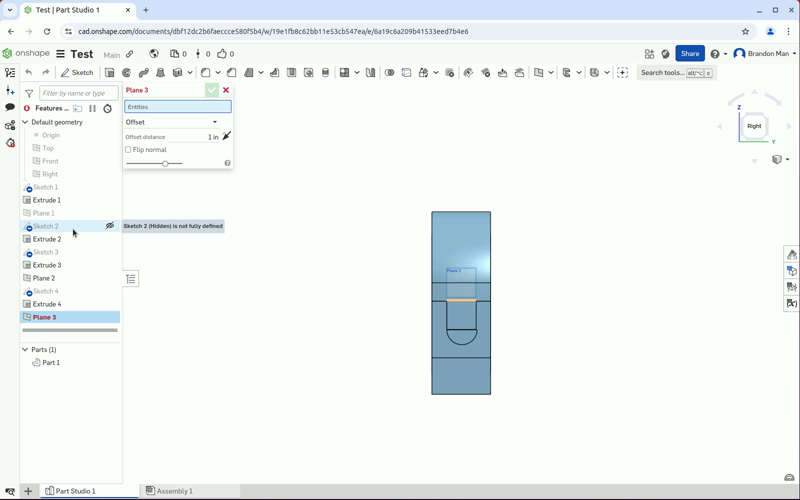
scroll(3)
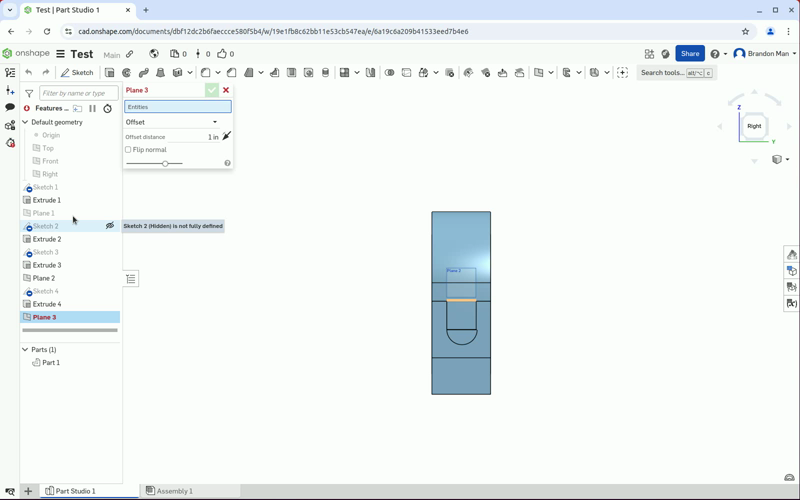
mouse_move(73, 176)
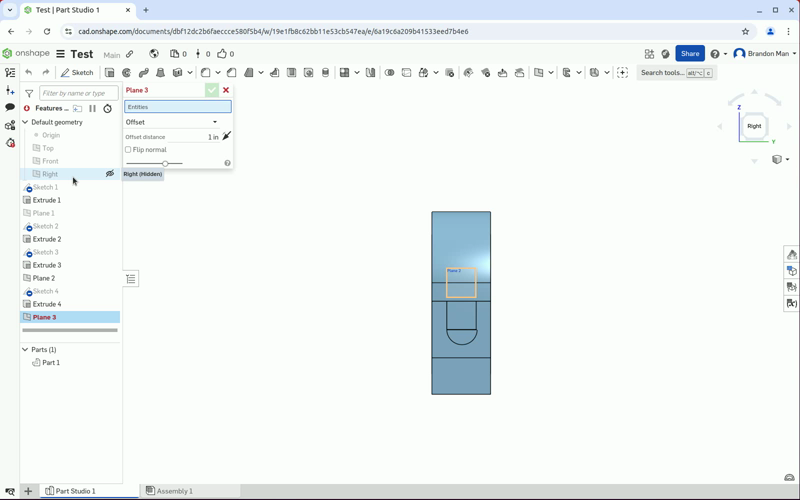
click(73, 176)
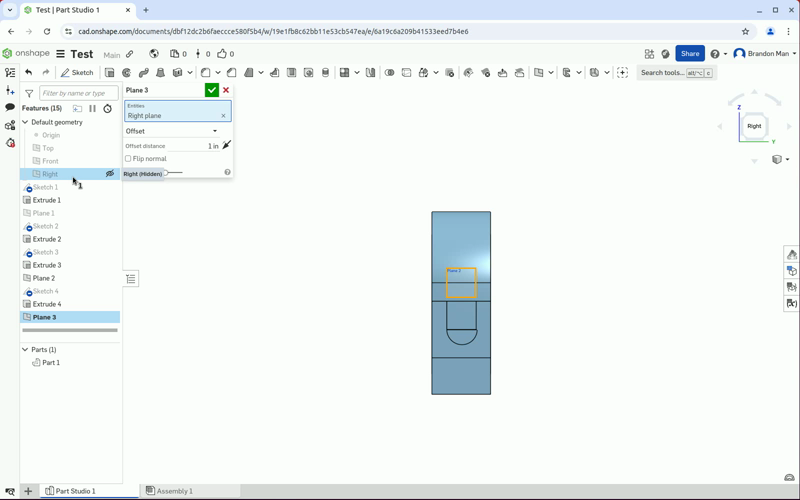
key(tab, 2)
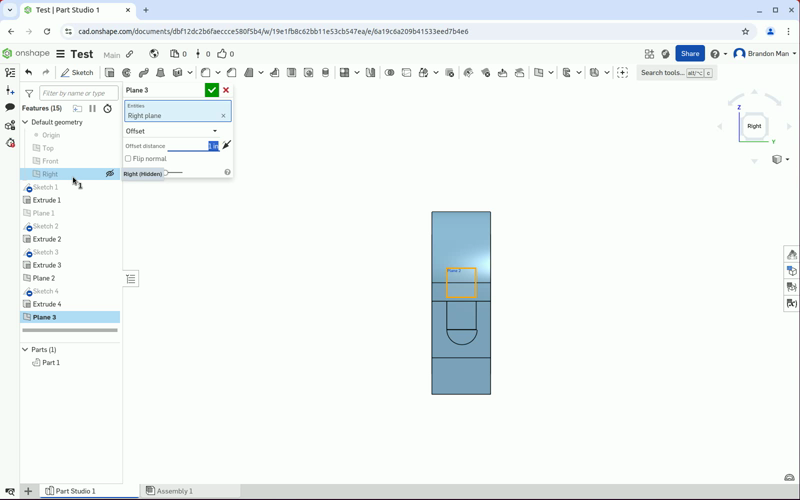
text(22.4)
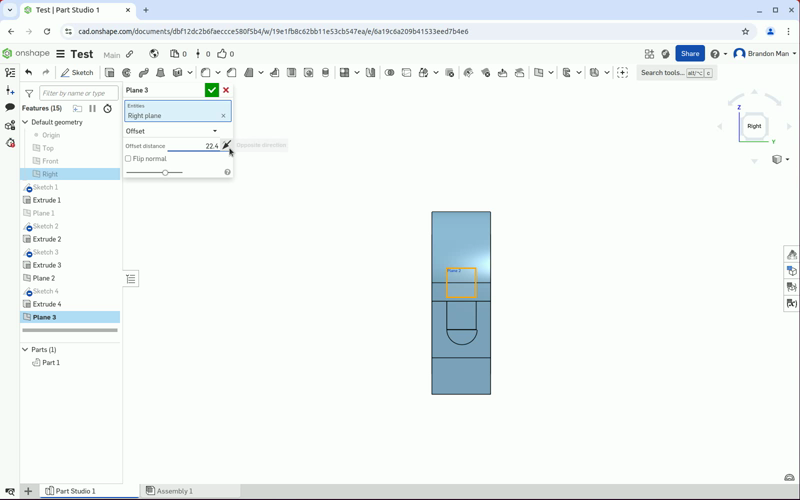
mouse_move(229, 147)
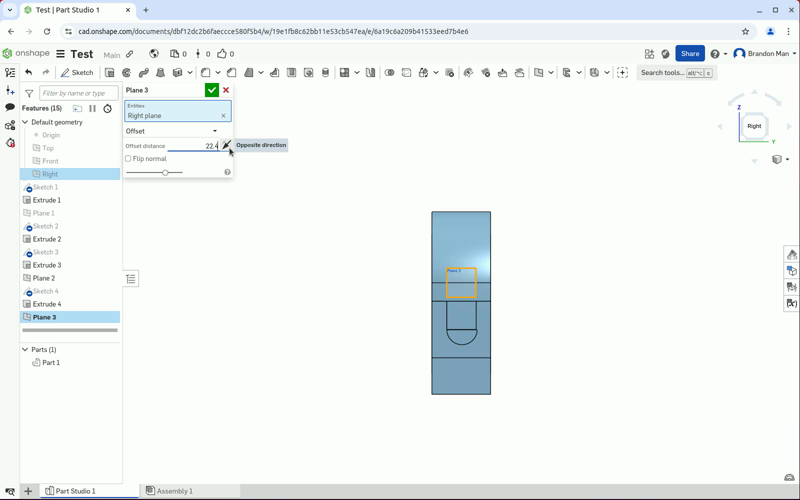
click(229, 147)
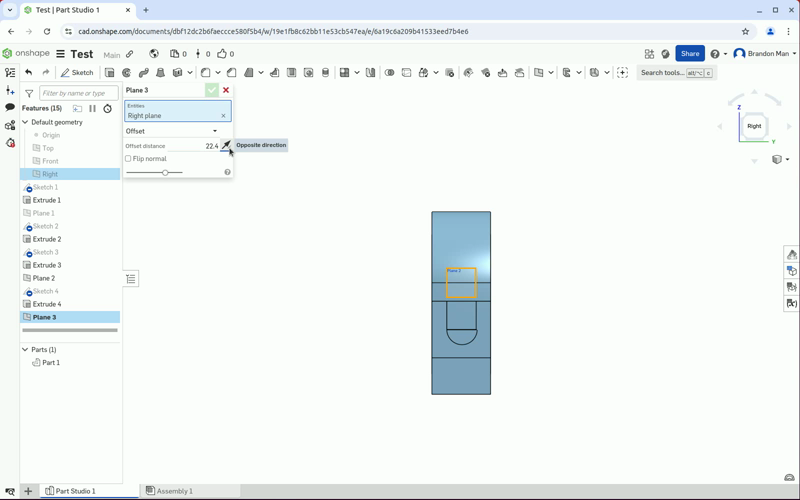
key(enter, 2)
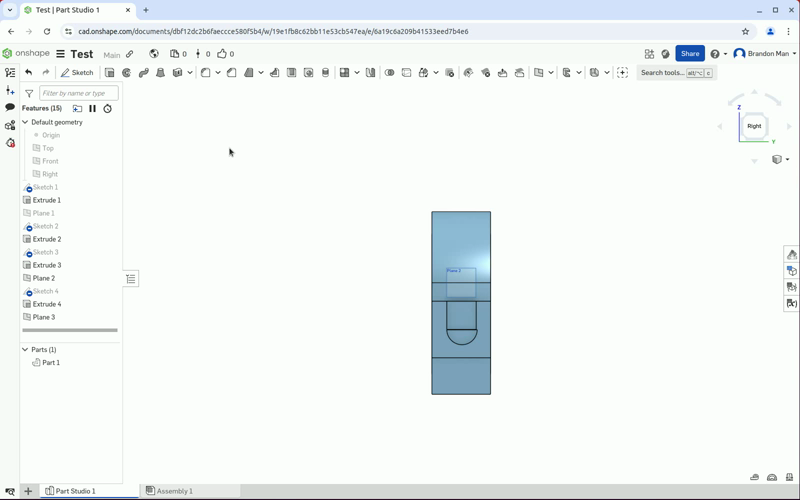
key(shift+s)
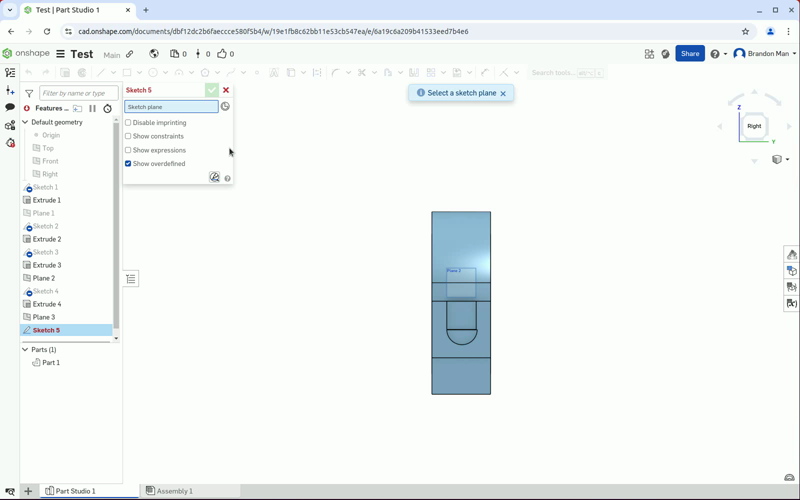
mouse_move(69, 319)
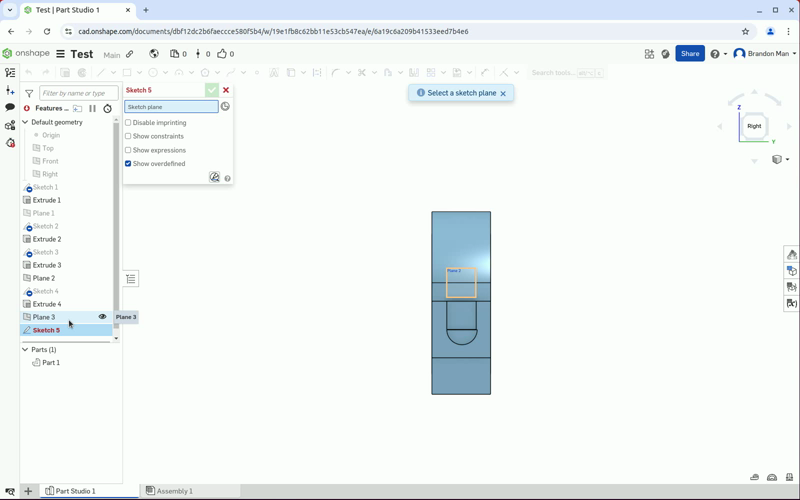
click(69, 319)
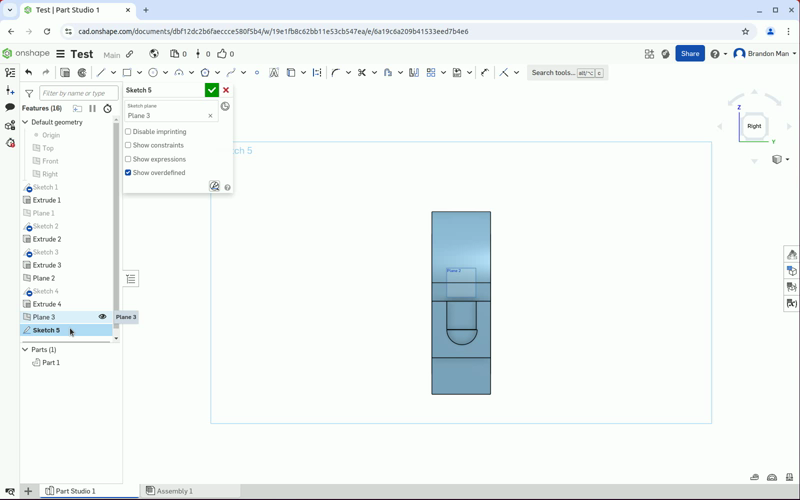
mouse_move(73, 352)
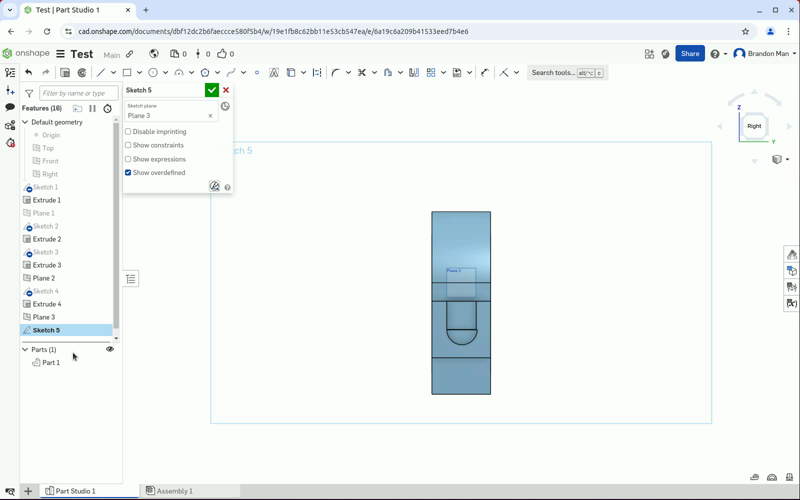
key(y)
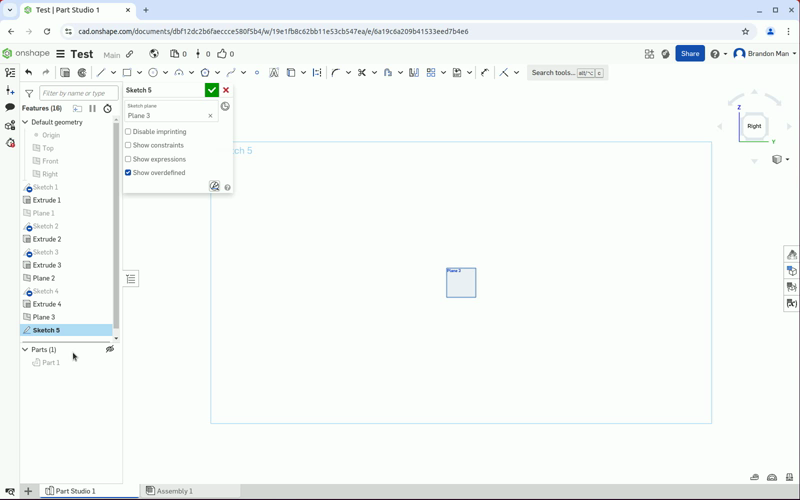
key(a)
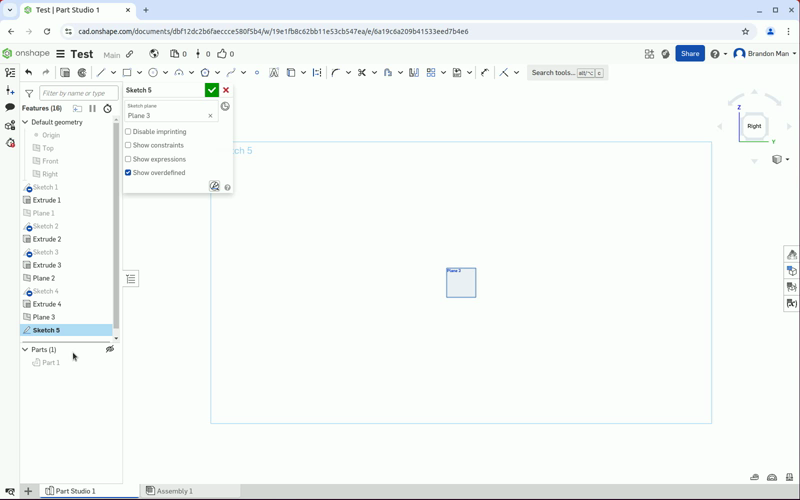
key_down(shift)
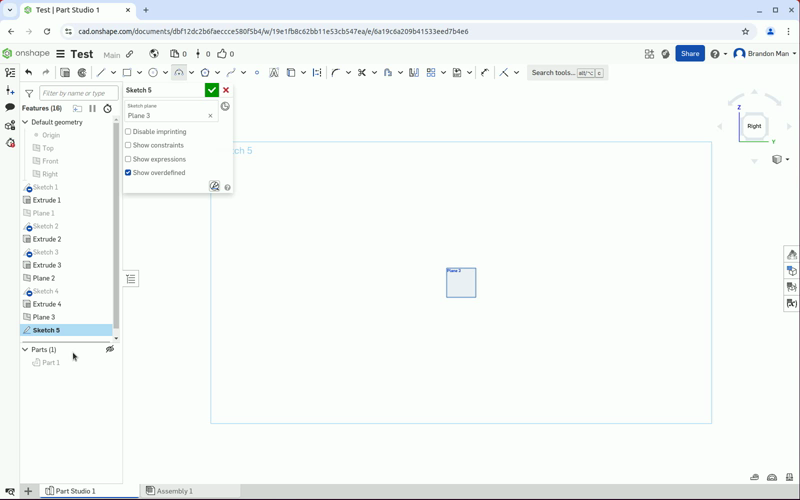
mouse_move(446, 329)
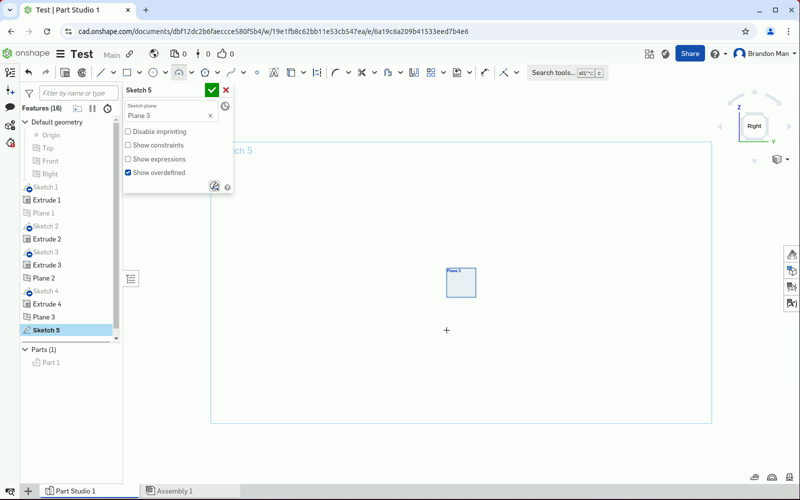
click(446, 329)
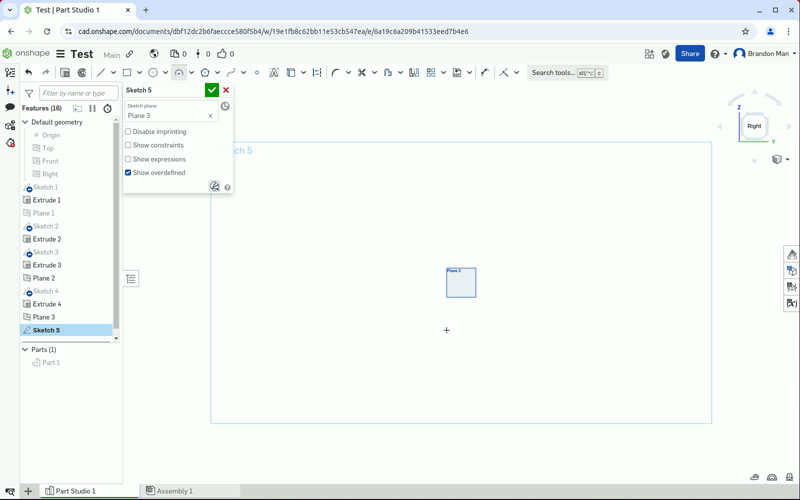
key_up(shift)
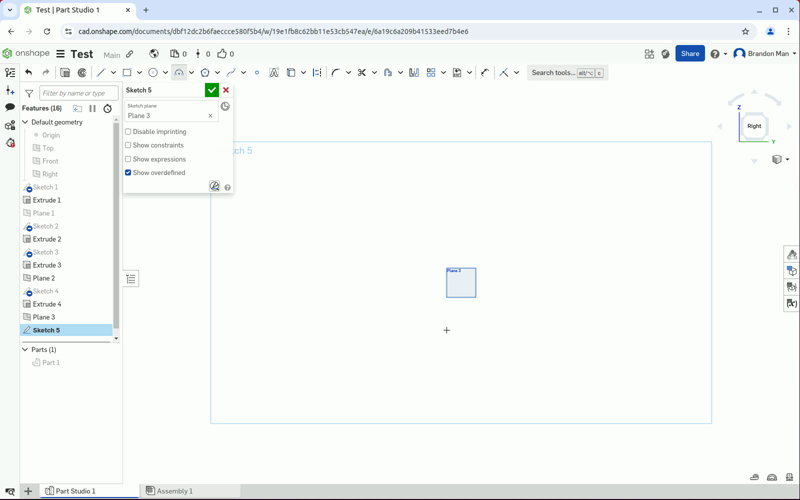
key_down(shift)
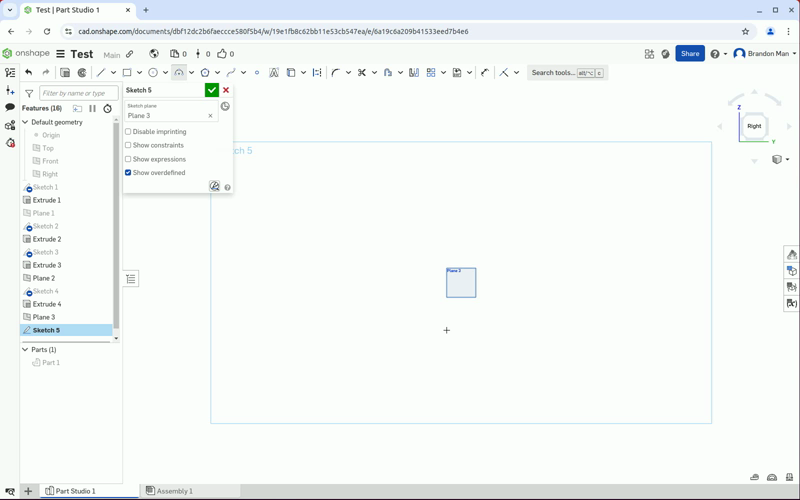
mouse_move(477, 329)
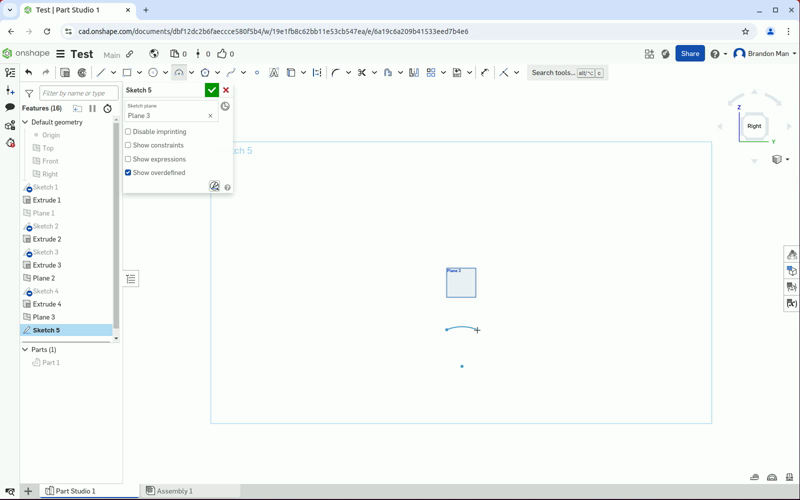
click(477, 329)
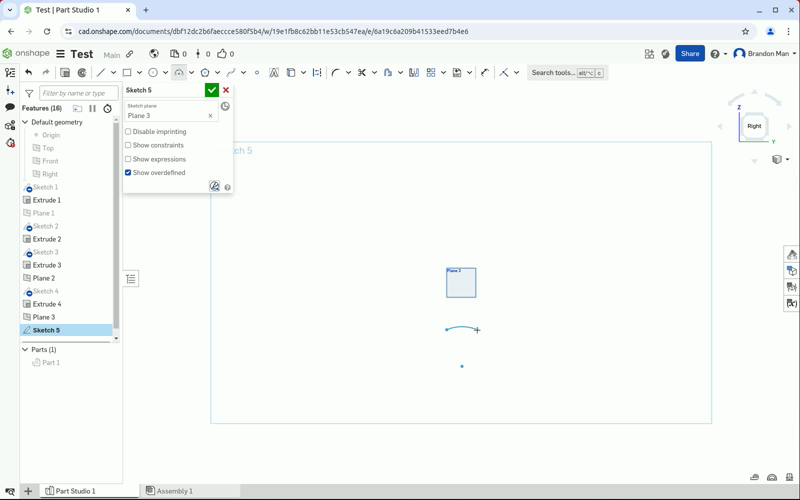
mouse_move(461, 344)
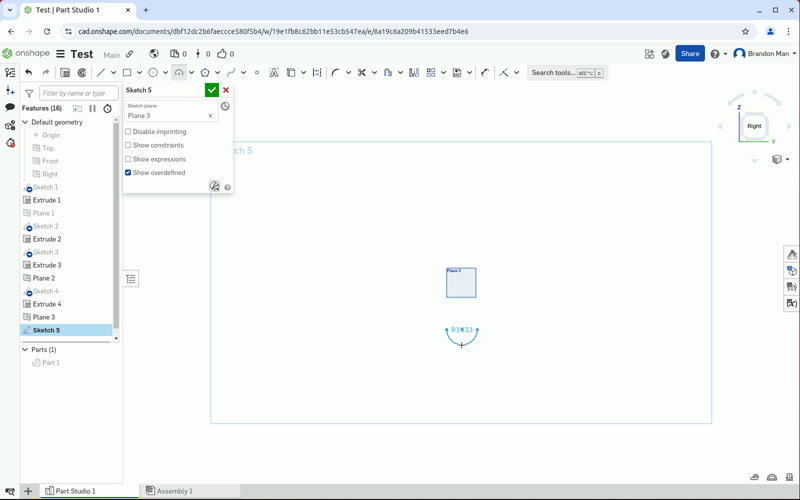
click(461, 344)
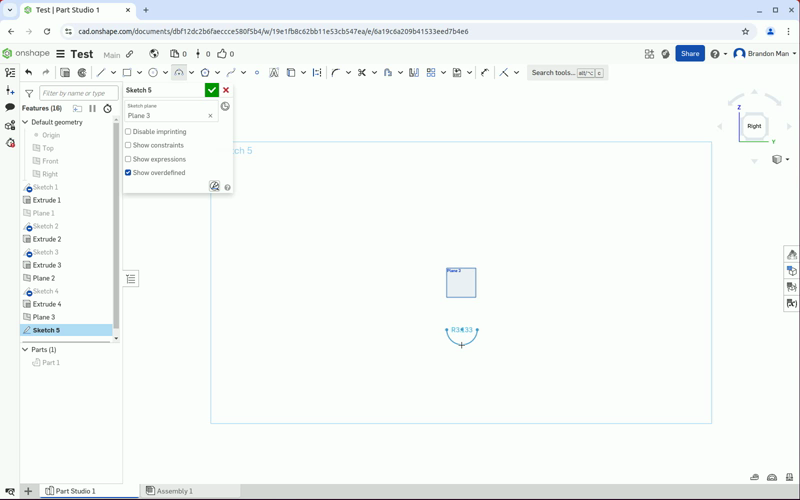
key_up(shift)
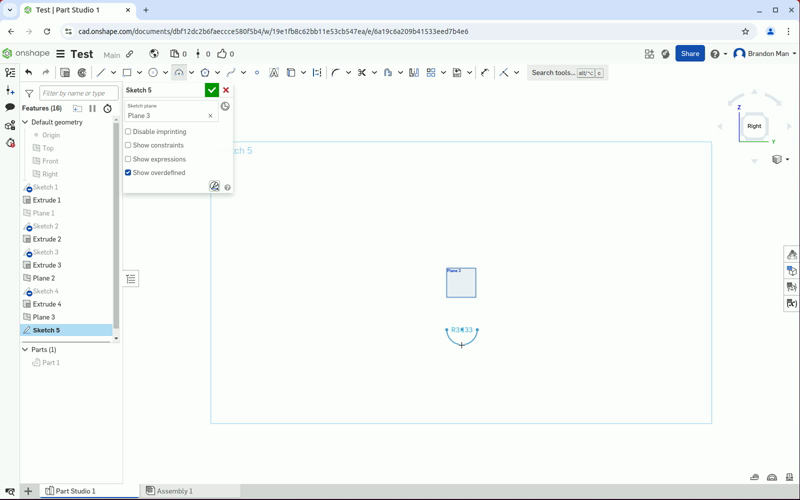
key(esc)
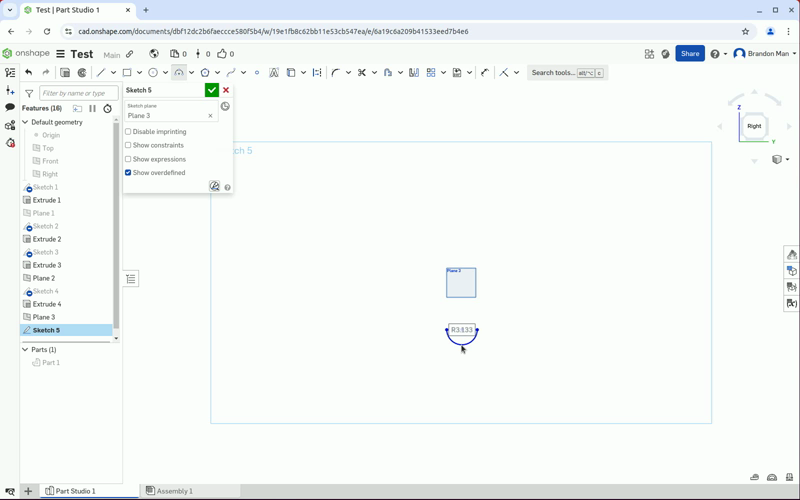
key(l)
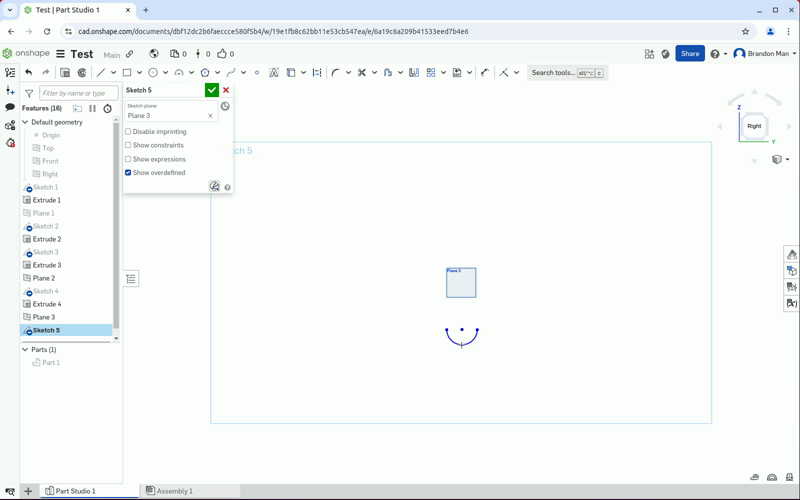
mouse_move(477, 329)
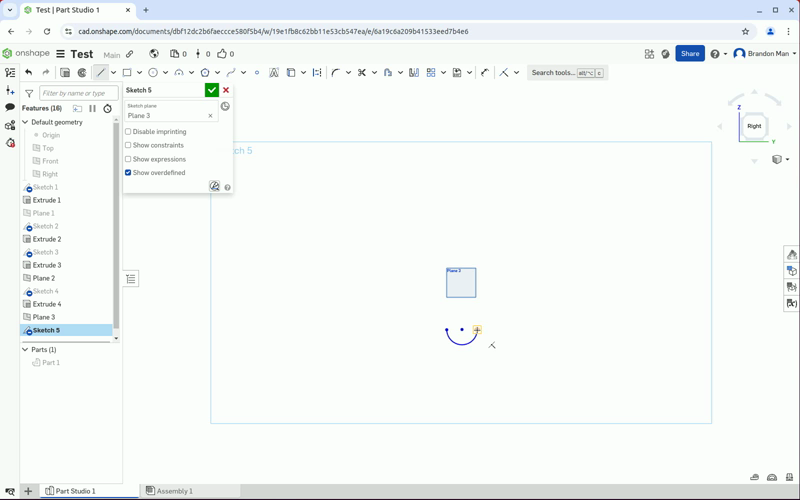
click(477, 329)
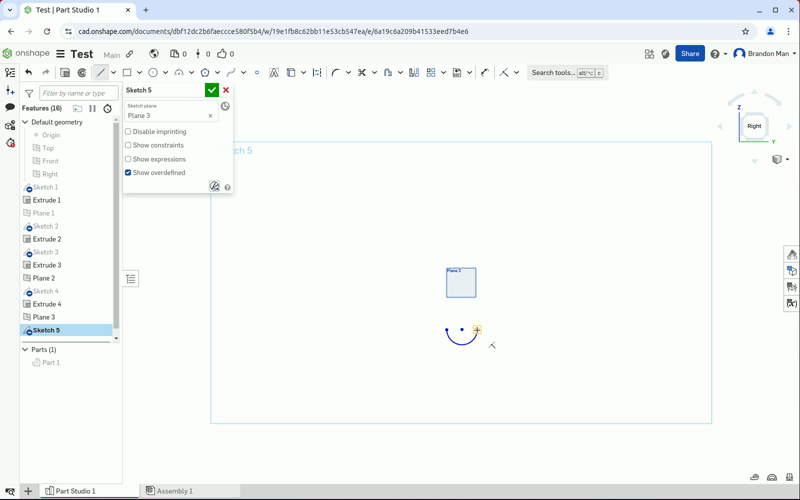
mouse_move(507, 329)
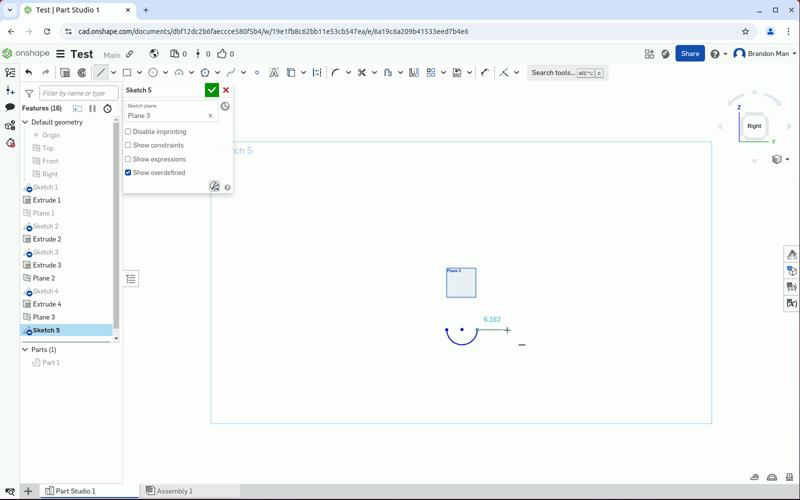
key_down(shift)
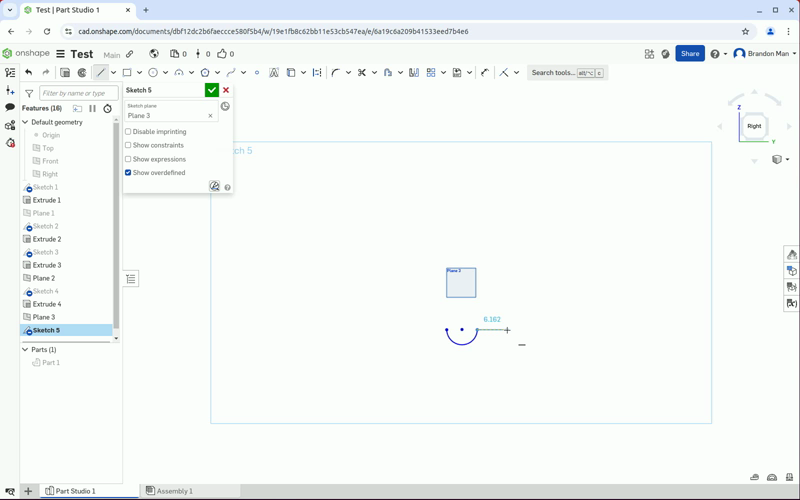
mouse_move(446, 329)
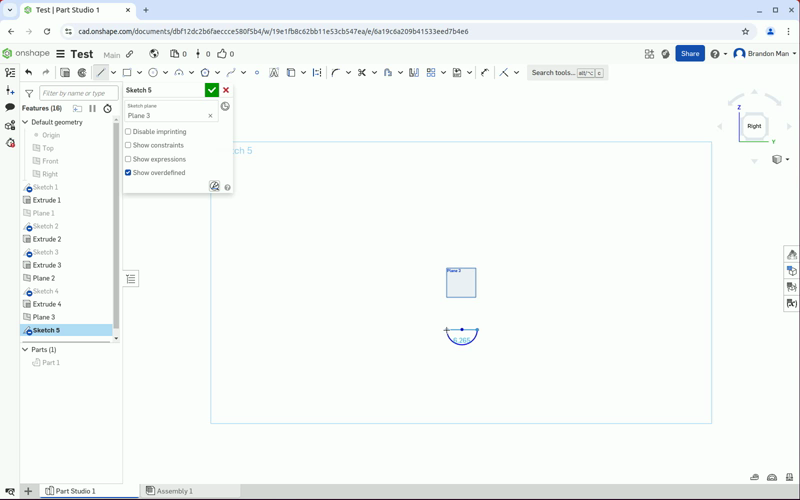
key_up(shift)
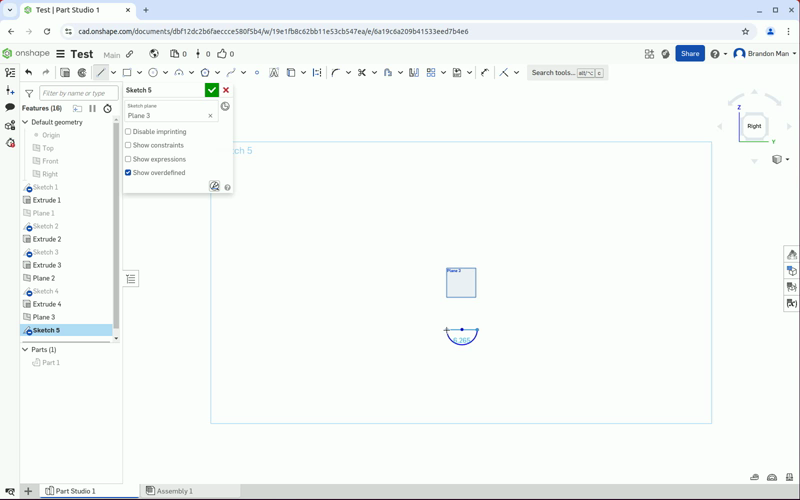
click(446, 329)
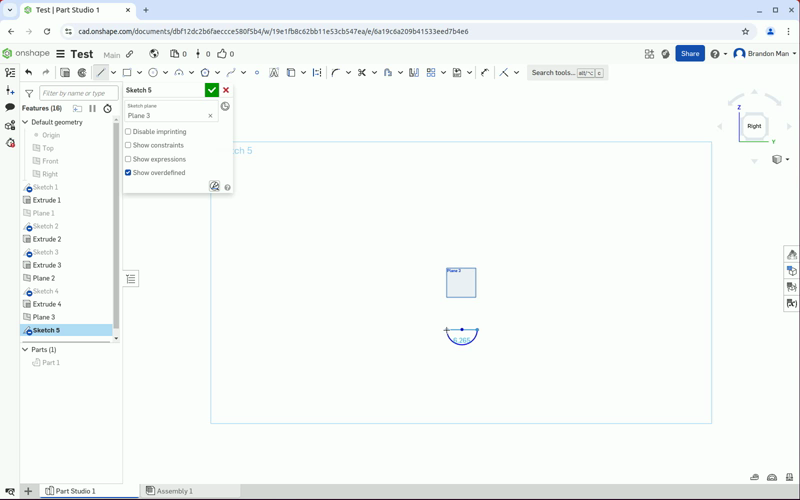
key(esc)
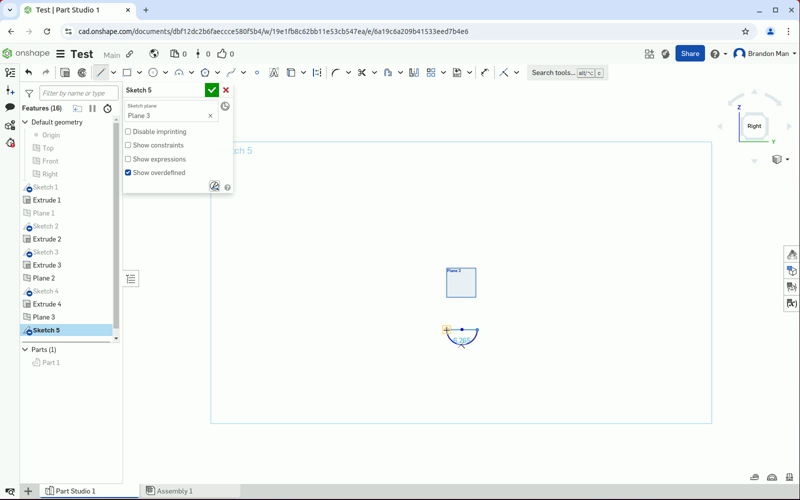
mouse_move(473, 332)
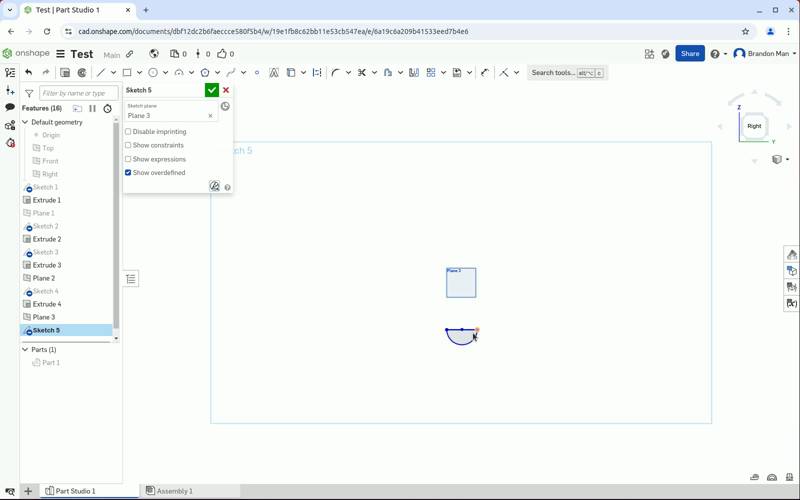
scroll(6)
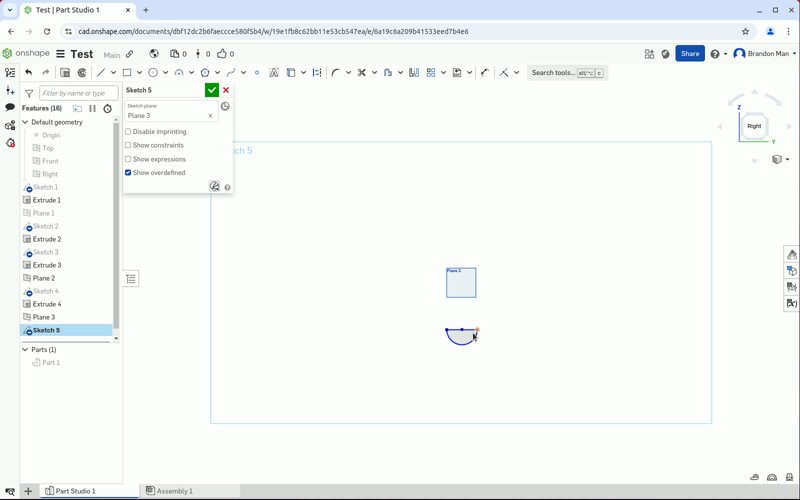
scroll(6)
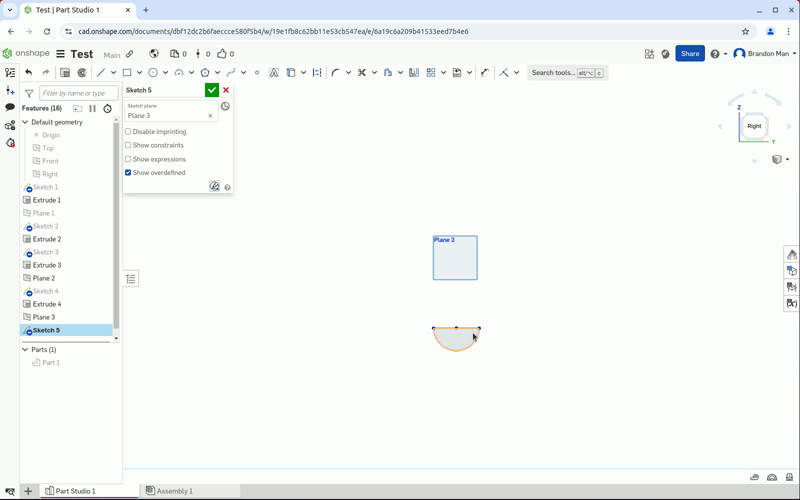
scroll(6)
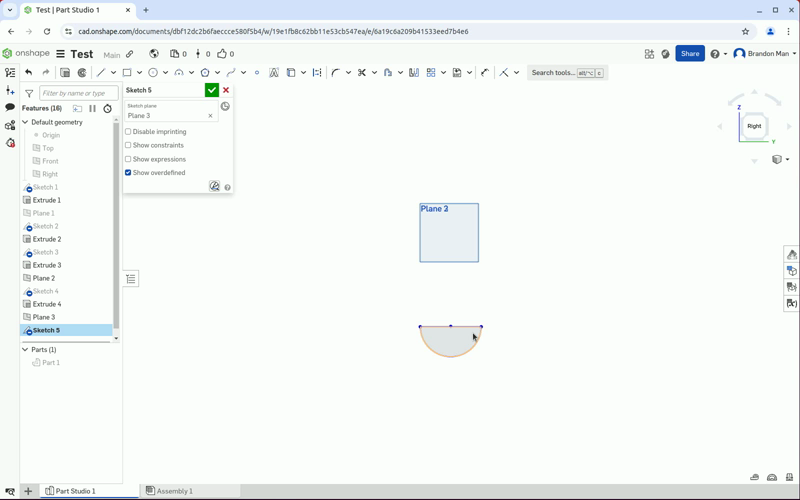
scroll(6)
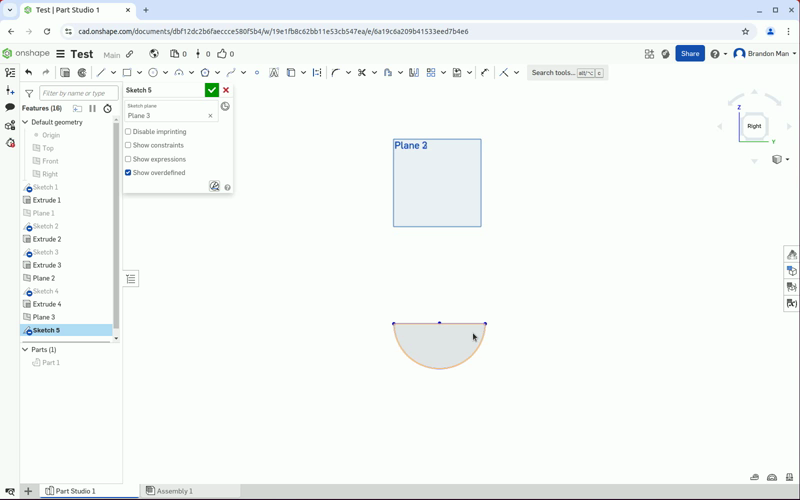
scroll(6)
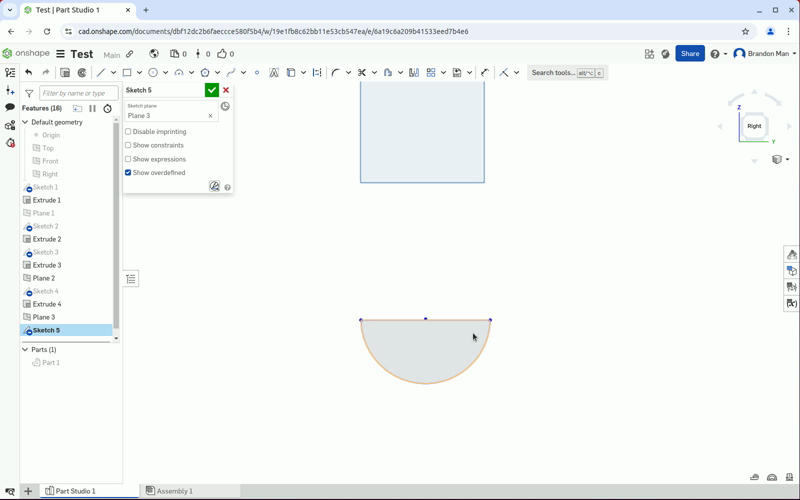
scroll(6)
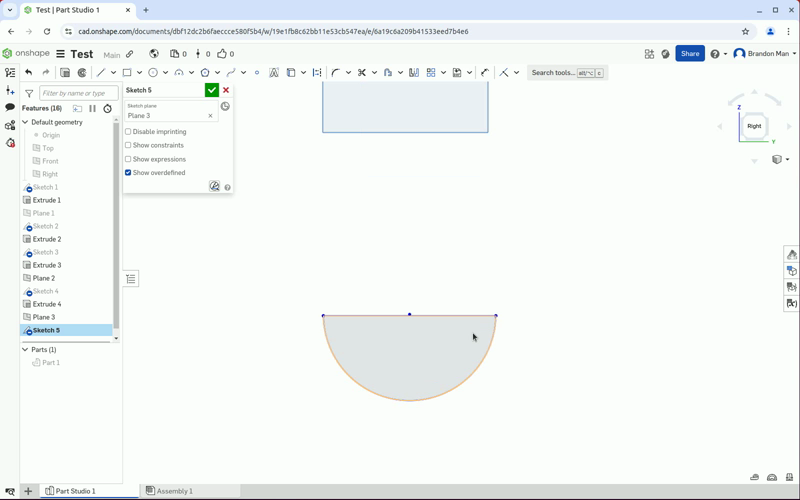
scroll(6)
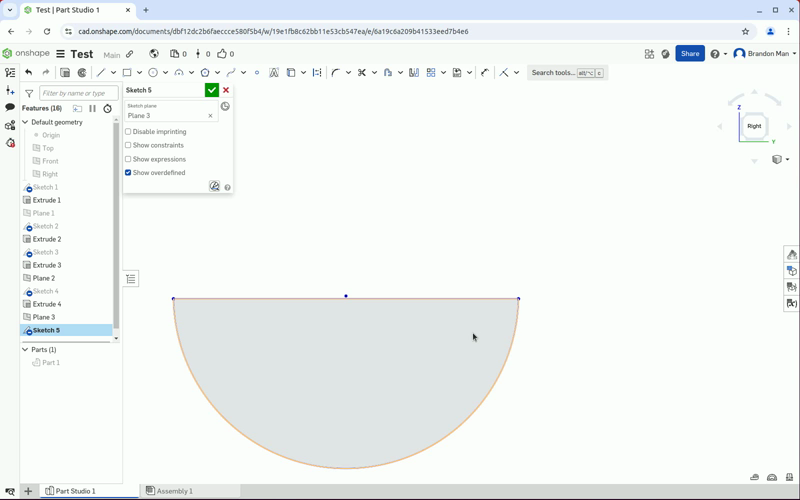
click(473, 332)
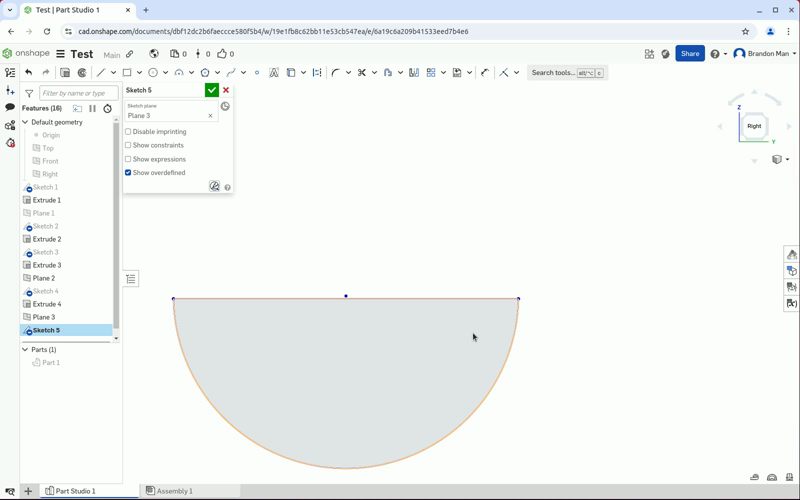
scroll(-6)
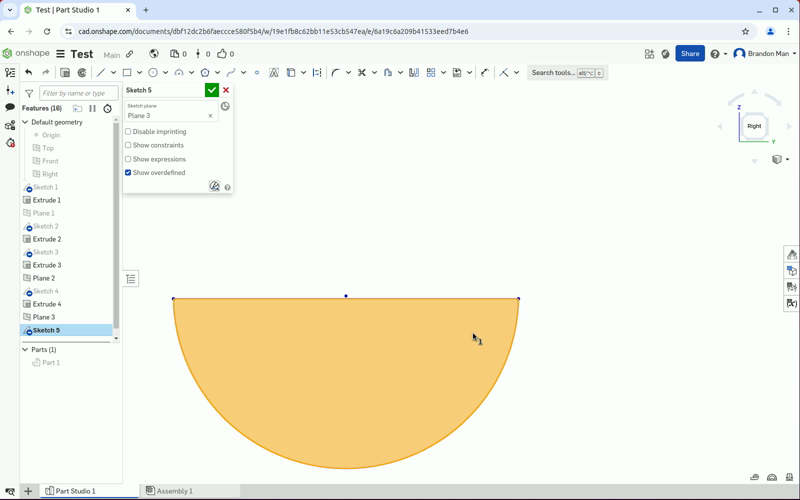
scroll(-6)
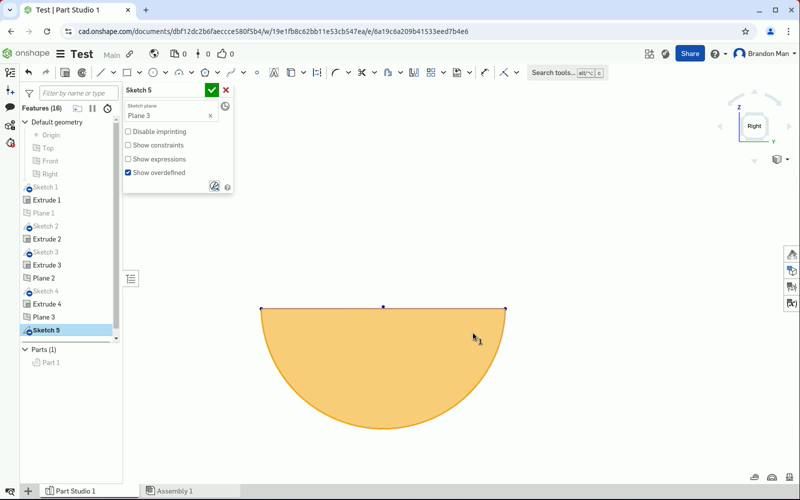
scroll(-6)
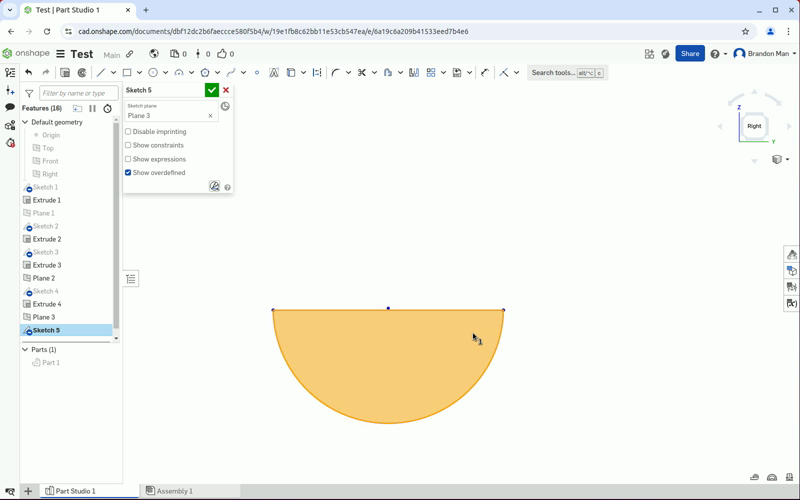
scroll(-6)
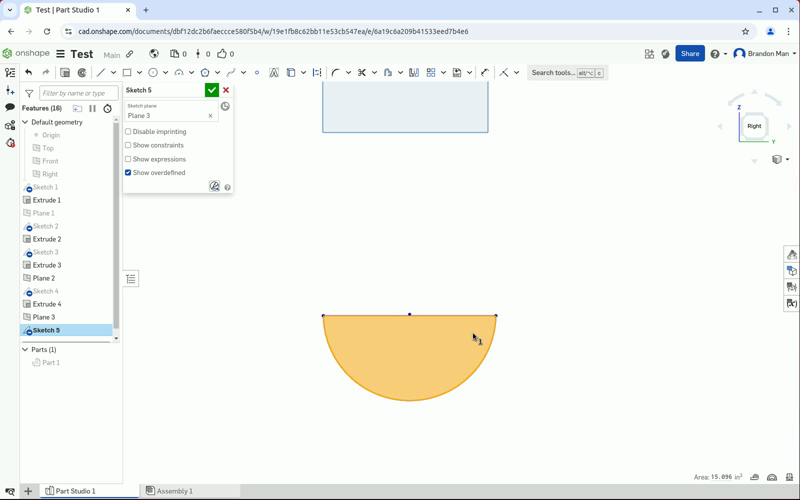
scroll(-6)
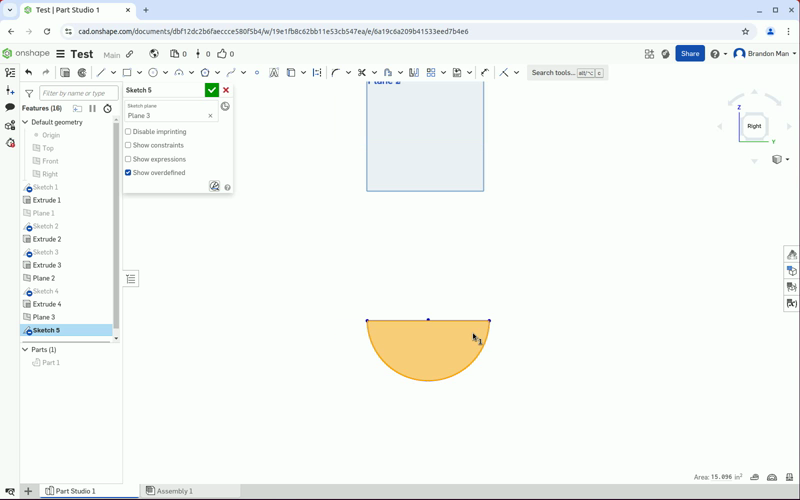
scroll(-6)
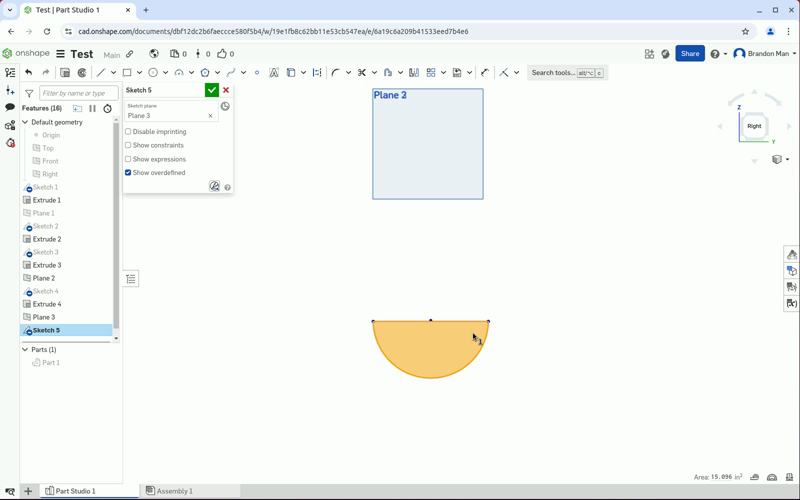
scroll(-6)
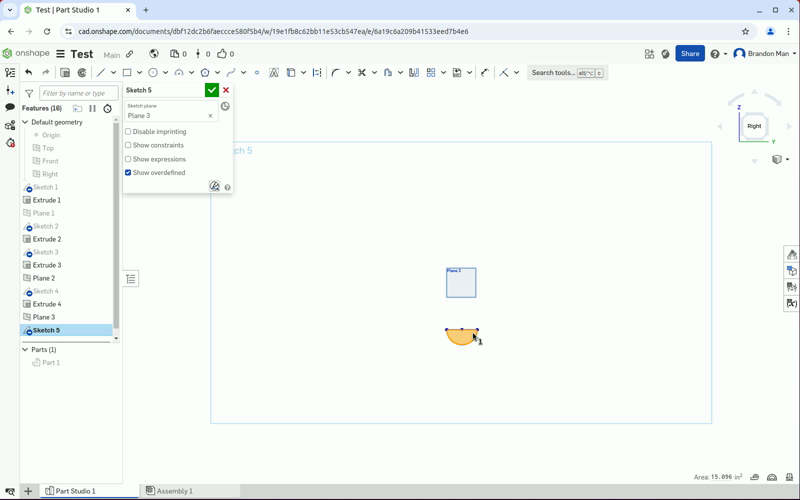
mouse_move(73, 352)
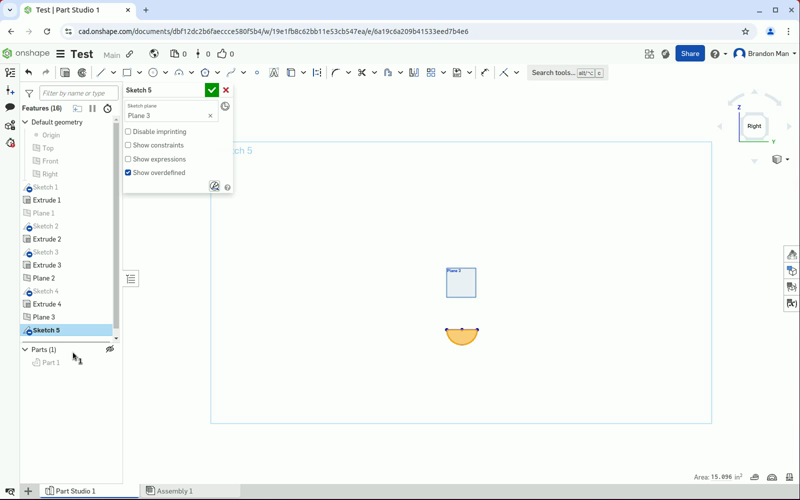
key(shift+y)
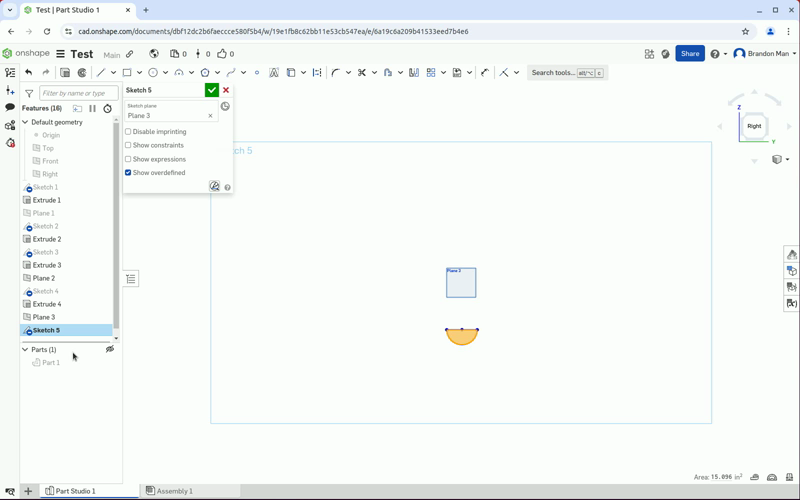
key(shift+e)
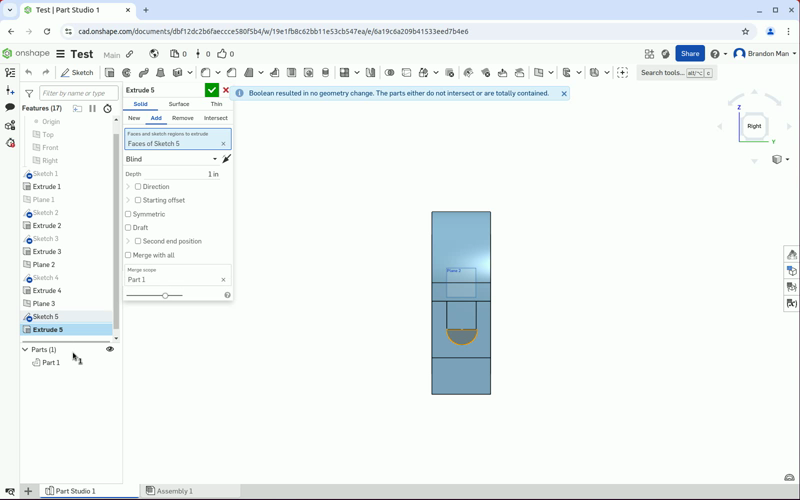
mouse_move(143, 106)
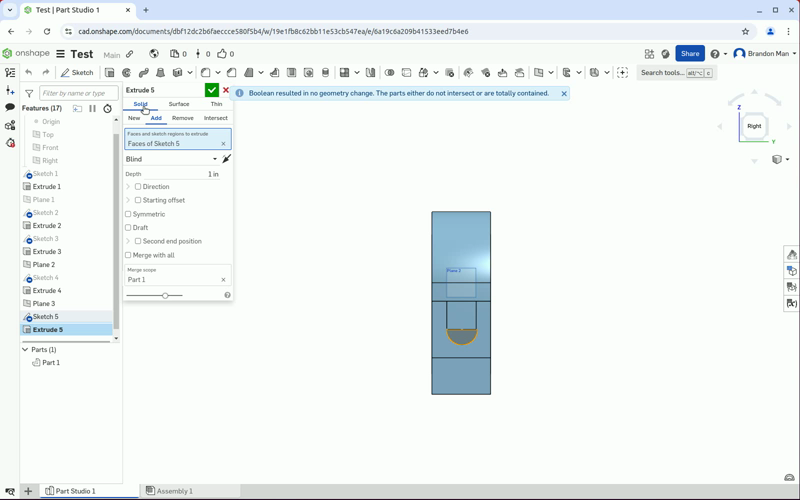
click(143, 106)
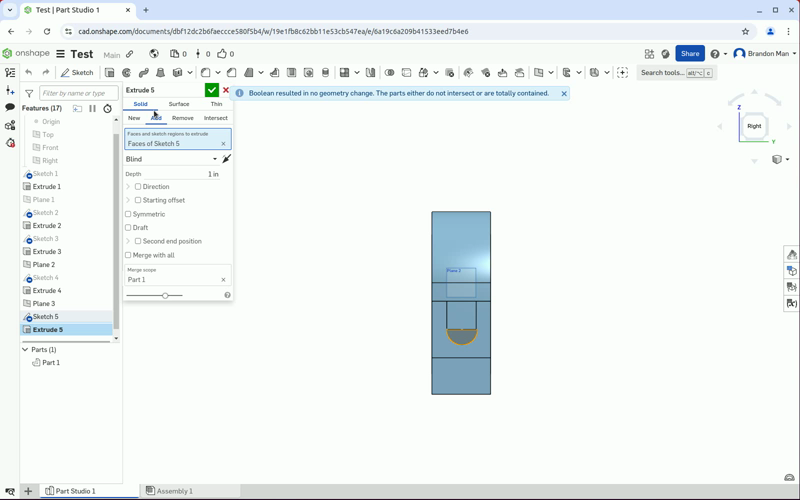
mouse_move(186, 120)
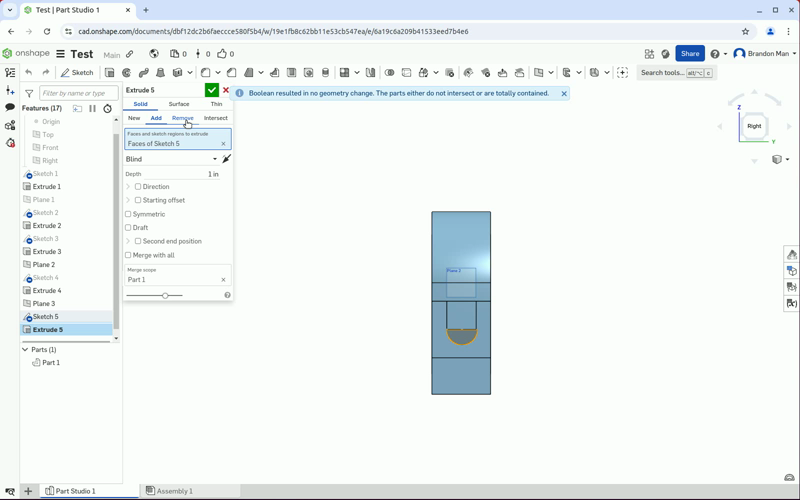
click(186, 120)
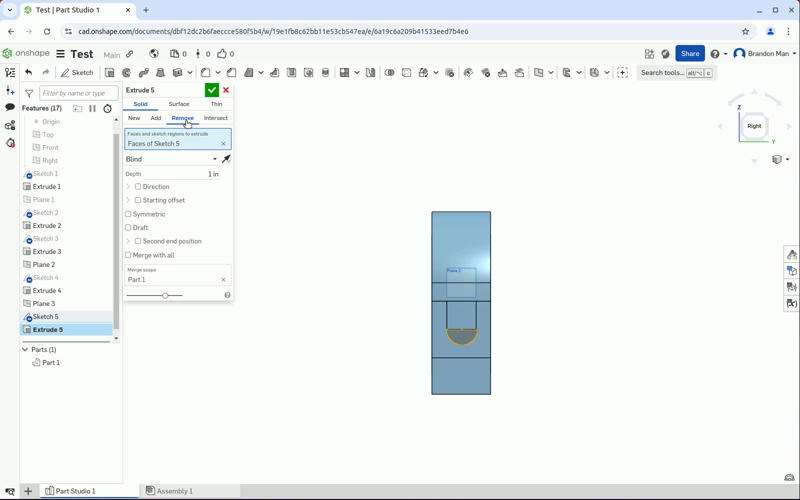
key(tab, 4)
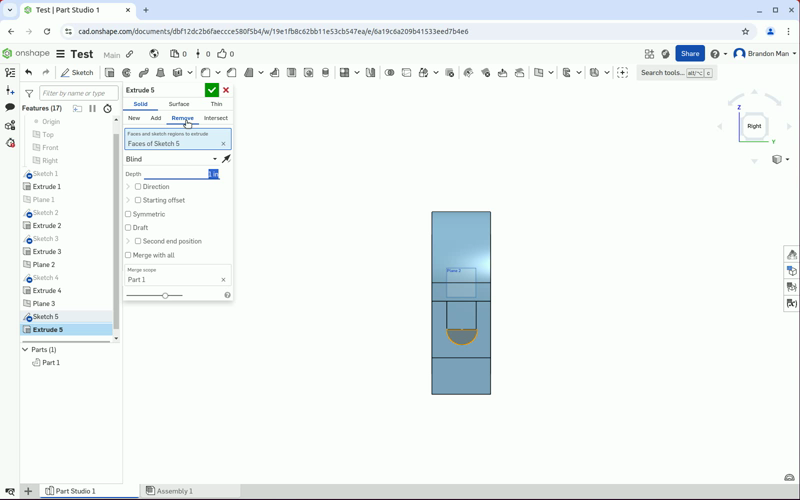
text(6.499)
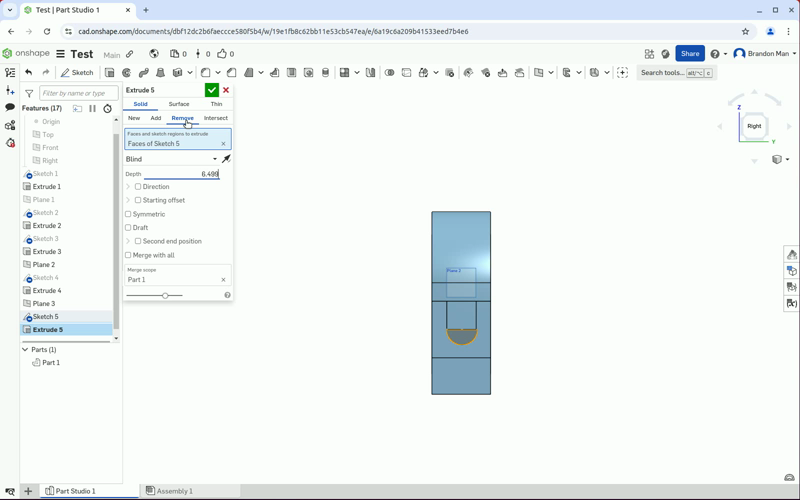
key(tab, 6)
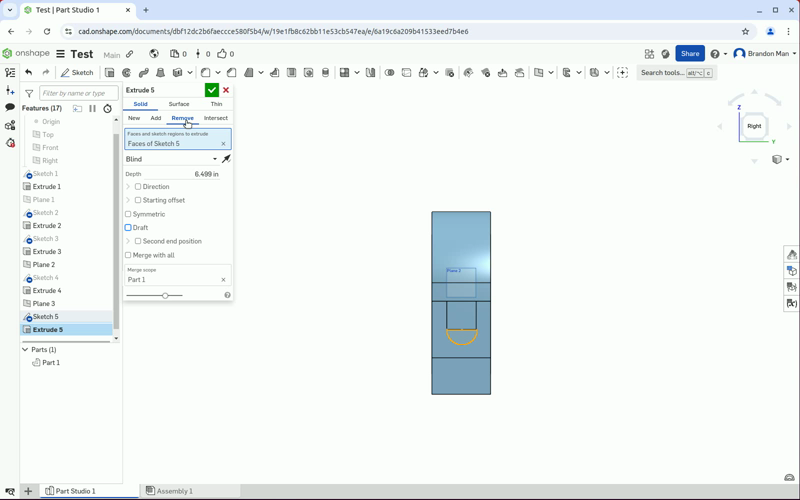
key(space)
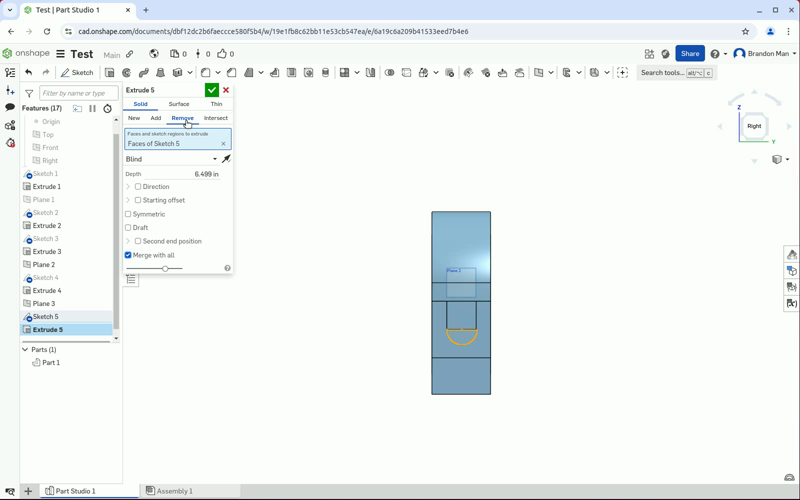
key(enter)
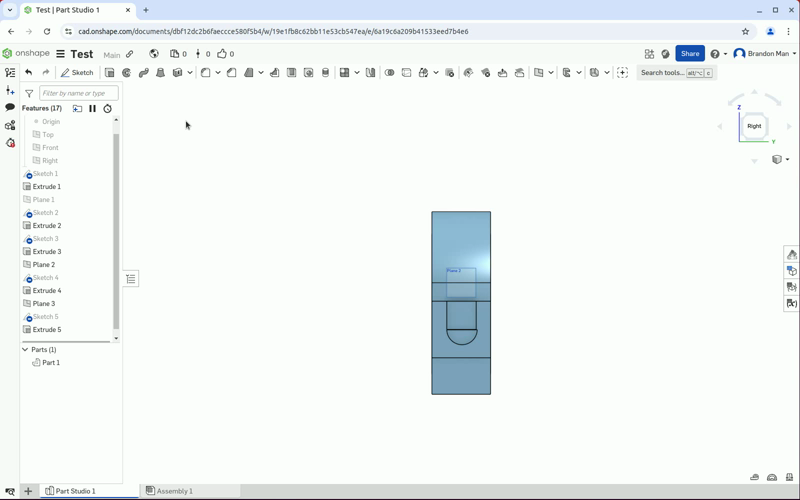
key(shift+h)
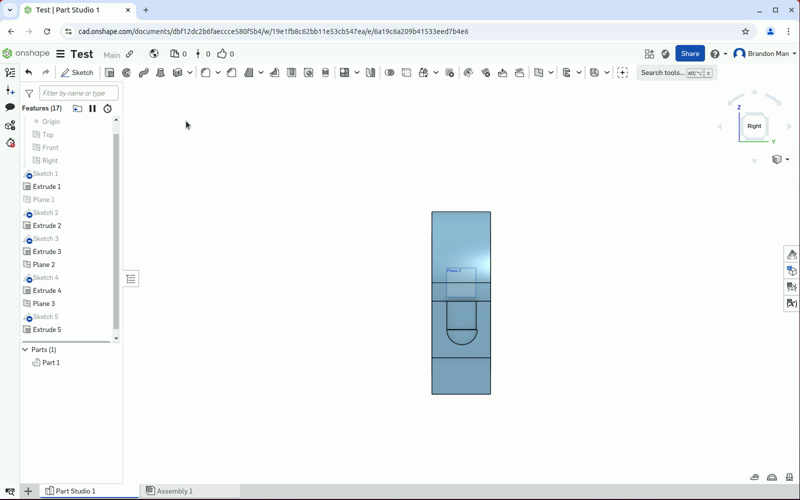
key(shift+h)
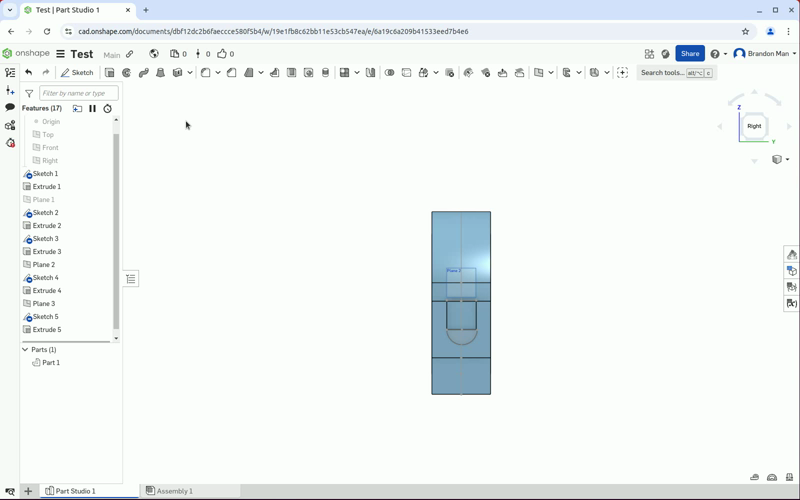
key(shift+7)
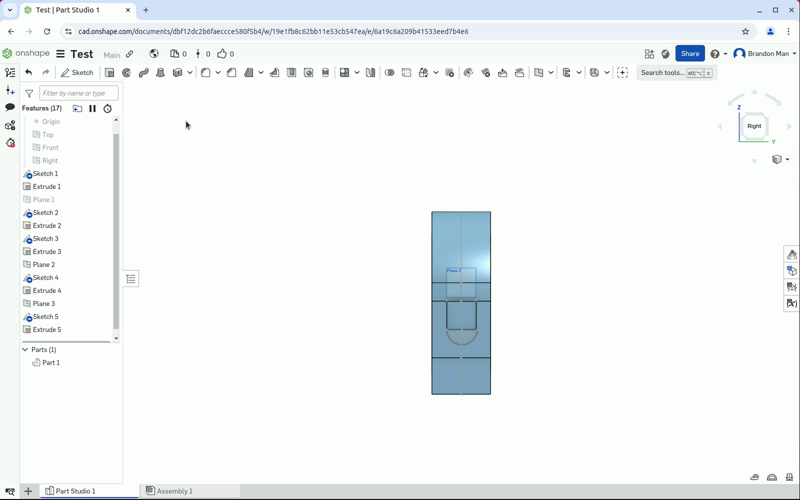
key(right, 2)
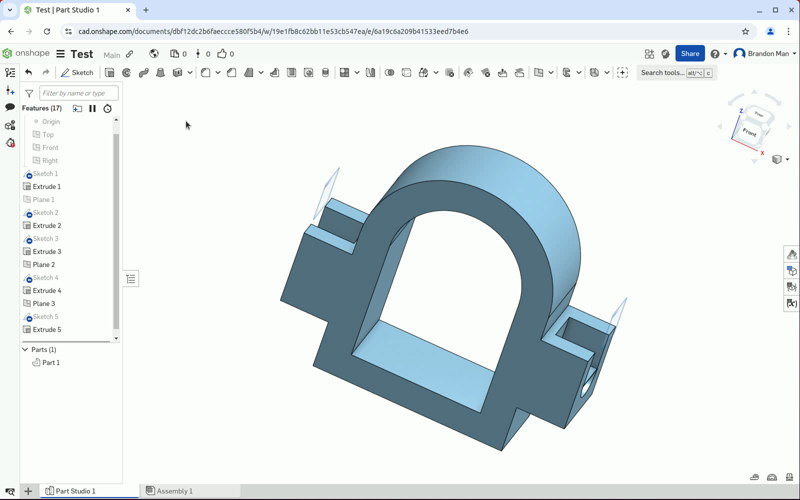
key(down, 2)
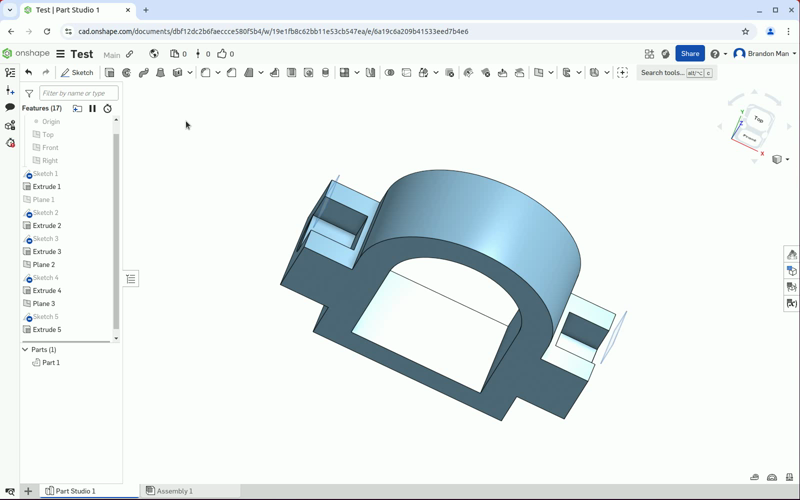
key(up, 2)
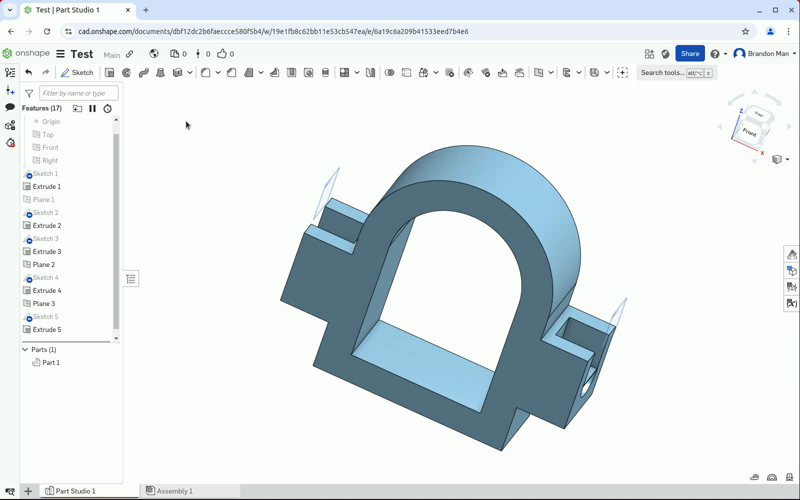
key(left, 2)
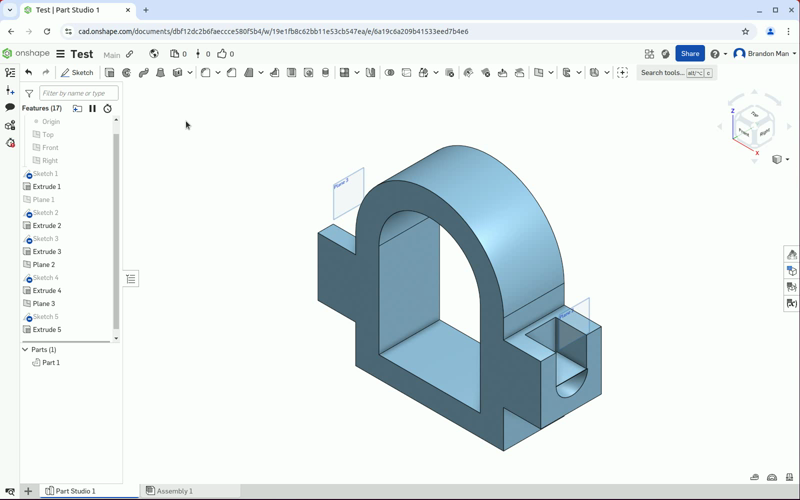
mouse_move(69, 176)
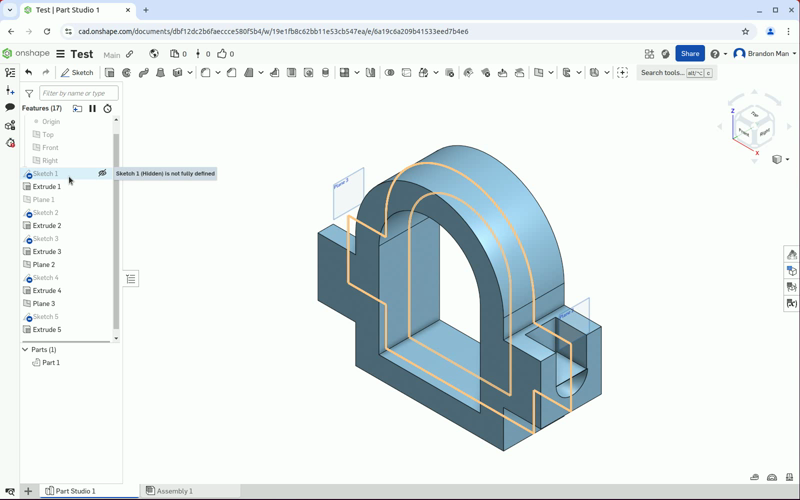
click(69, 176)